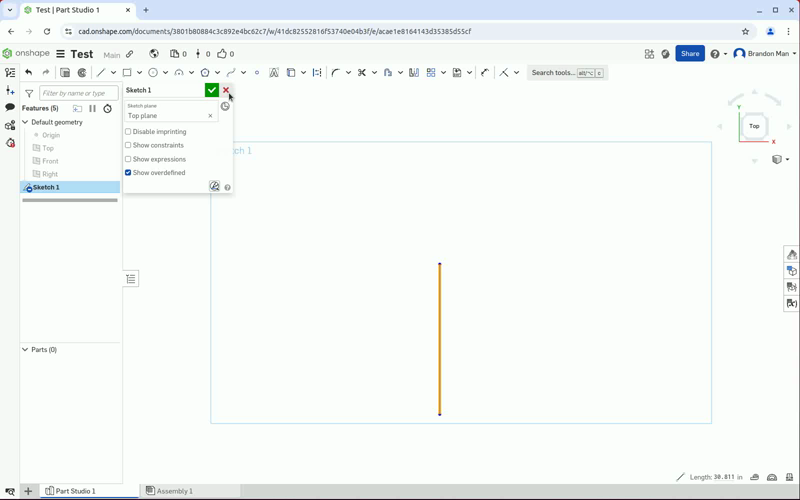
key(shift+h)
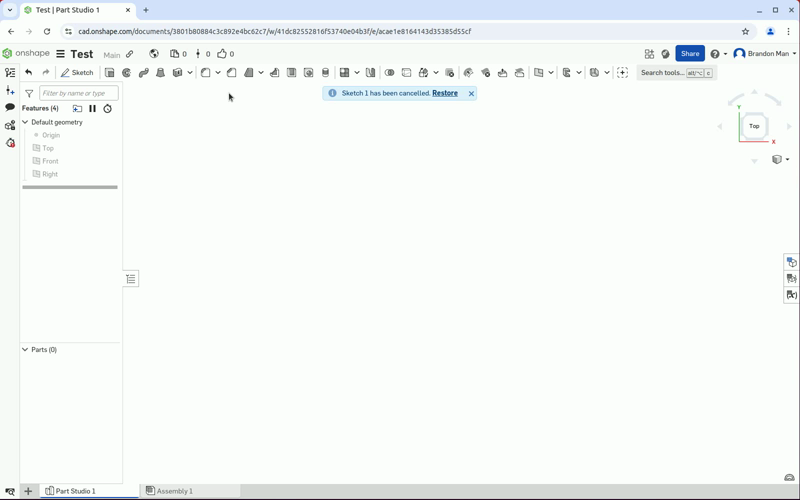
mouse_move(73, 352)
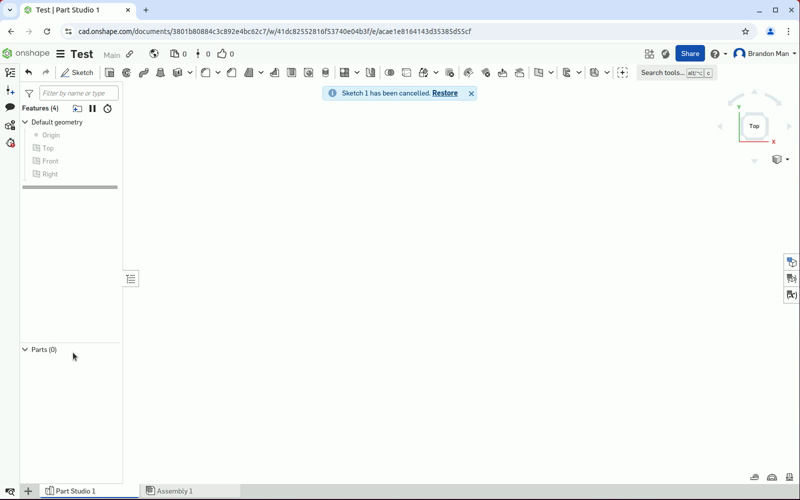
key(y)
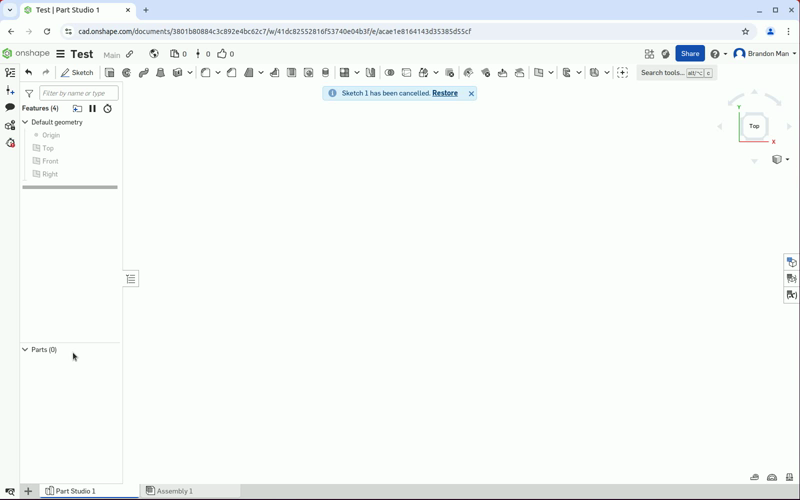
key(shift+p)
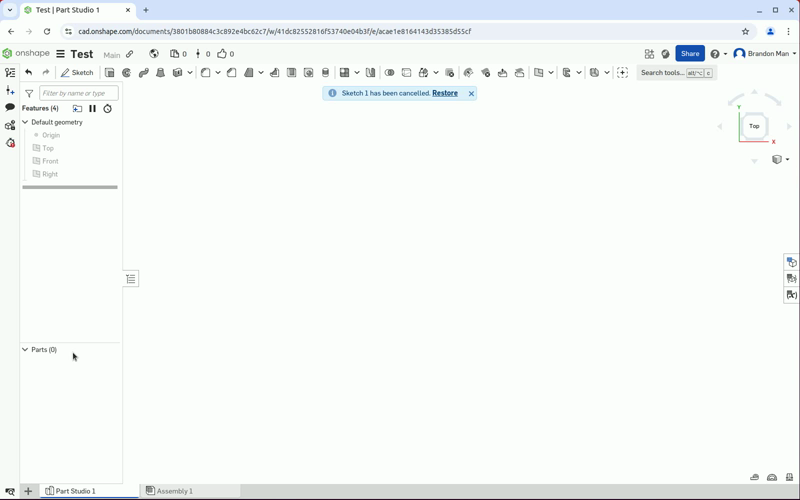
key(space)
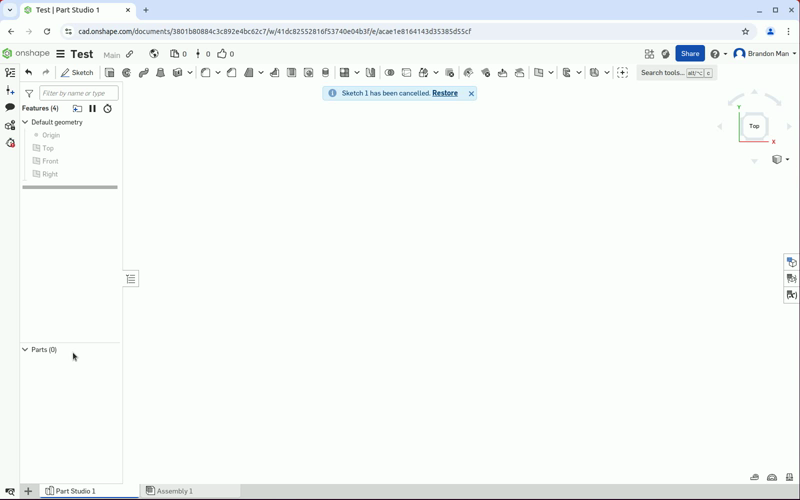
key_down(shift)
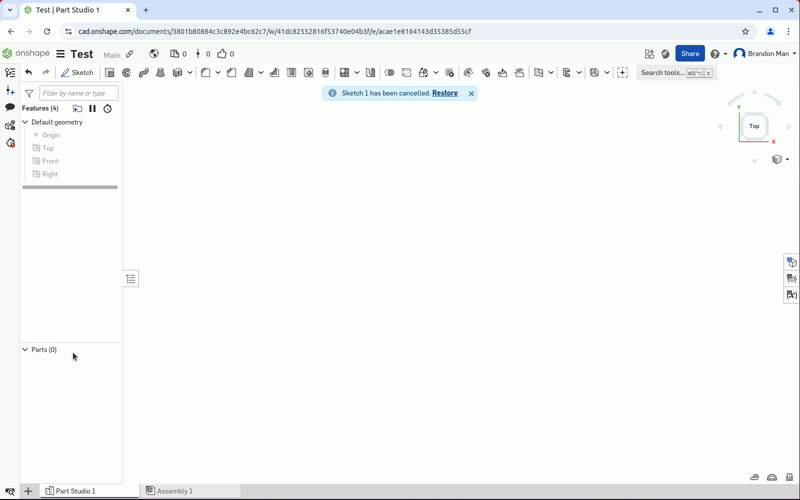
key(up)
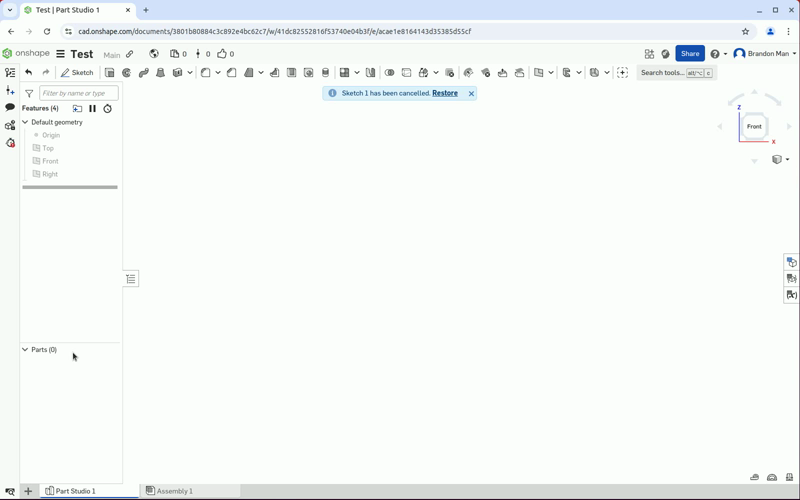
key_up(shift)
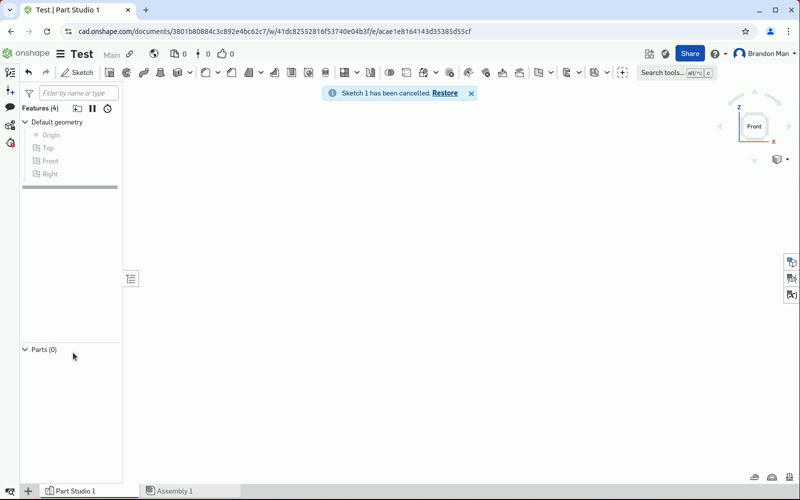
mouse_move(73, 352)
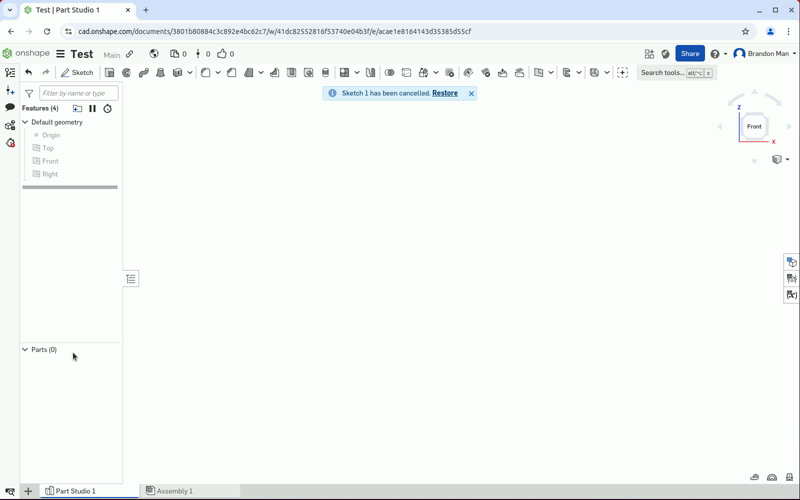
key(shift+y)
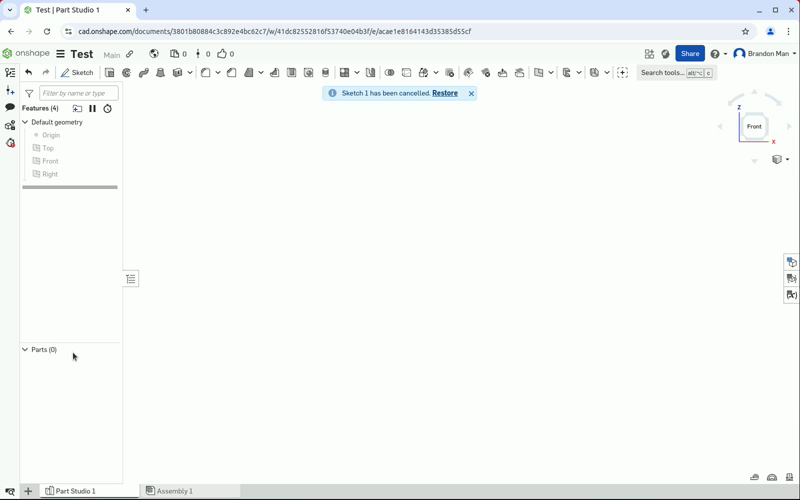
key(shift+s)
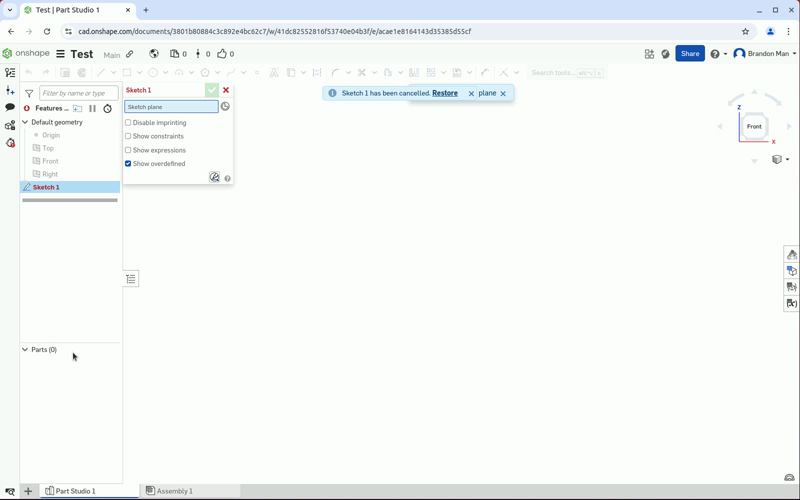
mouse_move(73, 163)
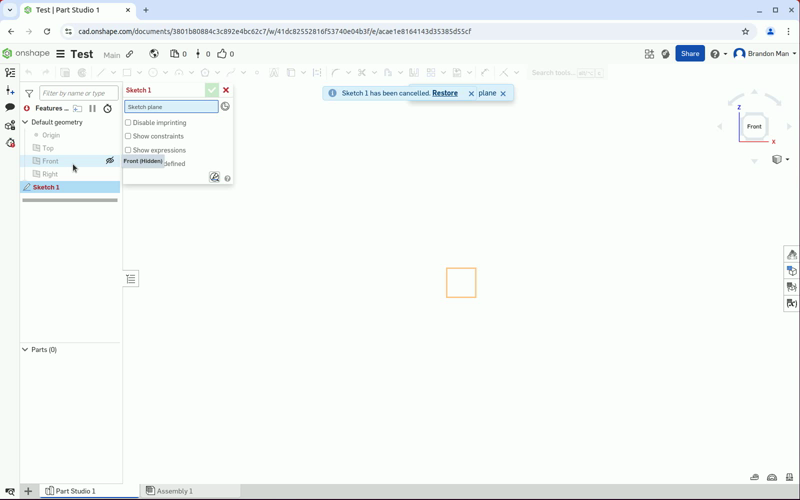
click(73, 163)
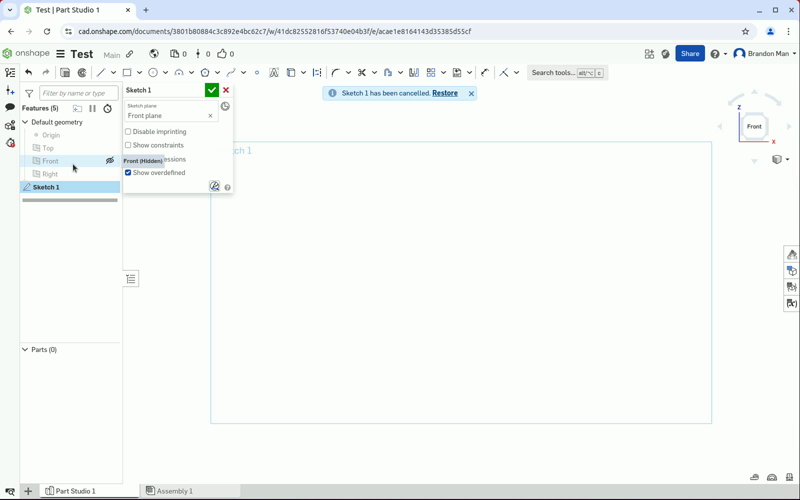
mouse_move(73, 352)
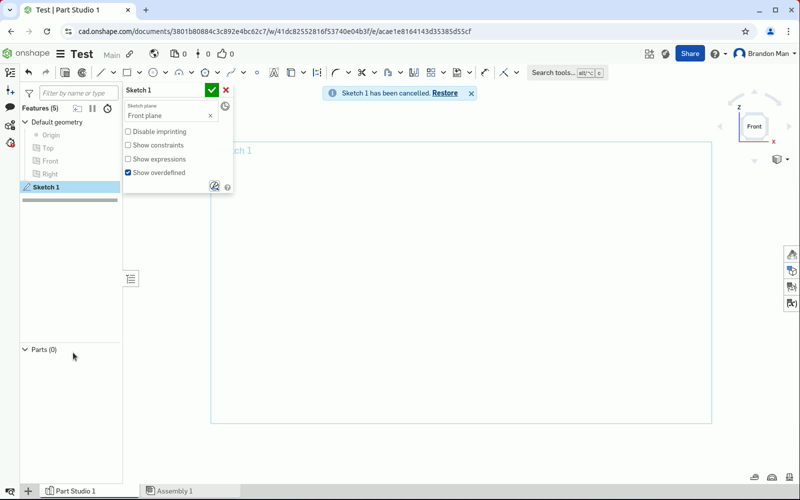
key(y)
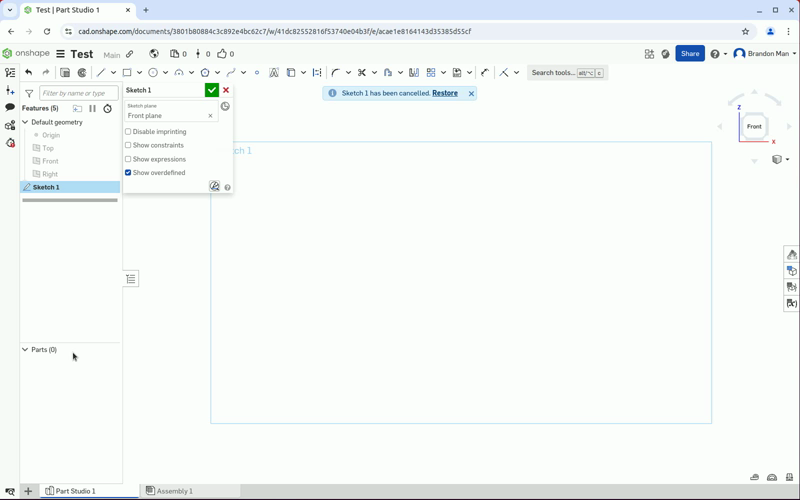
key(c)
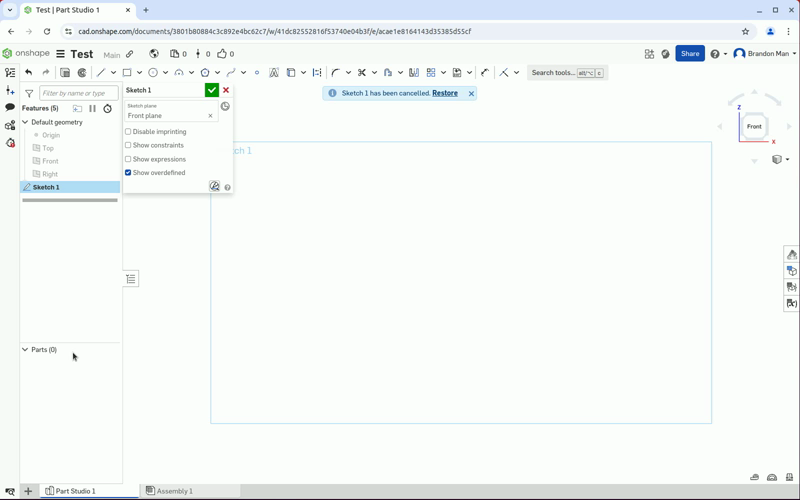
key_down(shift)
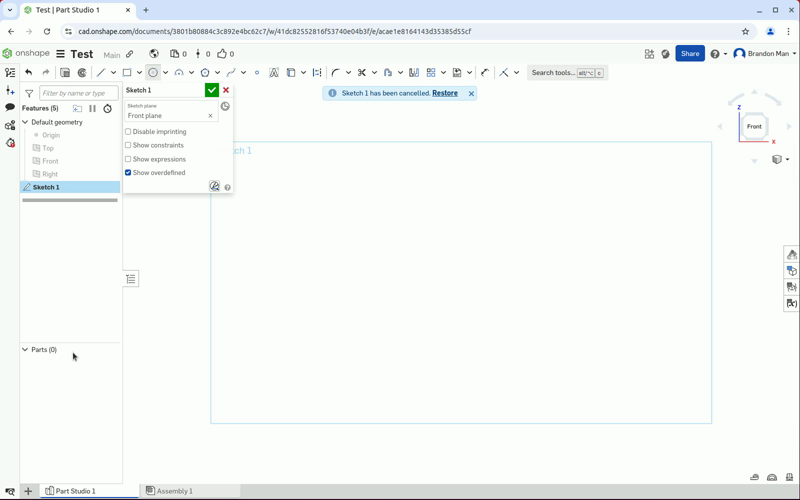
mouse_move(461, 282)
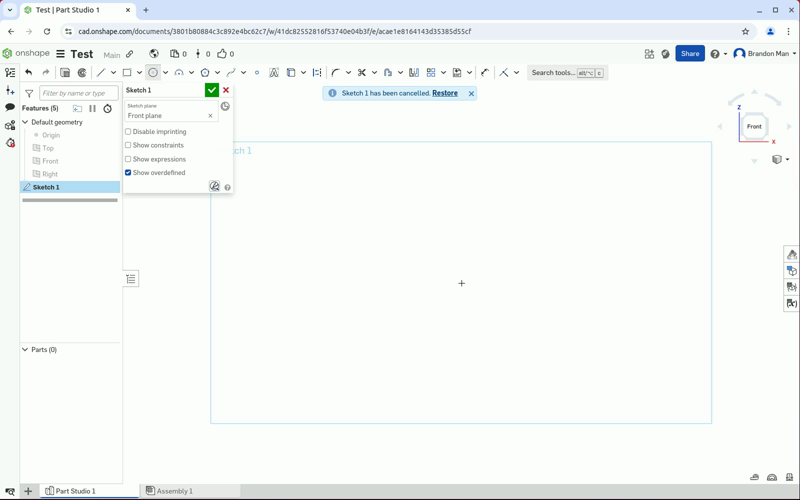
click(461, 282)
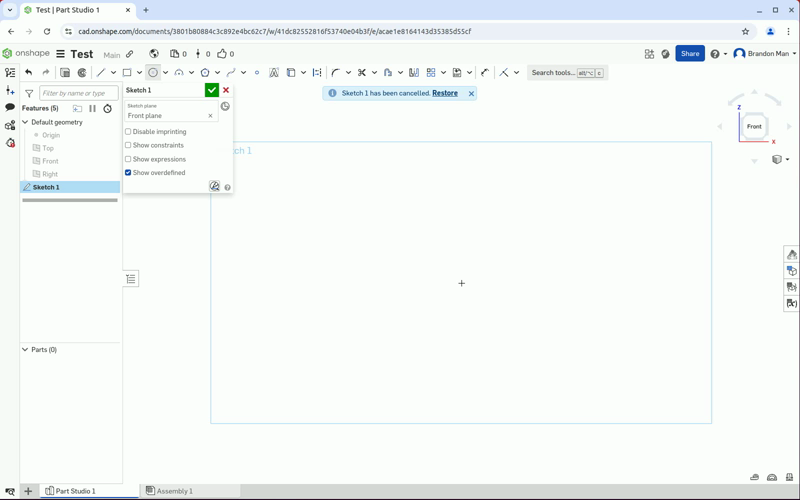
key_up(shift)
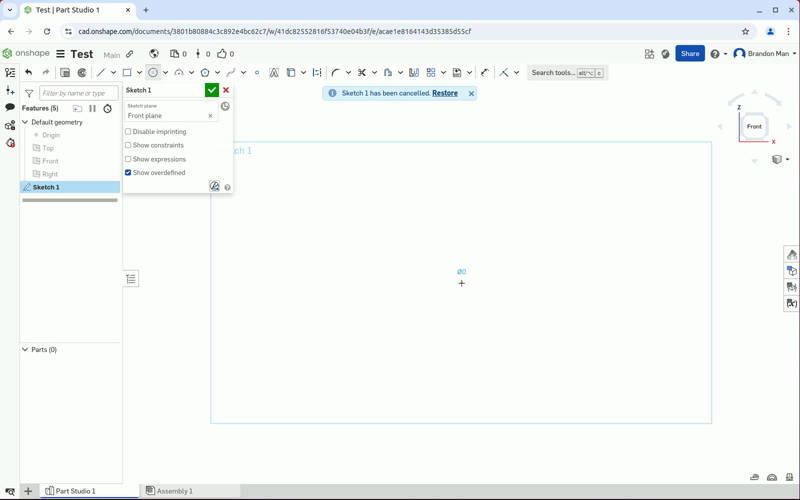
mouse_move(471, 282)
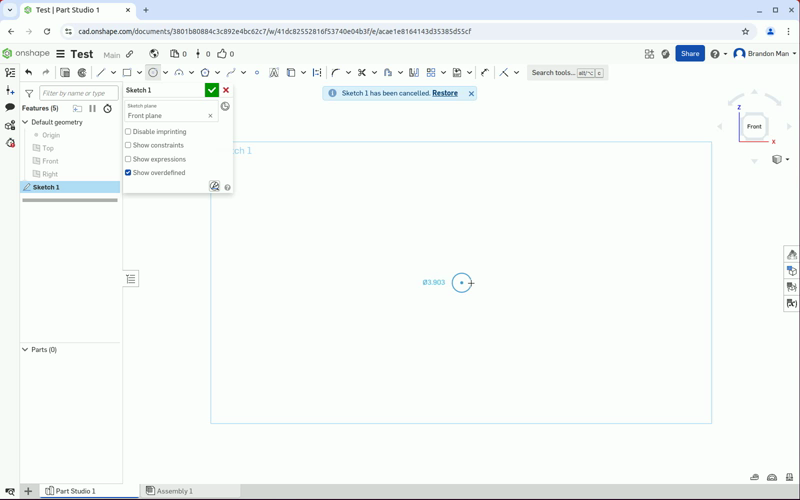
click(471, 282)
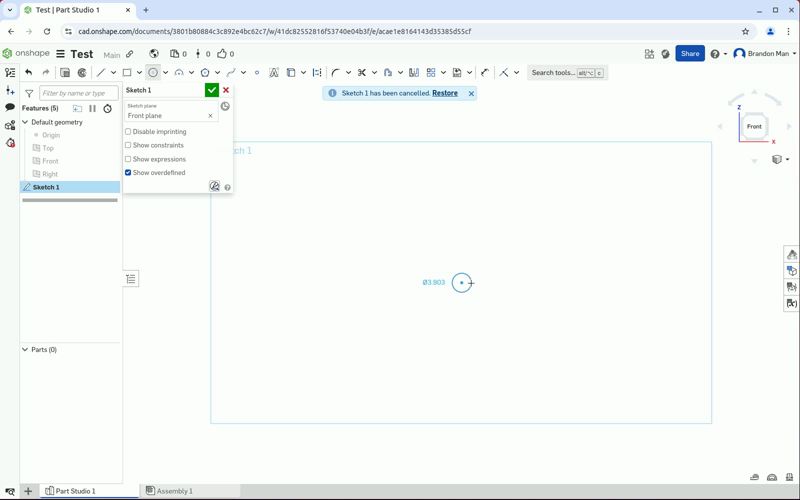
key(esc)
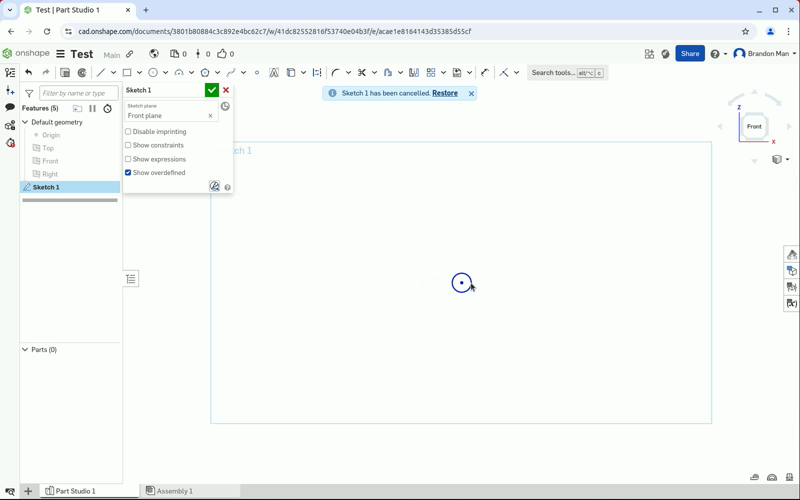
key(c)
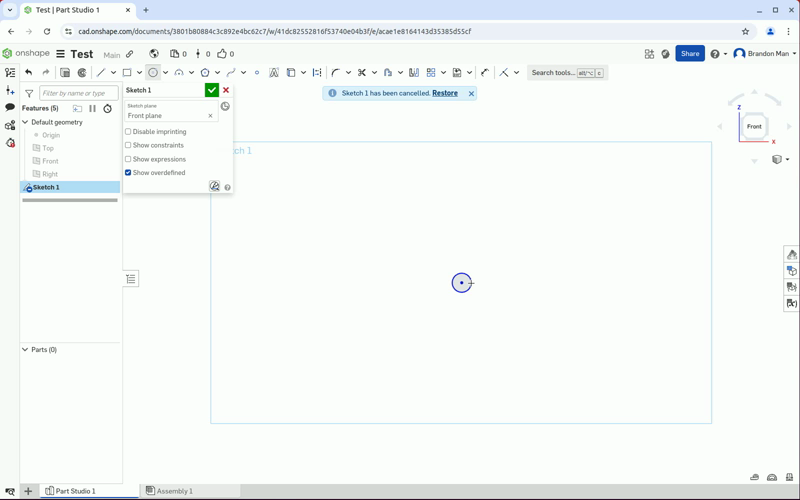
key_down(shift)
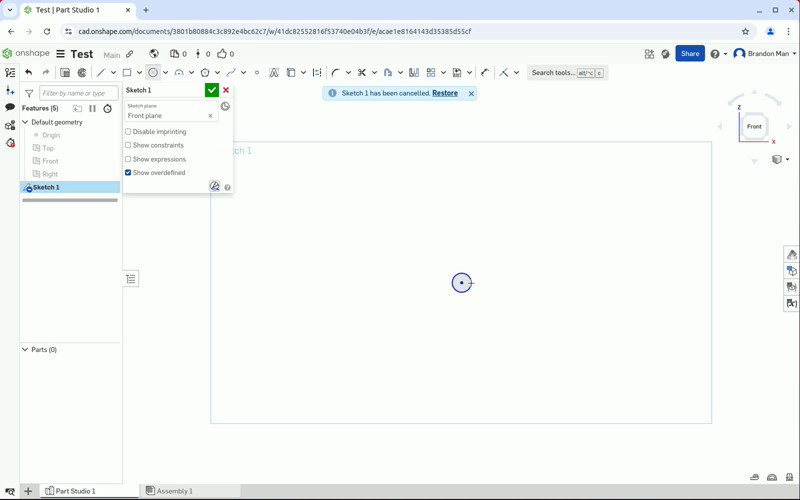
mouse_move(461, 282)
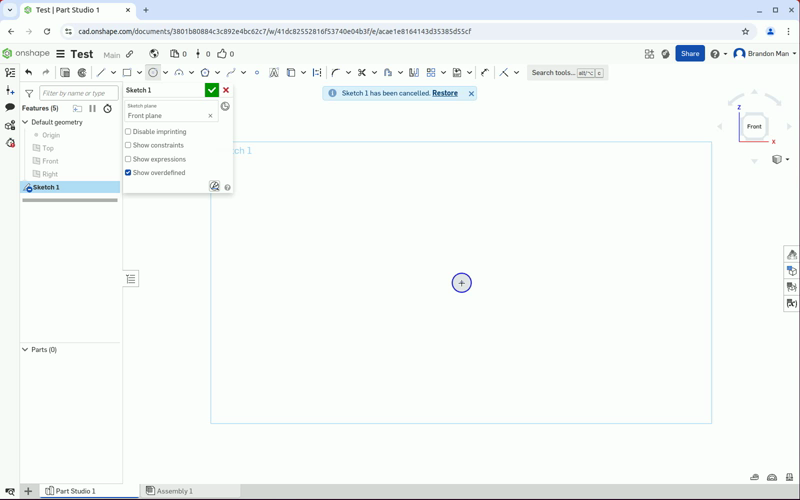
click(461, 282)
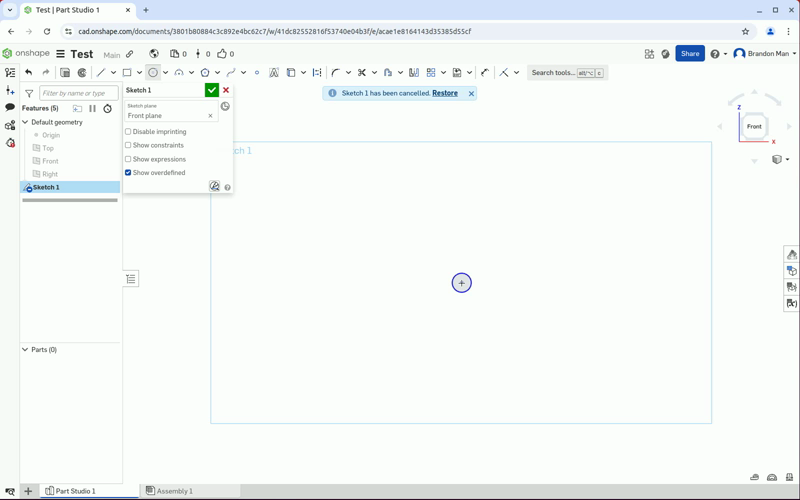
key_up(shift)
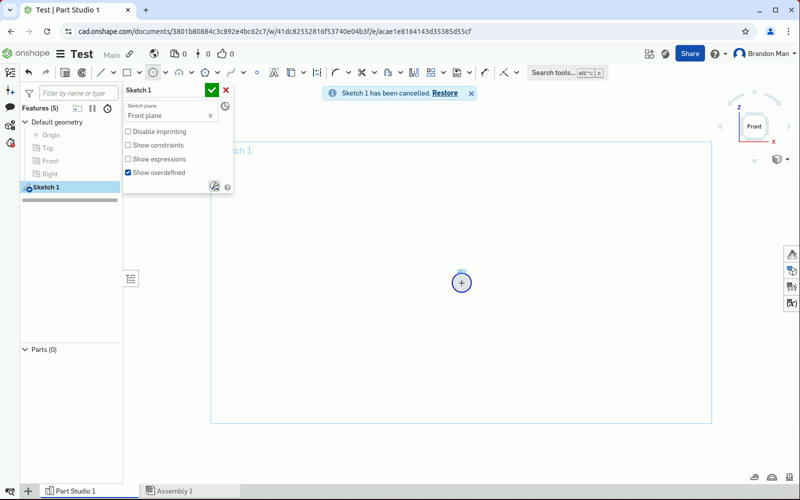
mouse_move(464, 282)
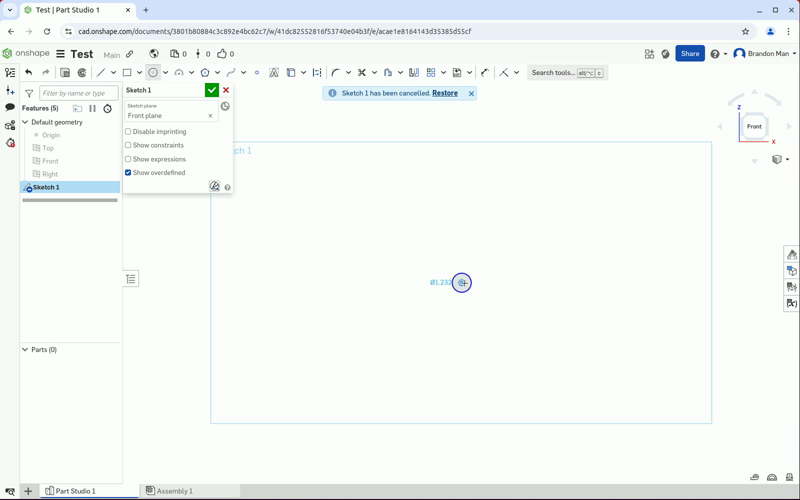
scroll(6)
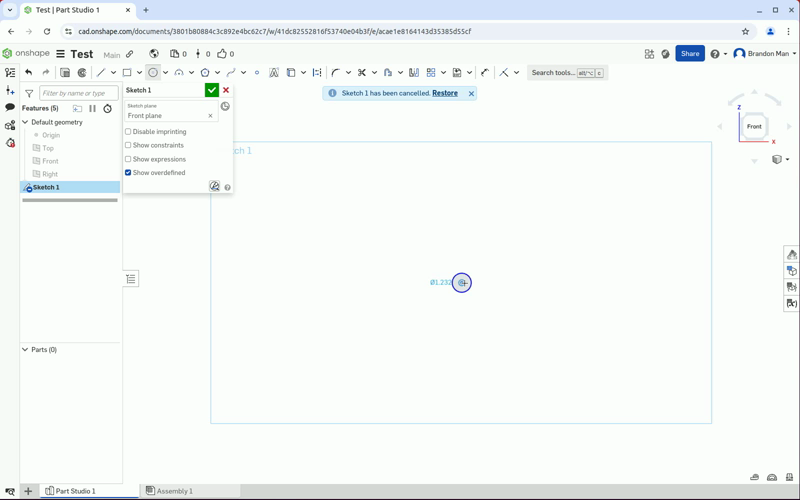
scroll(6)
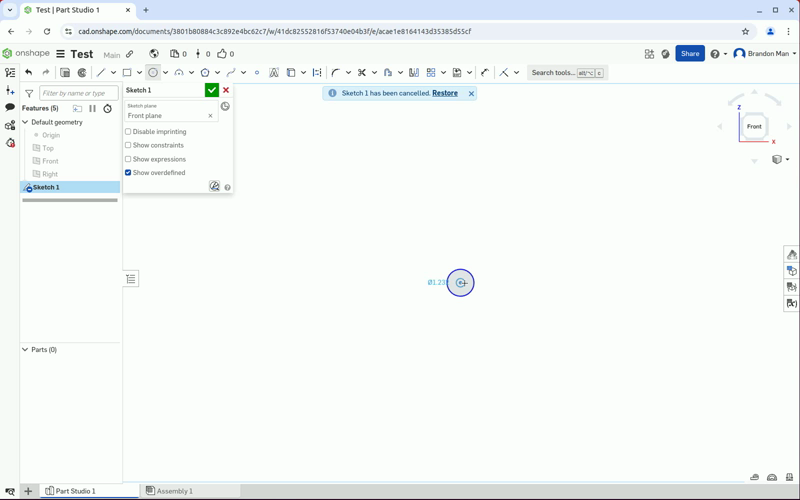
scroll(6)
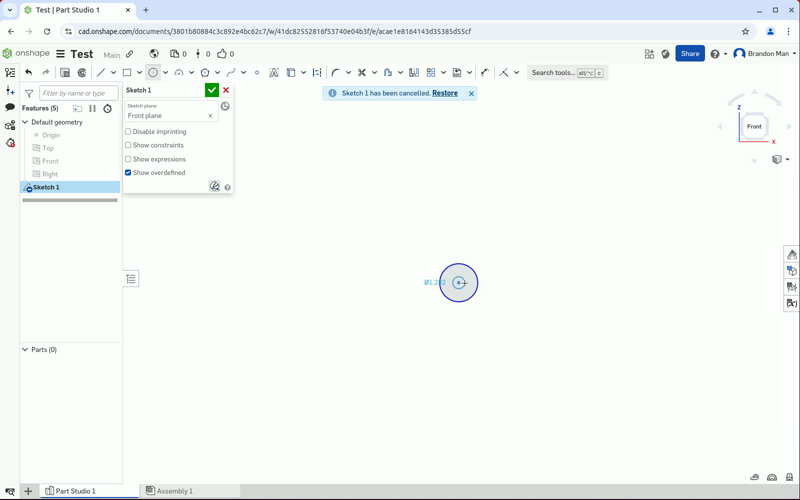
scroll(6)
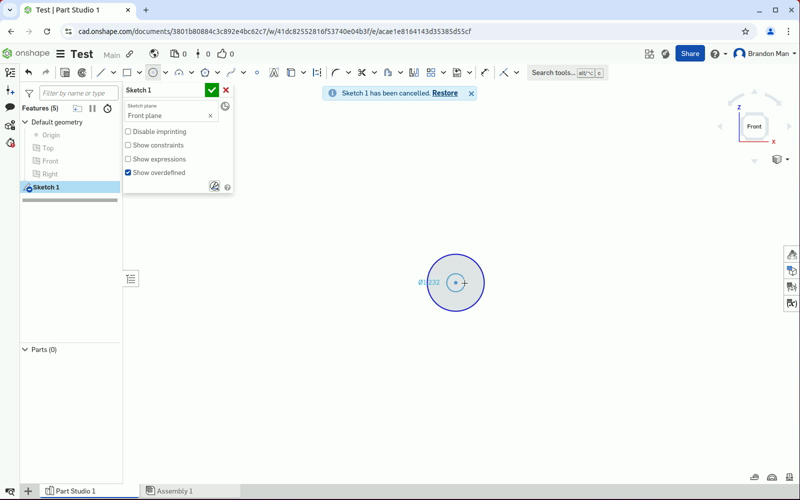
scroll(6)
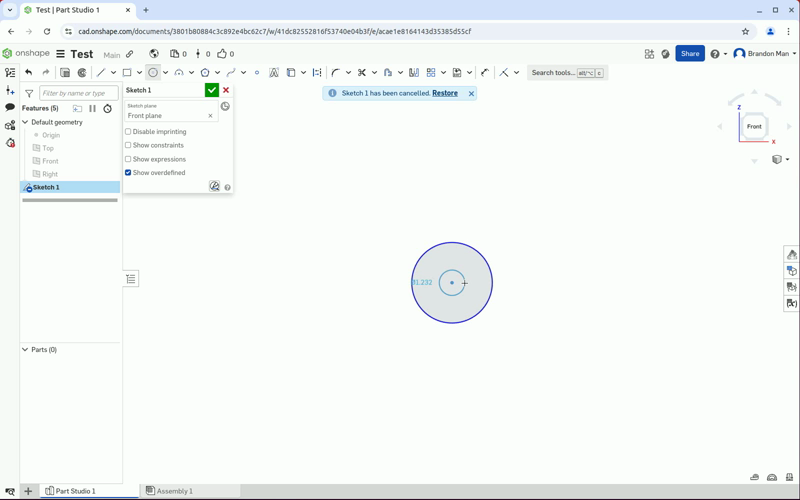
scroll(6)
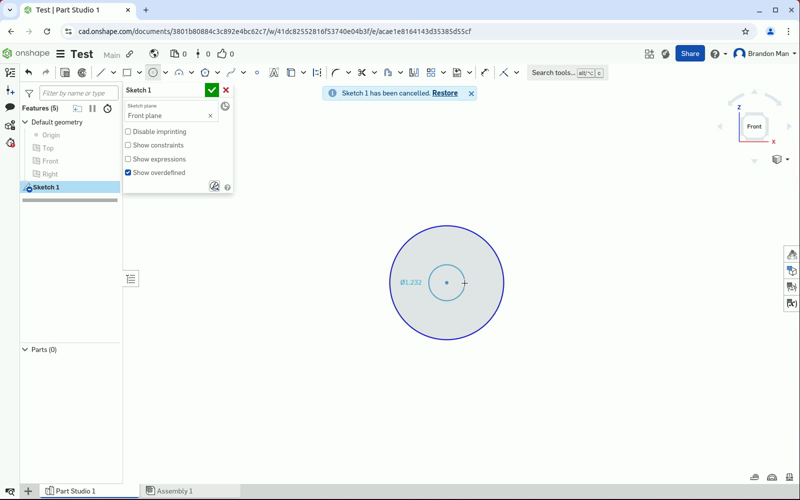
scroll(6)
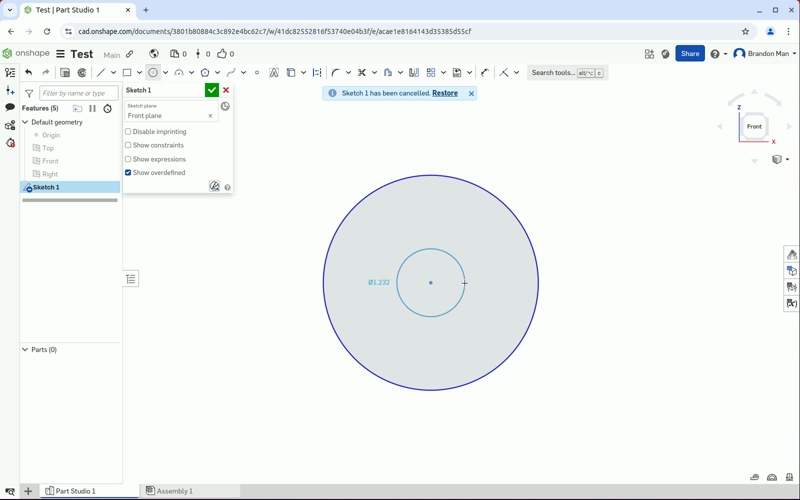
click(464, 282)
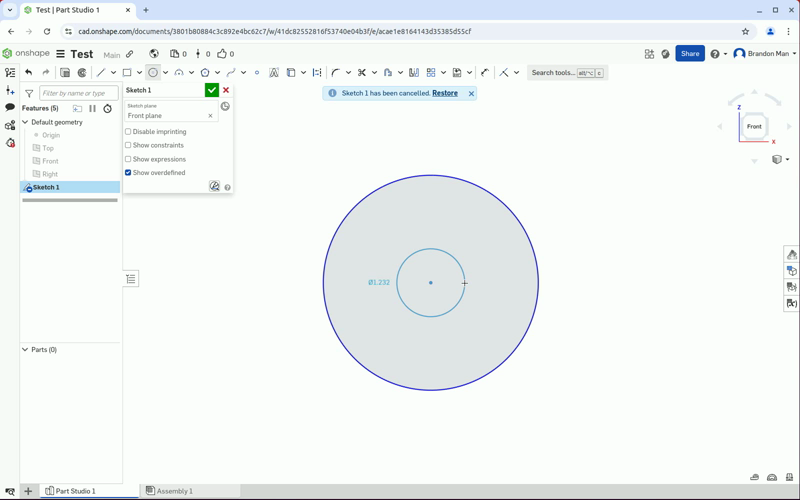
scroll(-6)
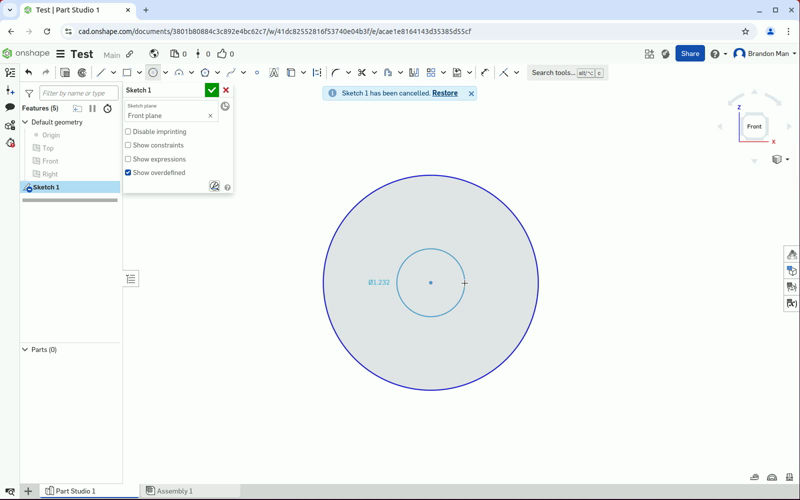
scroll(-6)
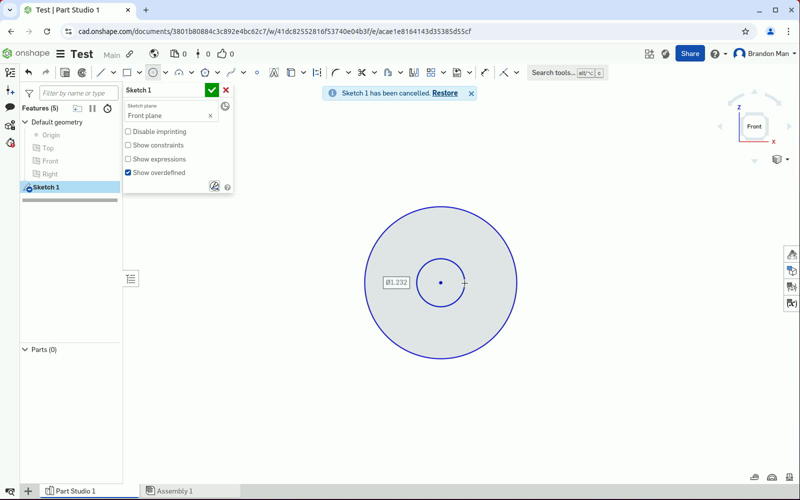
scroll(-6)
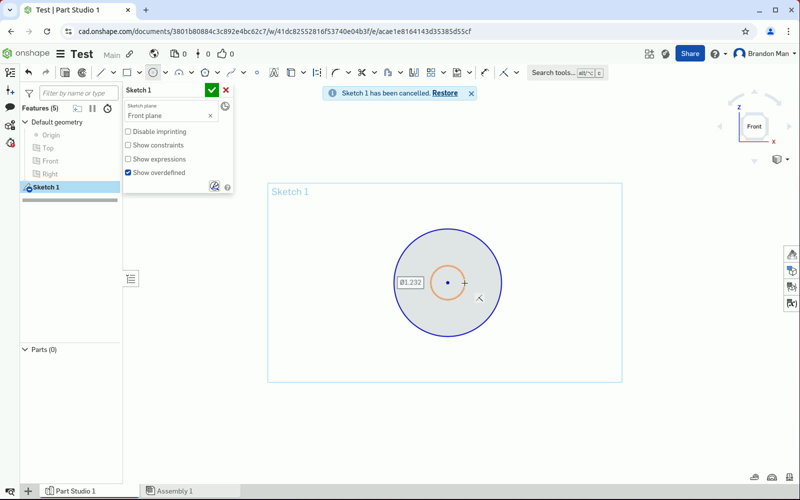
scroll(-6)
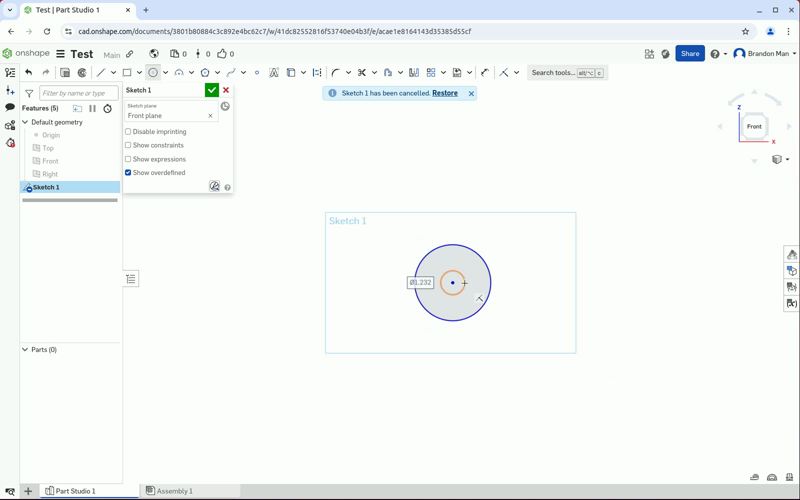
scroll(-6)
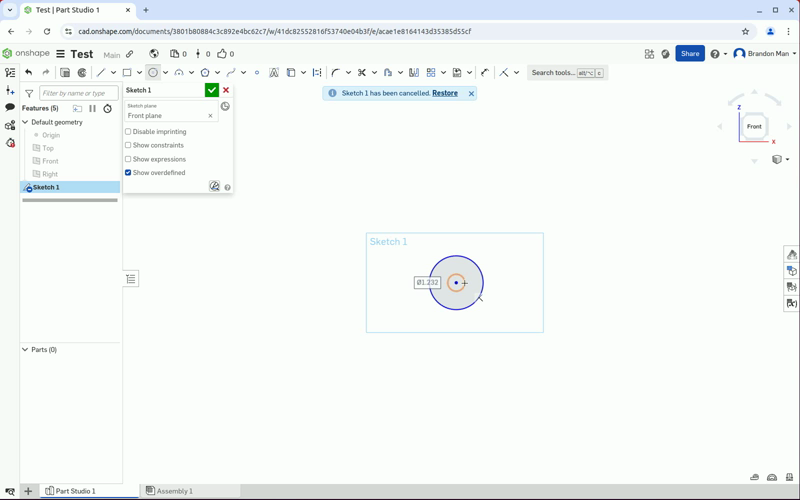
scroll(-6)
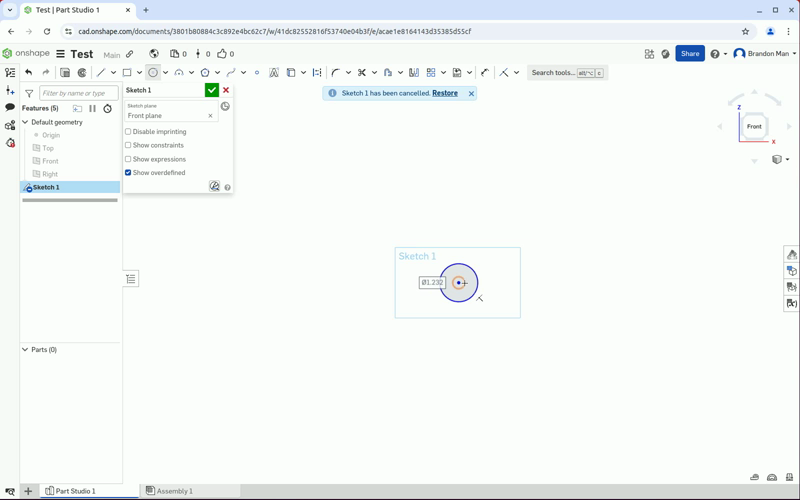
scroll(-6)
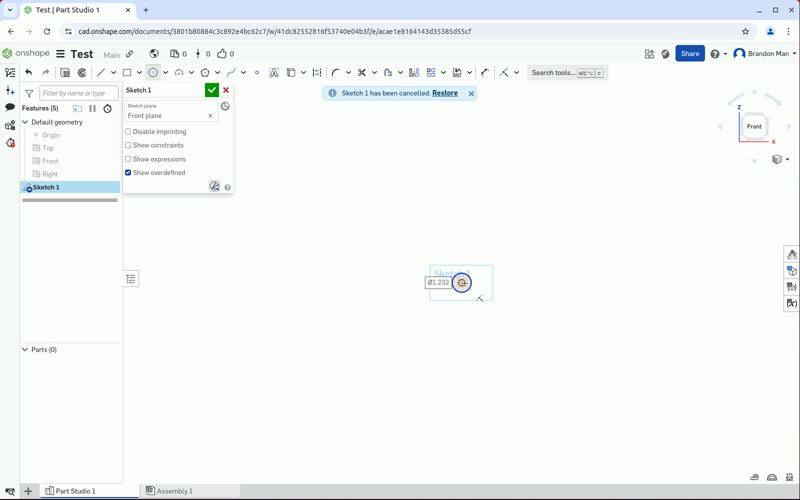
key(esc)
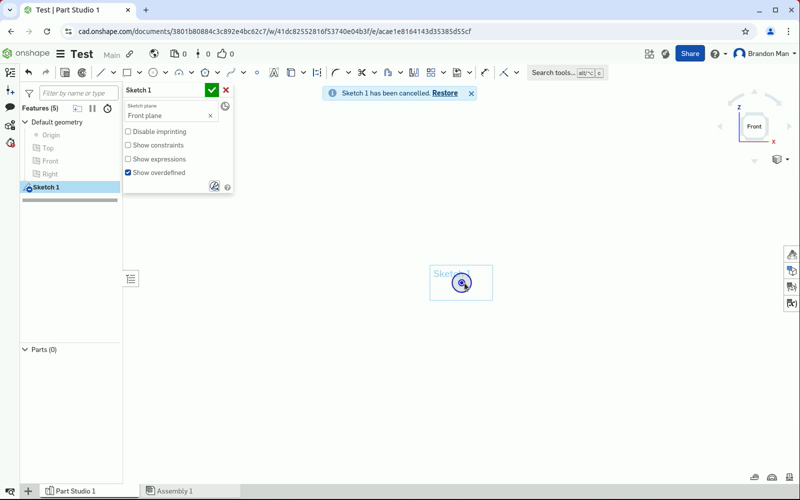
mouse_move(459, 279)
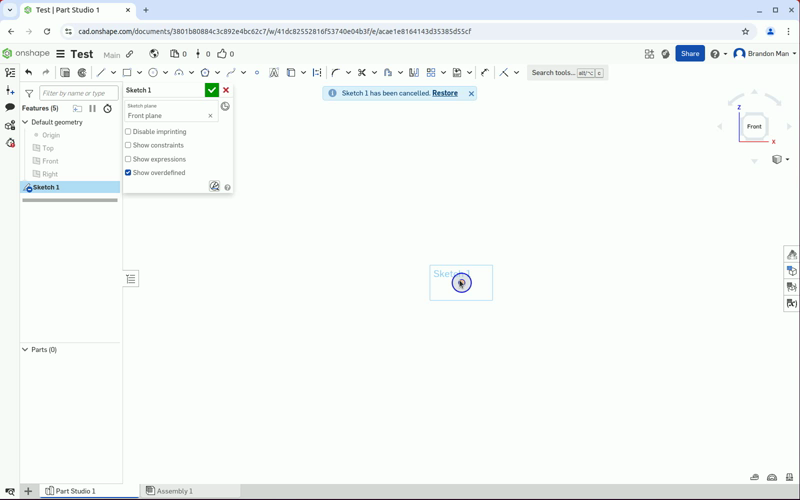
scroll(6)
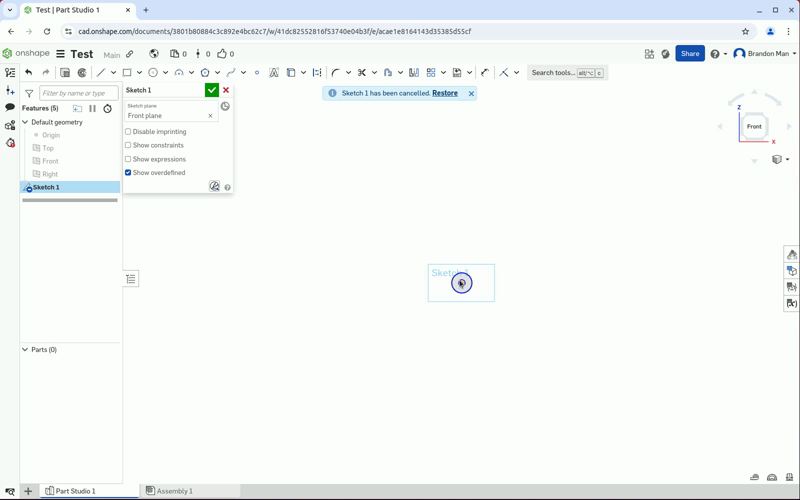
scroll(6)
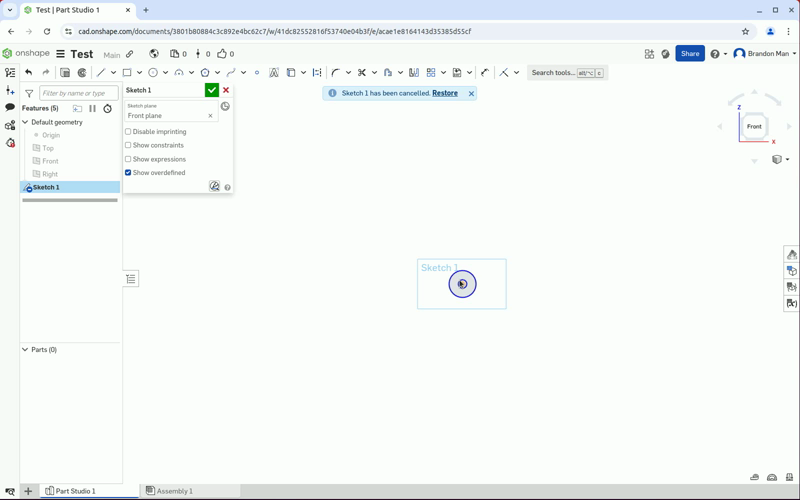
scroll(6)
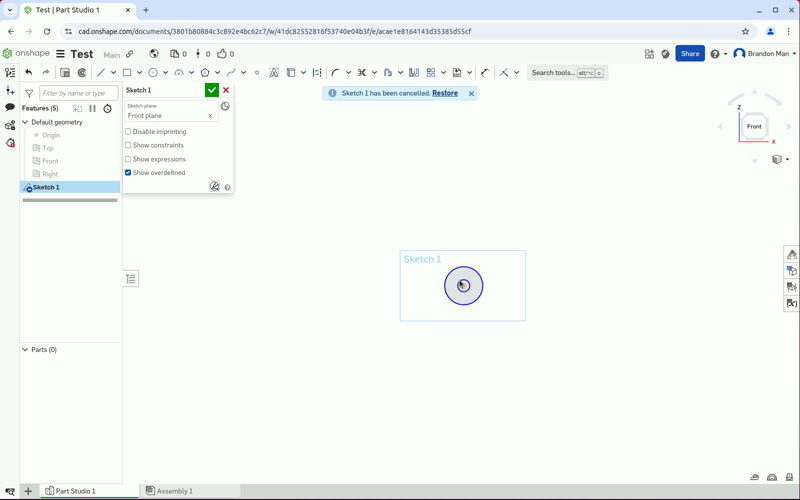
scroll(6)
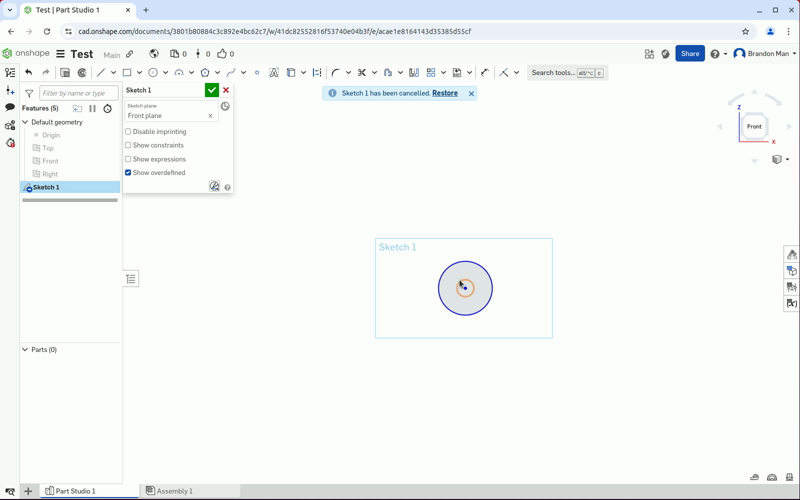
scroll(6)
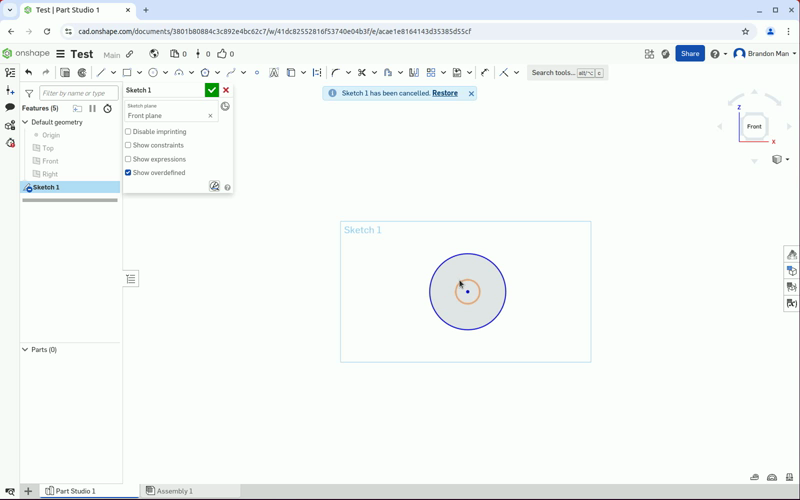
scroll(6)
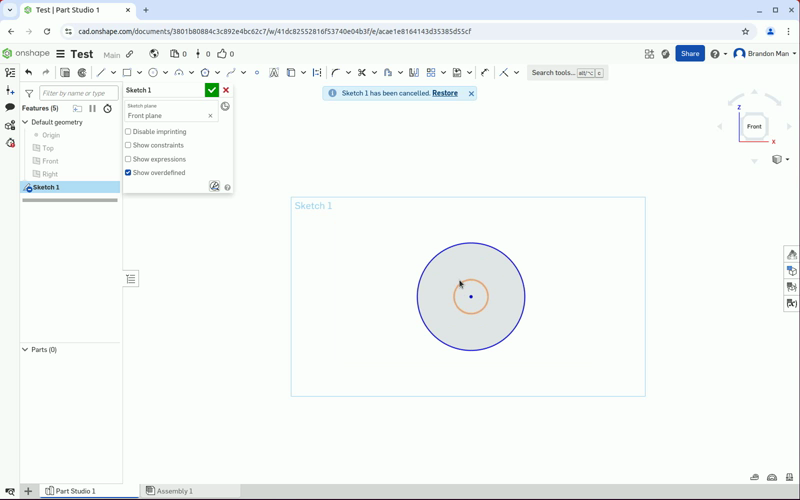
scroll(6)
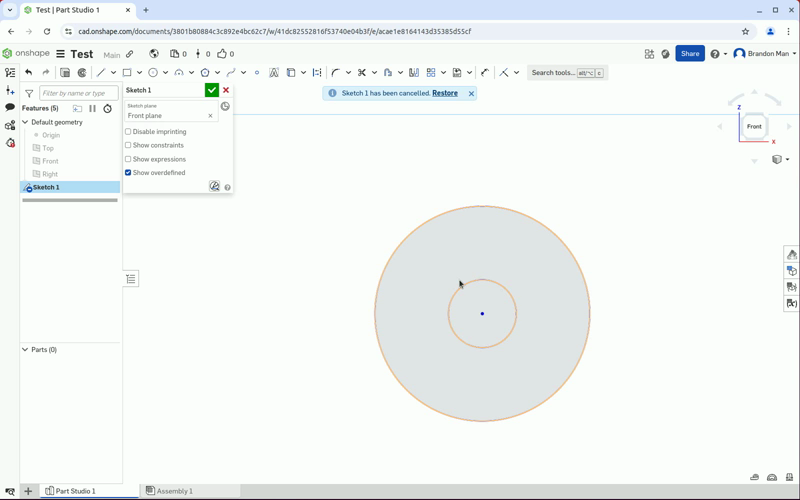
click(459, 279)
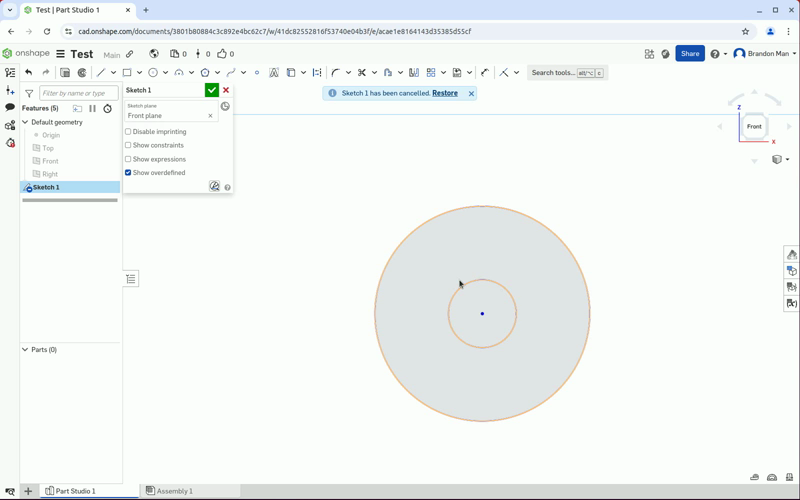
scroll(-6)
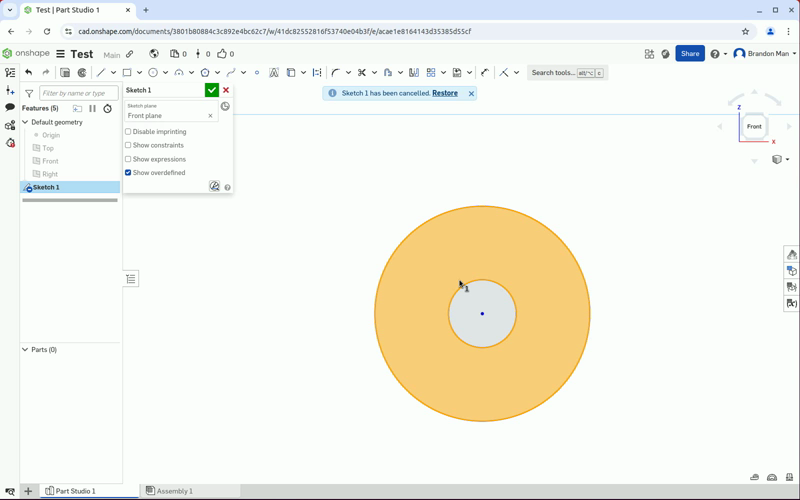
scroll(-6)
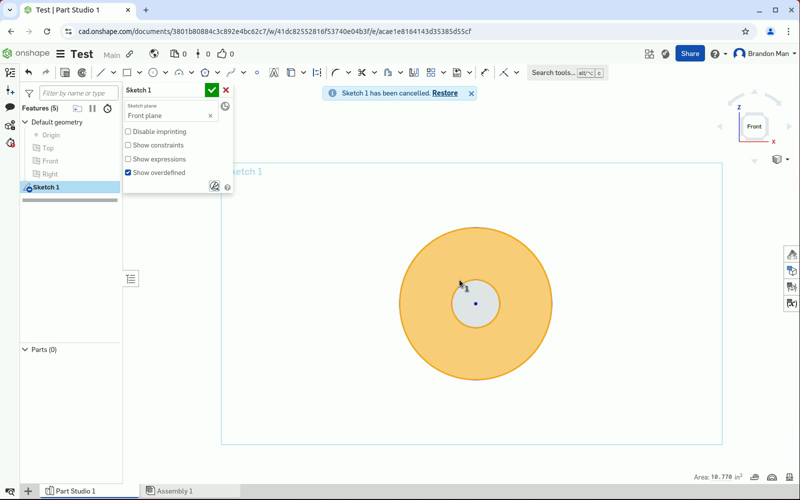
scroll(-6)
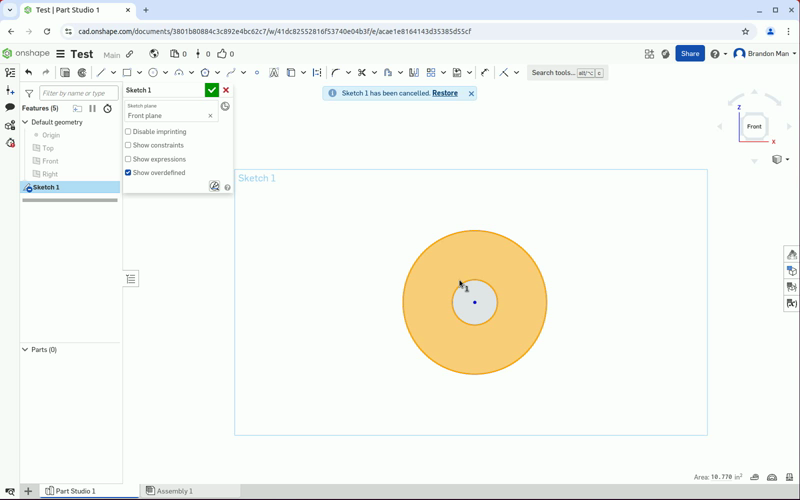
scroll(-6)
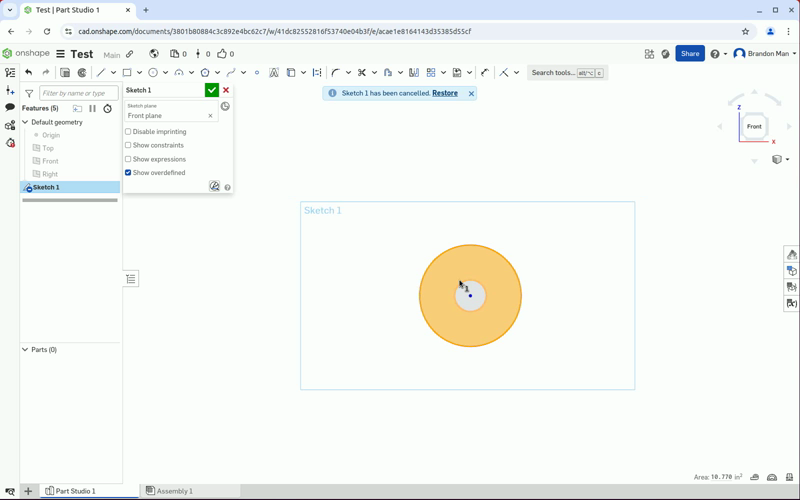
scroll(-6)
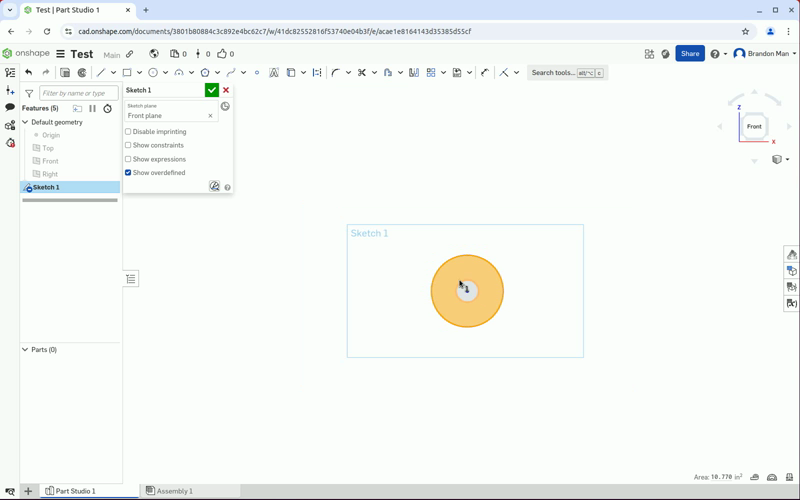
scroll(-6)
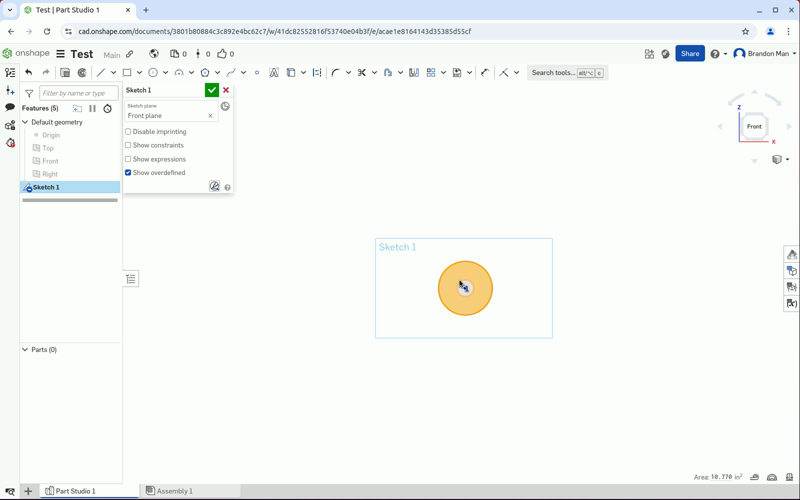
scroll(-6)
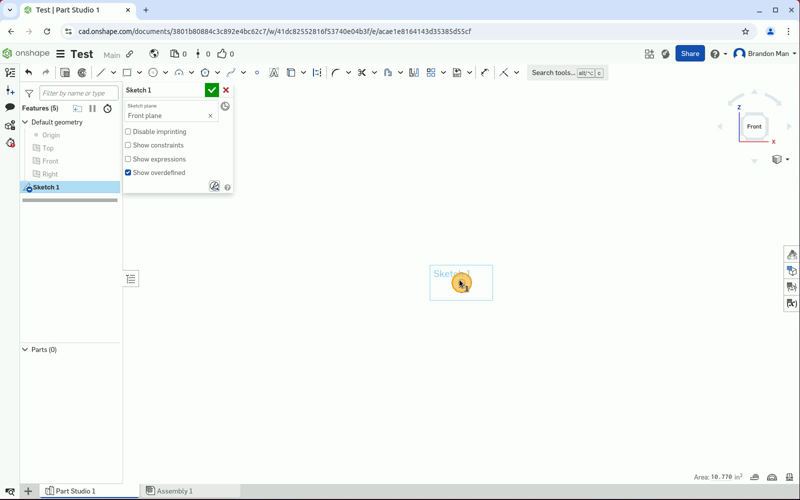
mouse_move(73, 352)
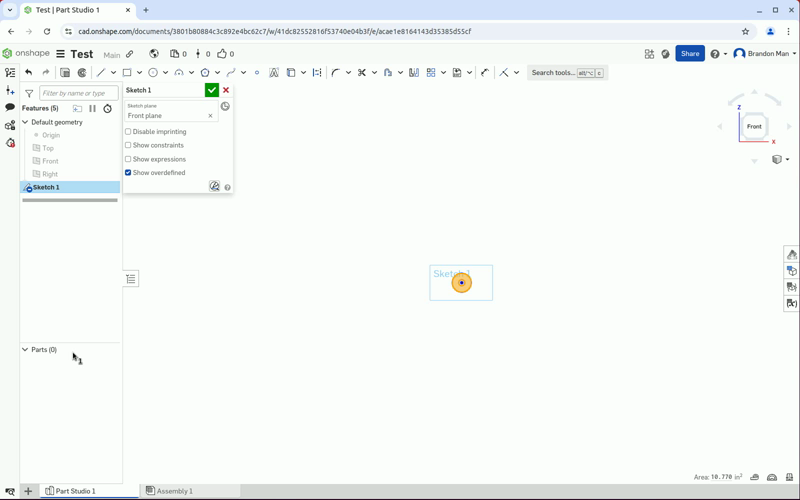
key(shift+y)
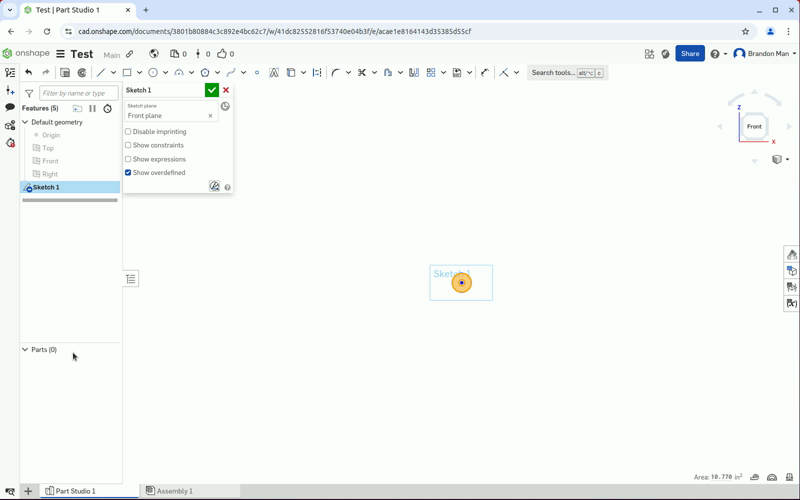
key(shift+e)
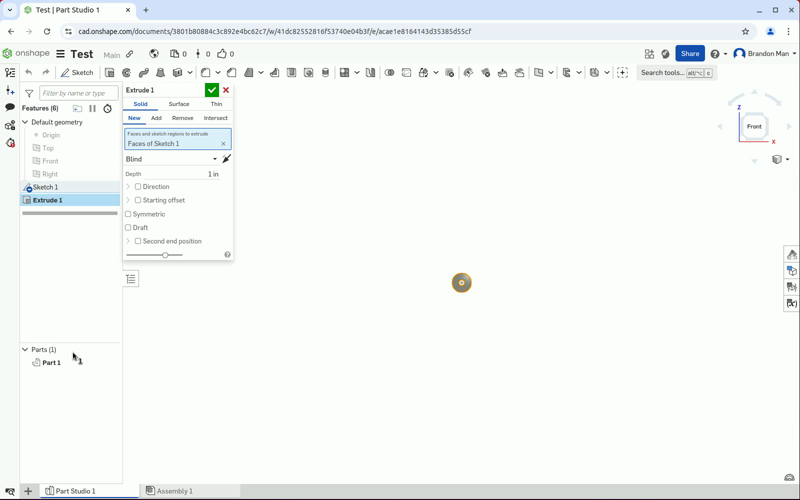
mouse_move(143, 106)
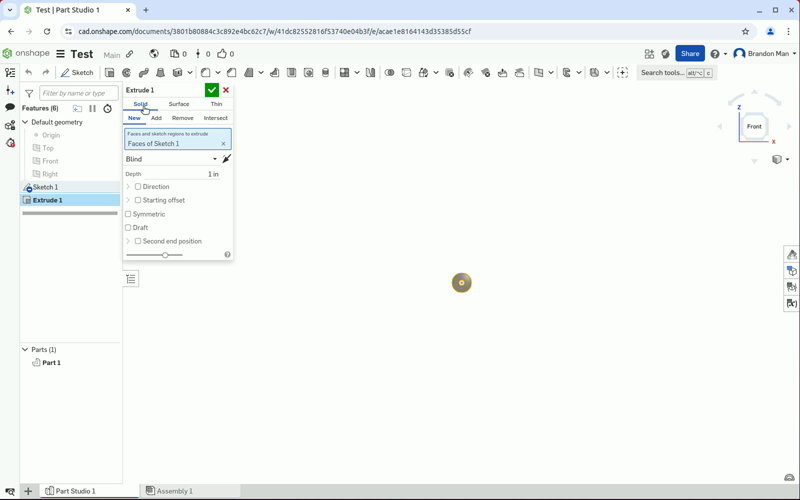
click(143, 106)
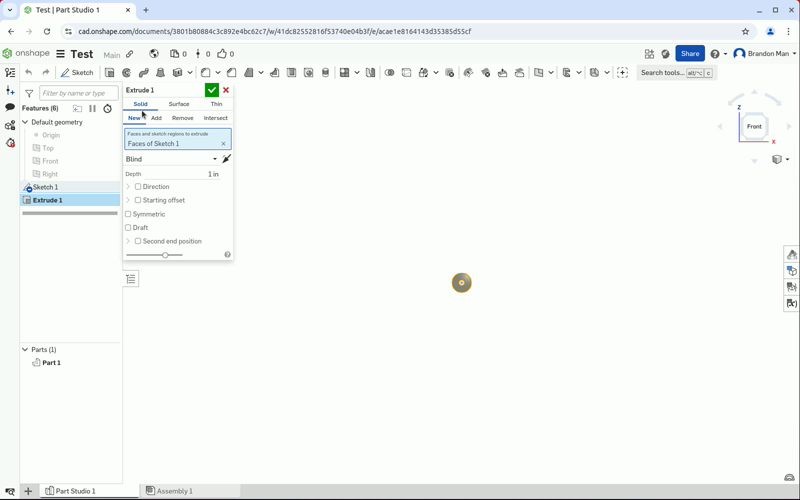
mouse_move(137, 120)
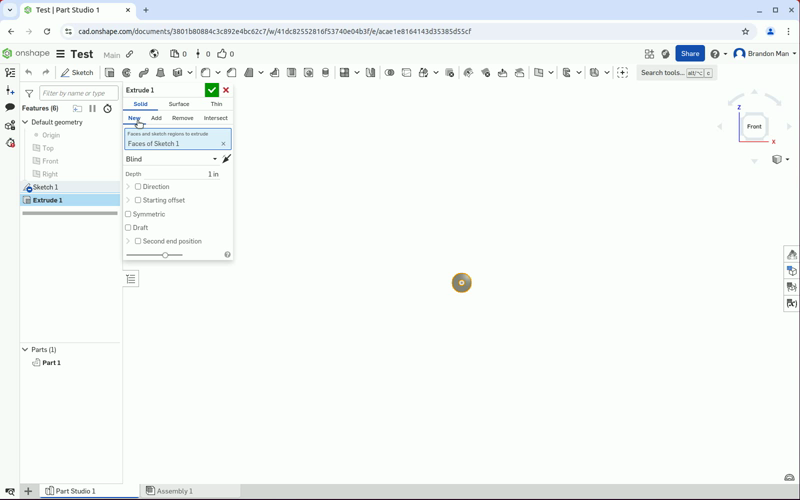
click(137, 120)
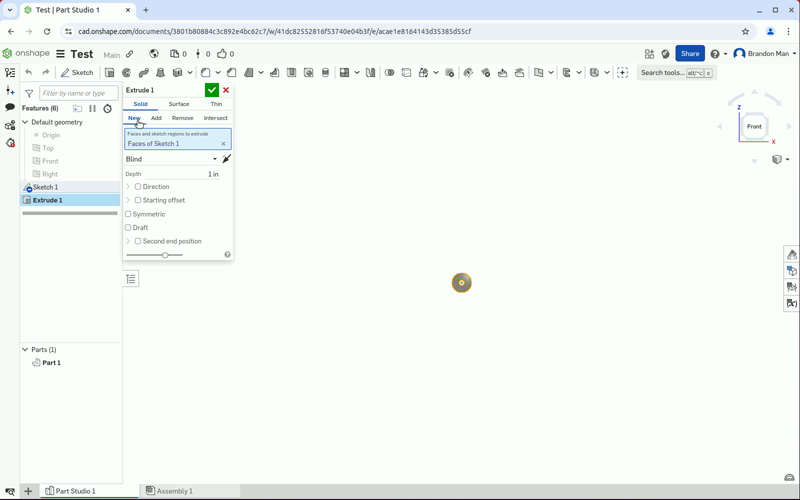
key(tab, 4)
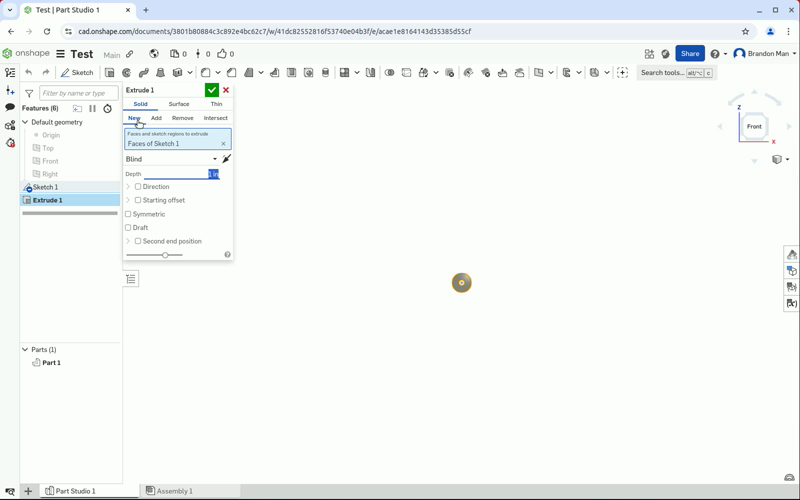
text(0.481)
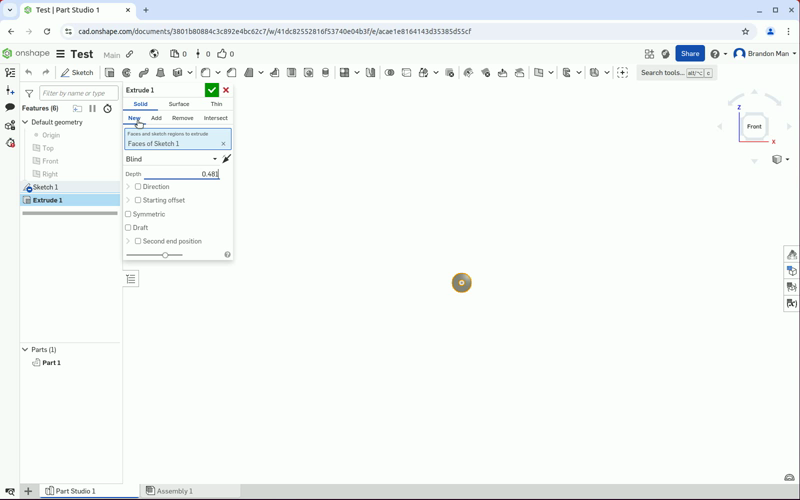
key(enter)
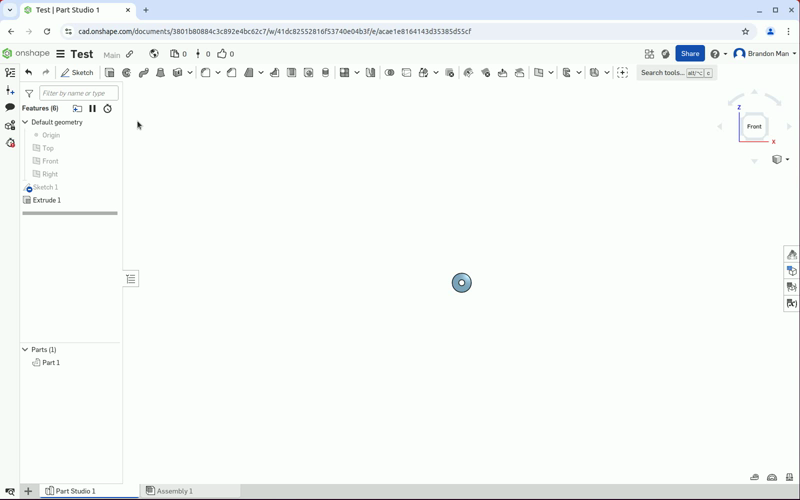
key(shift+h)
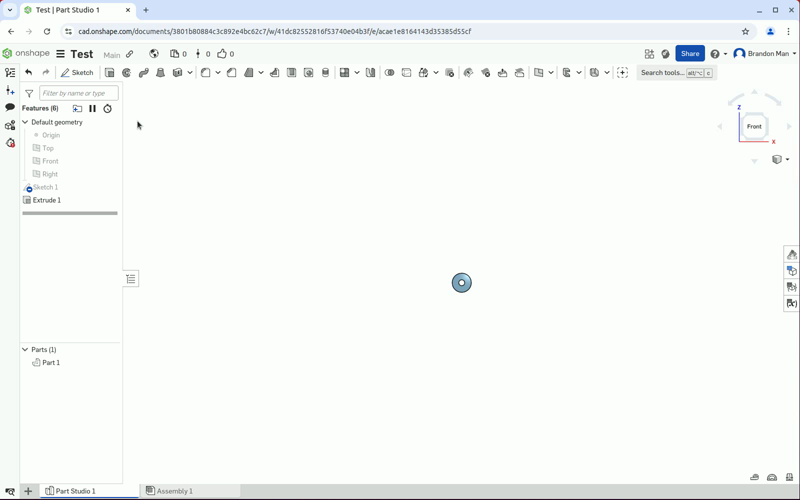
key(shift+h)
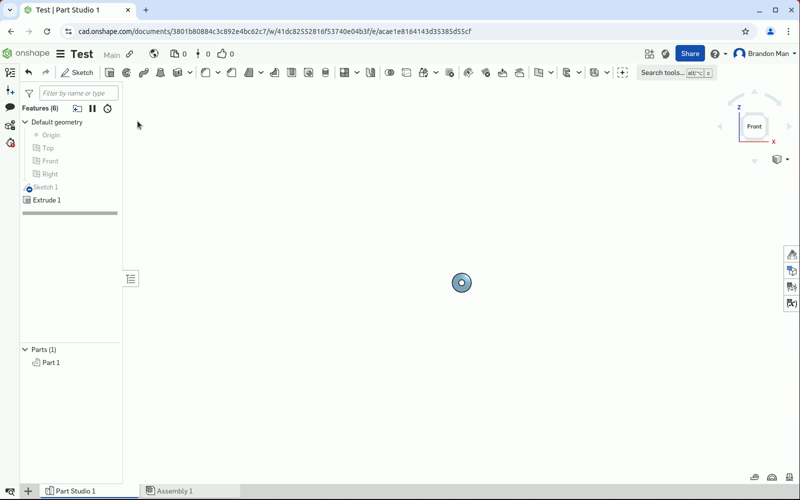
mouse_move(73, 189)
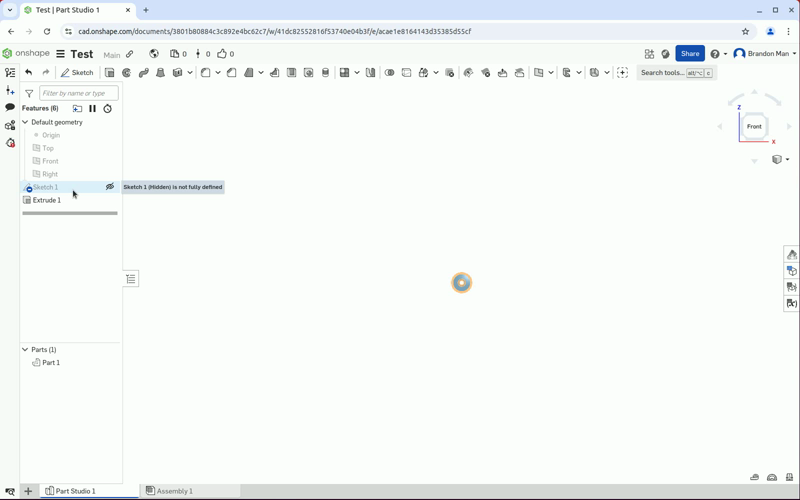
click(73, 189)
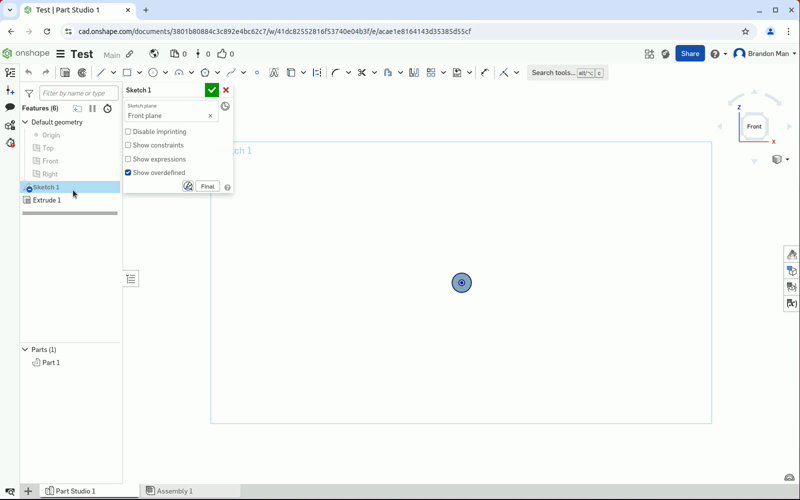
mouse_move(229, 92)
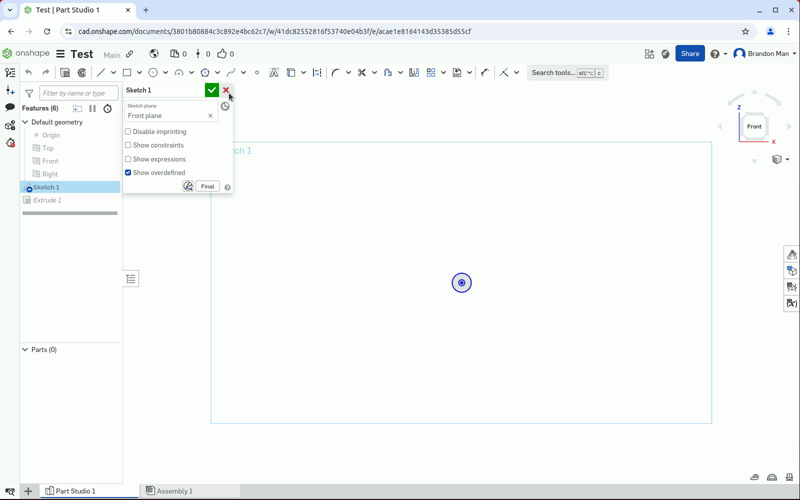
click(229, 92)
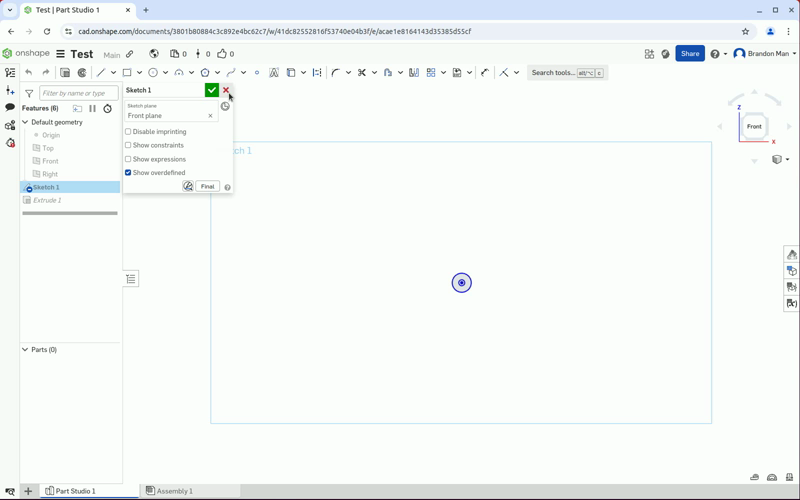
key(shift+s)
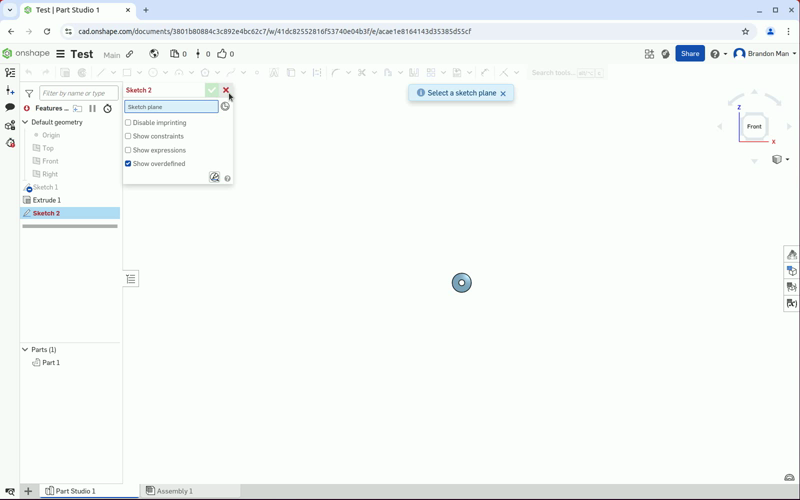
mouse_move(73, 163)
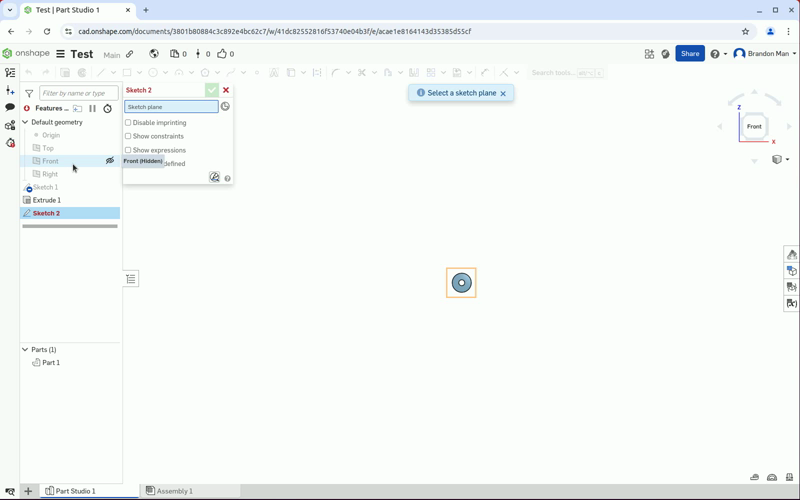
click(73, 163)
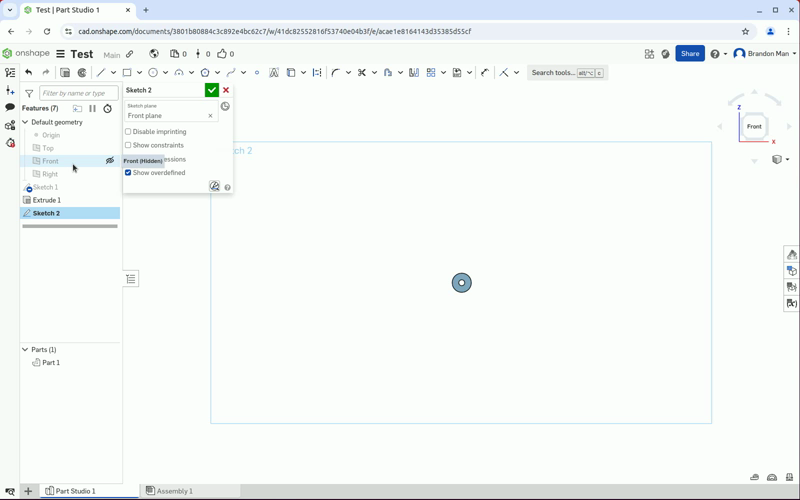
mouse_move(73, 352)
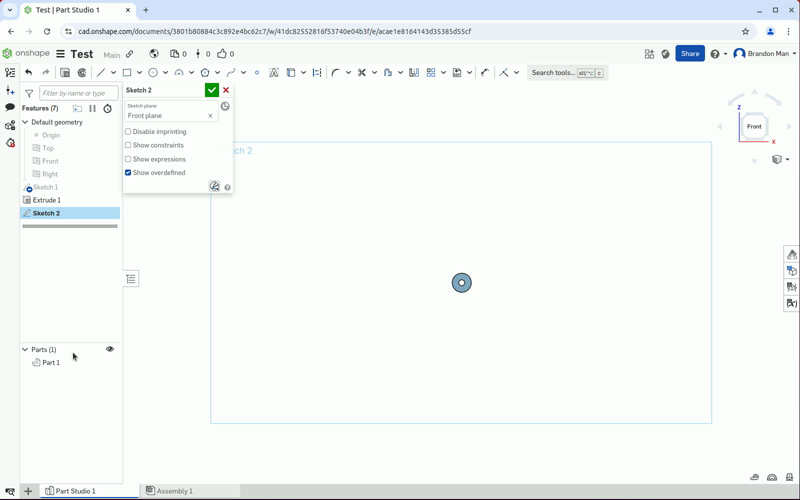
key(y)
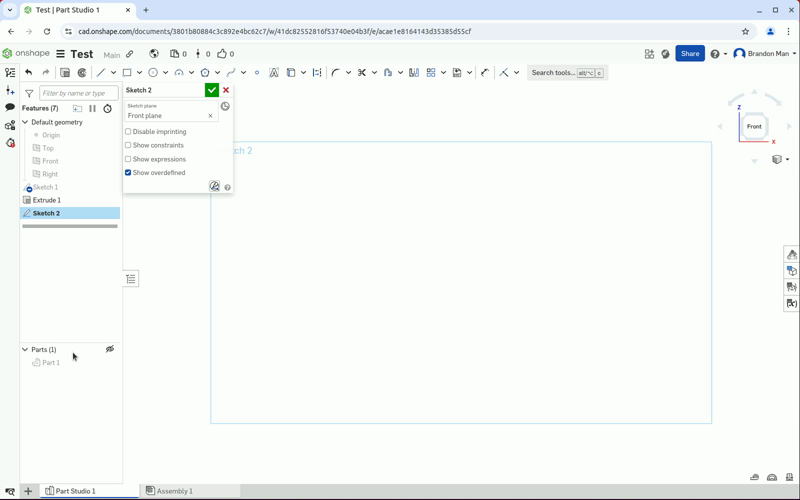
key(c)
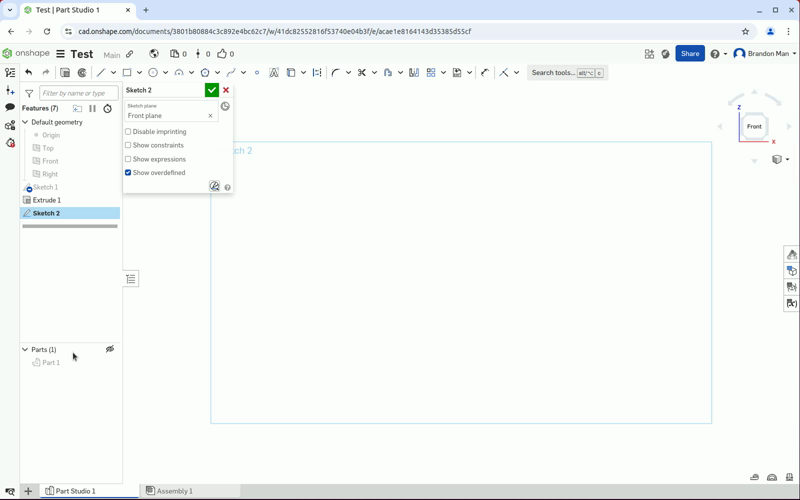
key_down(shift)
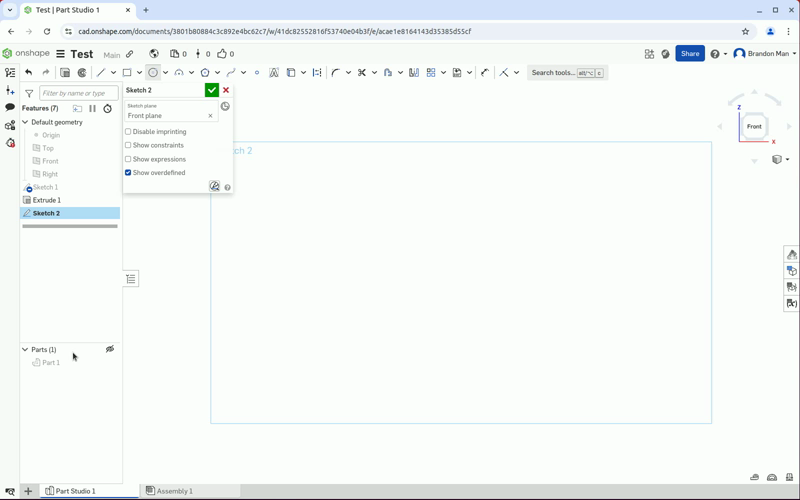
mouse_move(501, 282)
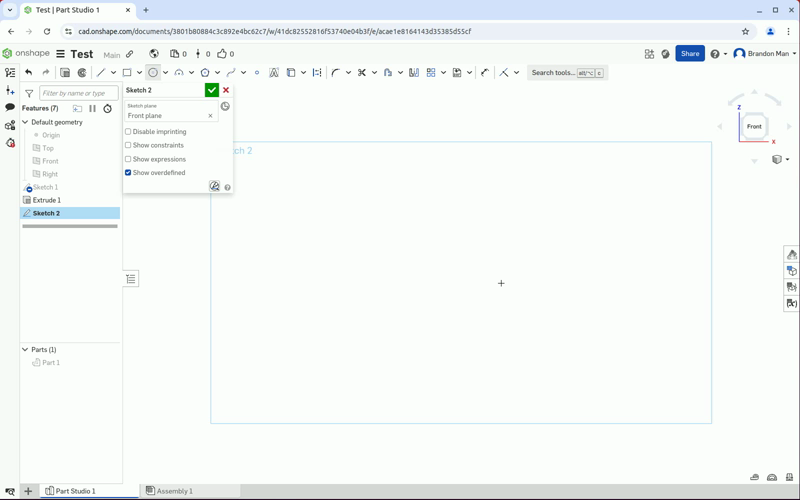
click(501, 282)
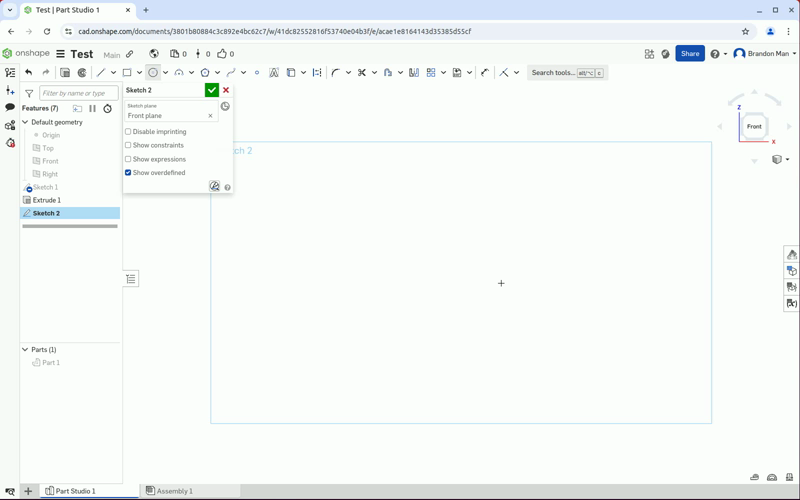
key_up(shift)
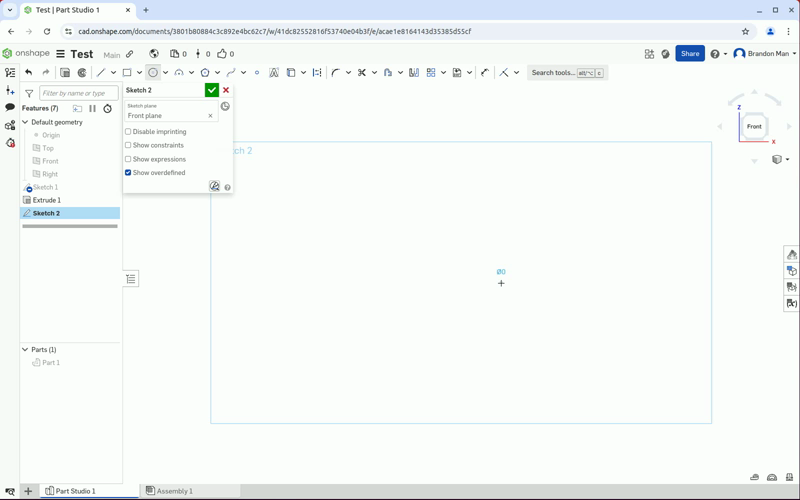
mouse_move(508, 282)
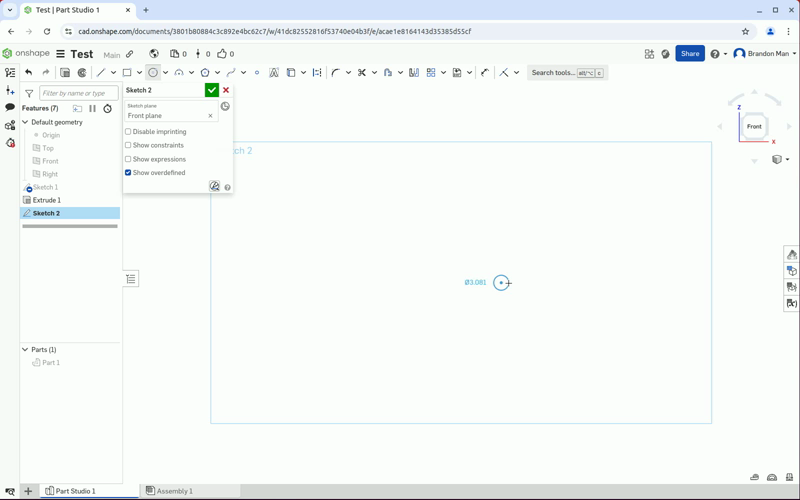
click(508, 282)
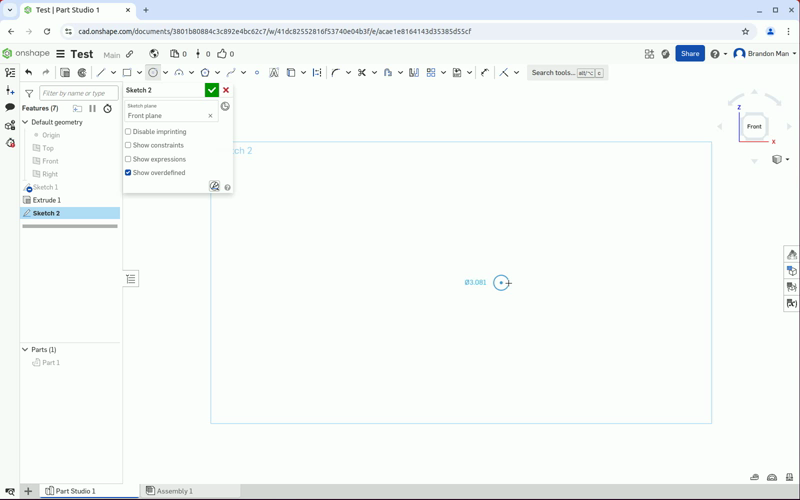
key(esc)
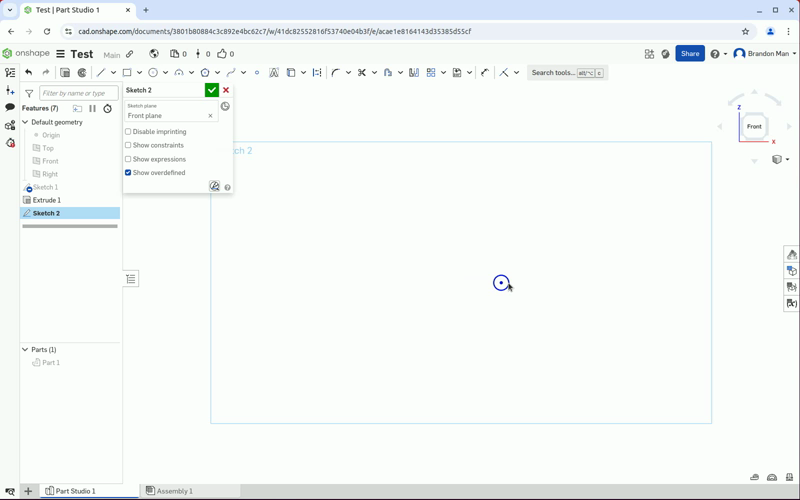
key(c)
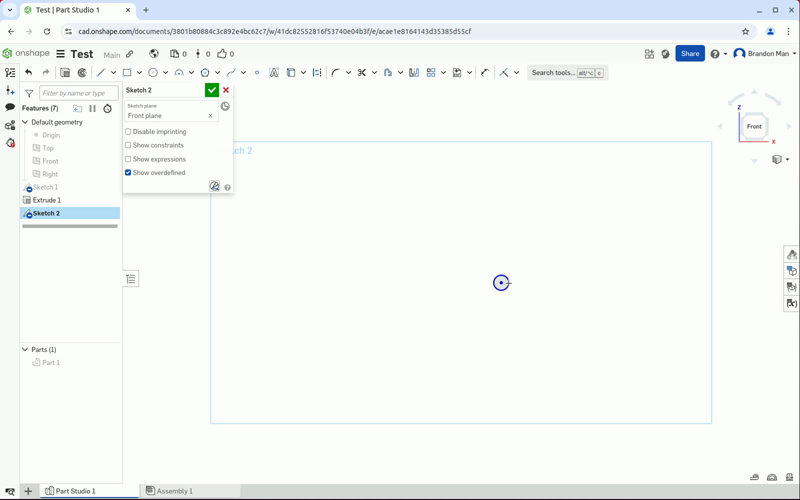
key_down(shift)
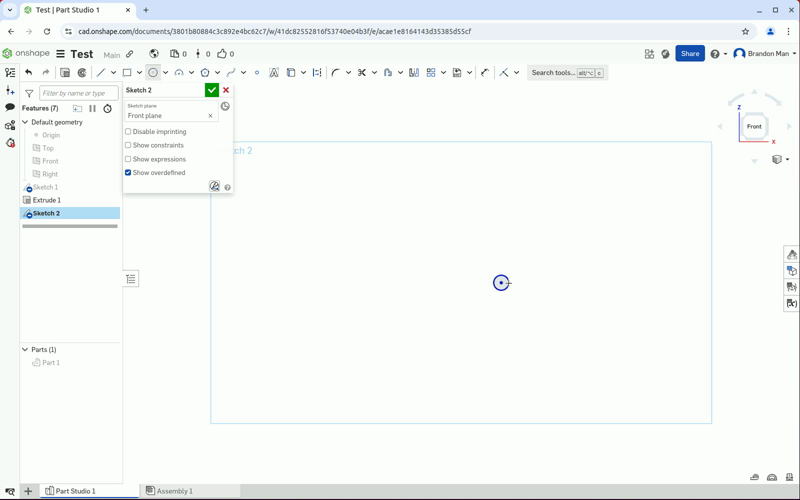
mouse_move(501, 282)
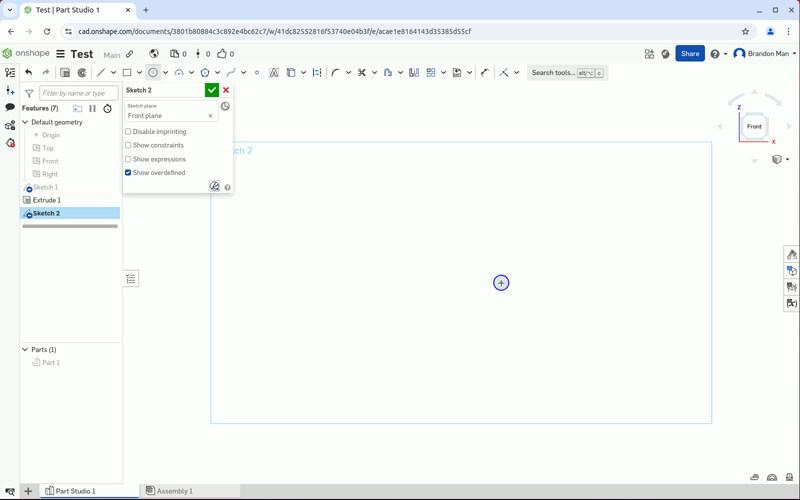
click(501, 282)
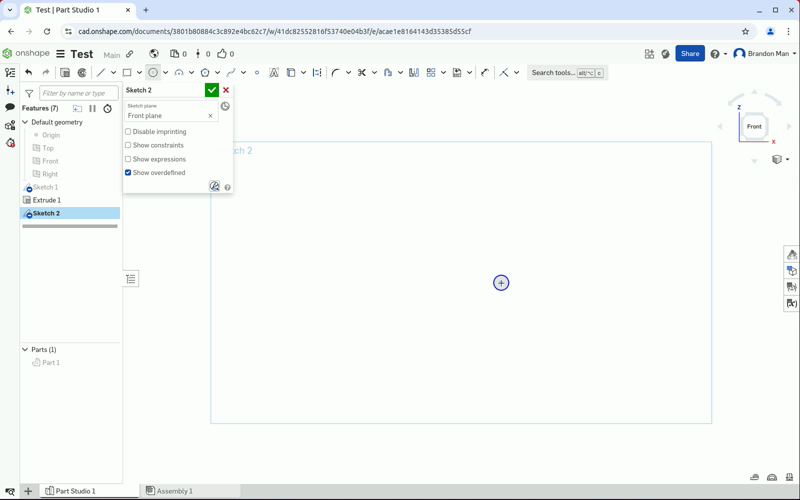
key_up(shift)
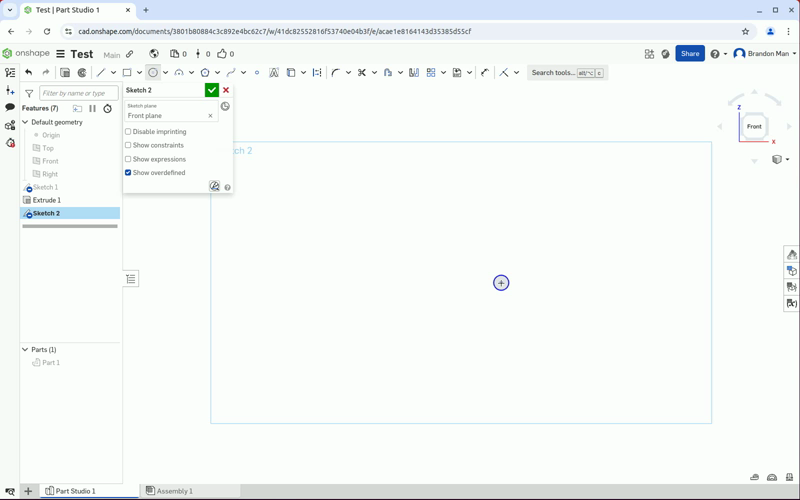
mouse_move(504, 282)
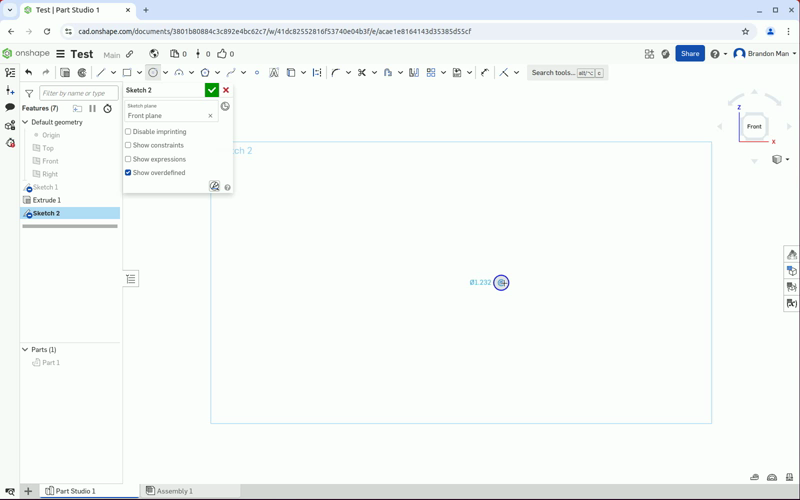
scroll(6)
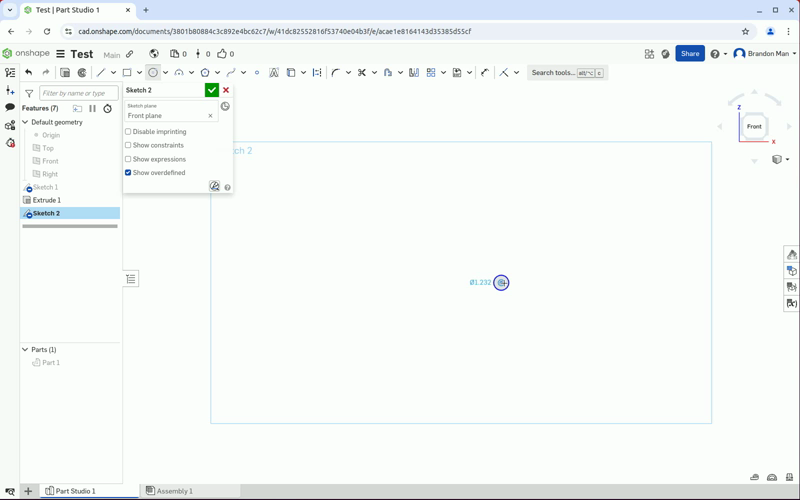
scroll(6)
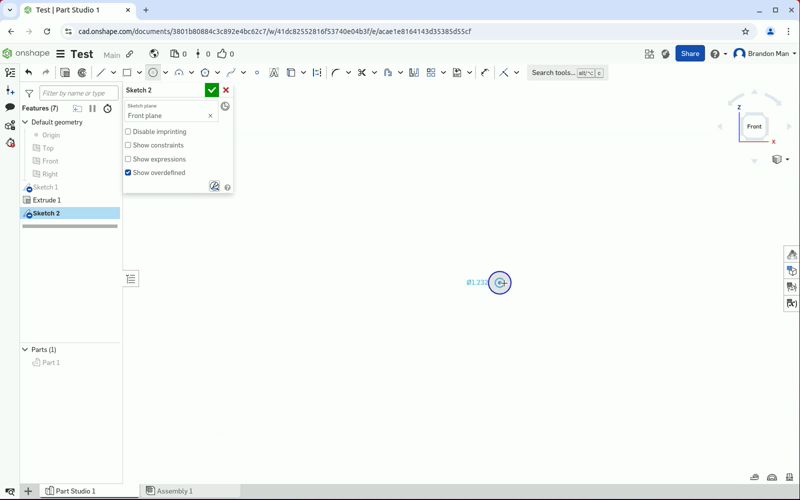
scroll(6)
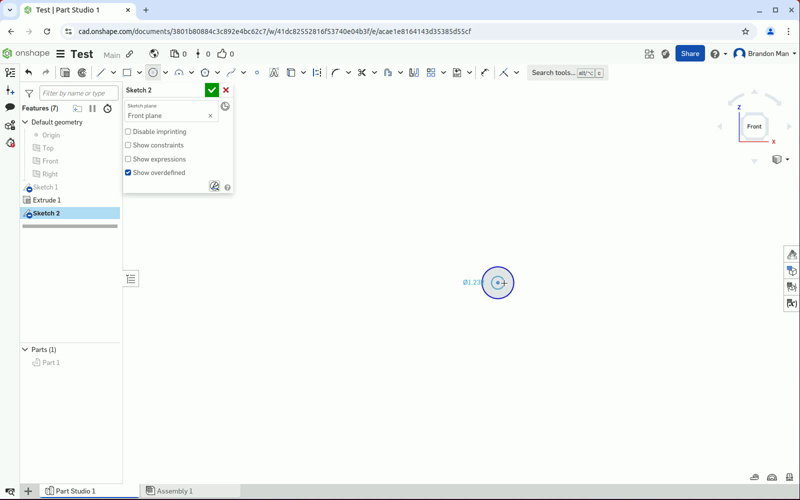
scroll(6)
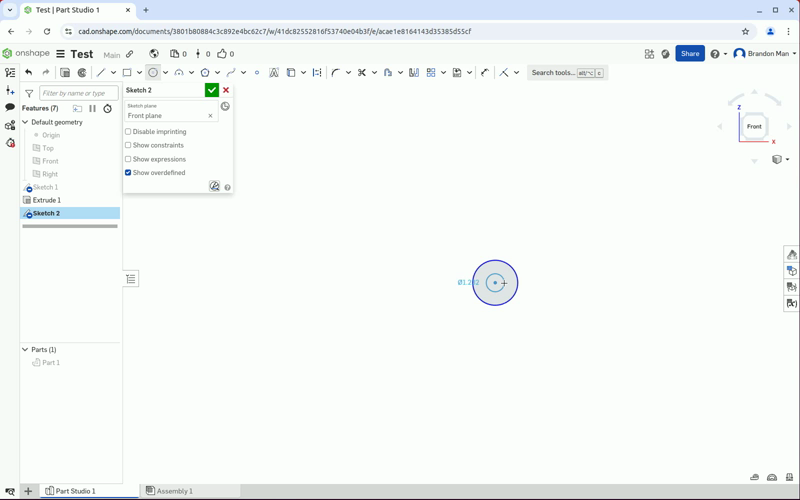
scroll(6)
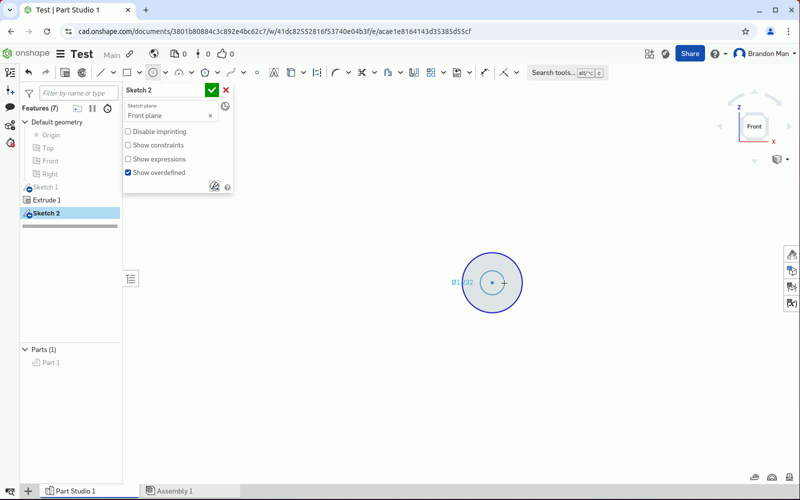
scroll(6)
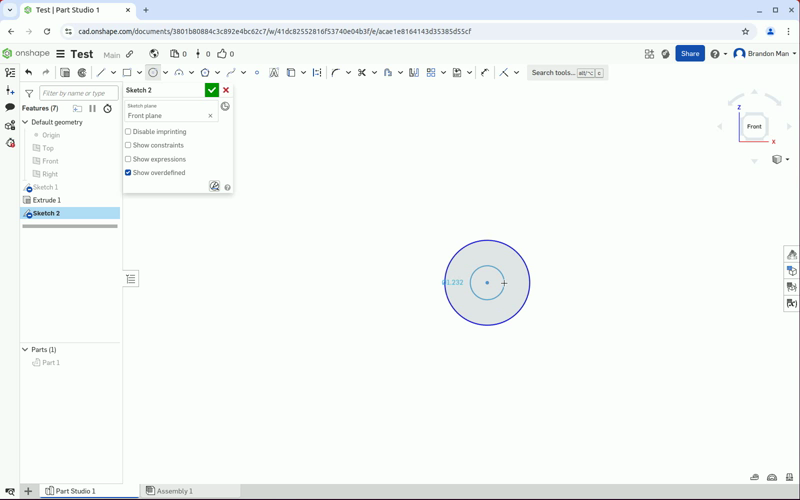
scroll(6)
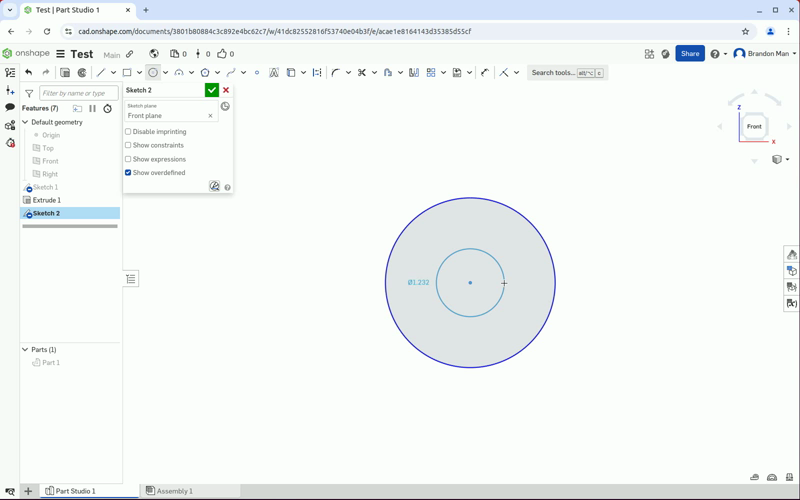
click(504, 282)
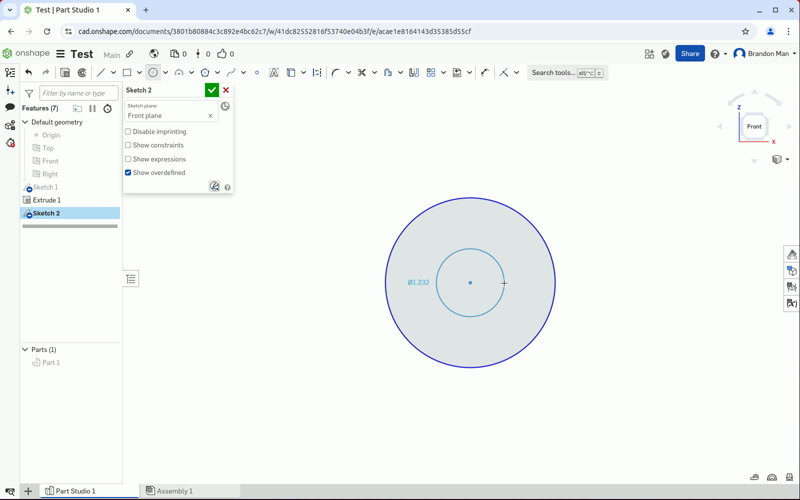
scroll(-6)
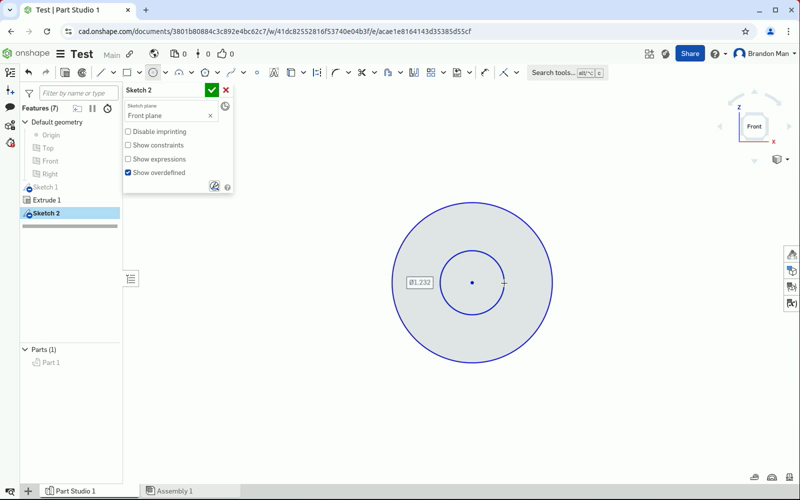
scroll(-6)
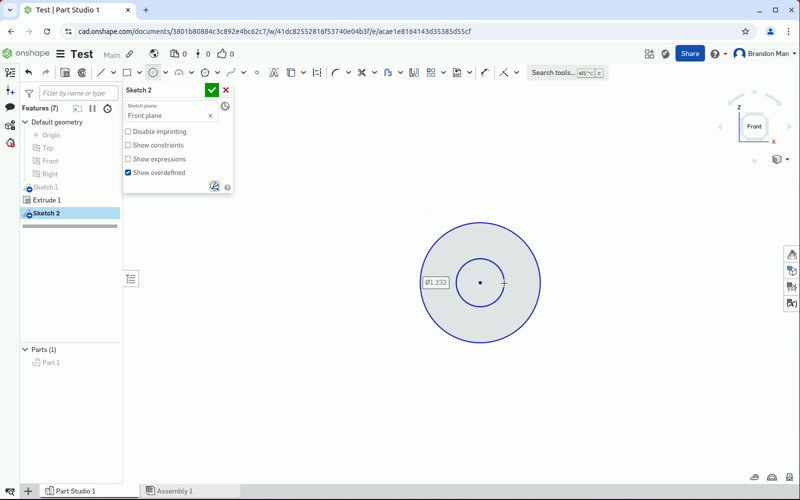
scroll(-6)
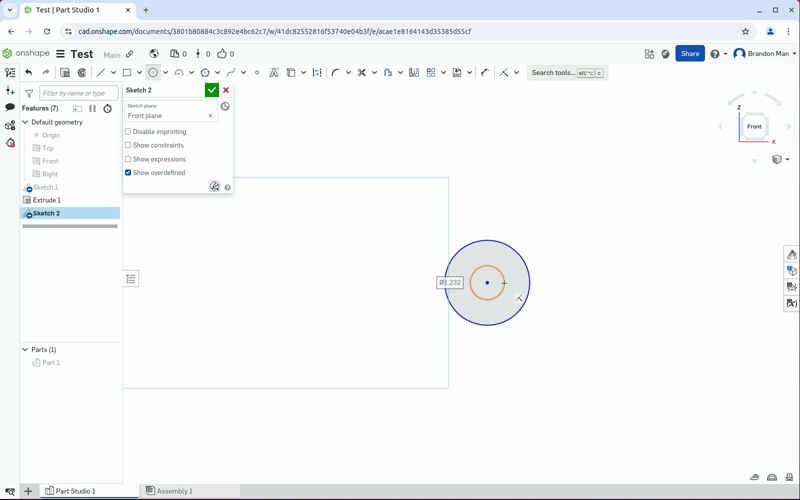
scroll(-6)
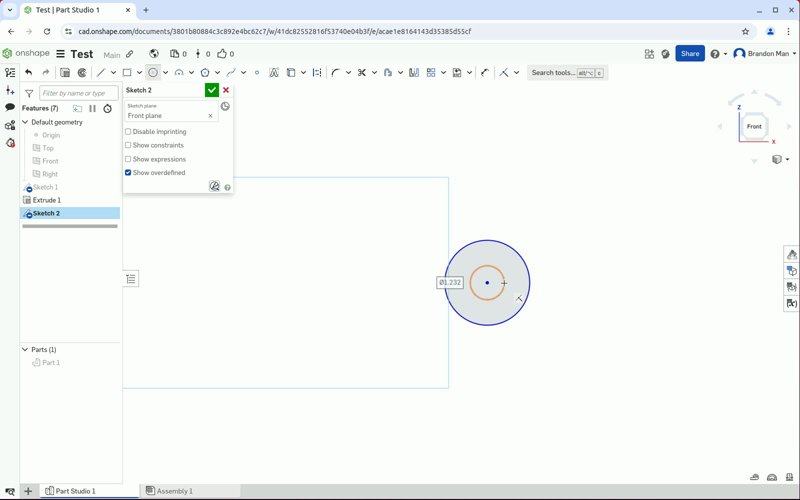
scroll(-6)
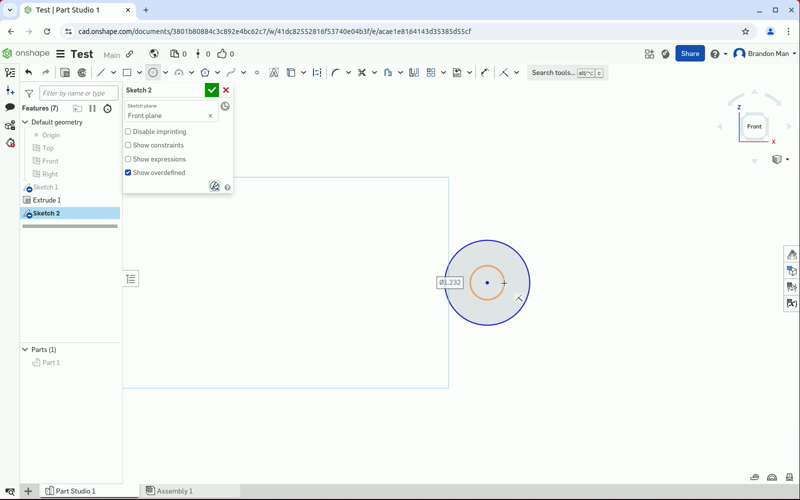
scroll(-6)
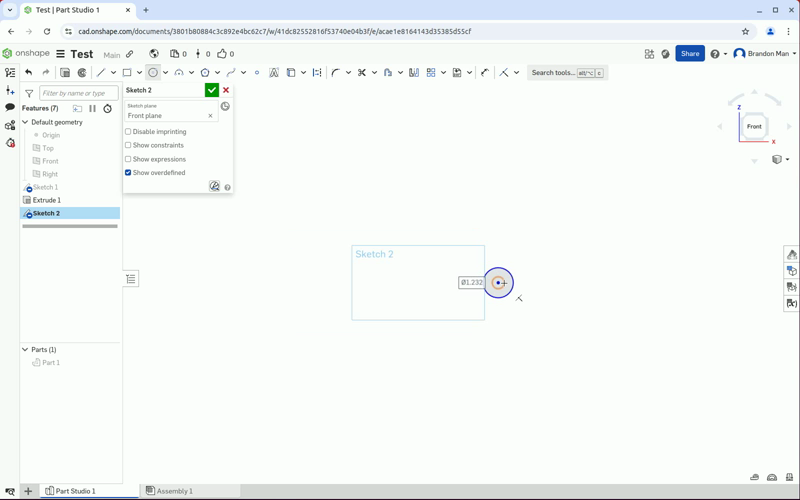
scroll(-6)
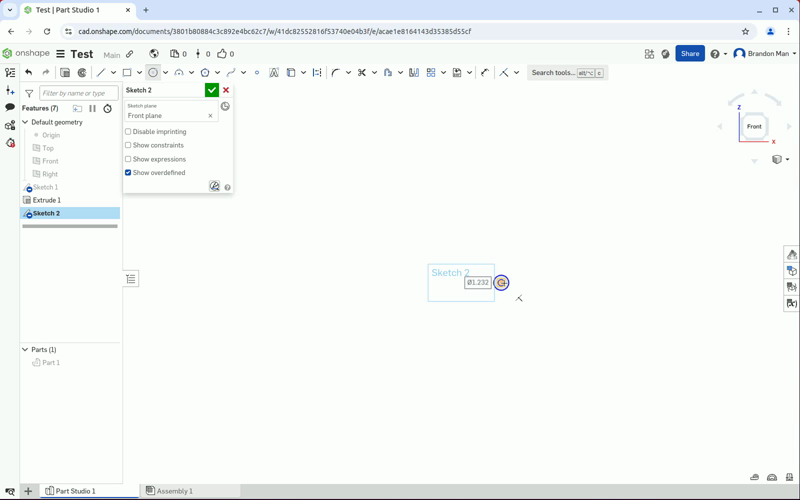
key(esc)
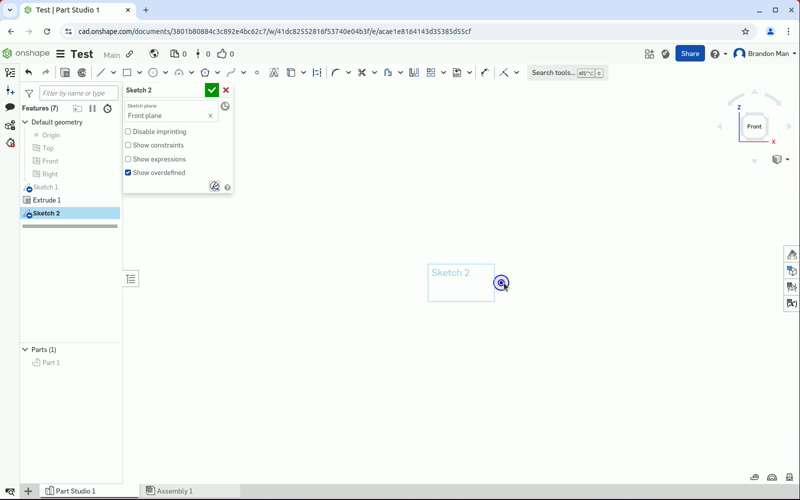
mouse_move(497, 283)
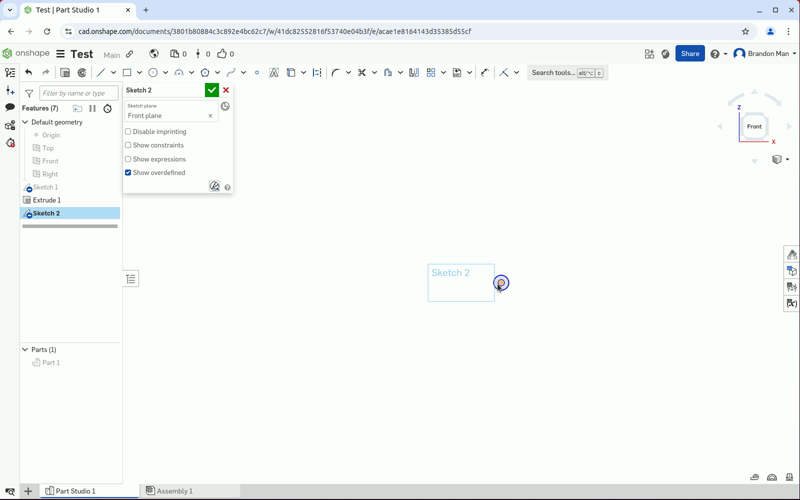
scroll(6)
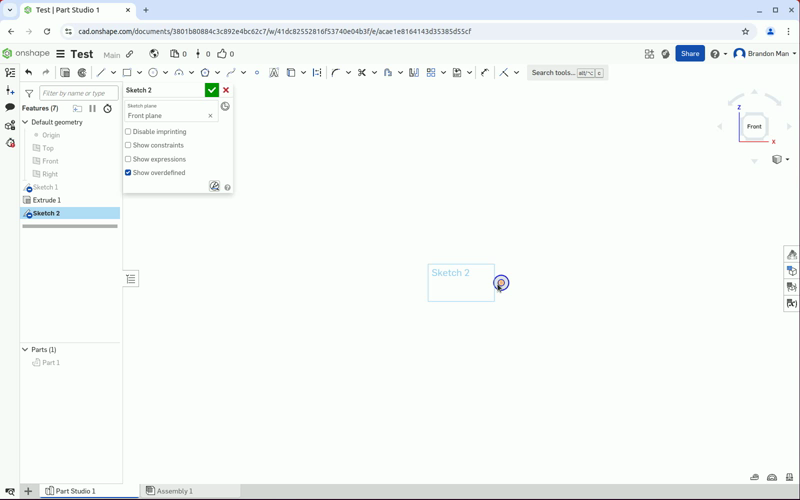
scroll(6)
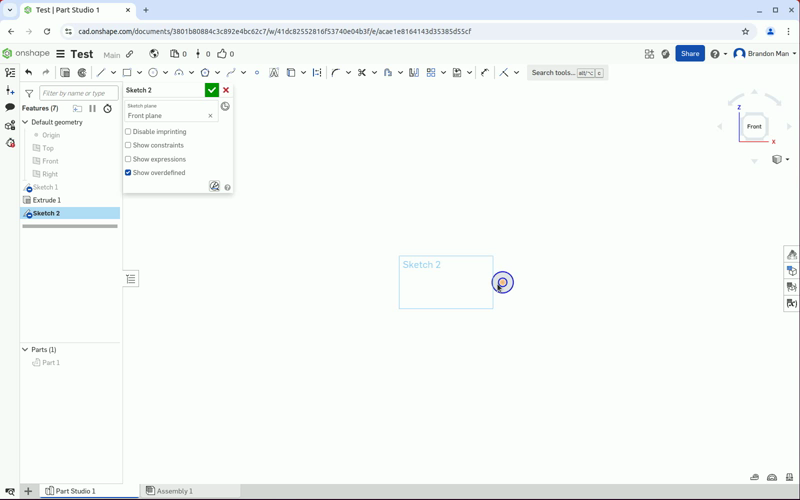
scroll(6)
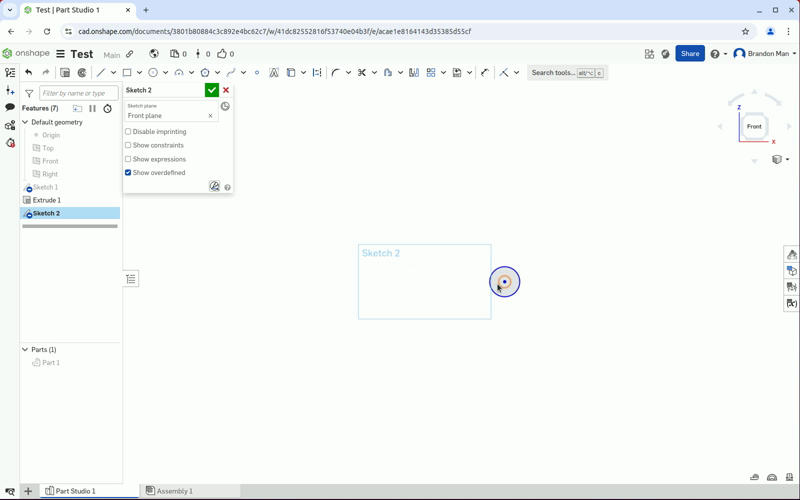
scroll(6)
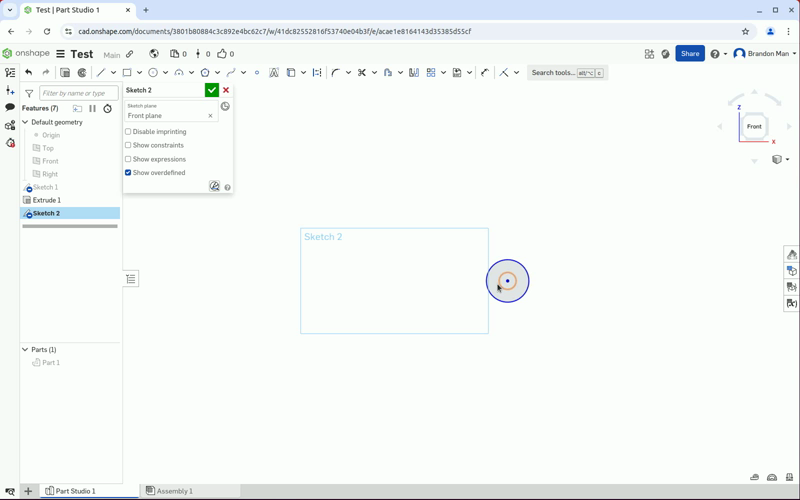
scroll(6)
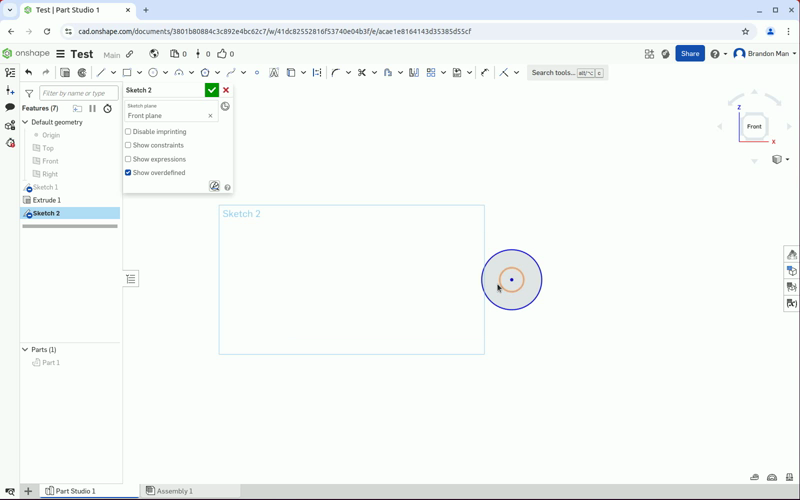
scroll(6)
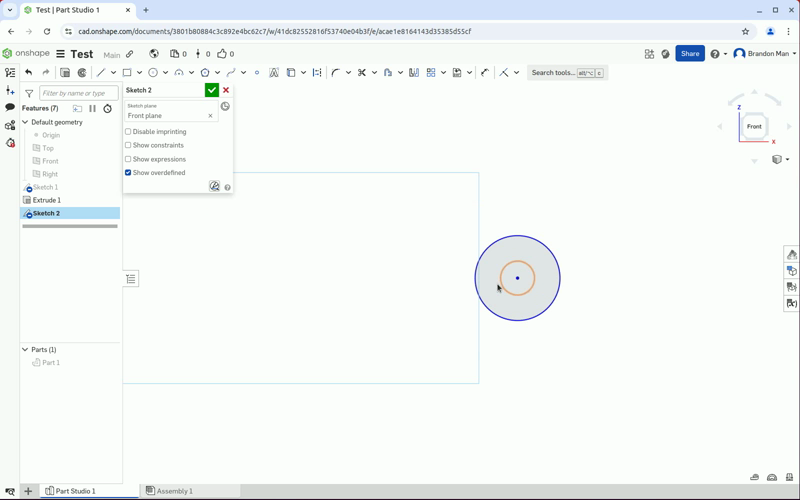
scroll(6)
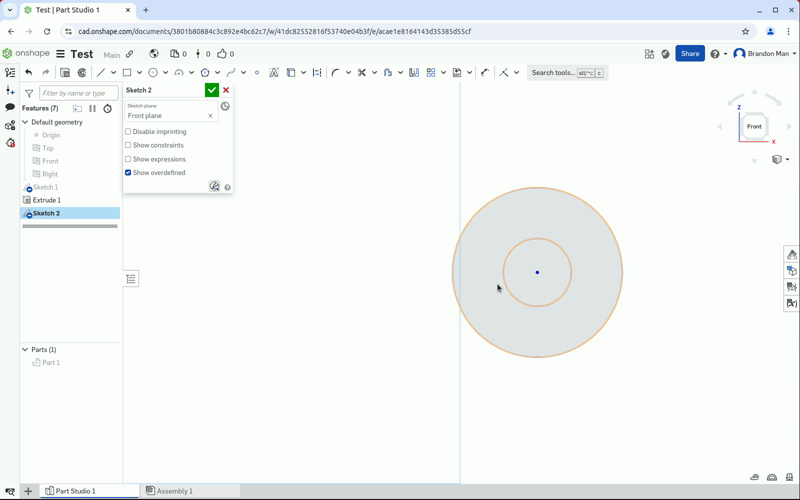
click(497, 283)
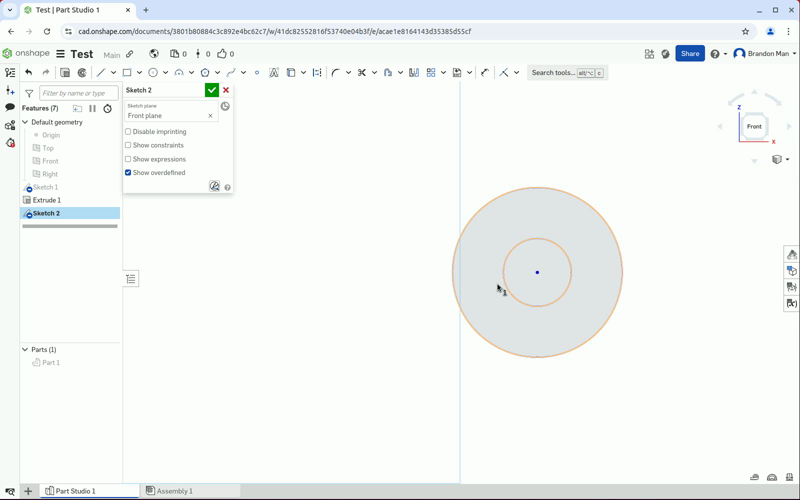
scroll(-6)
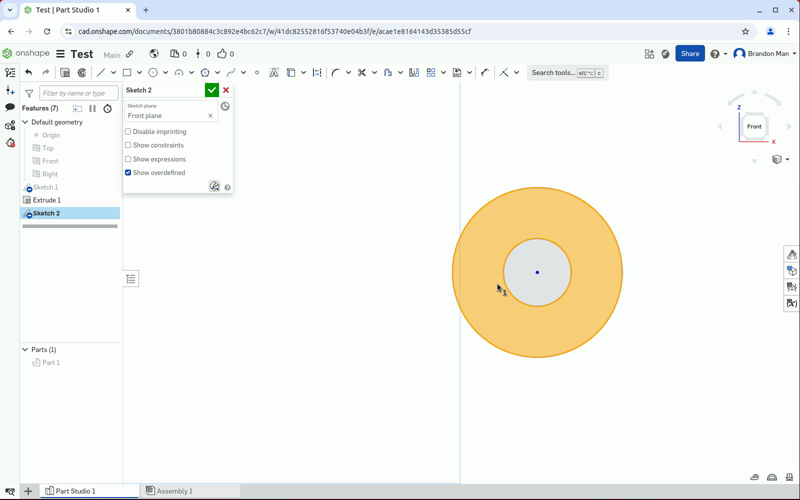
scroll(-6)
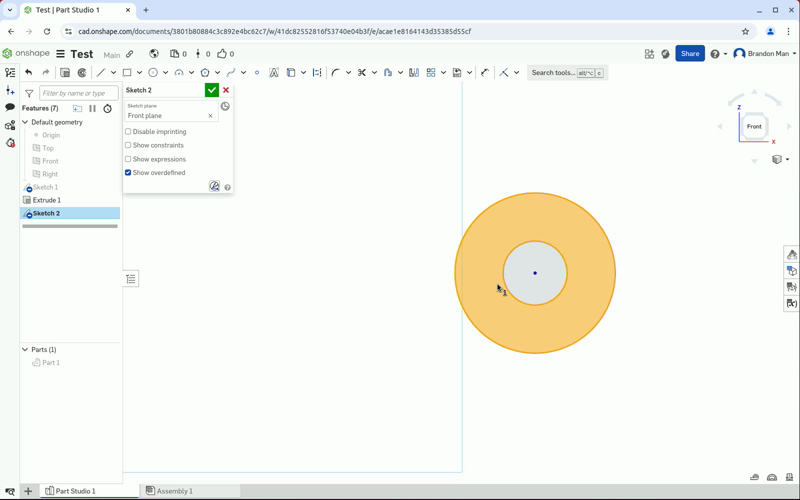
scroll(-6)
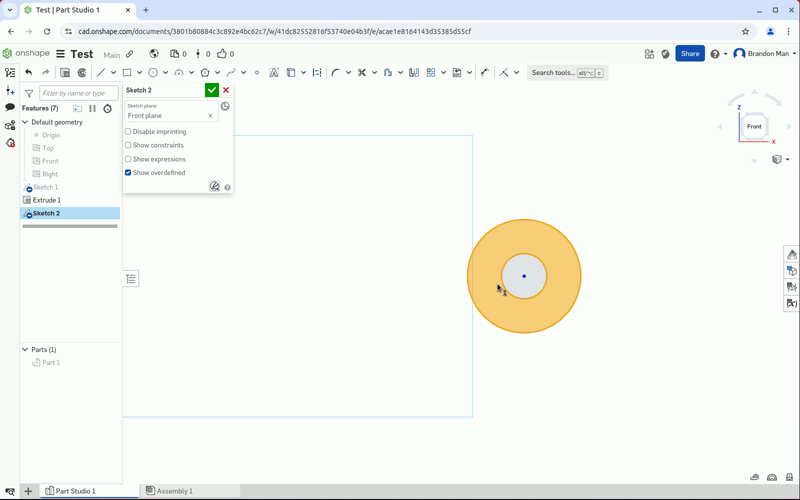
scroll(-6)
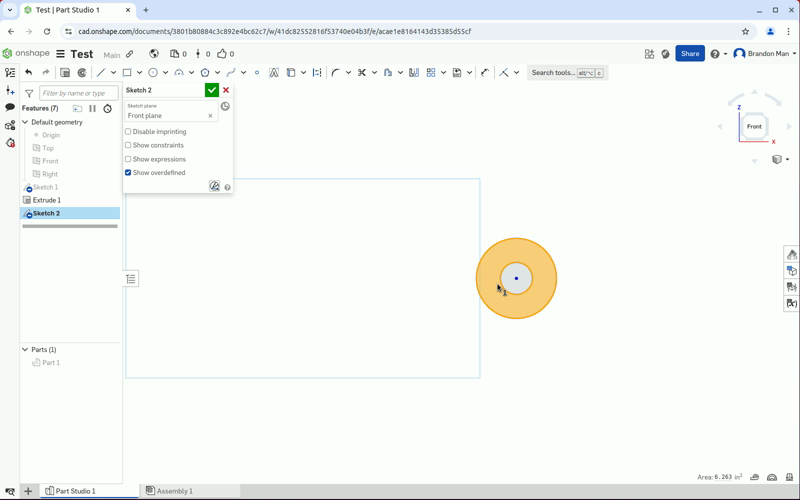
scroll(-6)
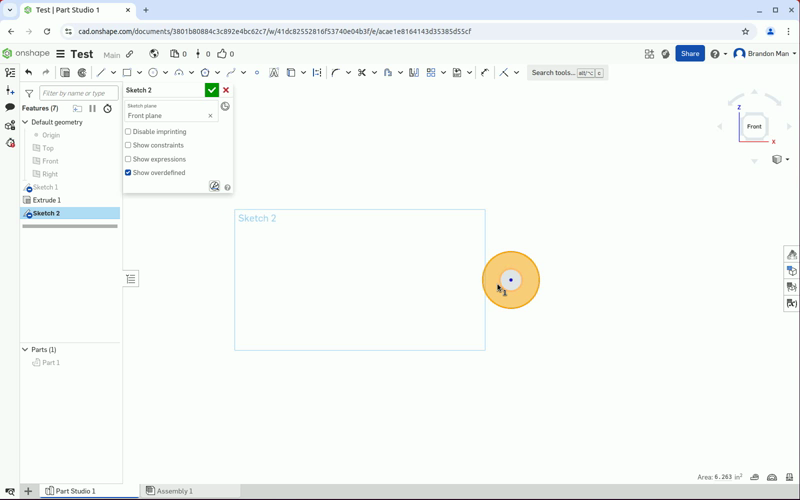
scroll(-6)
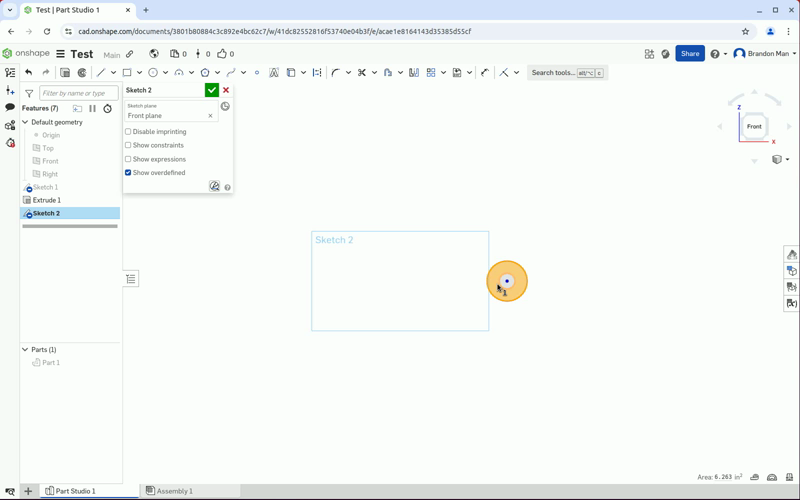
scroll(-6)
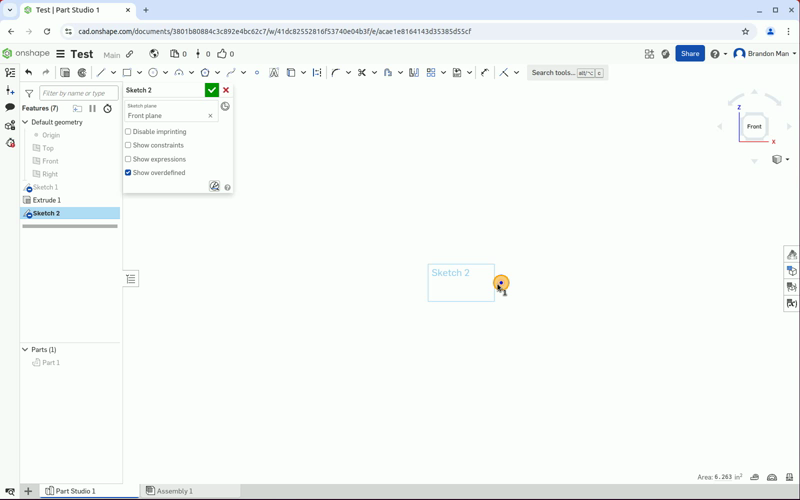
mouse_move(73, 352)
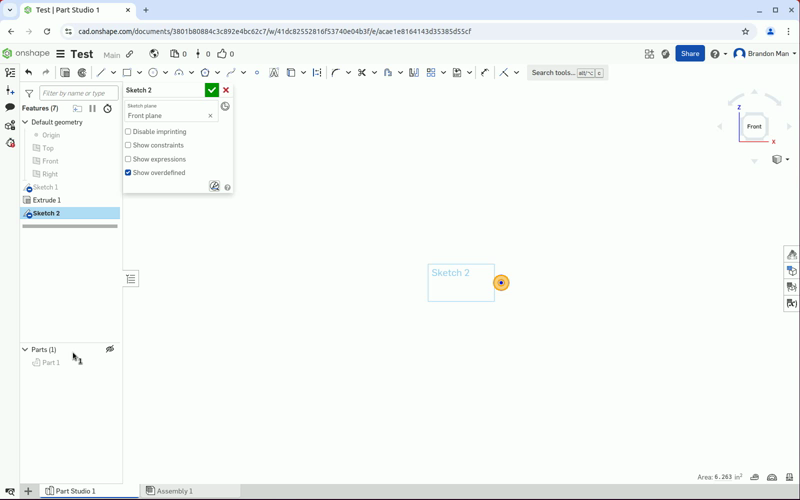
key(shift+y)
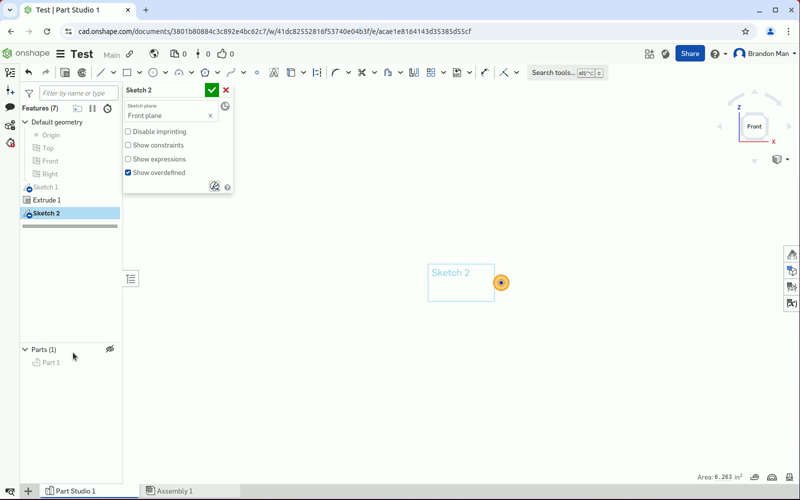
key(shift+e)
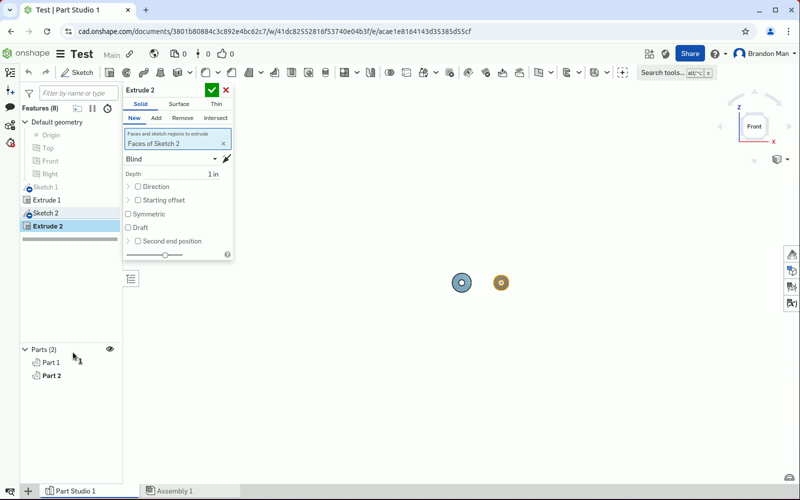
mouse_move(143, 106)
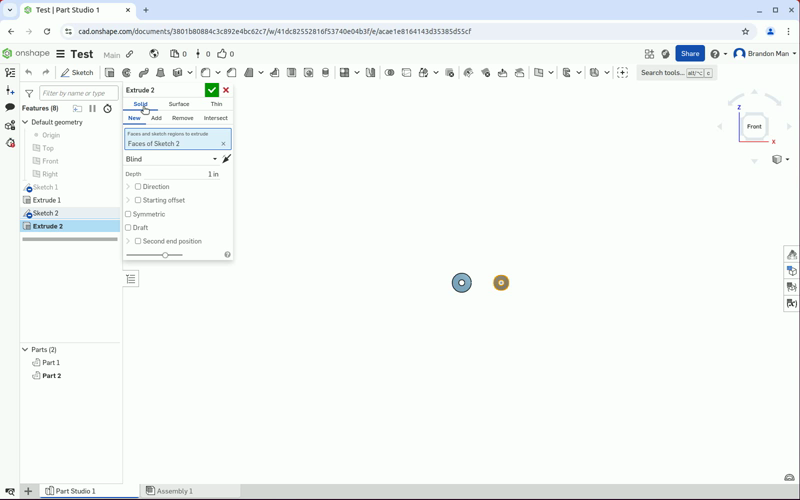
click(143, 106)
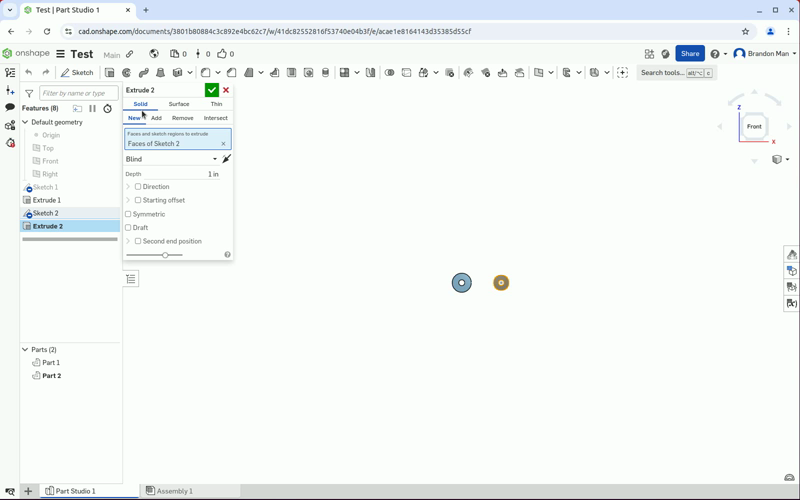
mouse_move(137, 120)
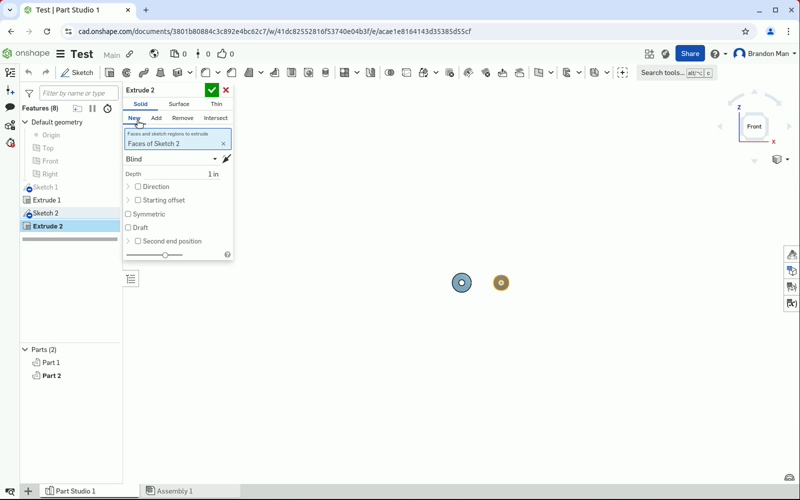
click(137, 120)
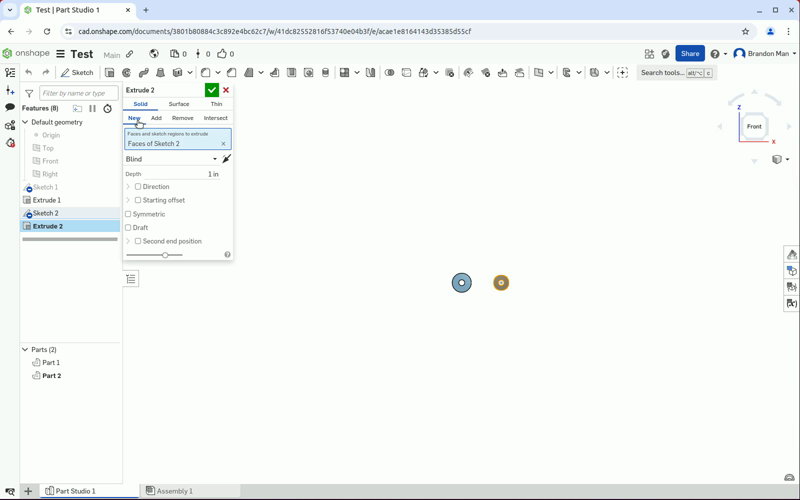
key(tab, 4)
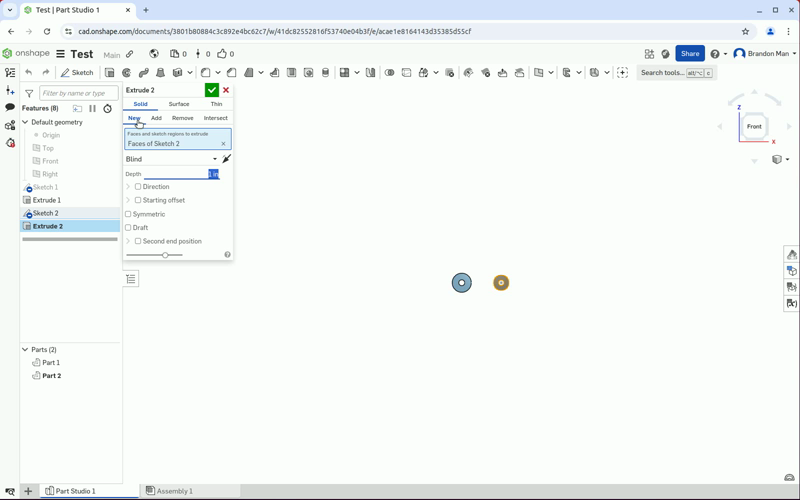
text(0.481)
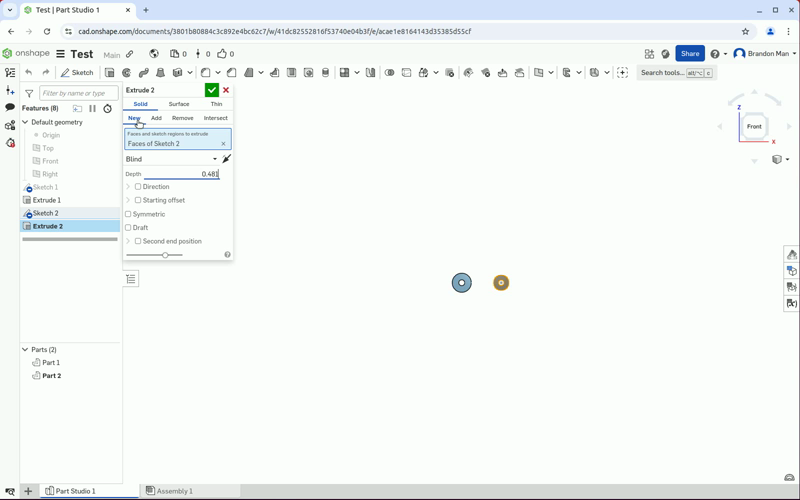
key(enter)
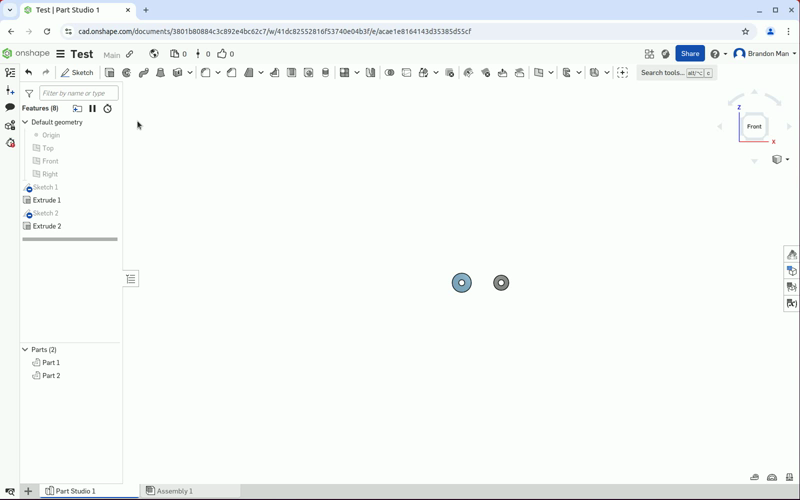
key(shift+h)
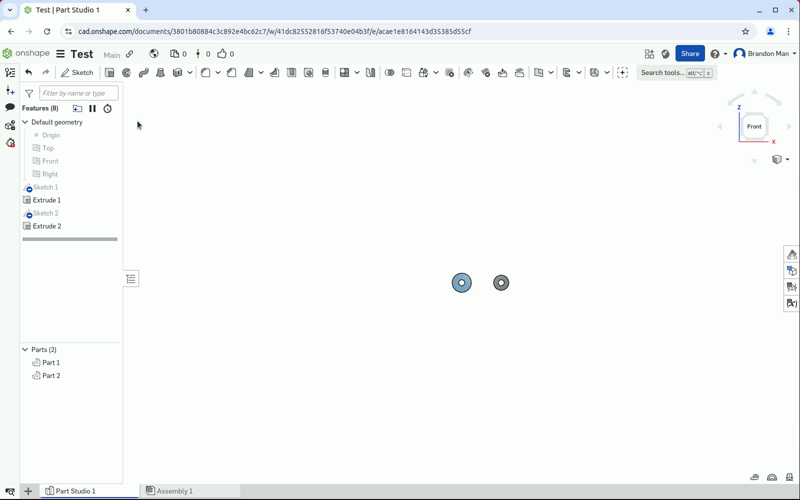
key(shift+h)
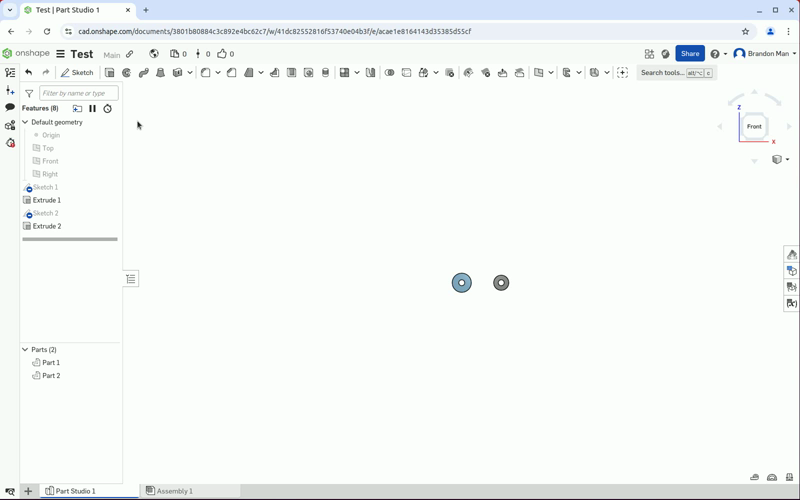
mouse_move(73, 189)
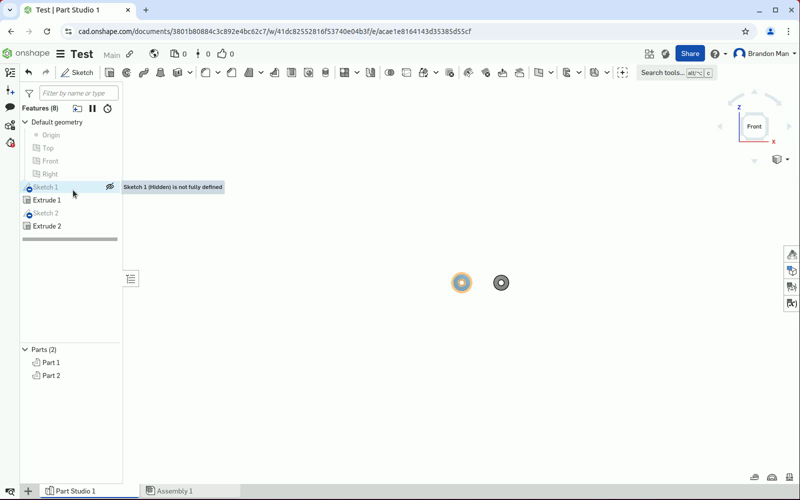
click(73, 189)
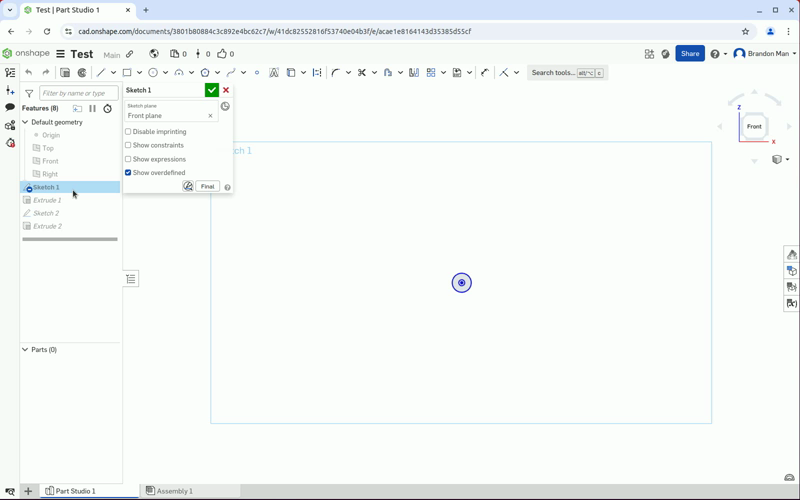
mouse_move(229, 92)
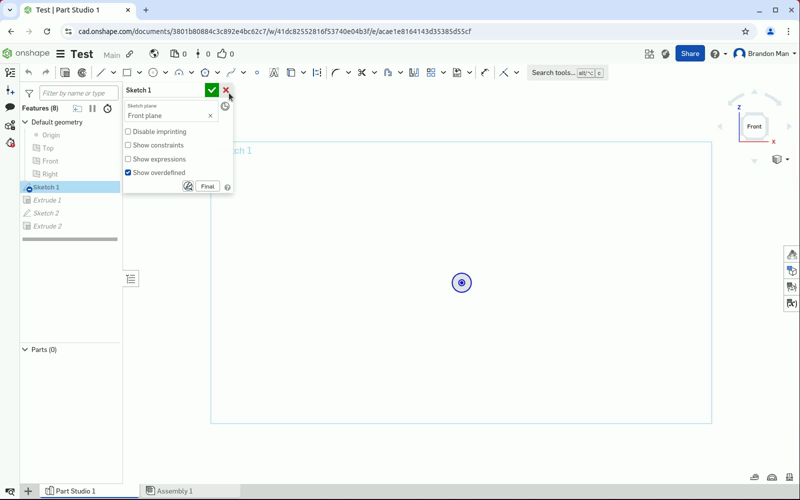
click(229, 92)
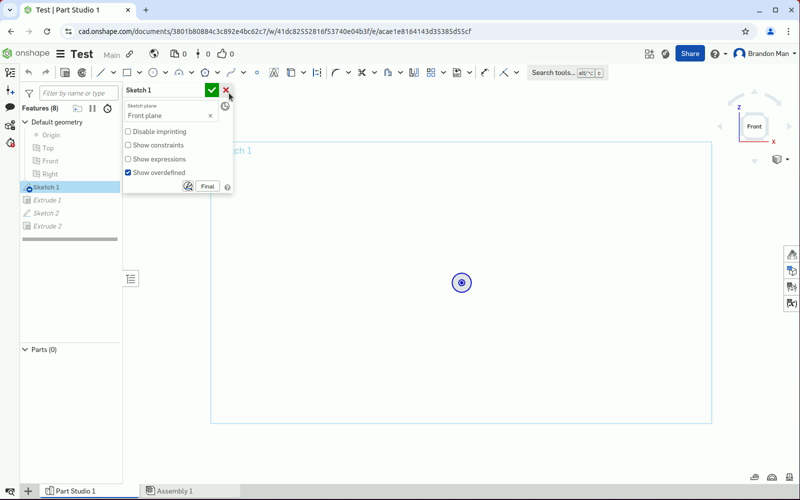
key(shift+s)
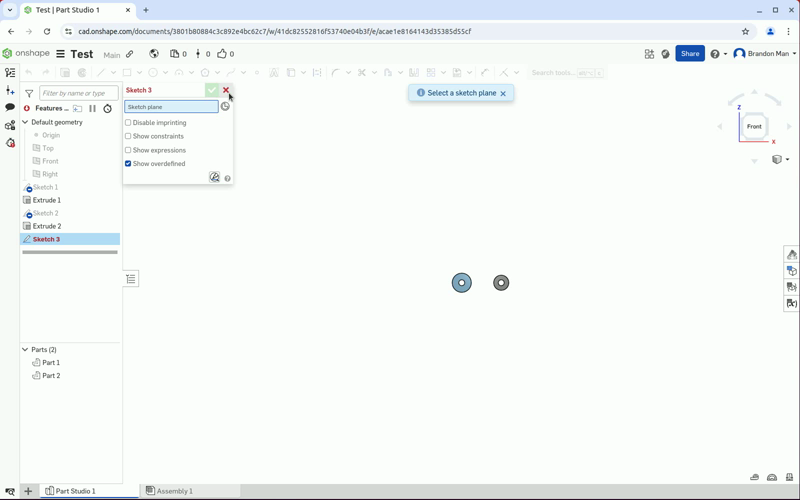
mouse_move(73, 163)
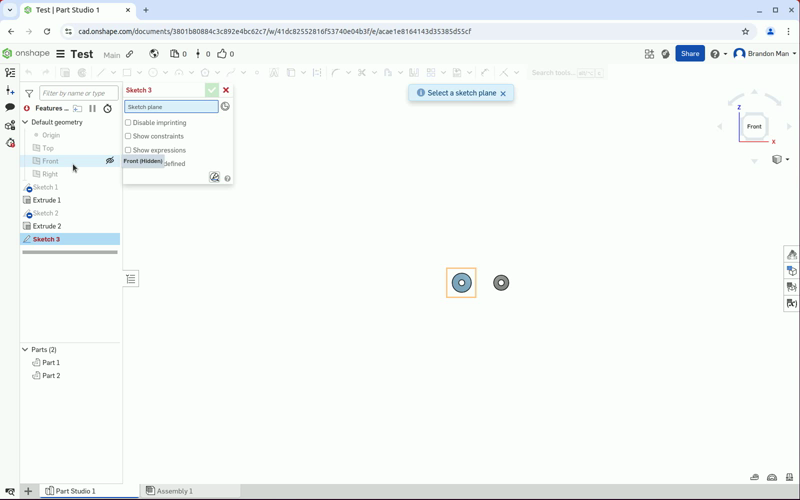
click(73, 163)
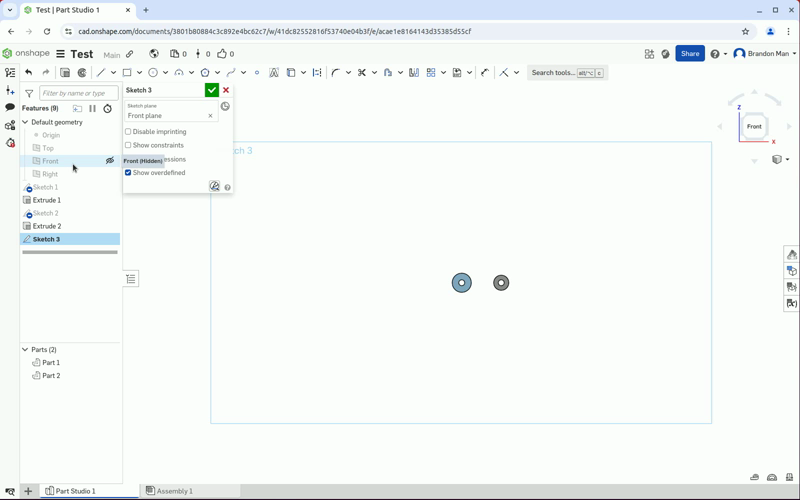
mouse_move(73, 352)
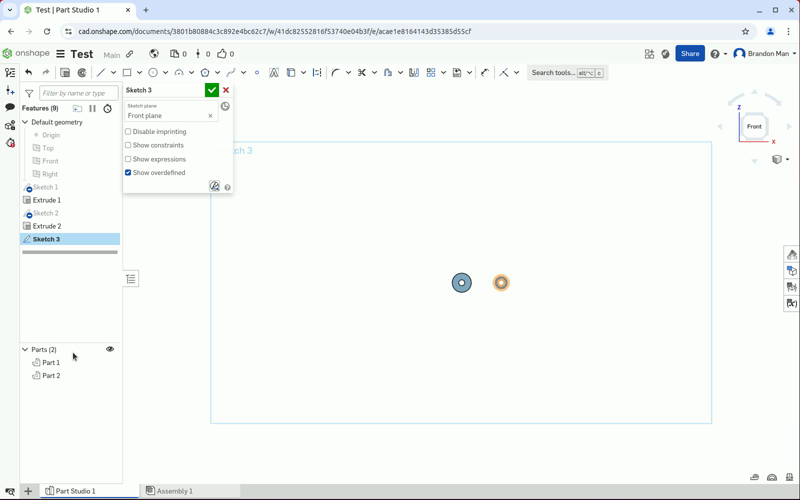
key(y)
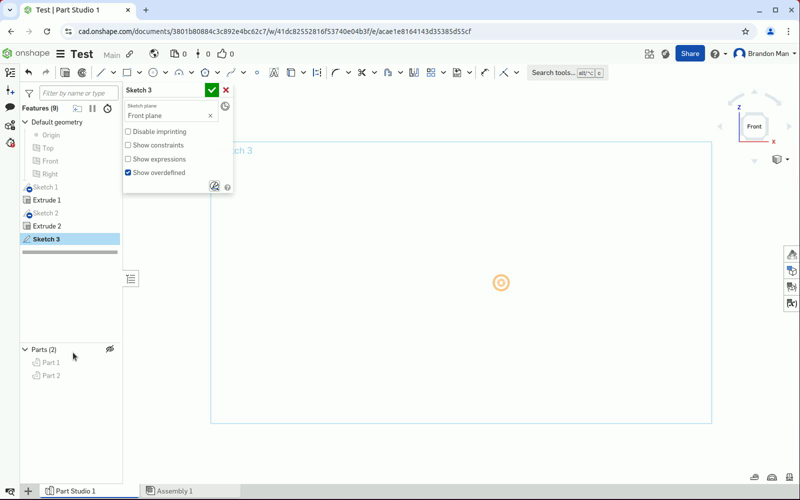
key(c)
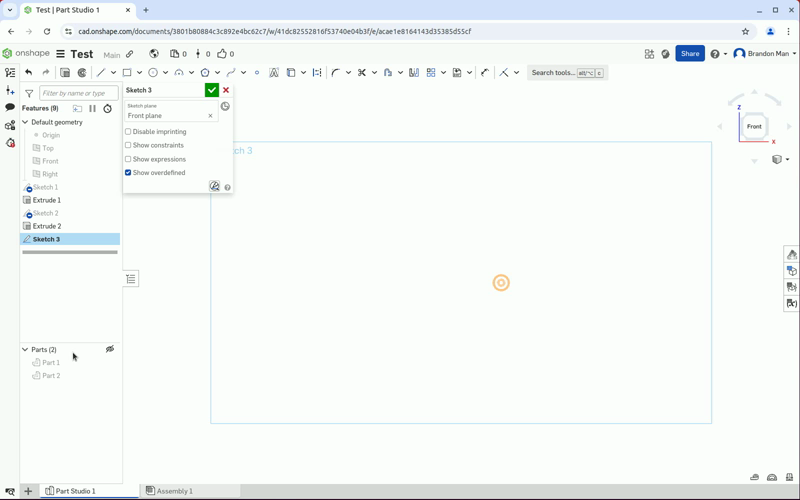
key_down(shift)
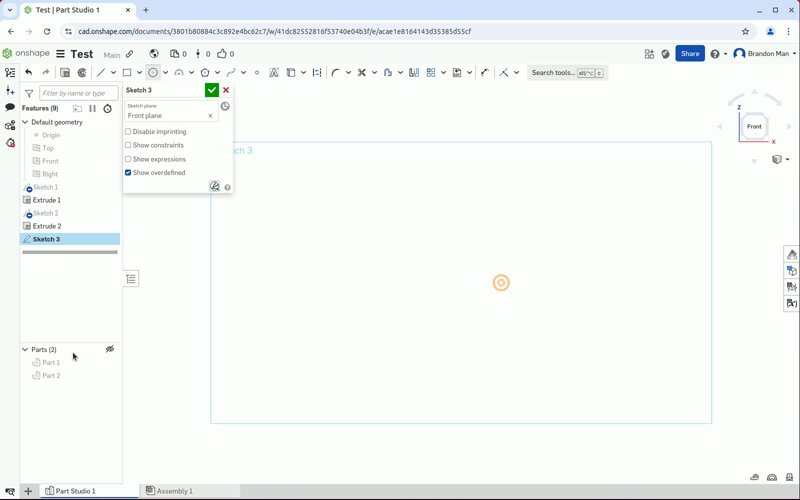
mouse_move(461, 178)
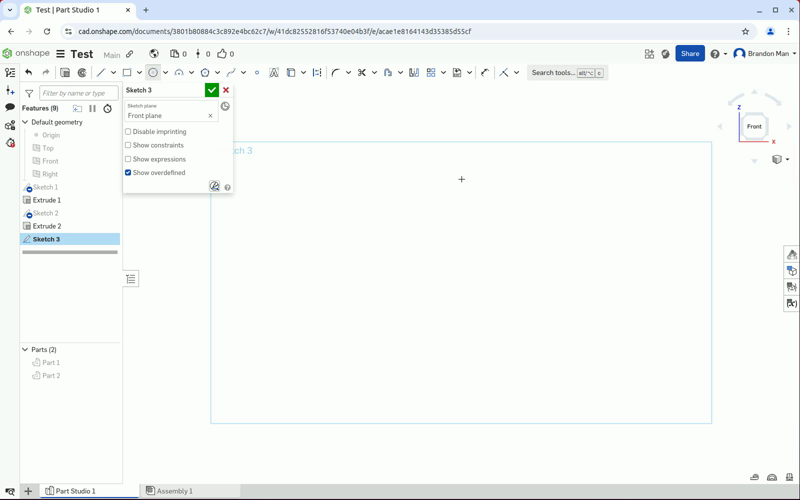
click(461, 178)
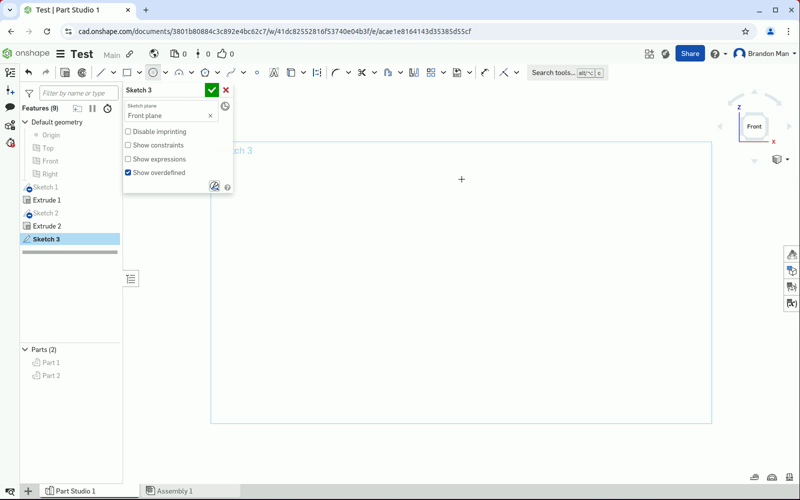
key_up(shift)
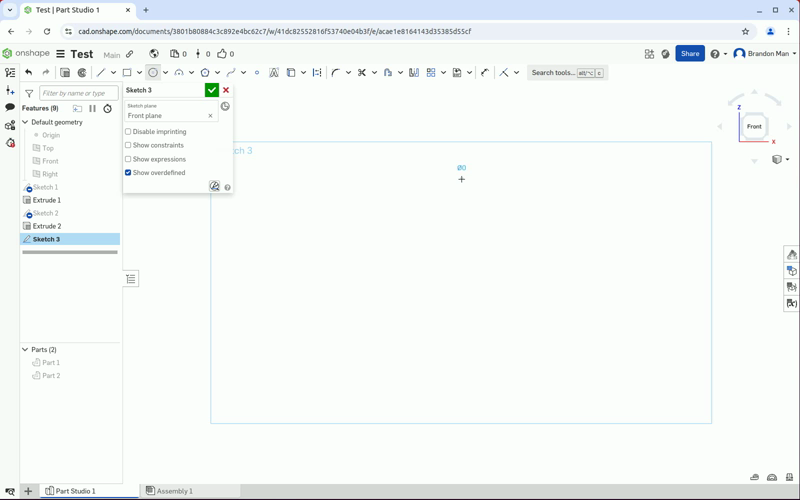
mouse_move(471, 178)
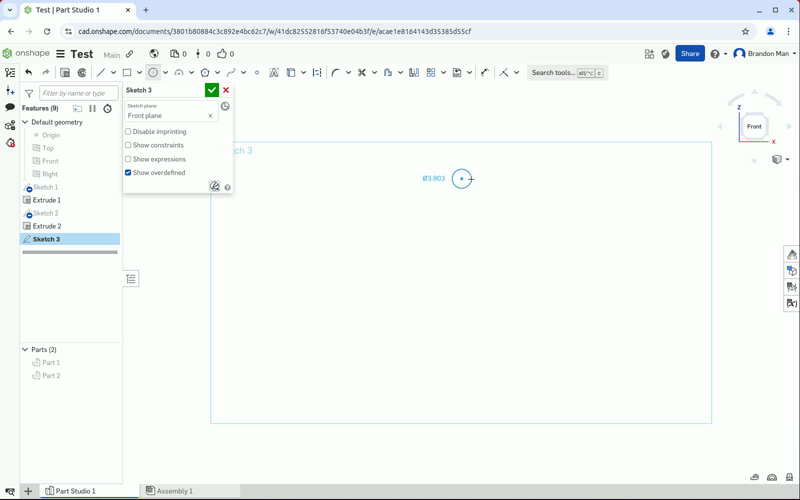
click(471, 178)
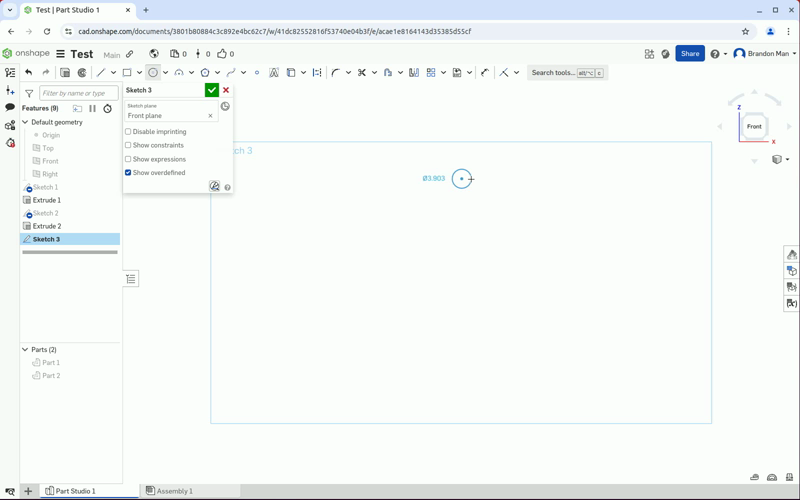
key(esc)
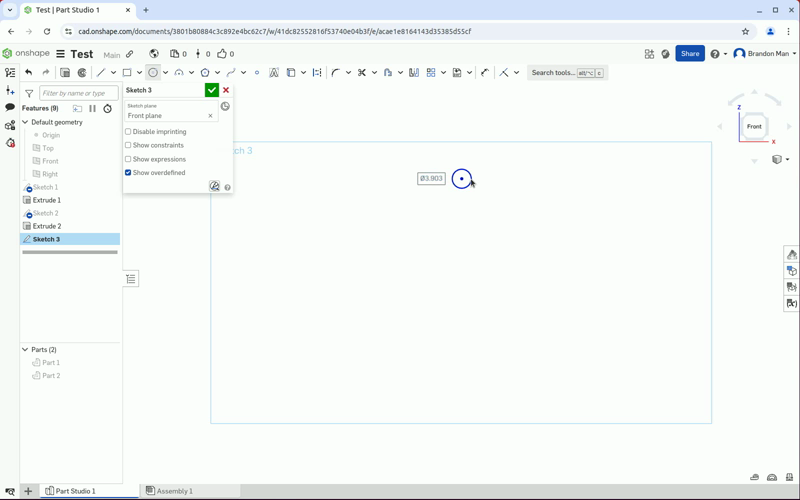
key(c)
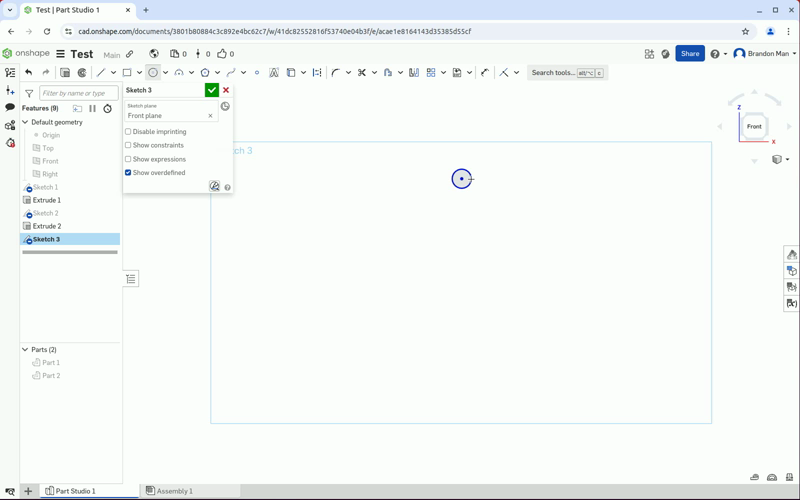
key_down(shift)
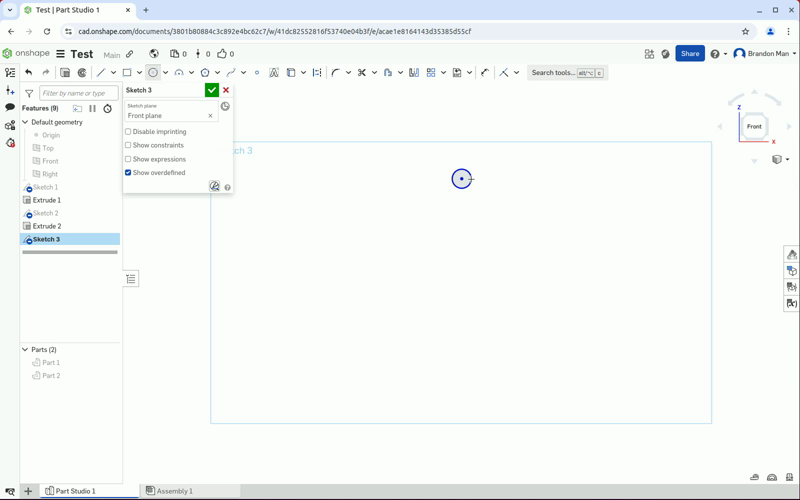
mouse_move(461, 178)
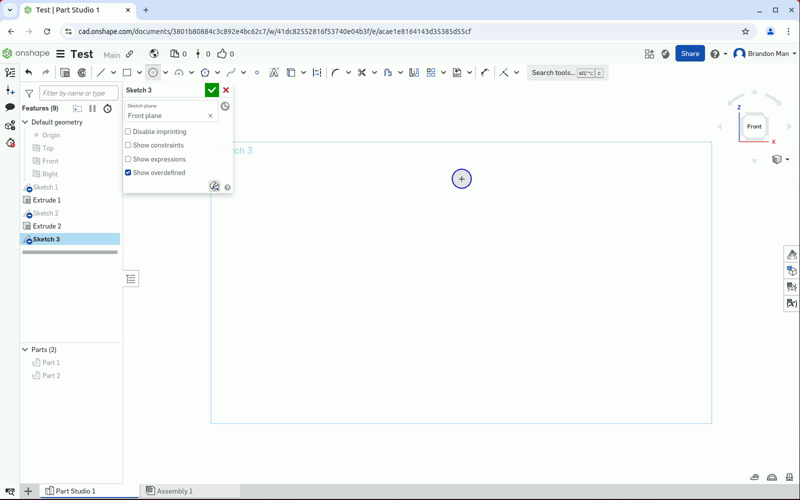
click(461, 178)
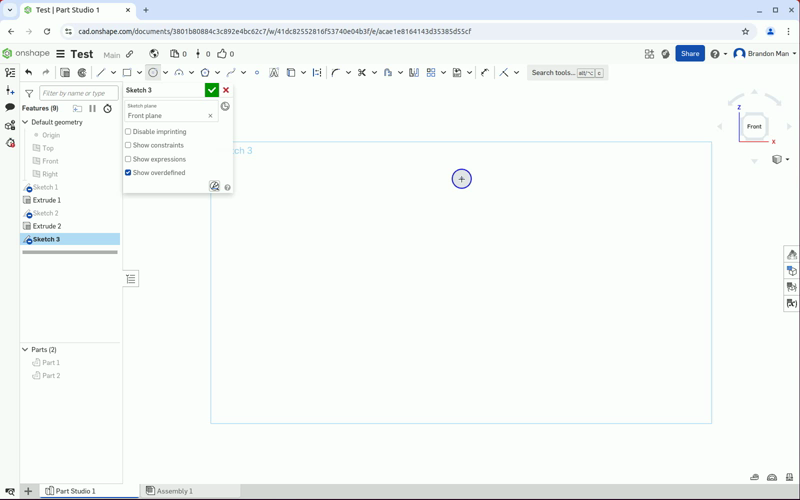
key_up(shift)
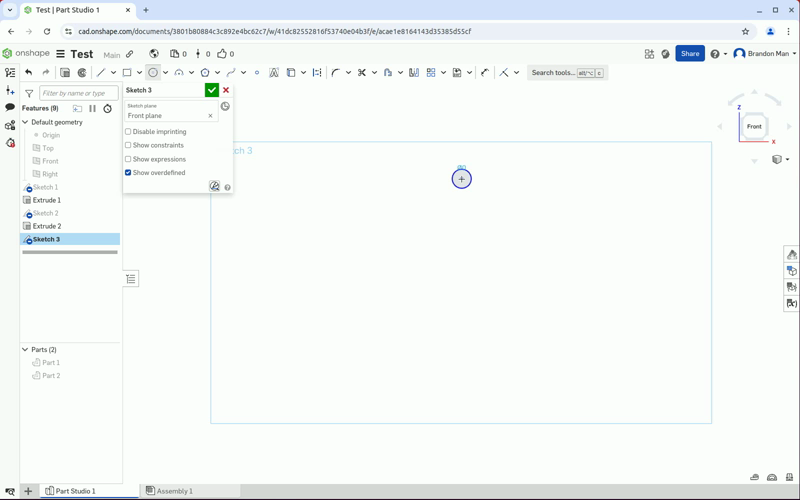
mouse_move(464, 178)
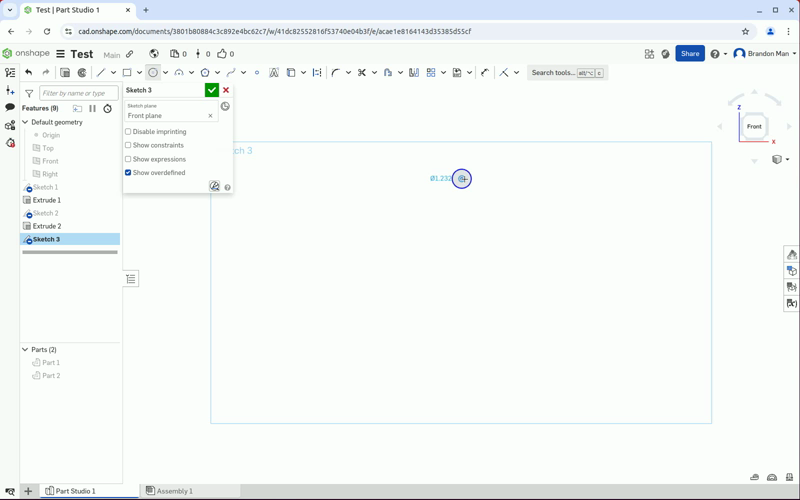
scroll(6)
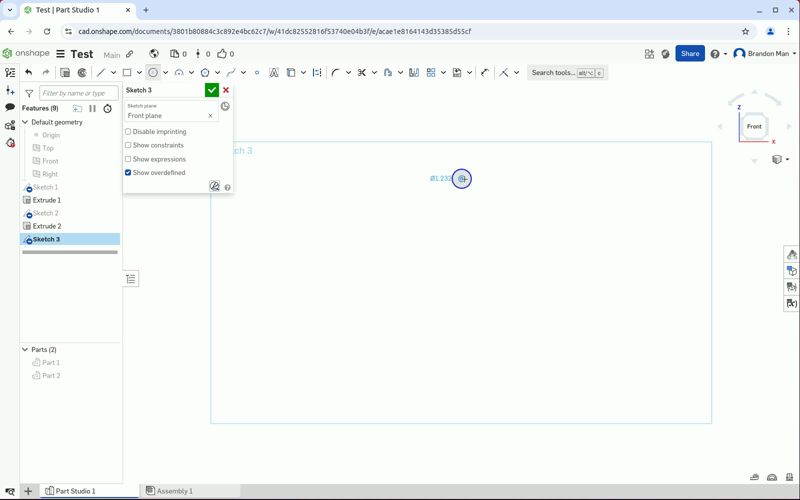
scroll(6)
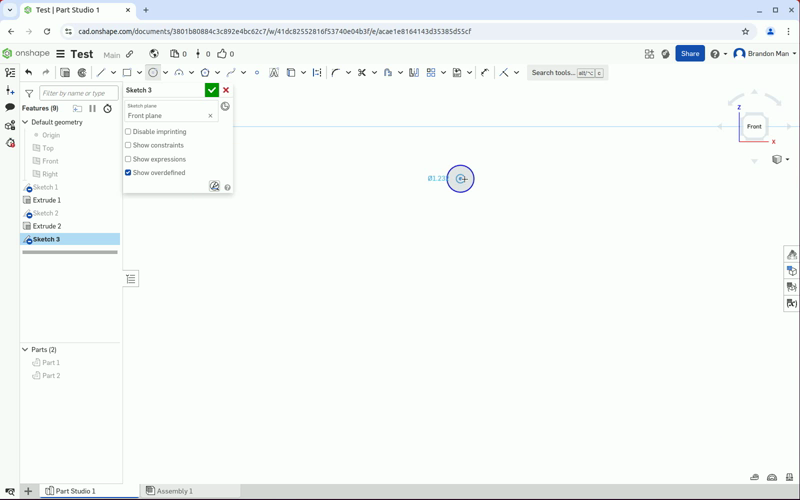
scroll(6)
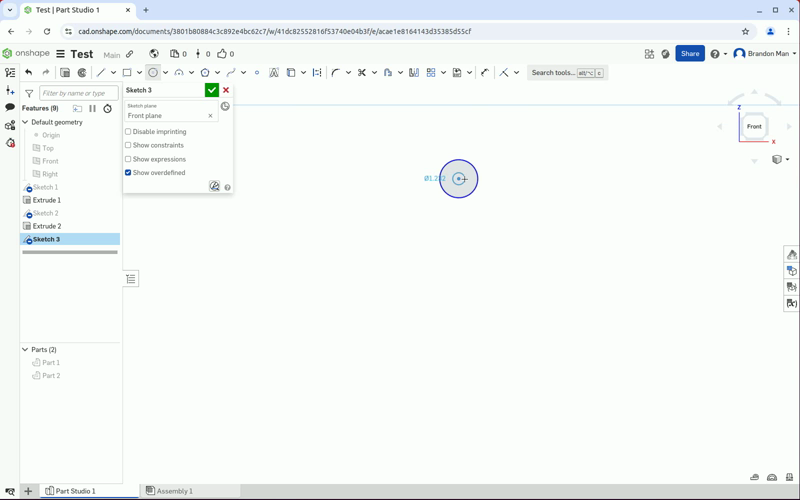
scroll(6)
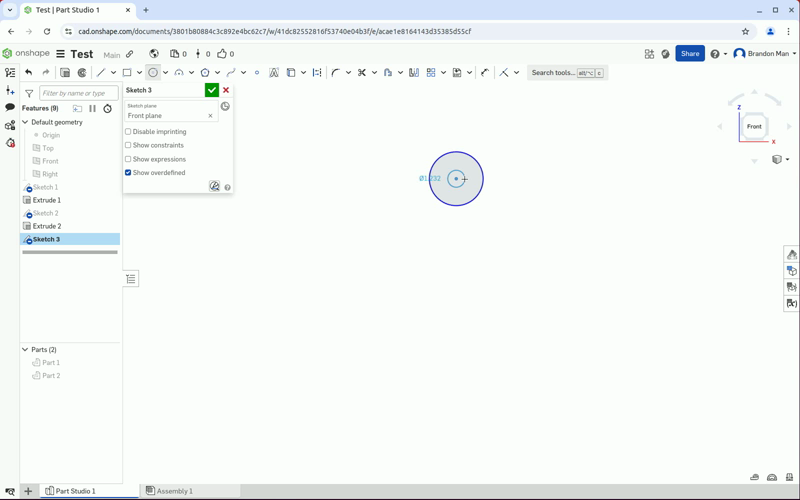
scroll(6)
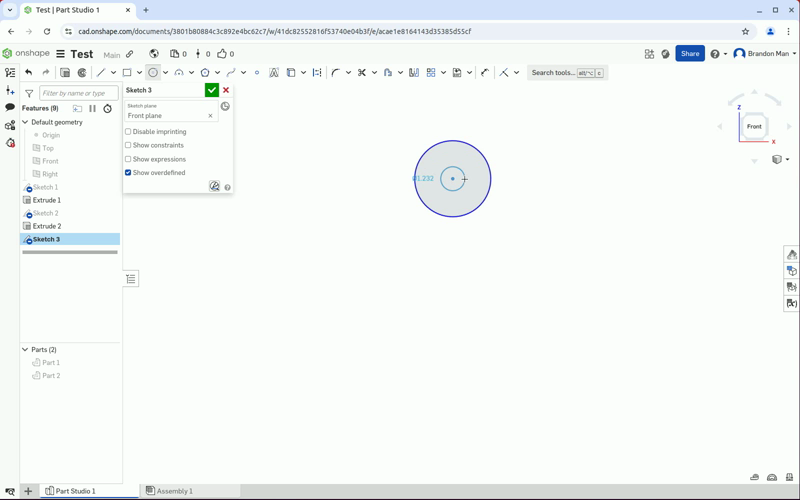
scroll(6)
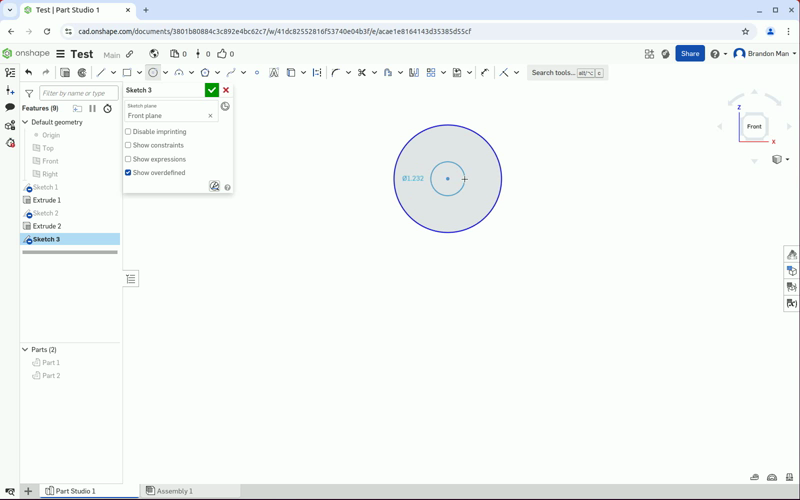
scroll(6)
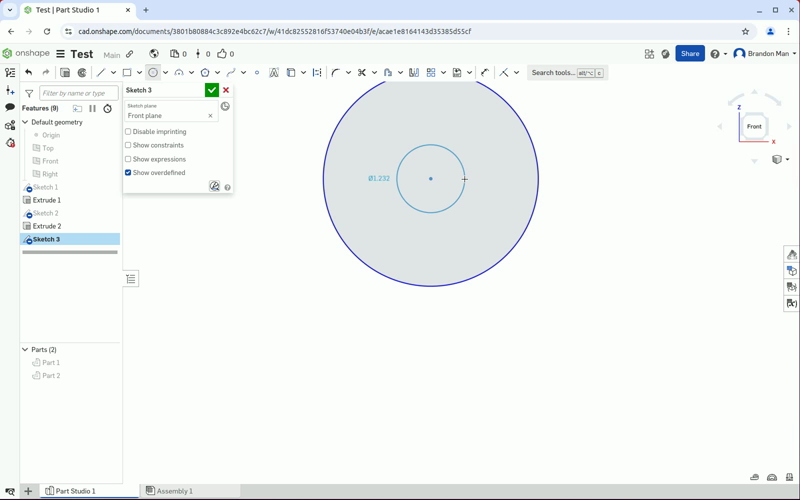
click(464, 178)
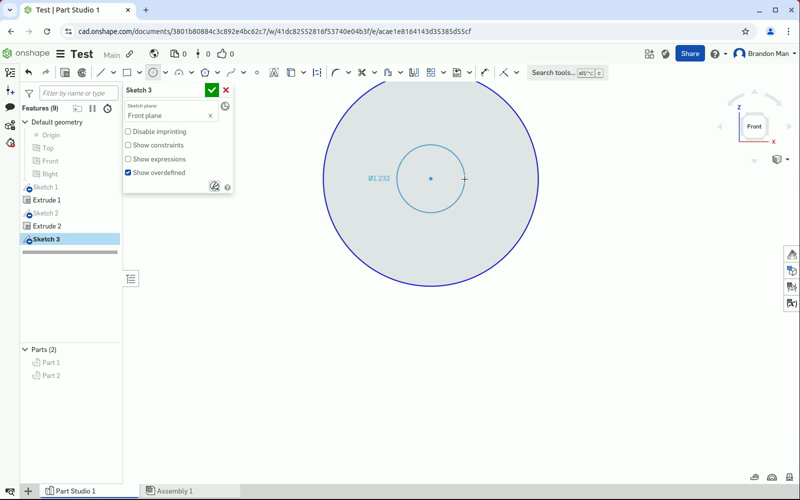
scroll(-6)
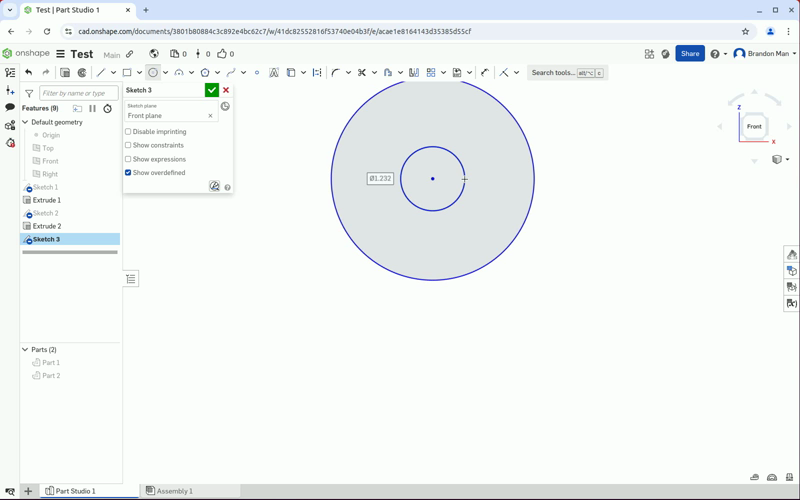
scroll(-6)
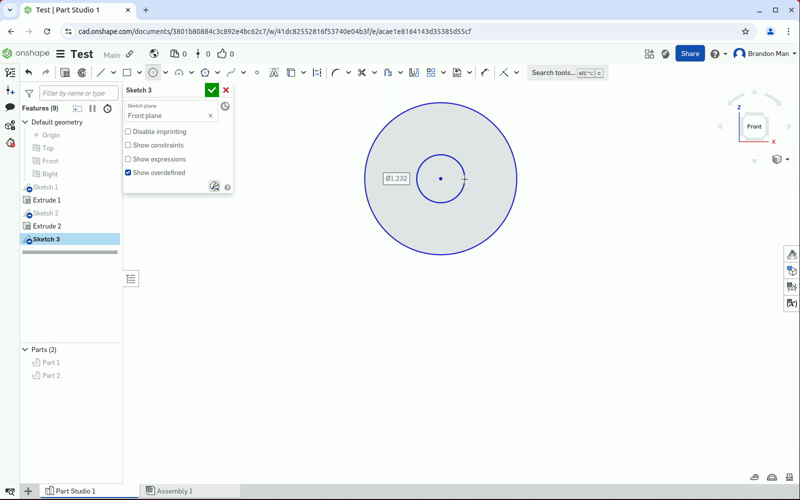
scroll(-6)
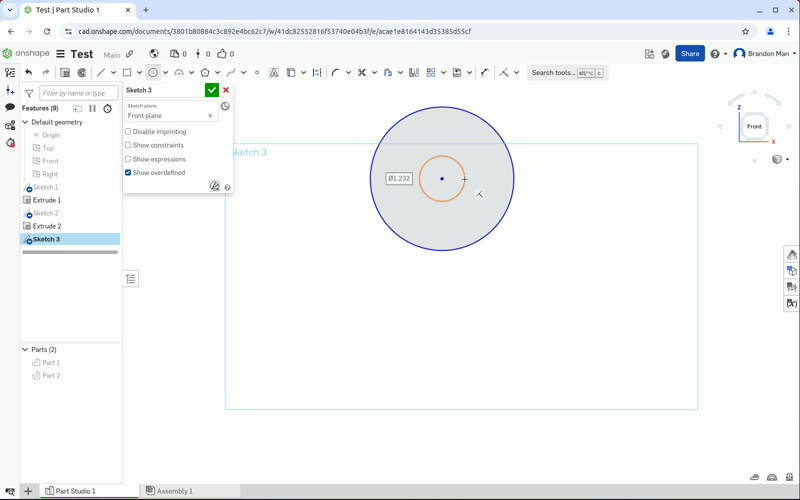
scroll(-6)
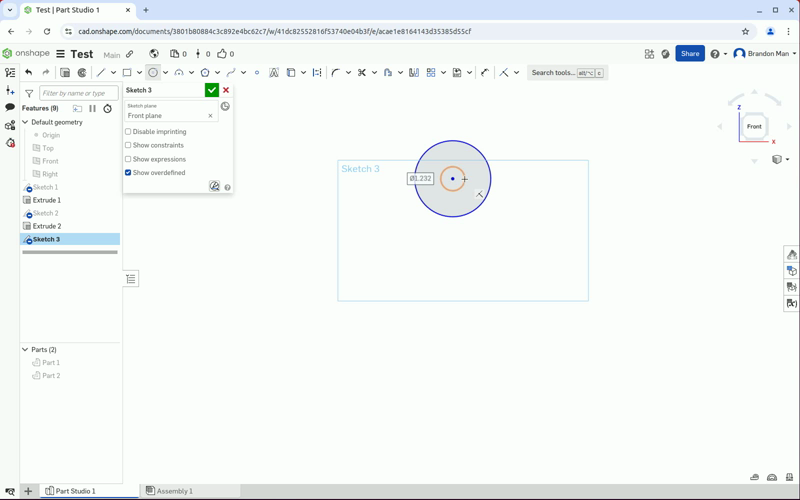
scroll(-6)
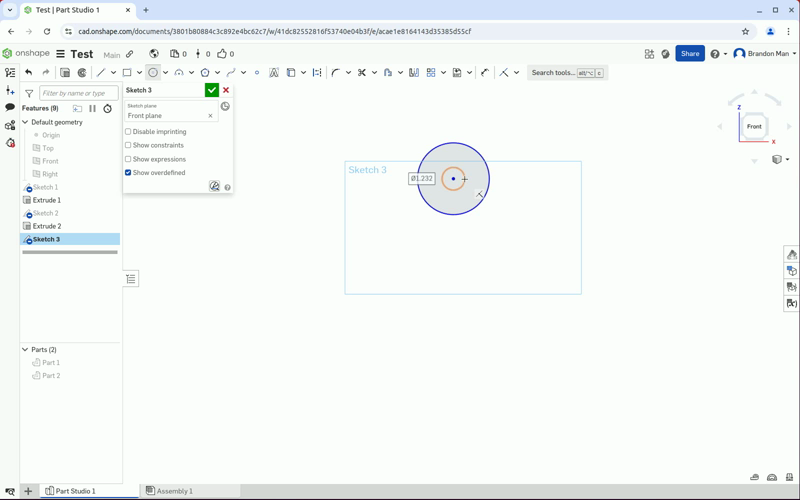
scroll(-6)
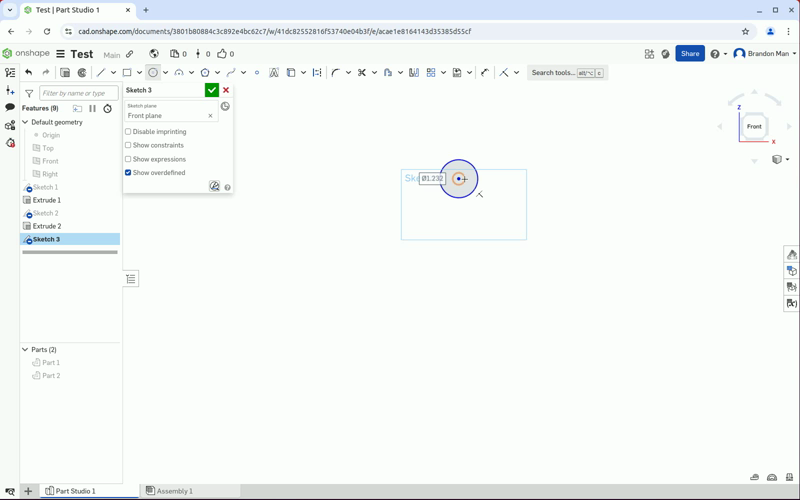
scroll(-6)
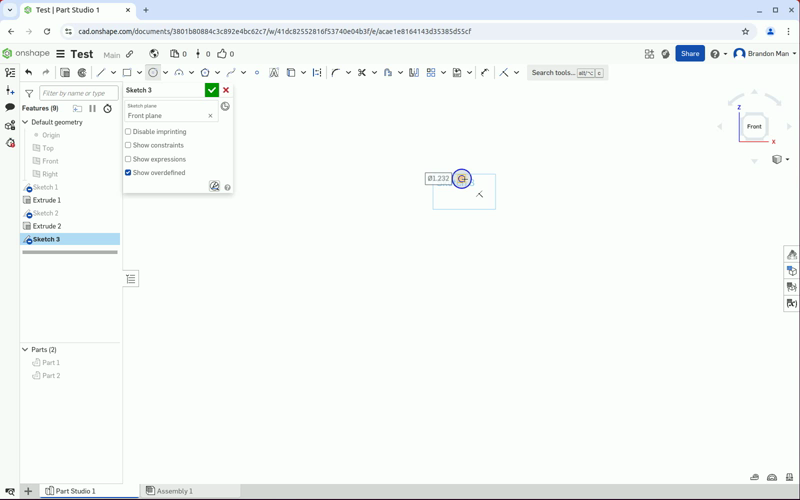
key(esc)
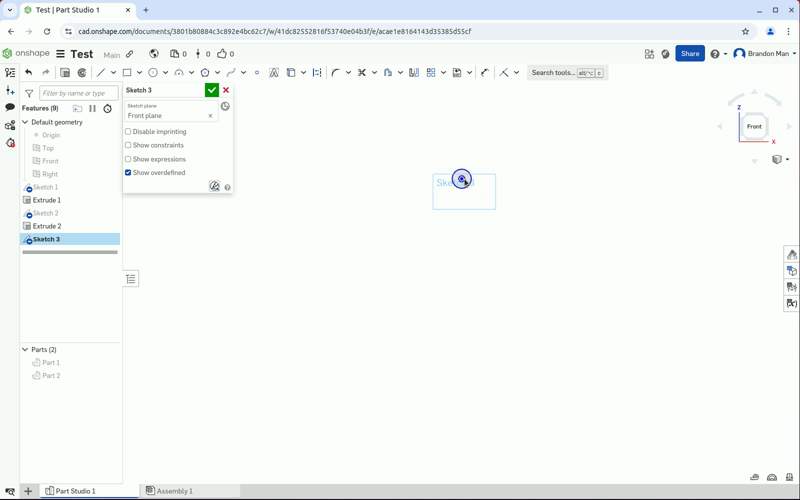
mouse_move(463, 171)
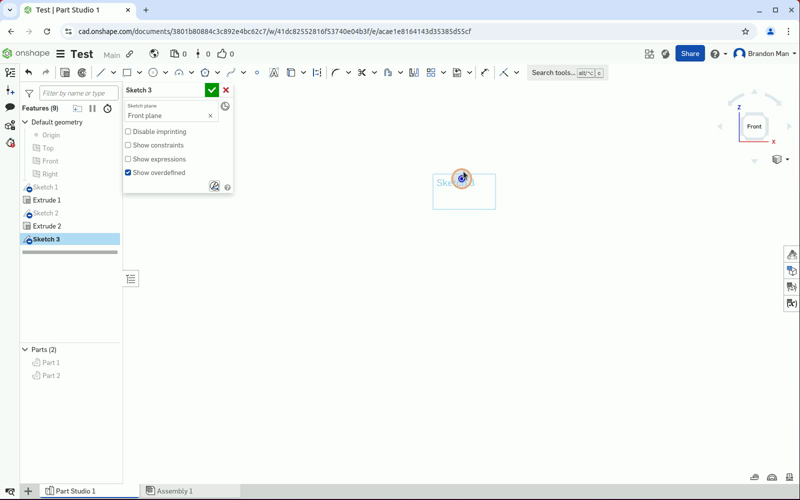
scroll(6)
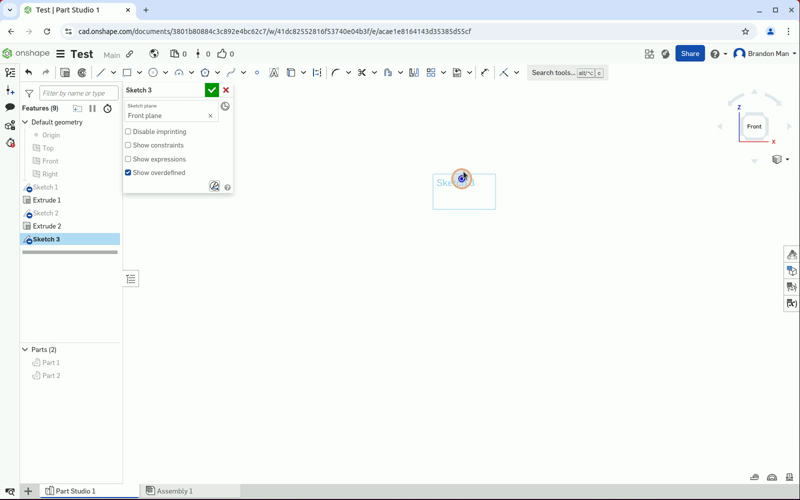
scroll(6)
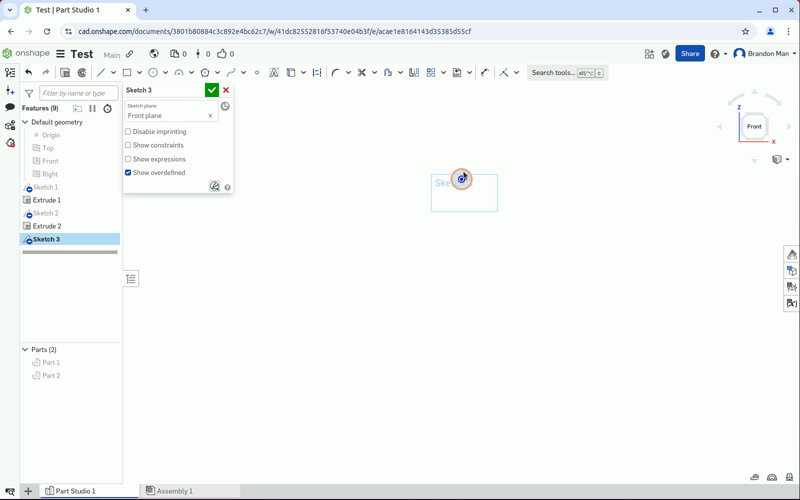
scroll(6)
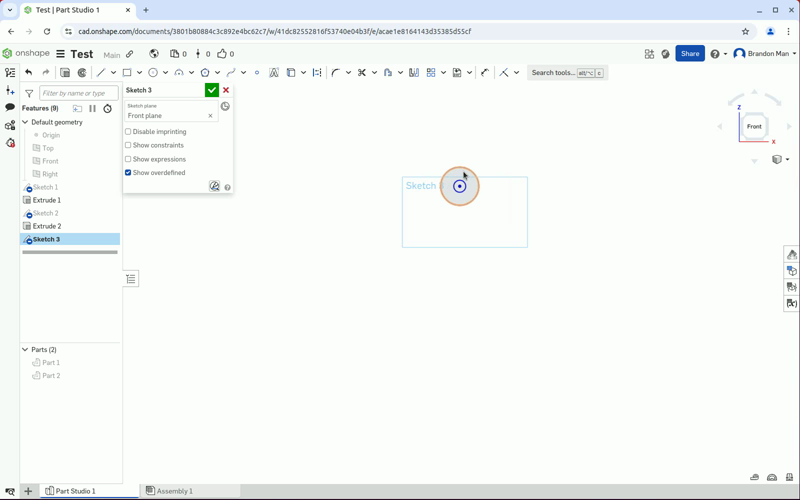
scroll(6)
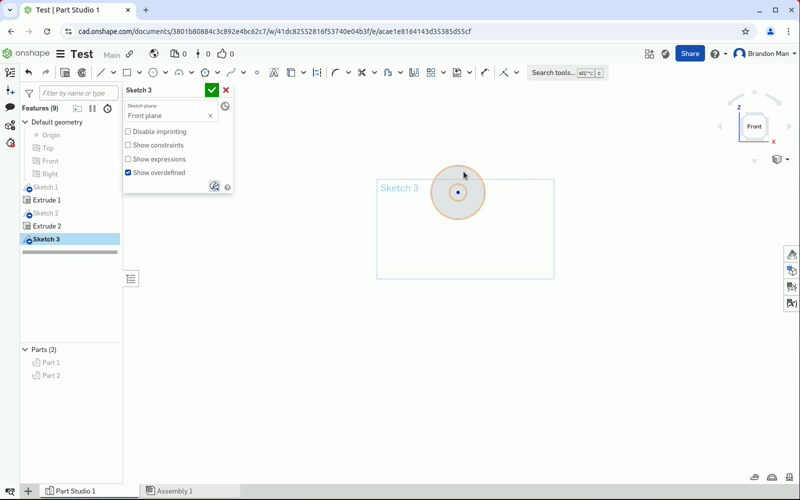
scroll(6)
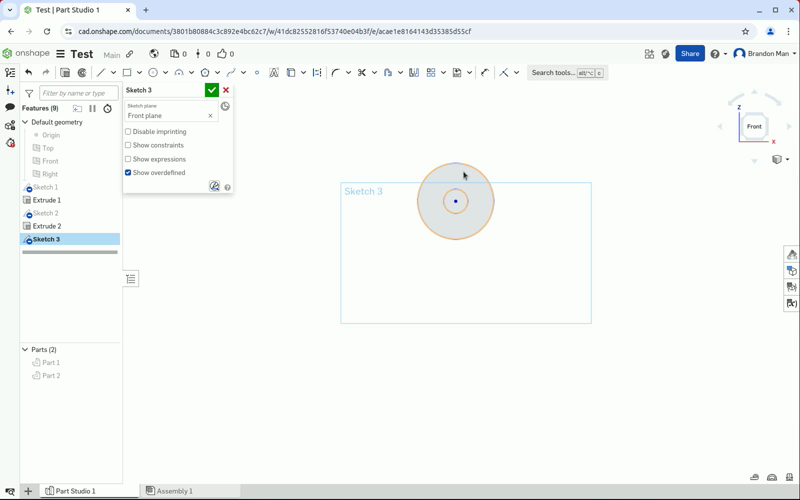
scroll(6)
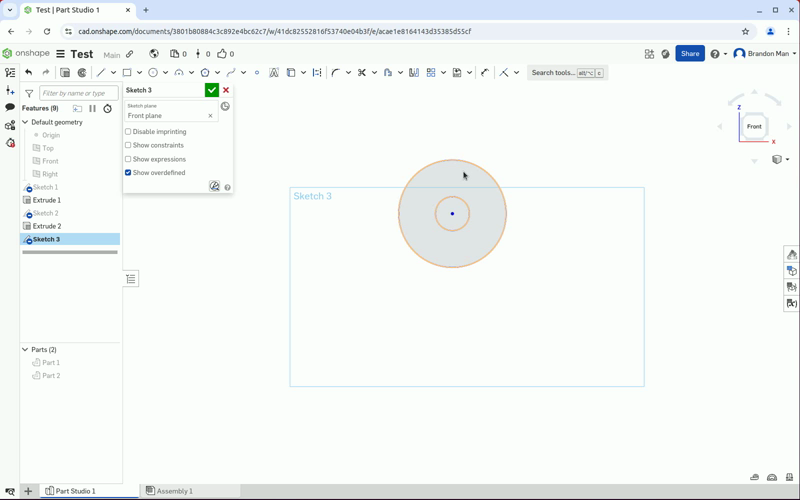
scroll(6)
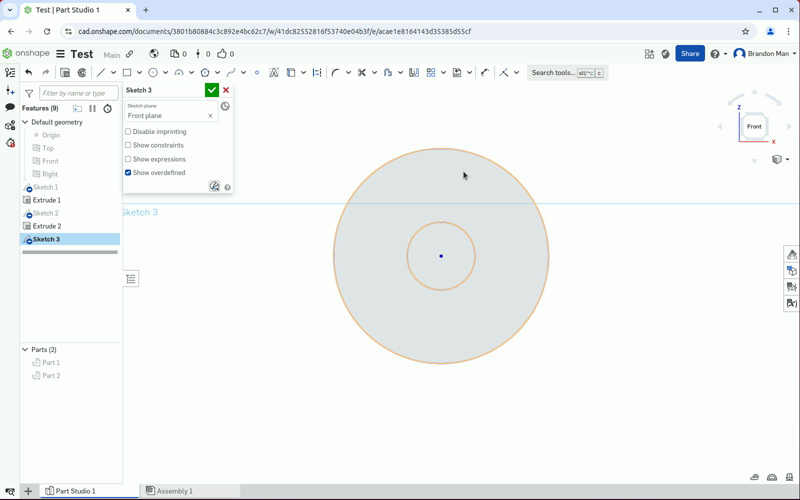
click(463, 171)
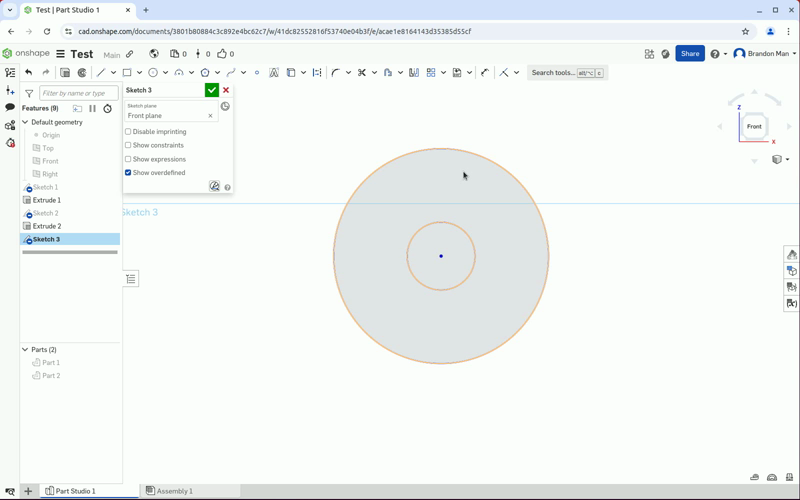
scroll(-6)
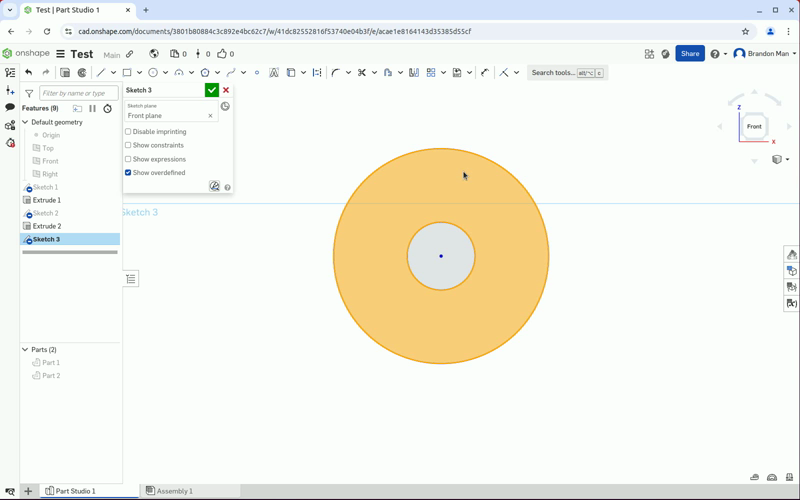
scroll(-6)
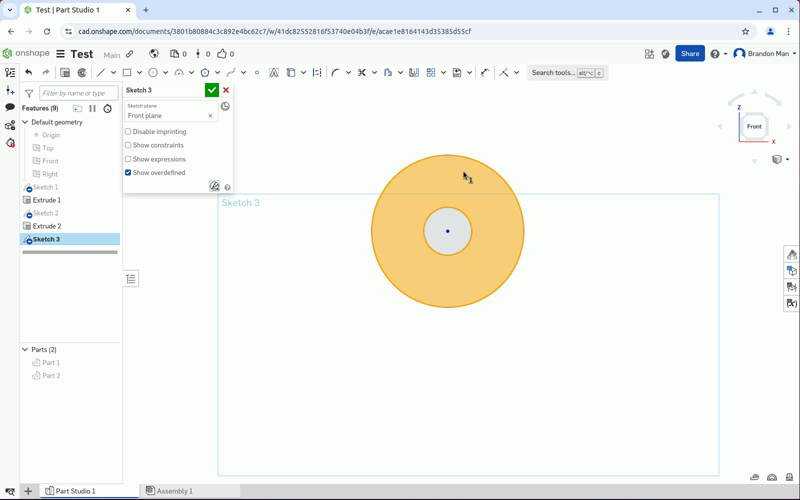
scroll(-6)
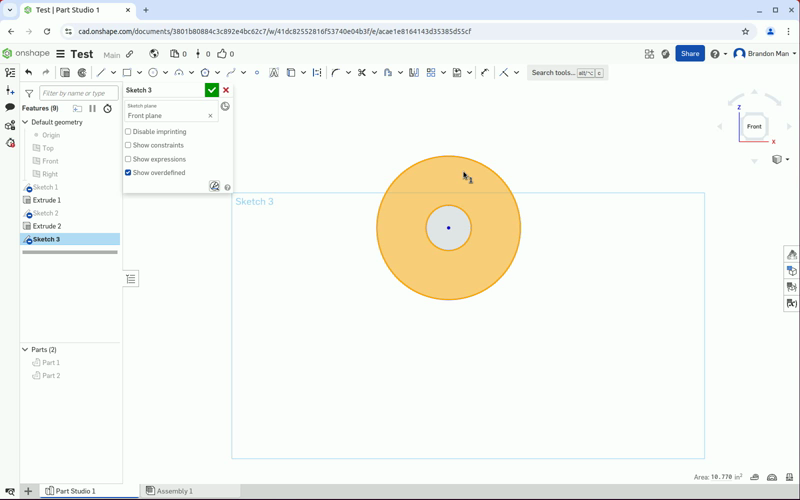
scroll(-6)
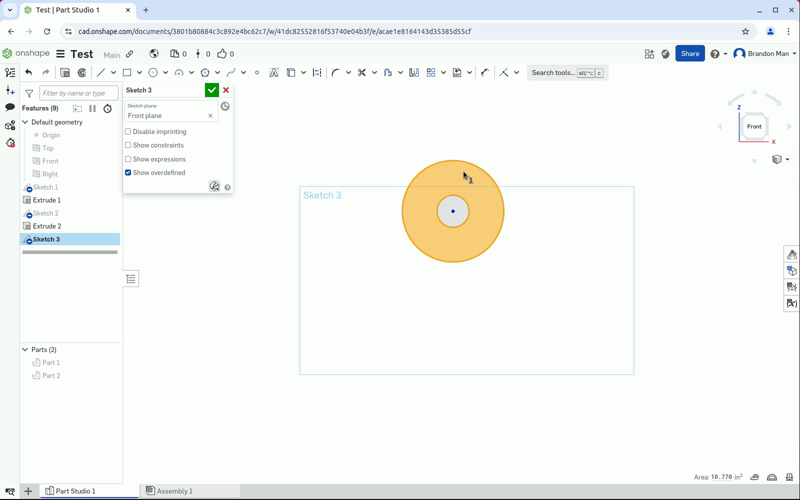
scroll(-6)
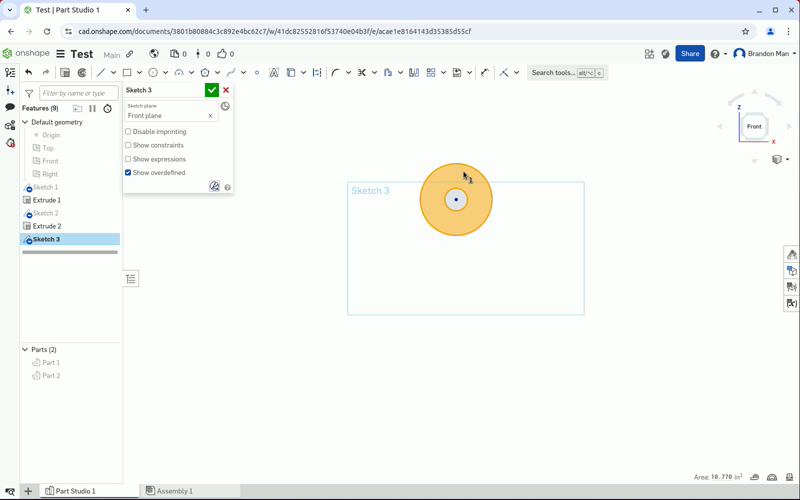
scroll(-6)
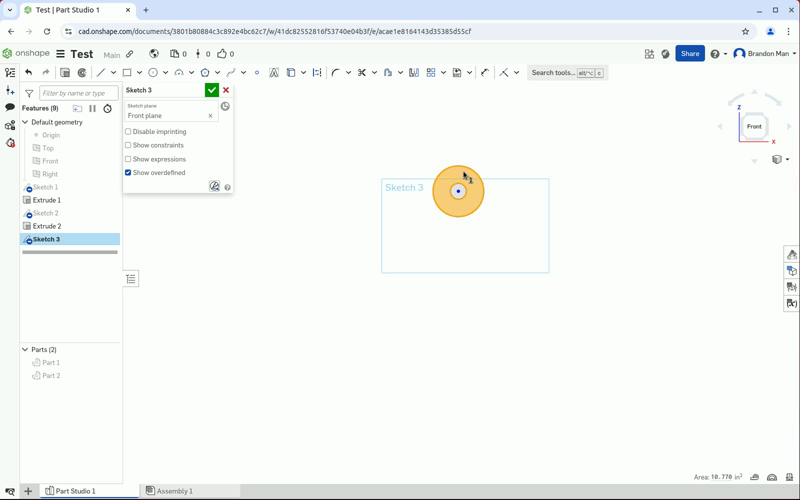
scroll(-6)
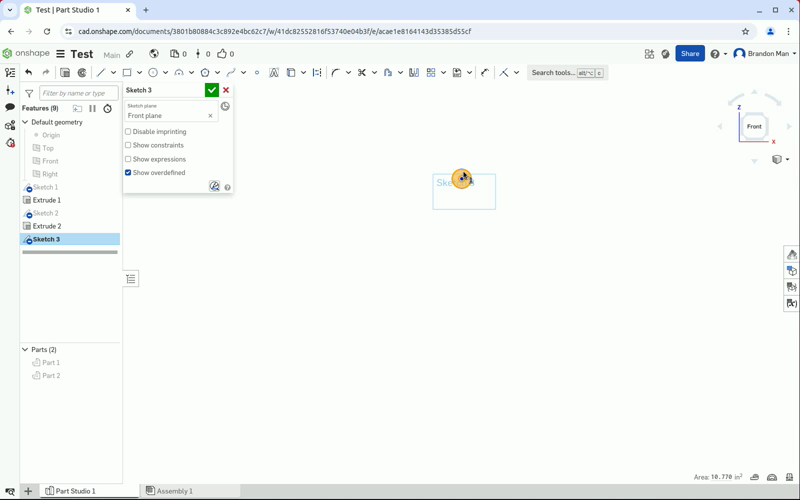
mouse_move(73, 352)
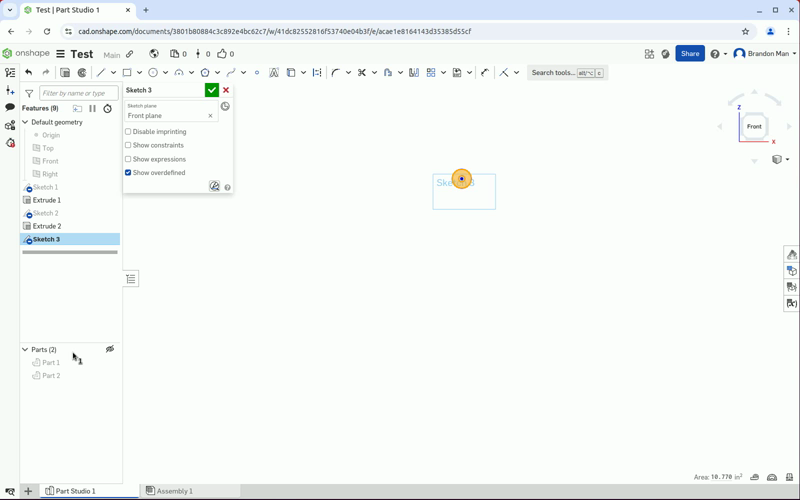
key(shift+y)
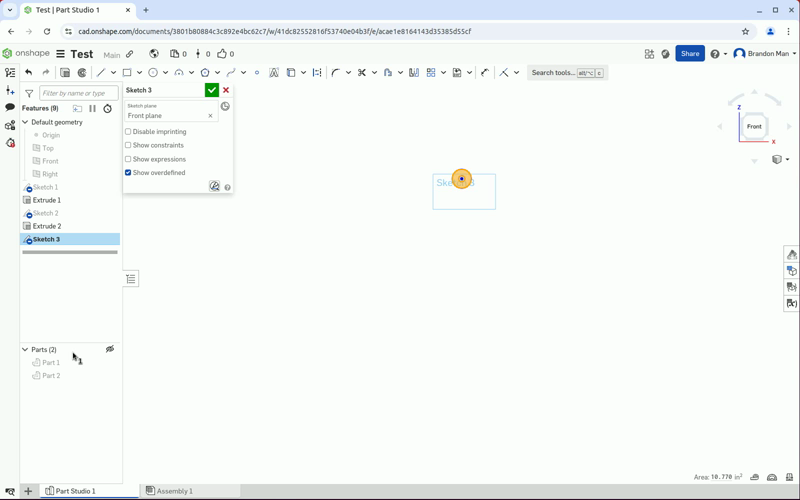
key(shift+e)
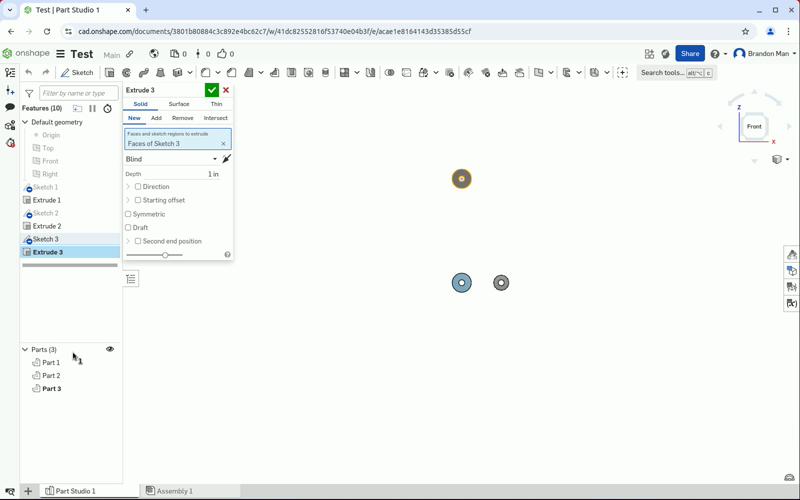
mouse_move(143, 106)
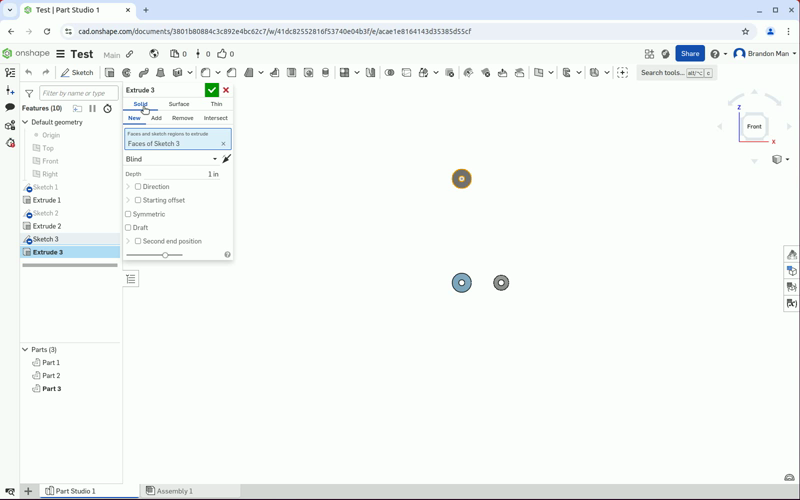
click(143, 106)
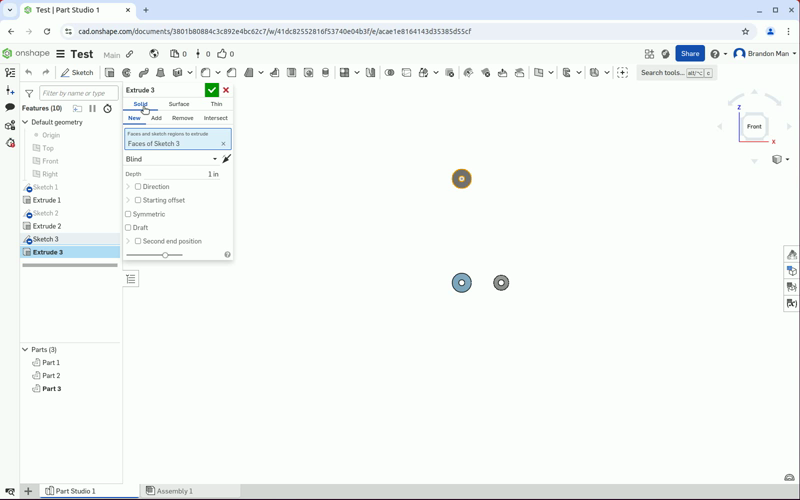
mouse_move(137, 120)
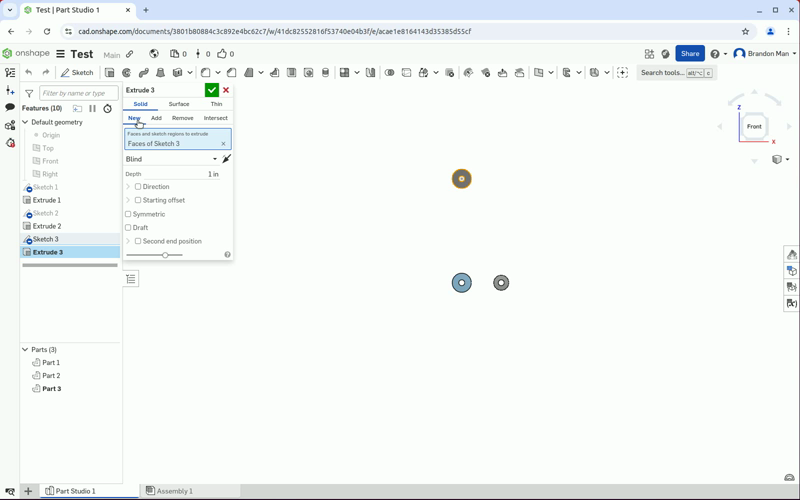
click(137, 120)
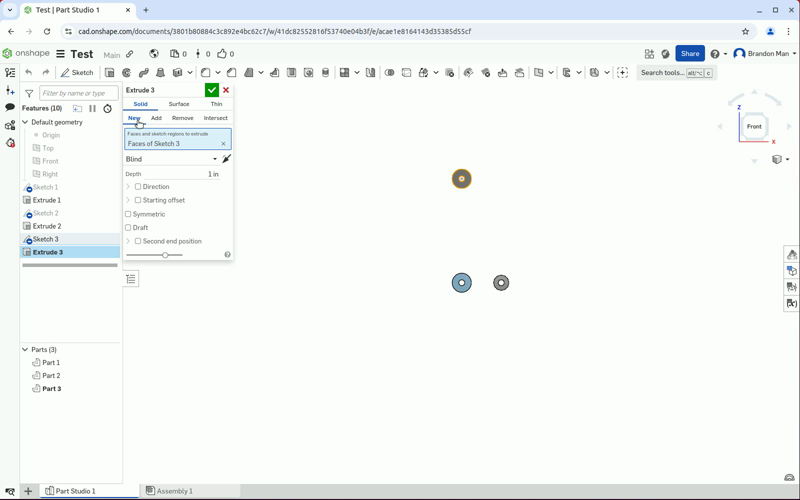
key(tab, 4)
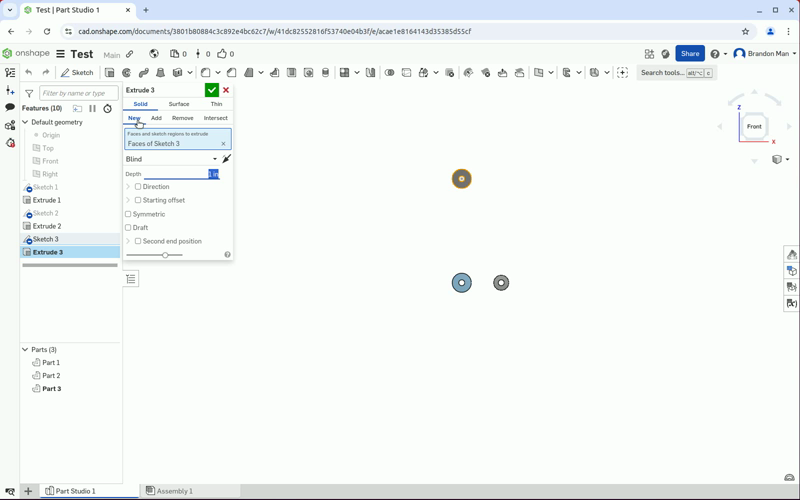
text(0.481)
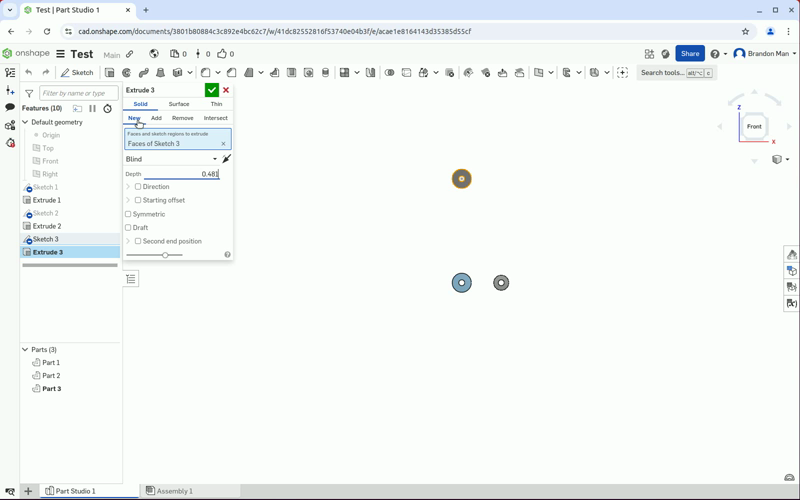
key(enter)
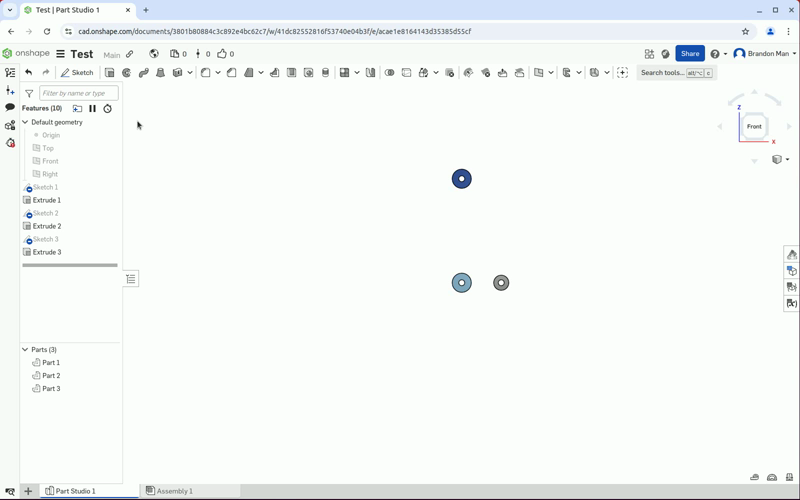
key(shift+h)
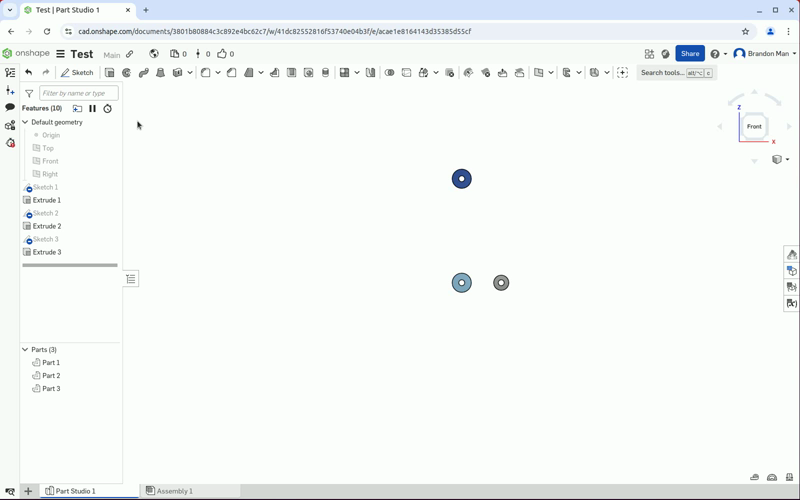
key(shift+h)
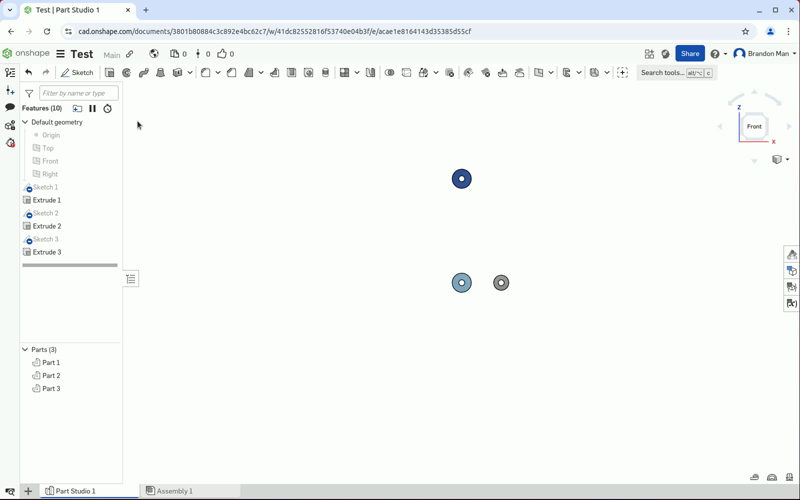
mouse_move(73, 189)
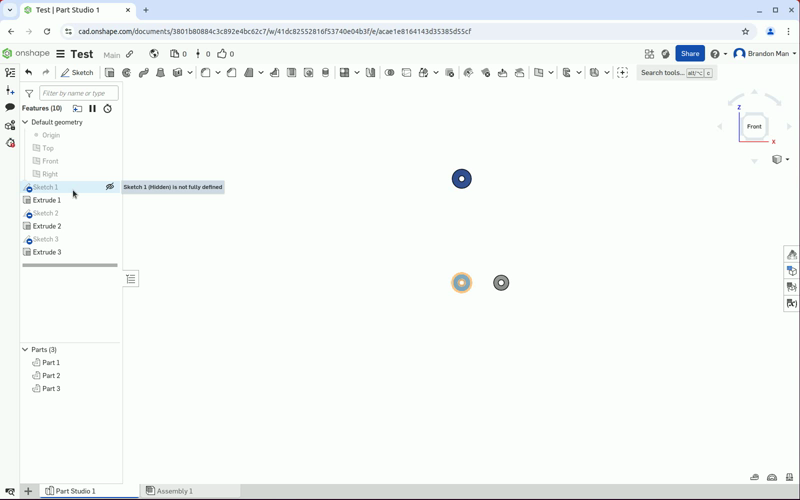
click(73, 189)
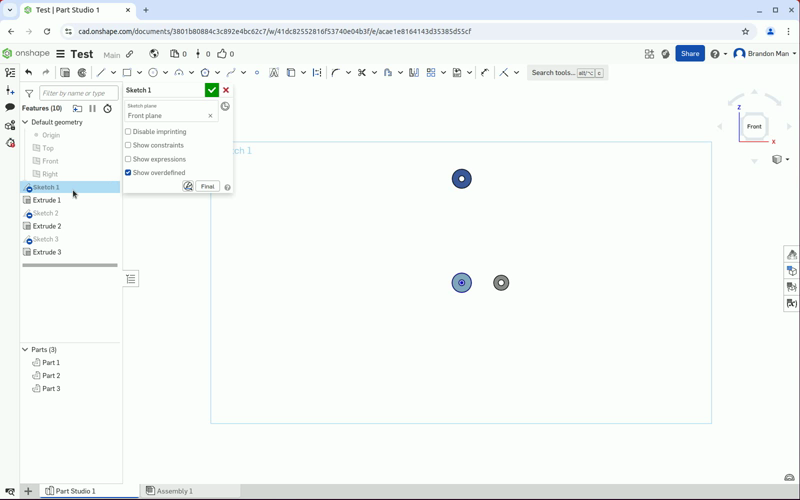
mouse_move(229, 92)
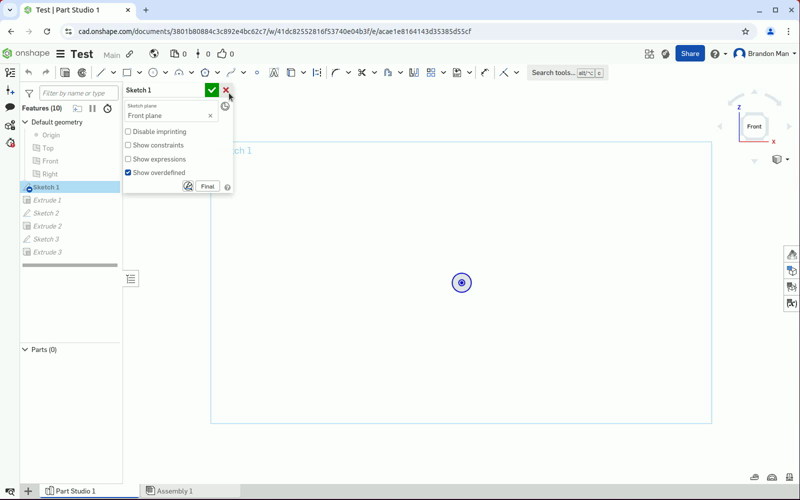
click(229, 92)
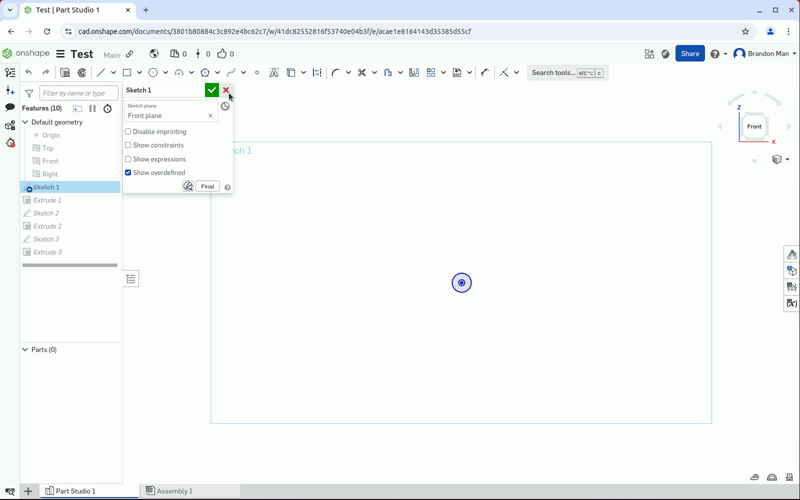
key(shift+s)
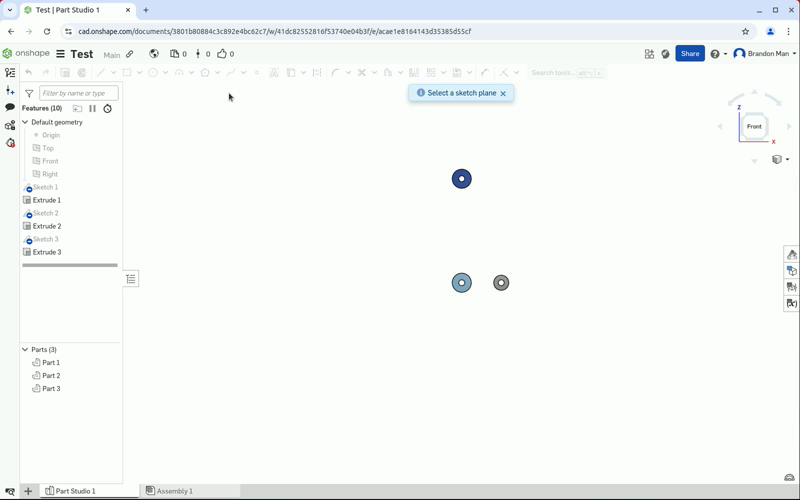
mouse_move(73, 163)
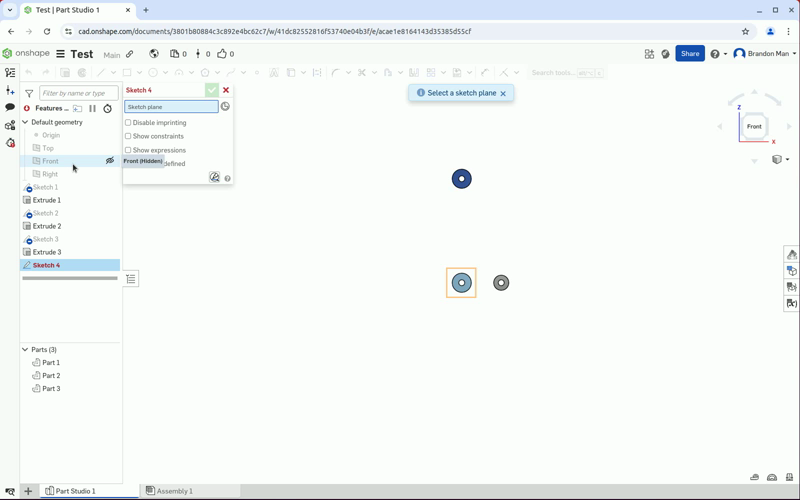
click(73, 163)
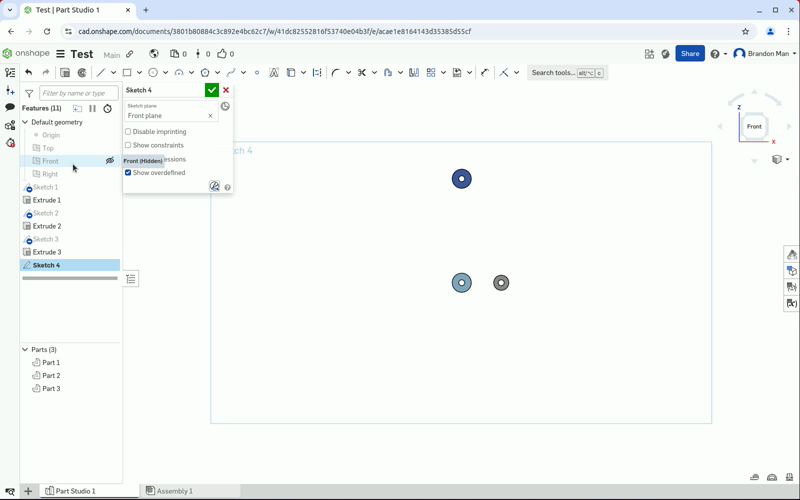
mouse_move(73, 352)
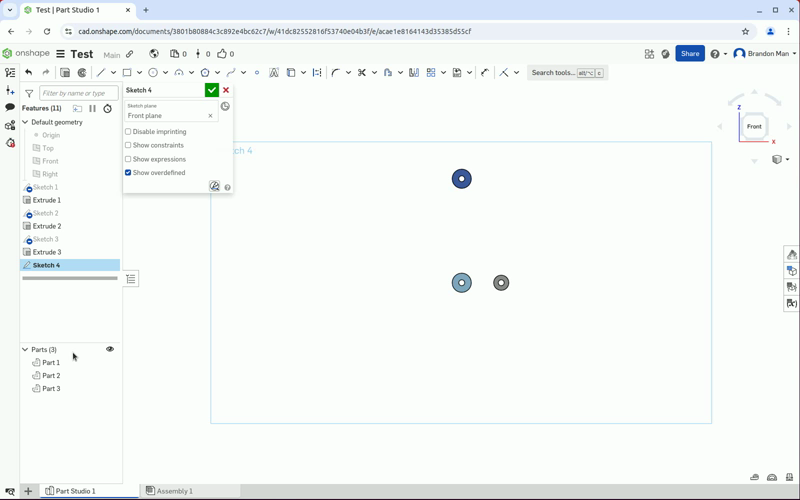
key(y)
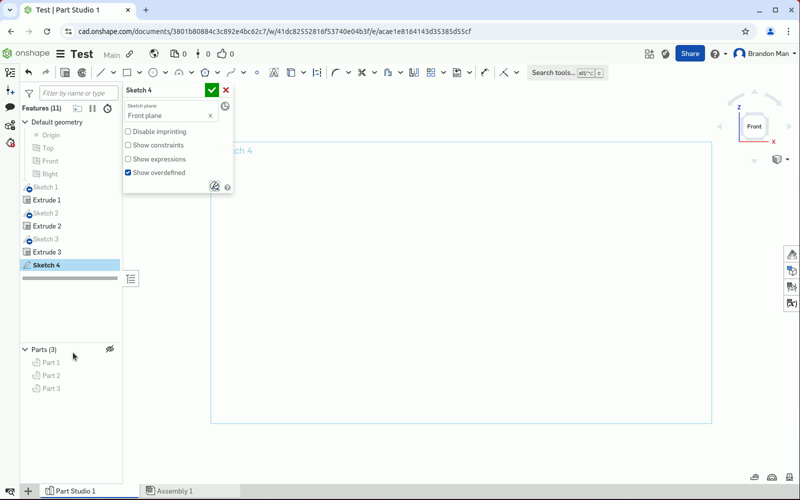
key(l)
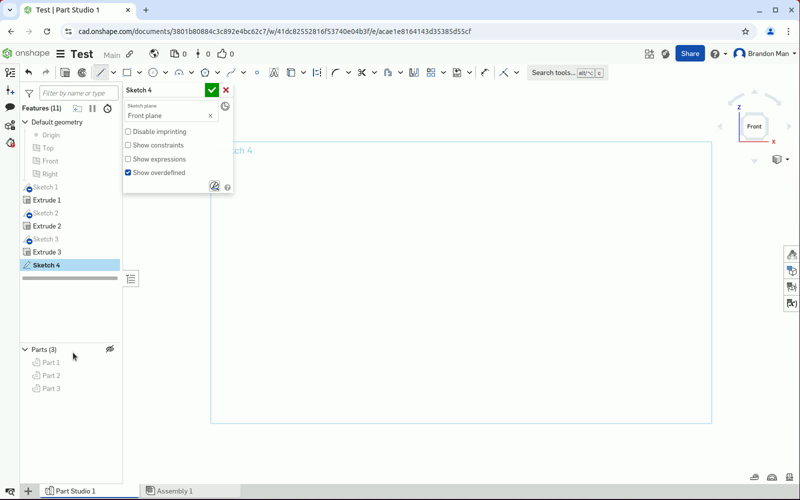
key_down(shift)
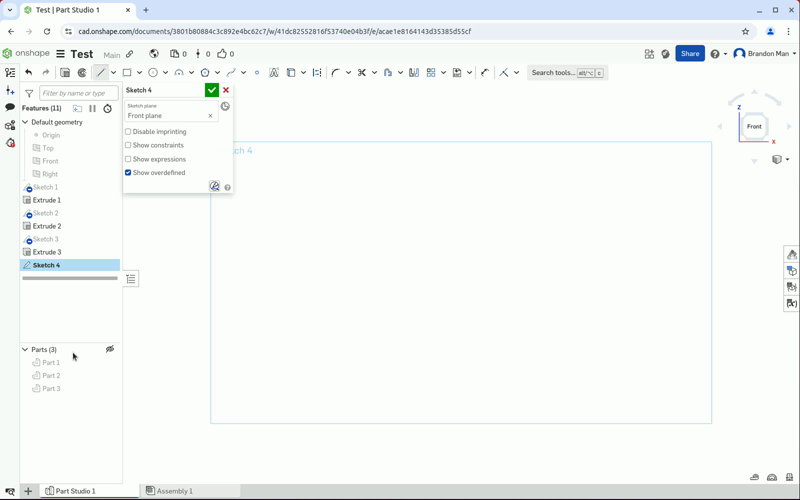
mouse_move(446, 226)
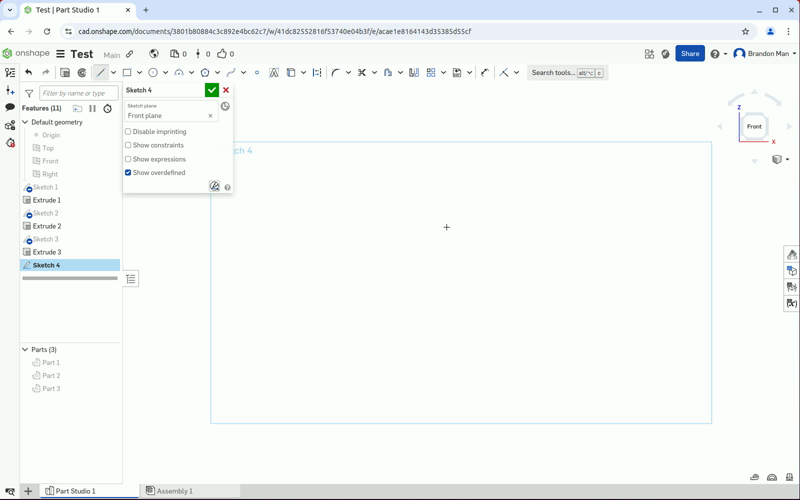
click(446, 226)
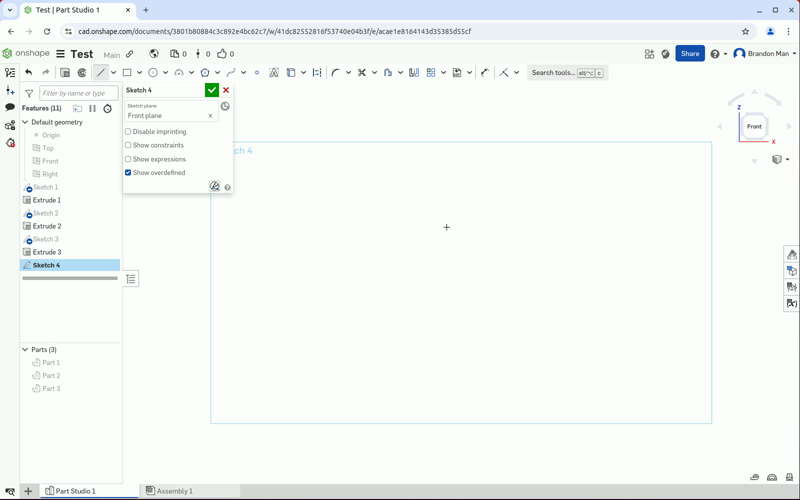
key_up(shift)
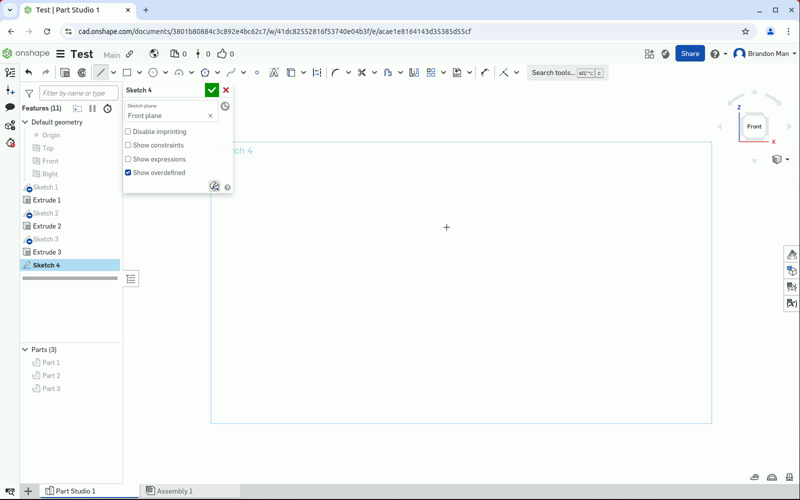
key_down(shift)
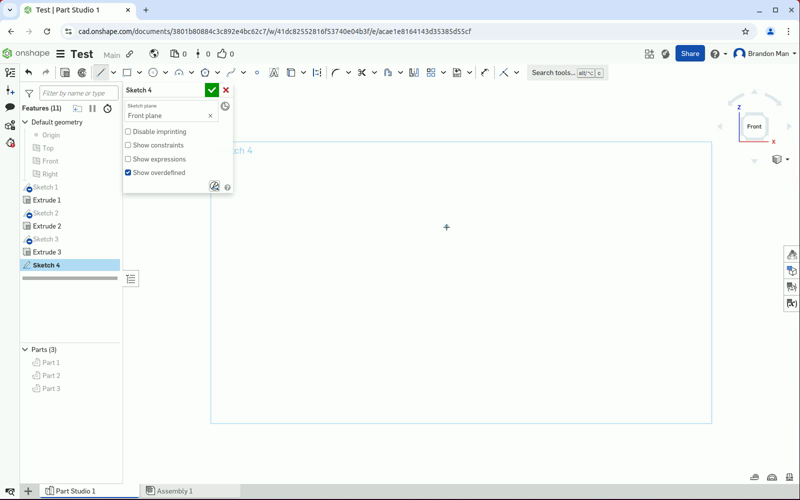
mouse_move(476, 226)
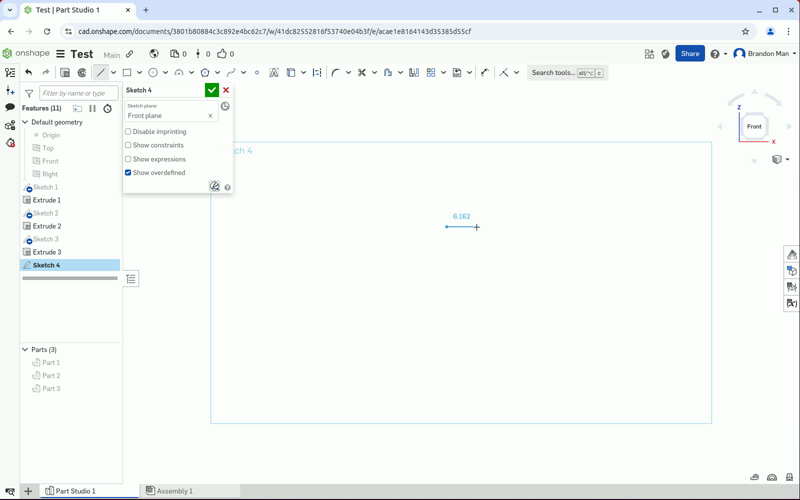
mouse_move(452, 284)
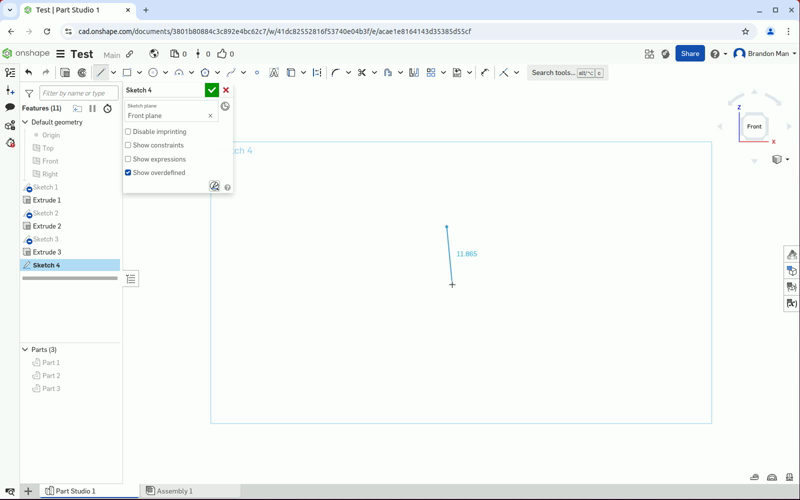
click(452, 284)
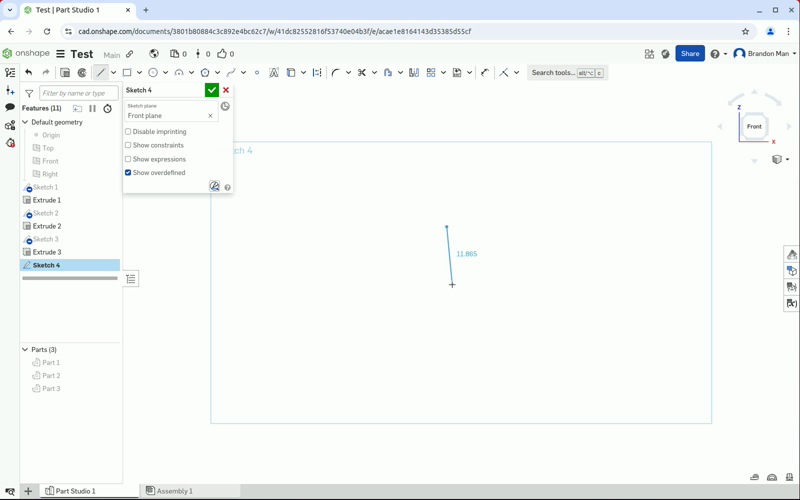
key_up(shift)
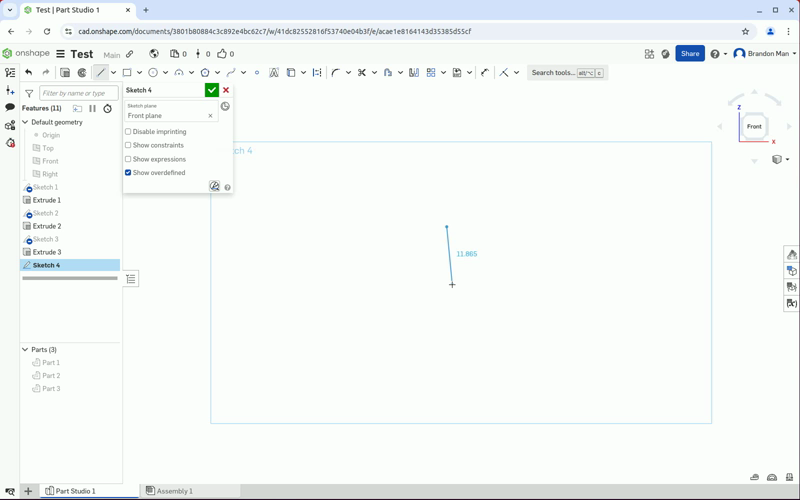
key(esc)
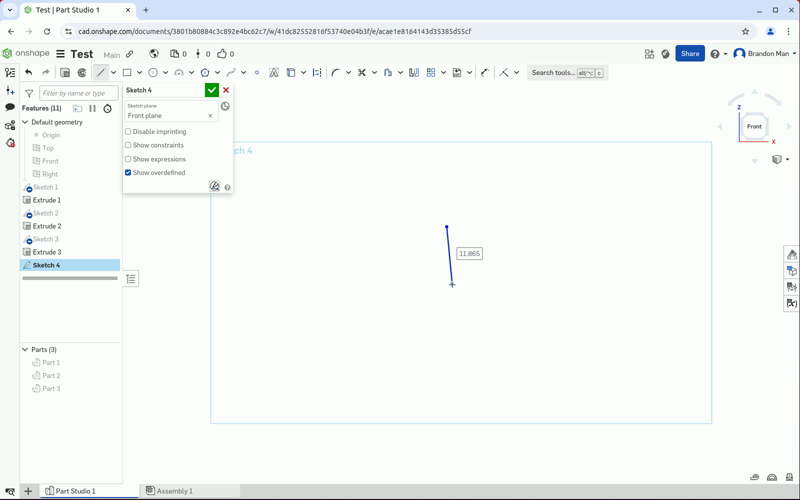
key(a)
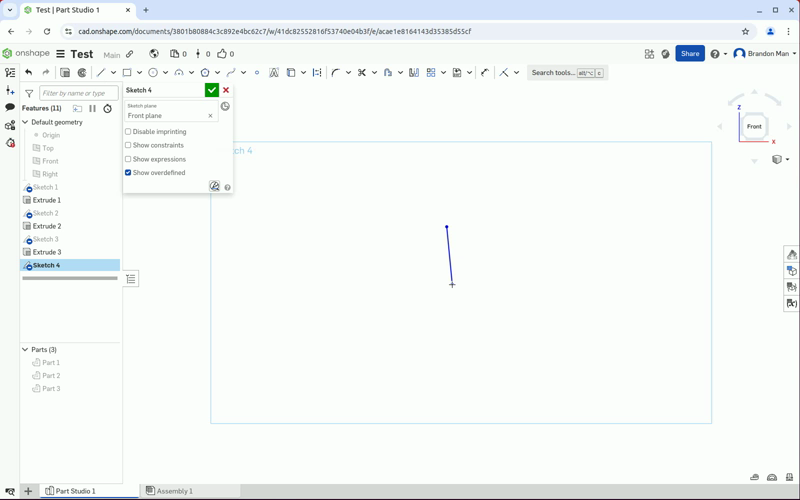
mouse_move(452, 284)
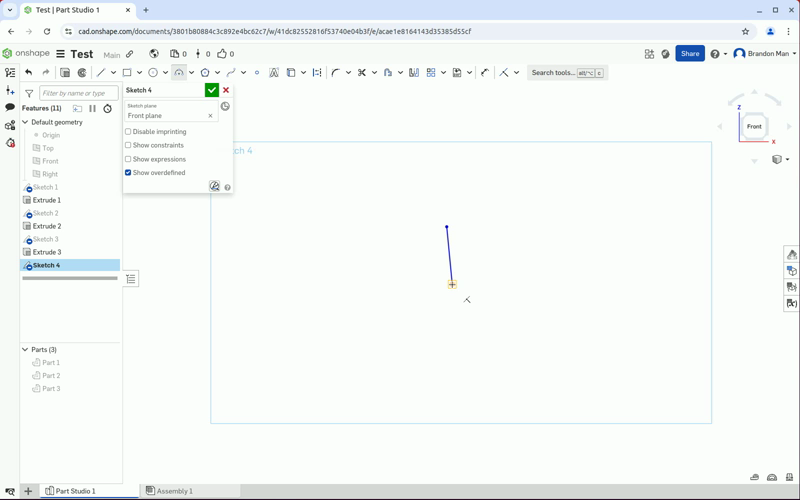
click(452, 284)
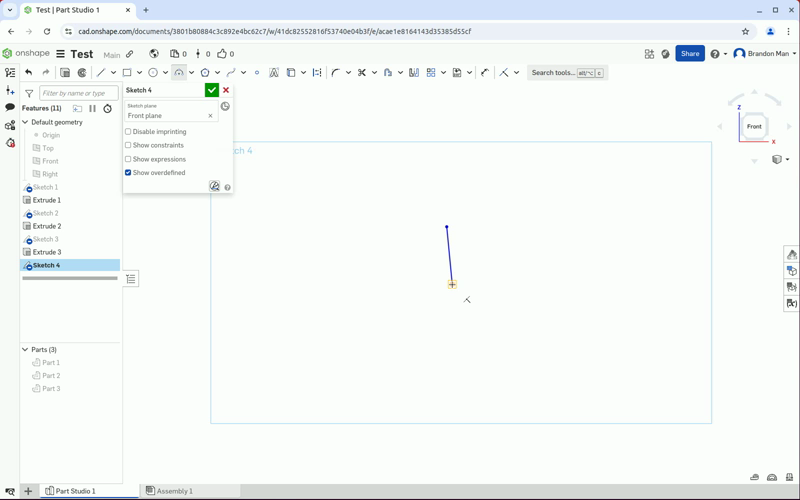
key_down(shift)
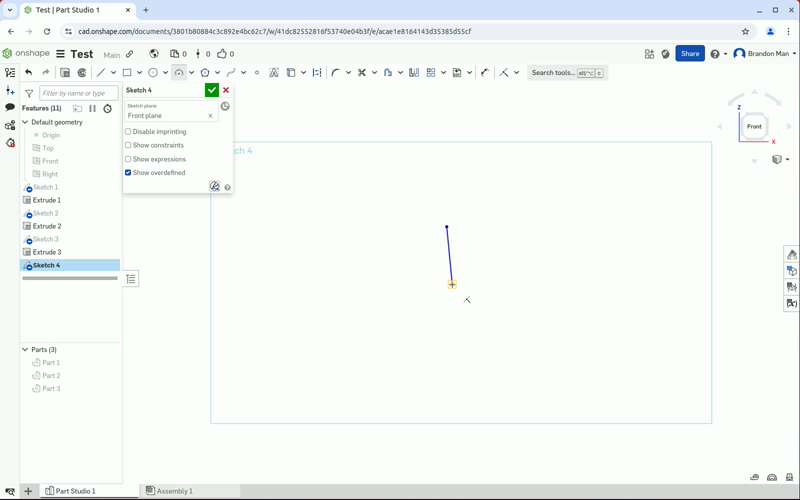
mouse_move(461, 291)
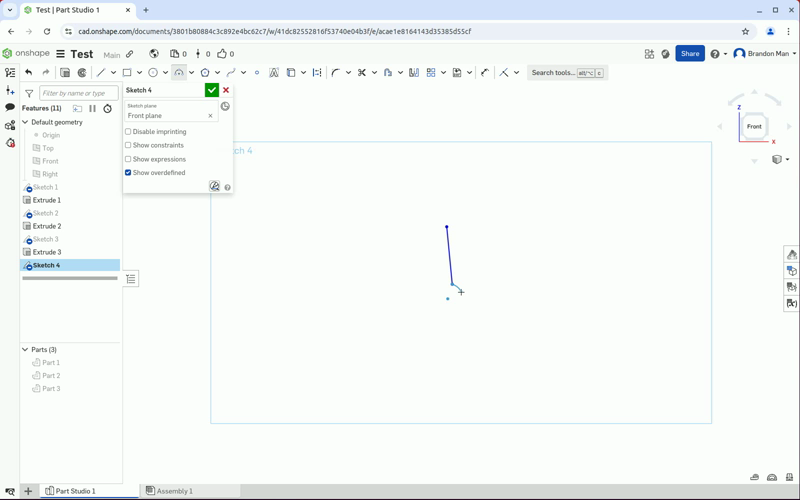
click(461, 291)
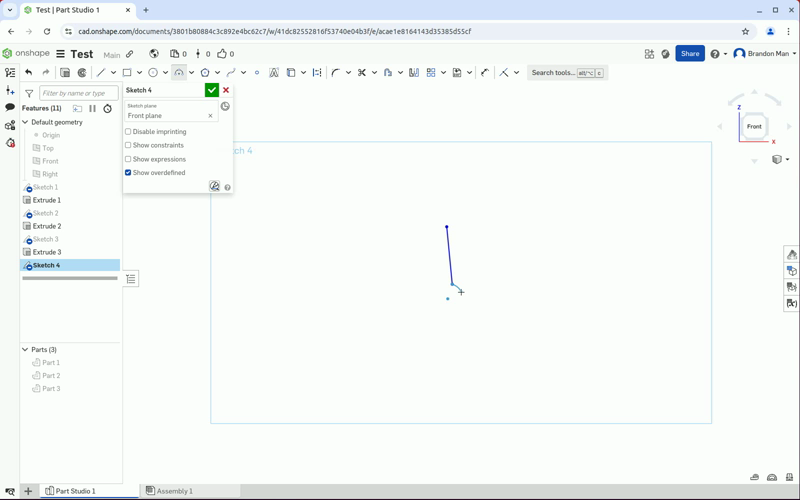
mouse_move(466, 276)
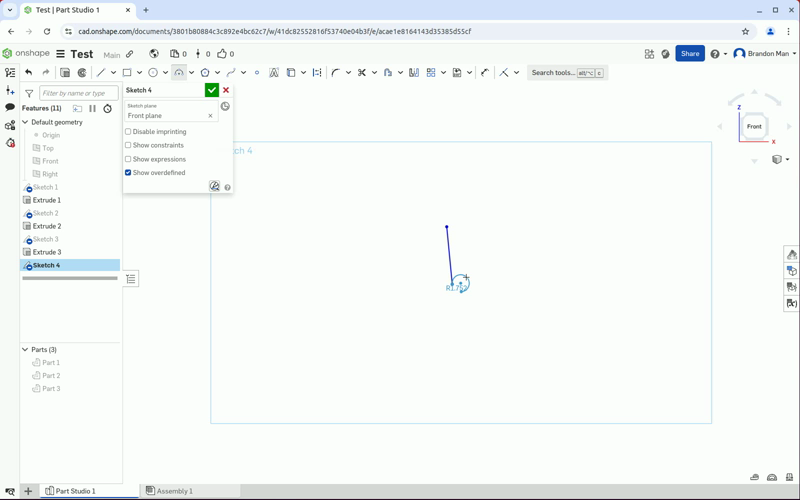
click(466, 276)
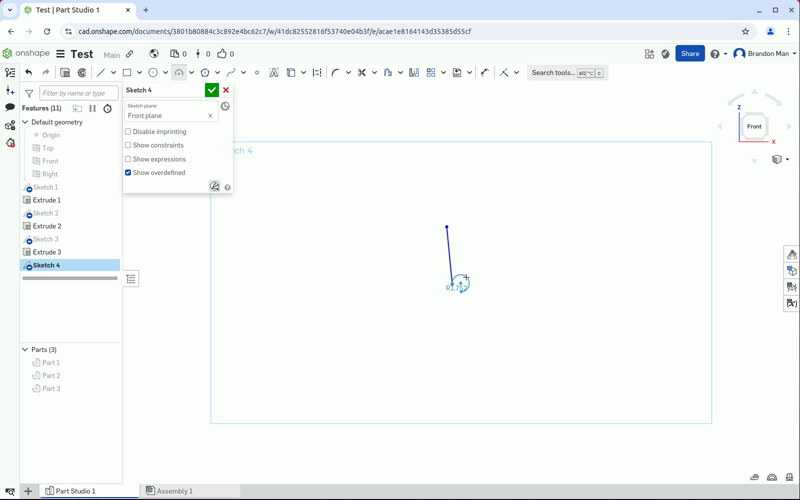
key_up(shift)
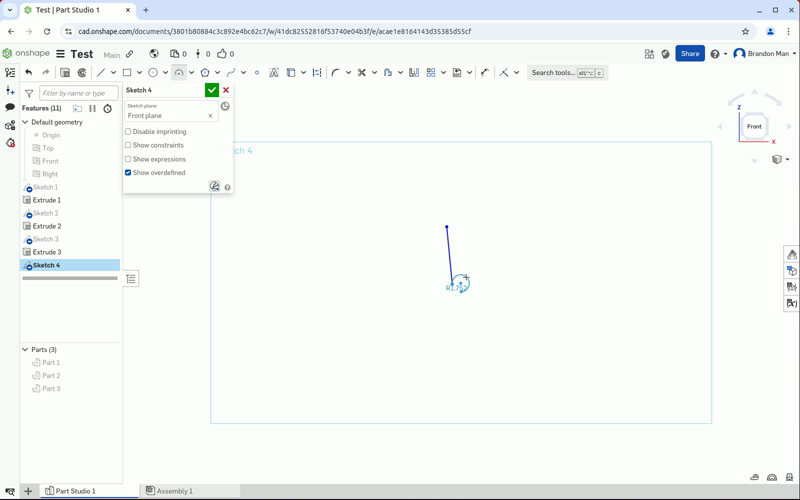
key(esc)
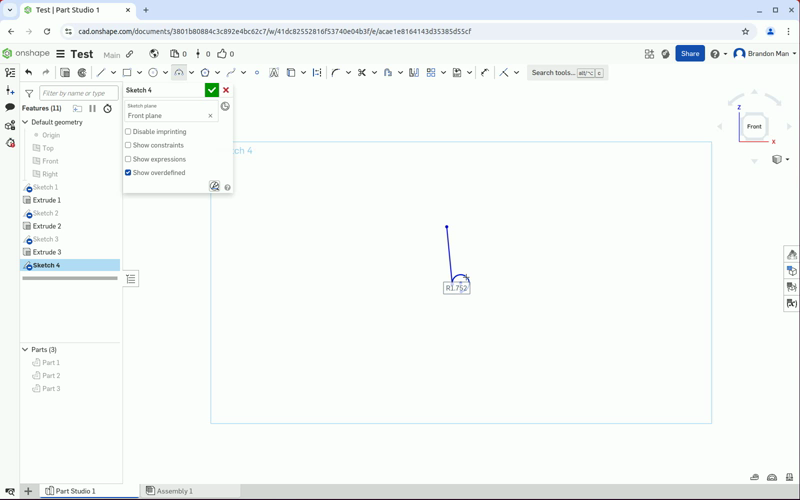
key(l)
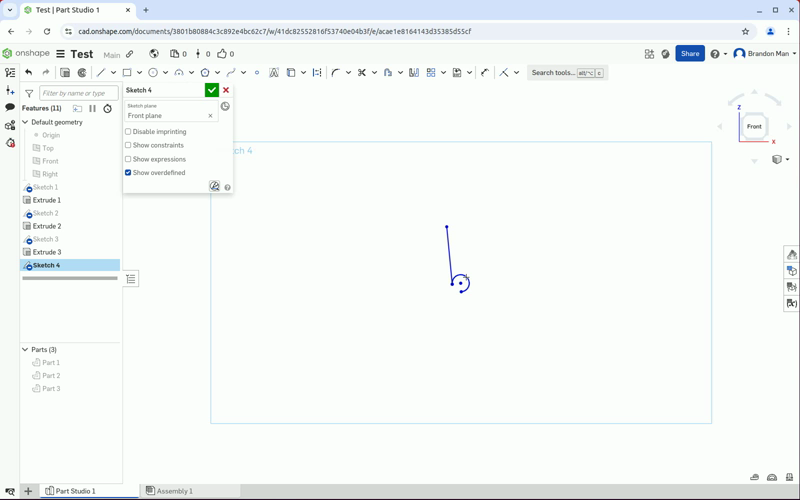
mouse_move(461, 291)
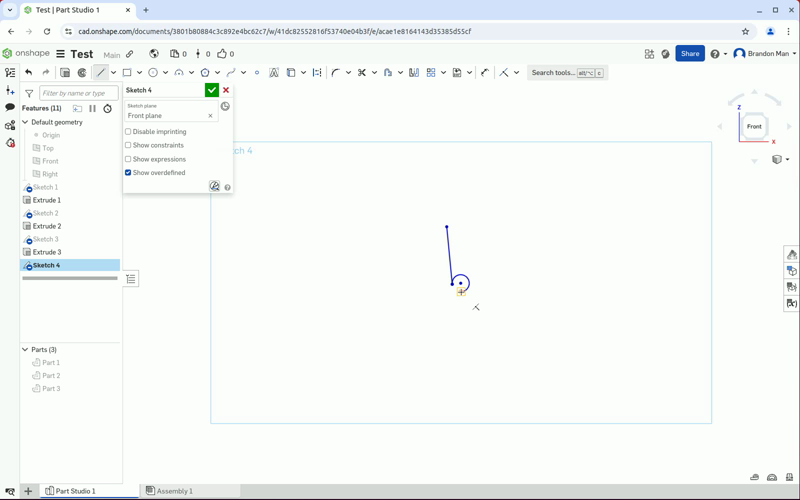
click(461, 291)
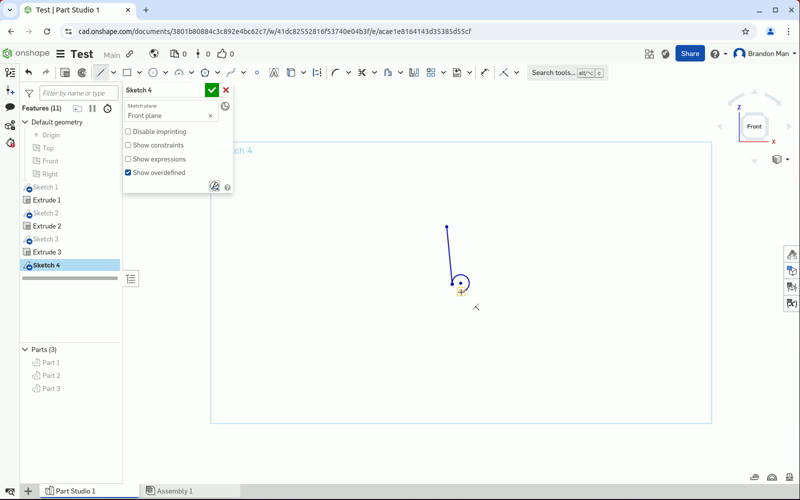
key_down(shift)
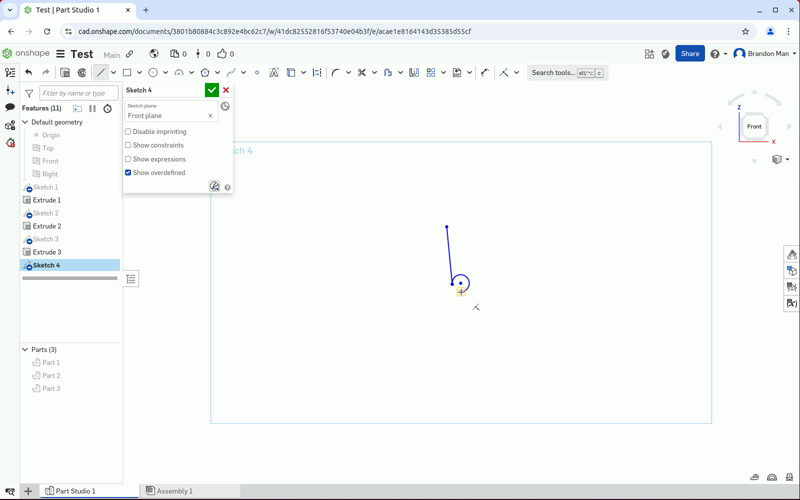
mouse_move(491, 291)
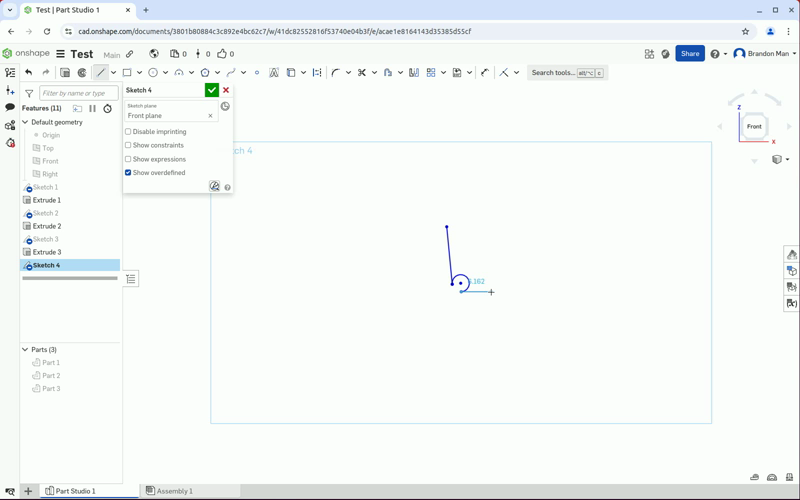
mouse_move(502, 290)
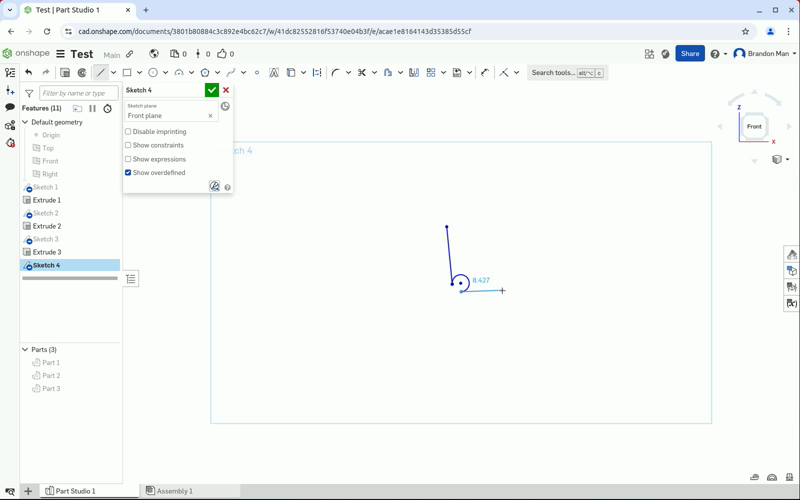
click(502, 290)
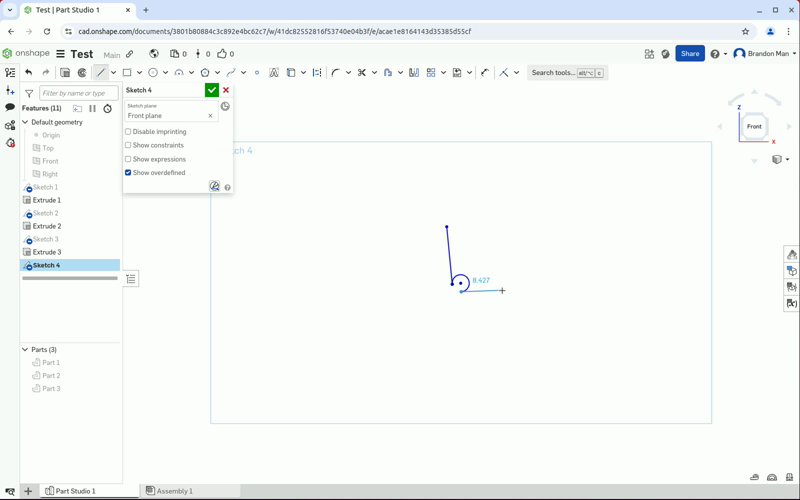
key_up(shift)
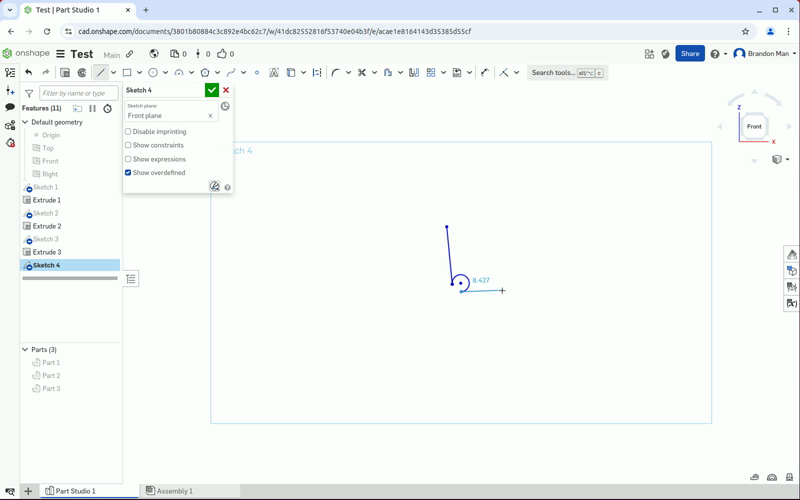
key(esc)
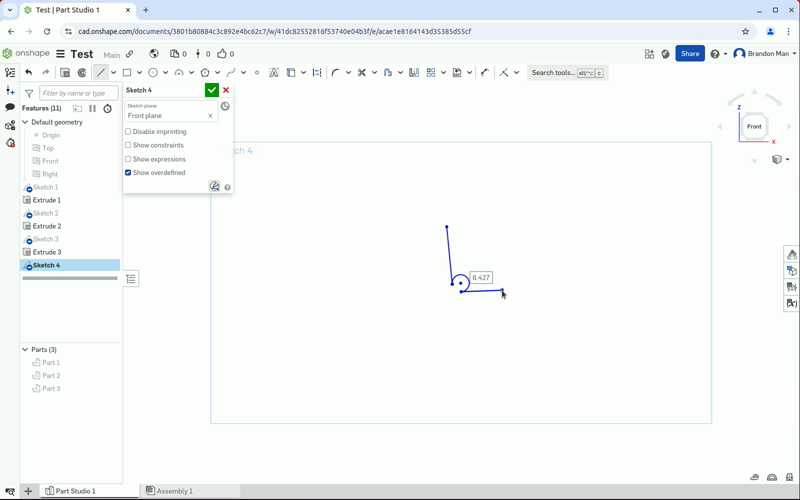
key(a)
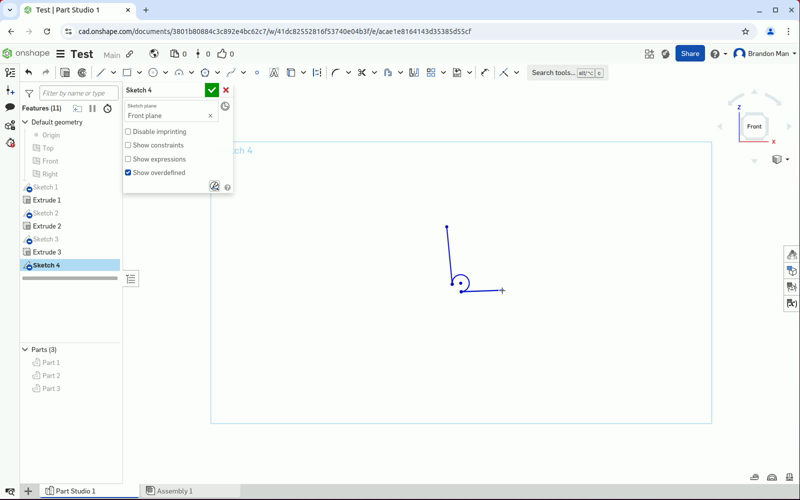
mouse_move(502, 290)
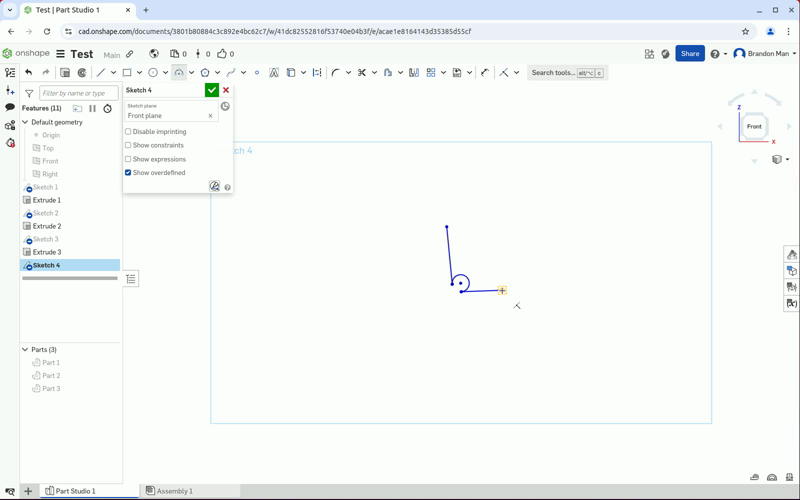
click(502, 290)
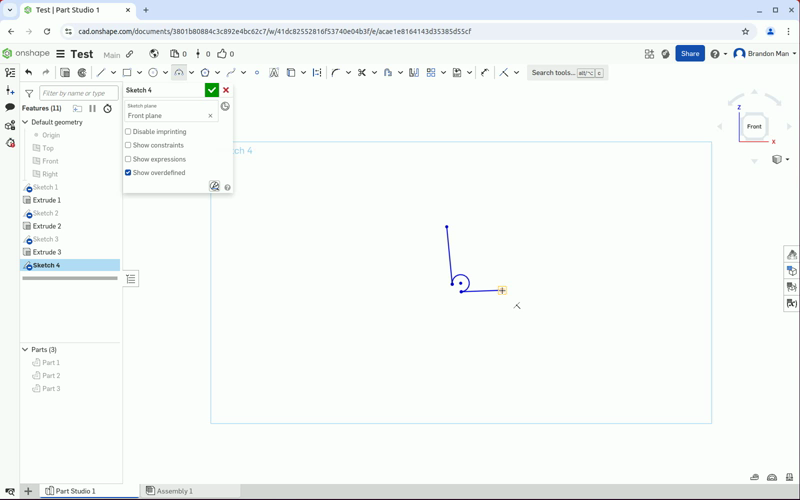
key_down(shift)
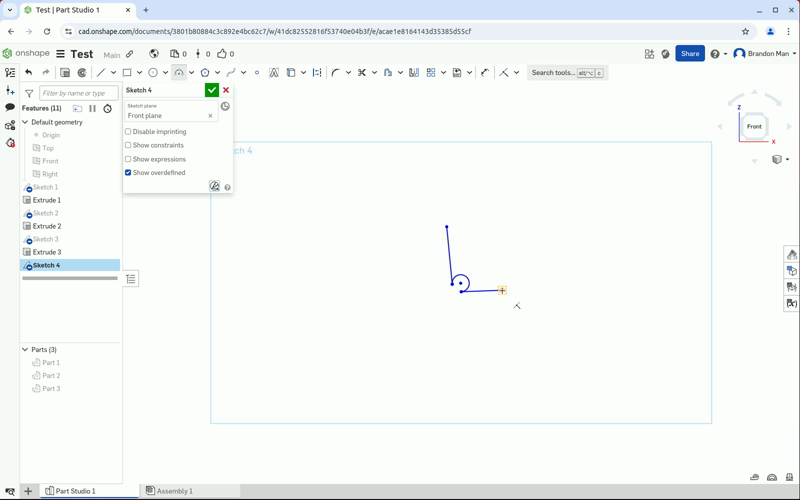
mouse_move(502, 276)
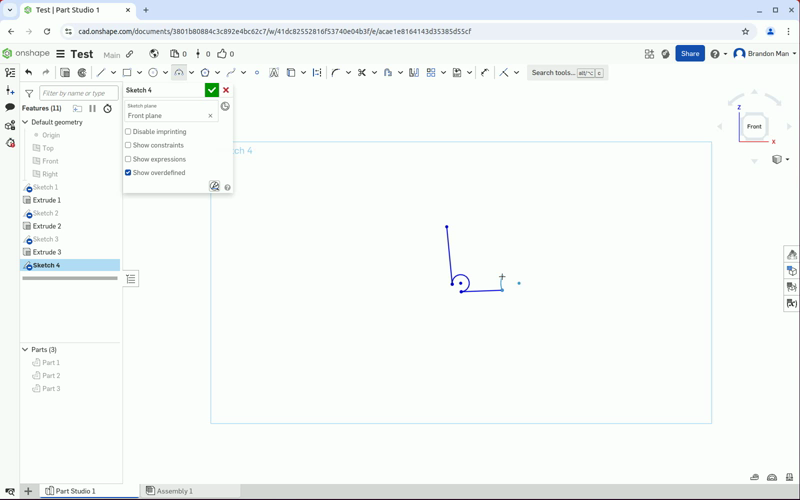
click(502, 276)
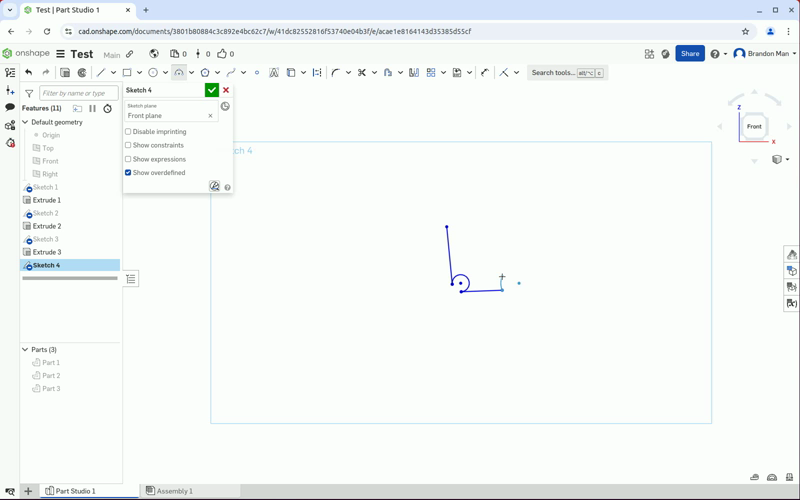
mouse_move(494, 282)
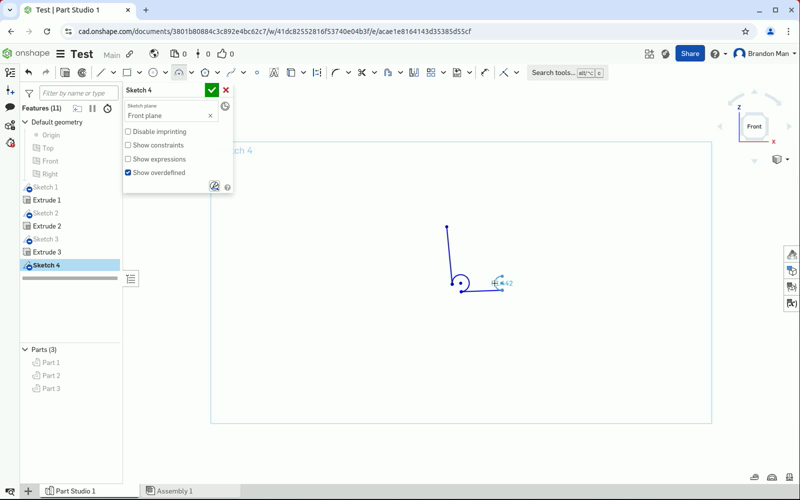
click(494, 282)
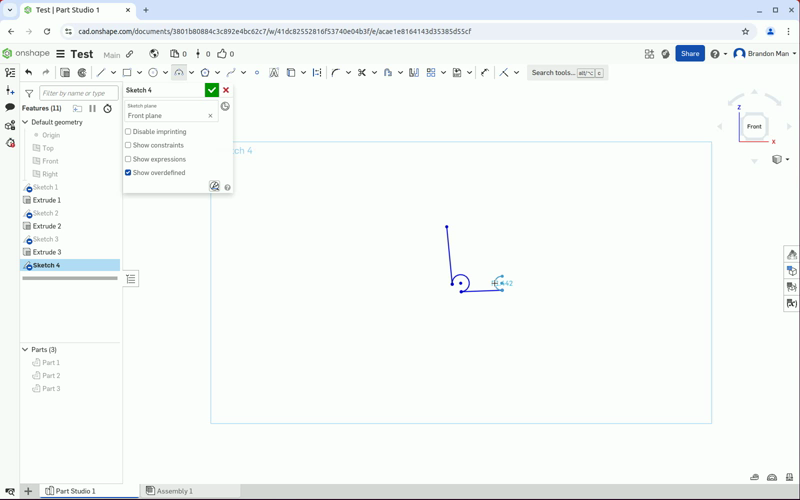
key_up(shift)
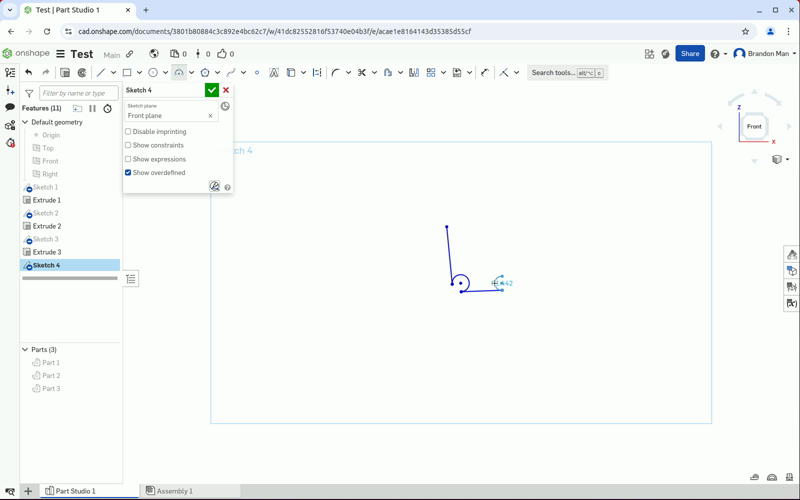
key(esc)
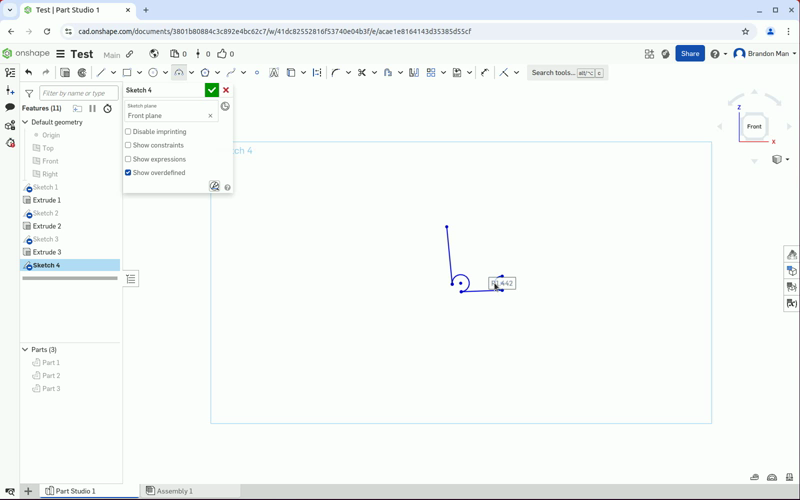
key(l)
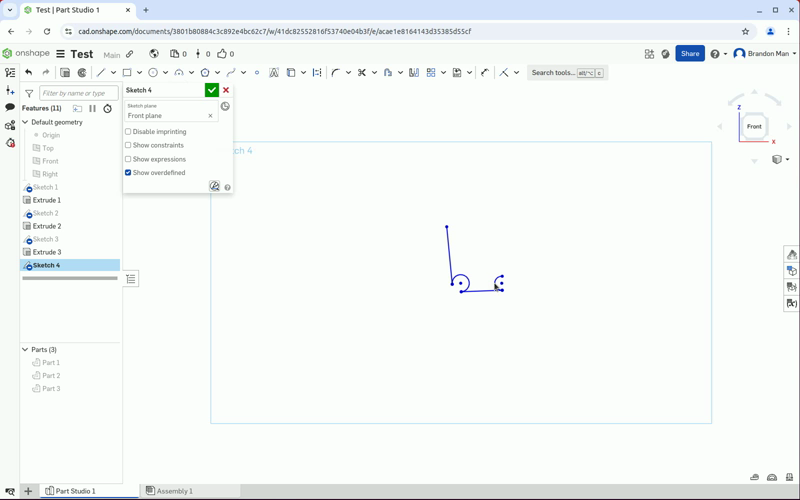
mouse_move(502, 276)
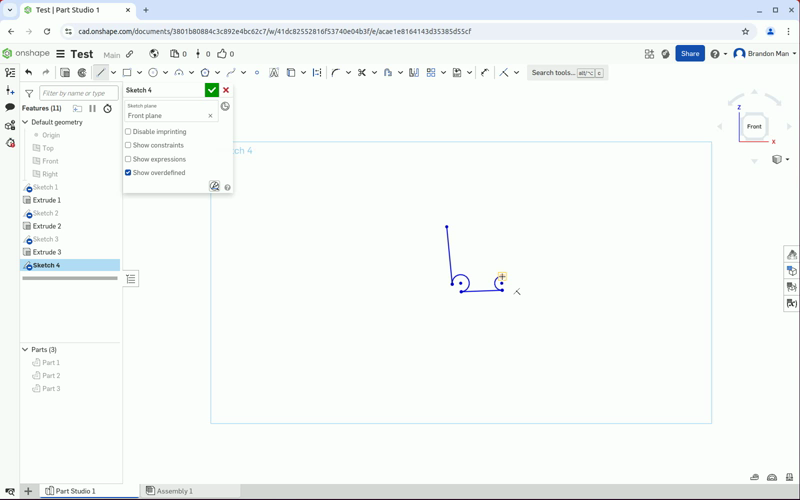
click(502, 276)
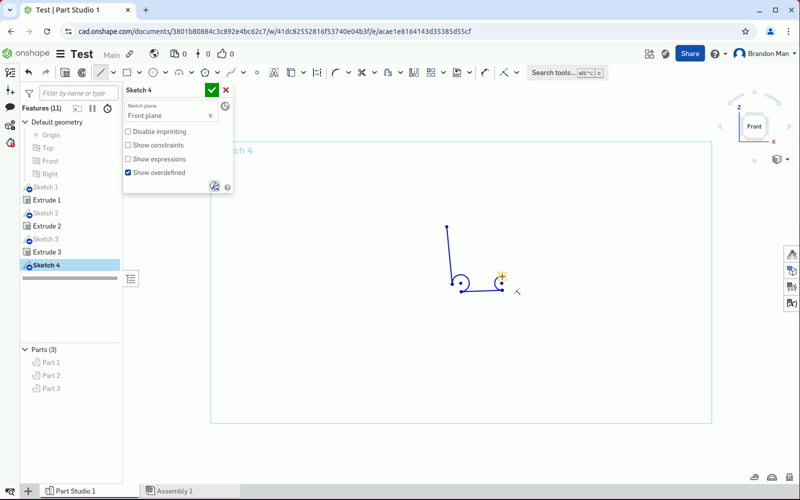
key_down(shift)
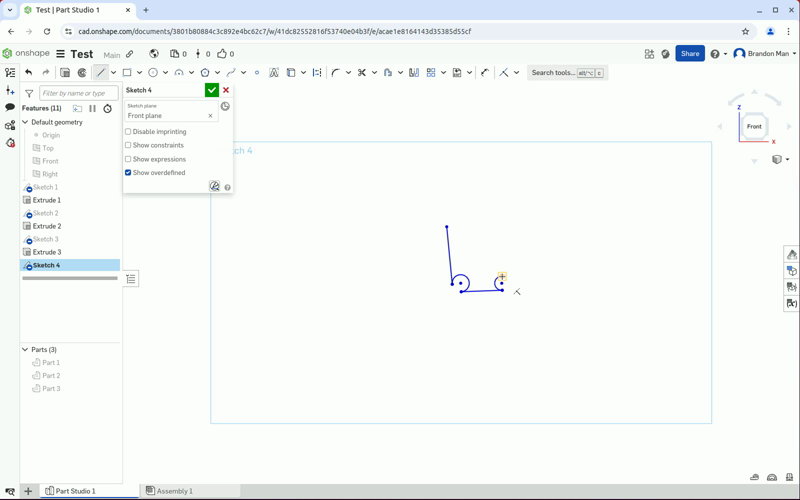
mouse_move(532, 276)
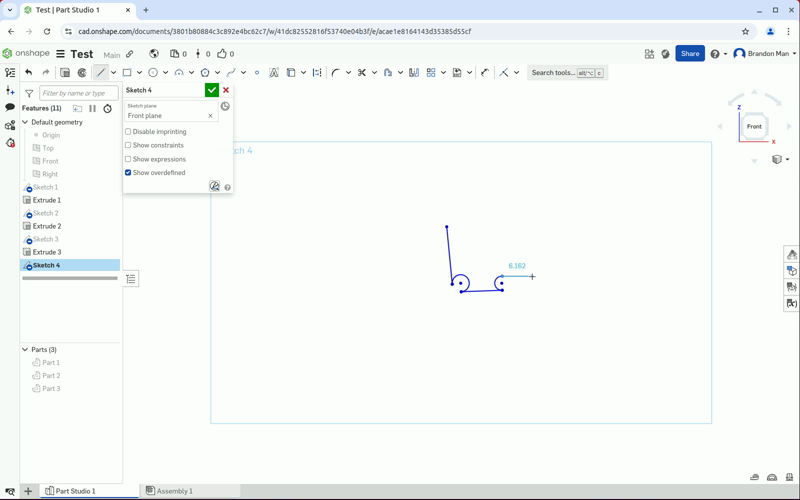
mouse_move(478, 275)
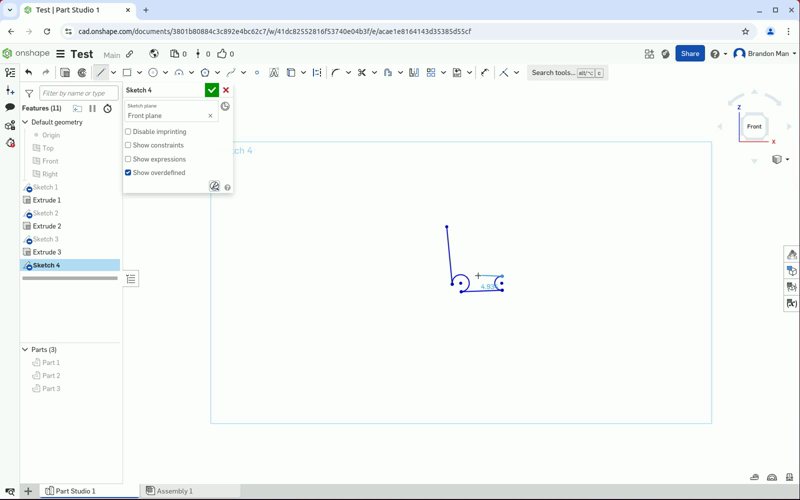
click(478, 275)
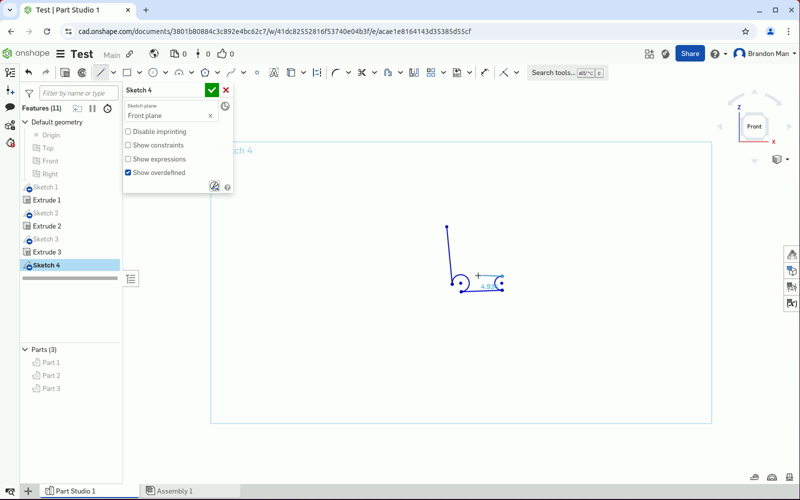
key_up(shift)
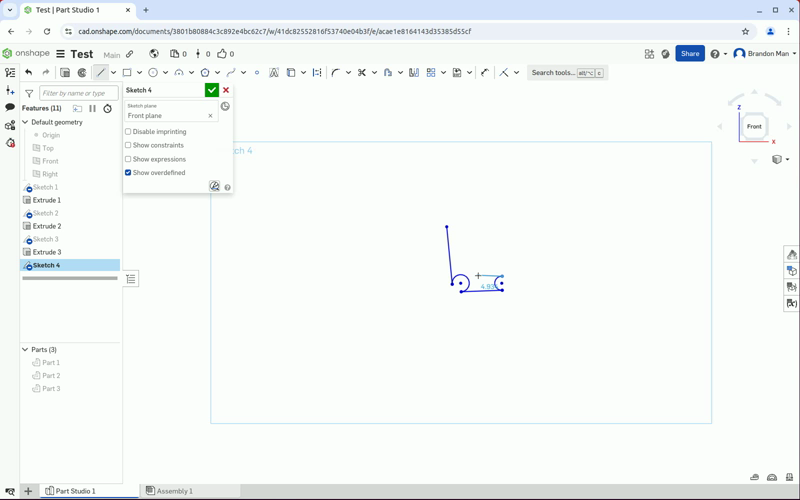
key(esc)
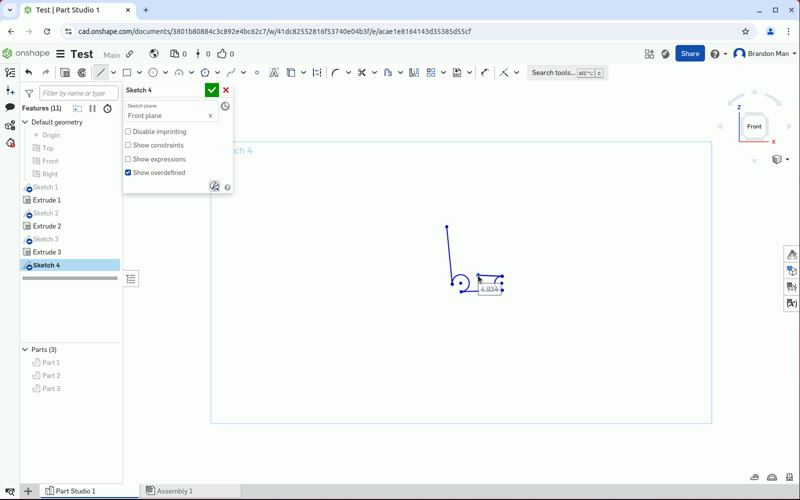
key(a)
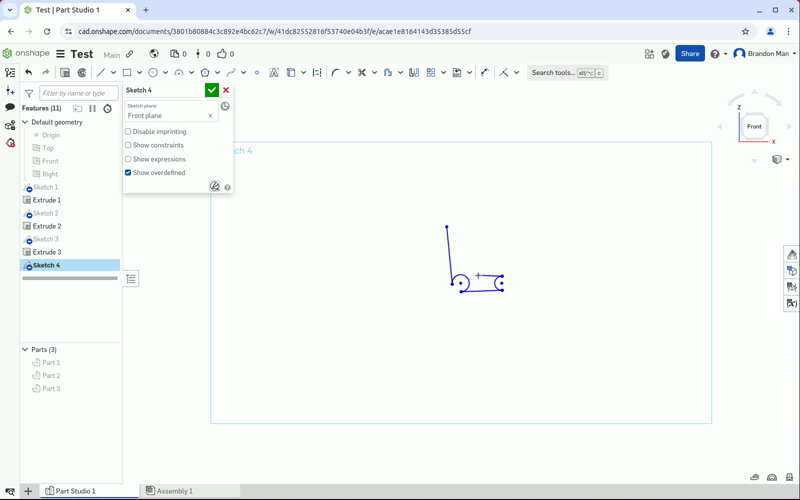
mouse_move(478, 275)
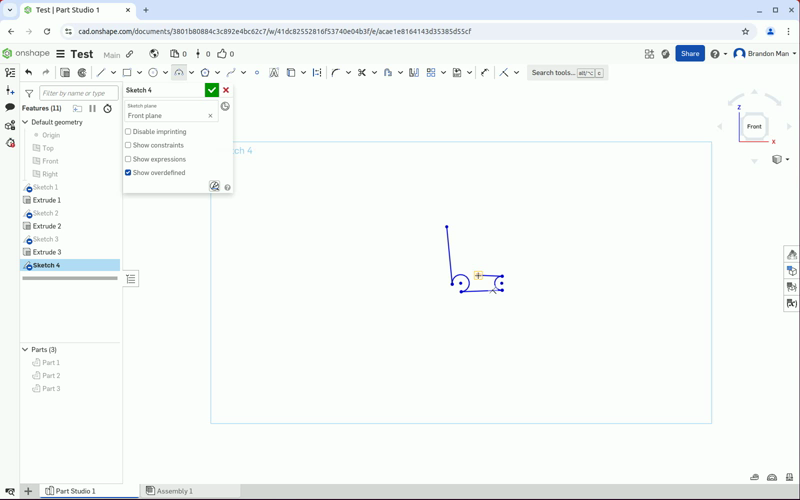
click(478, 275)
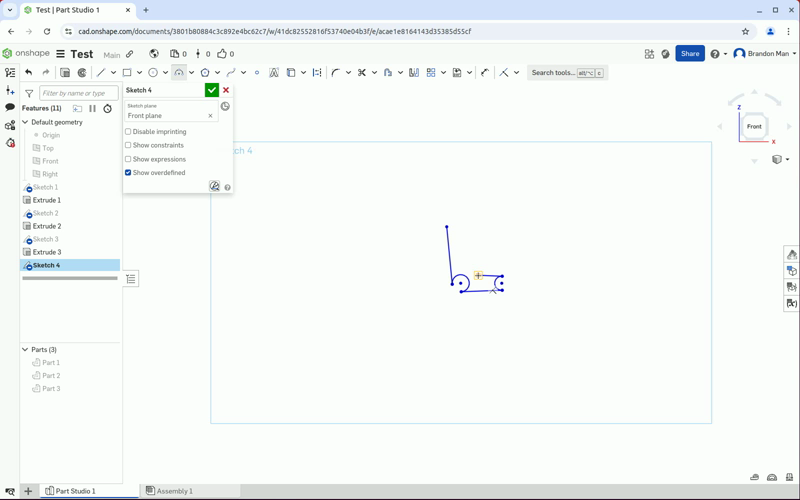
key_down(shift)
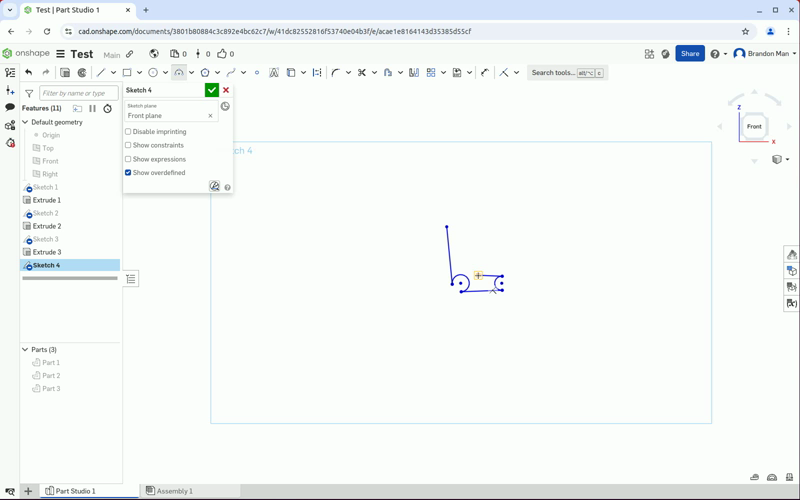
mouse_move(471, 267)
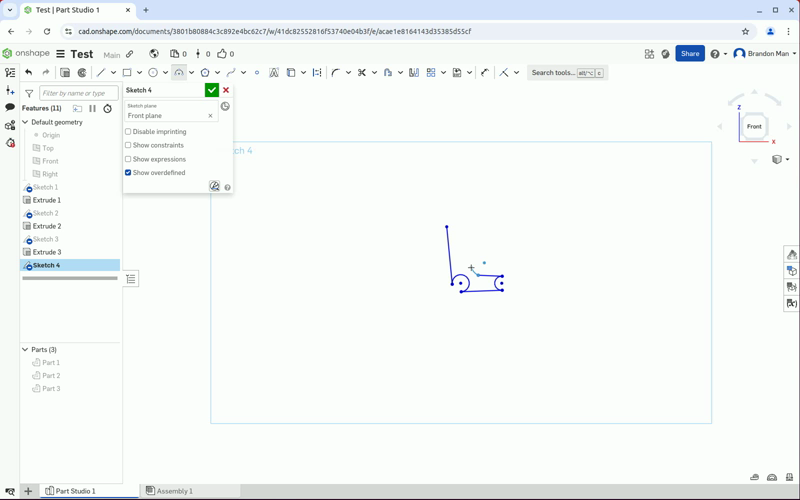
click(471, 267)
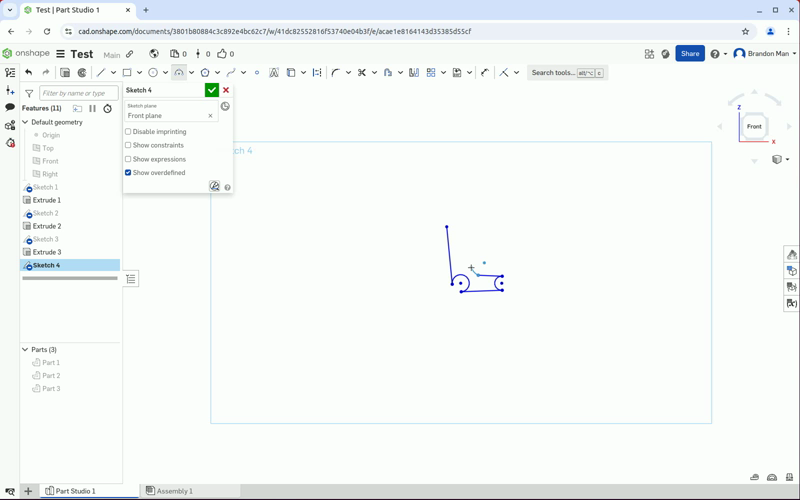
mouse_move(472, 272)
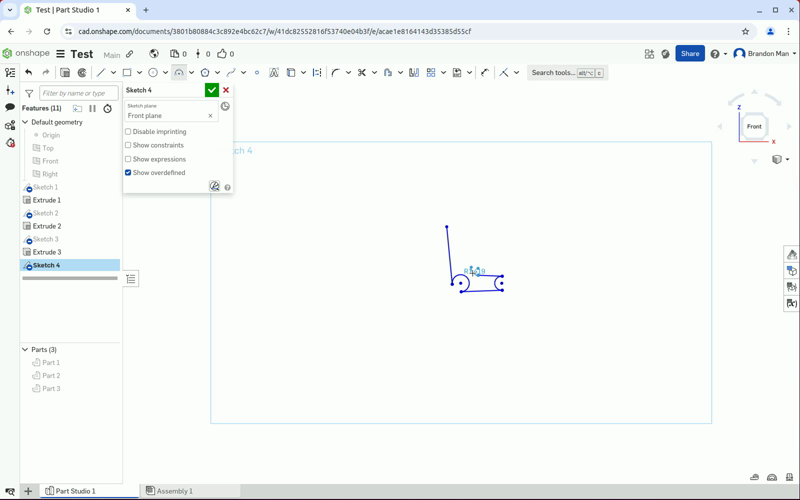
click(472, 272)
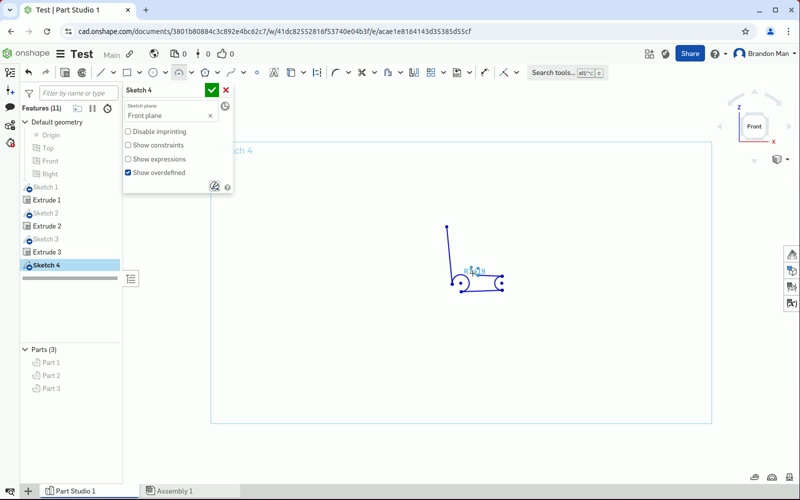
key_up(shift)
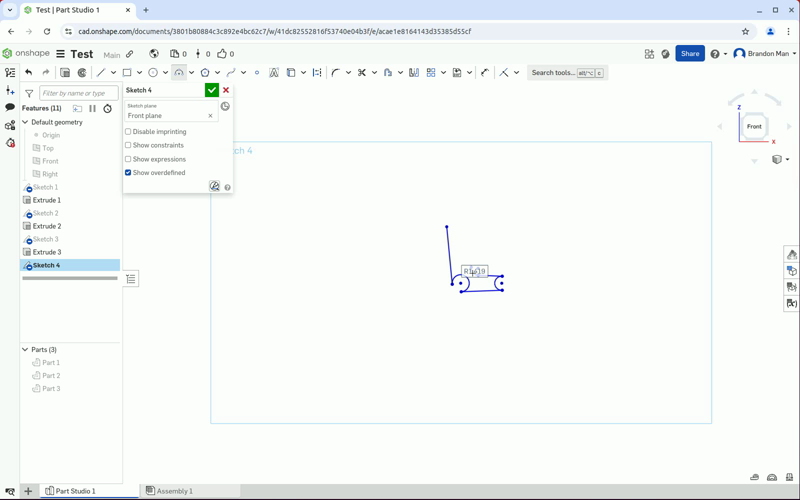
key(esc)
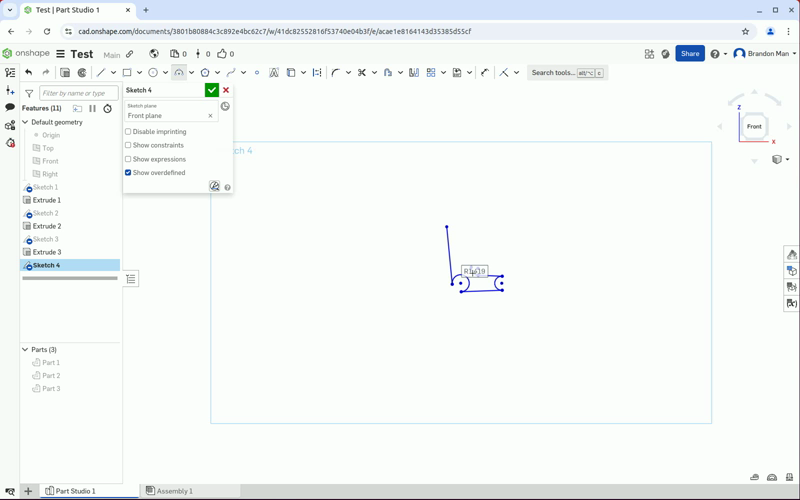
key(l)
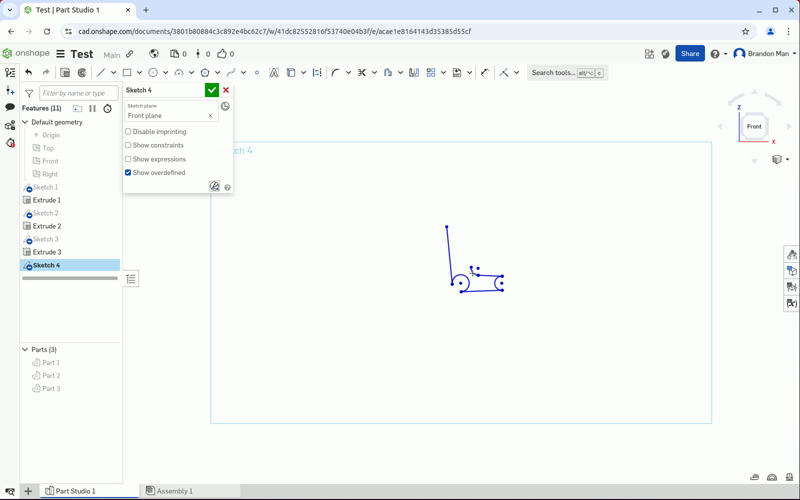
mouse_move(471, 267)
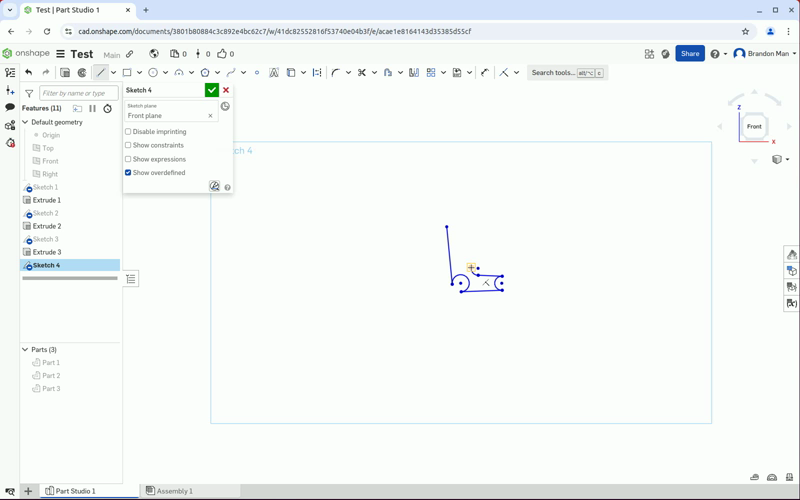
click(471, 267)
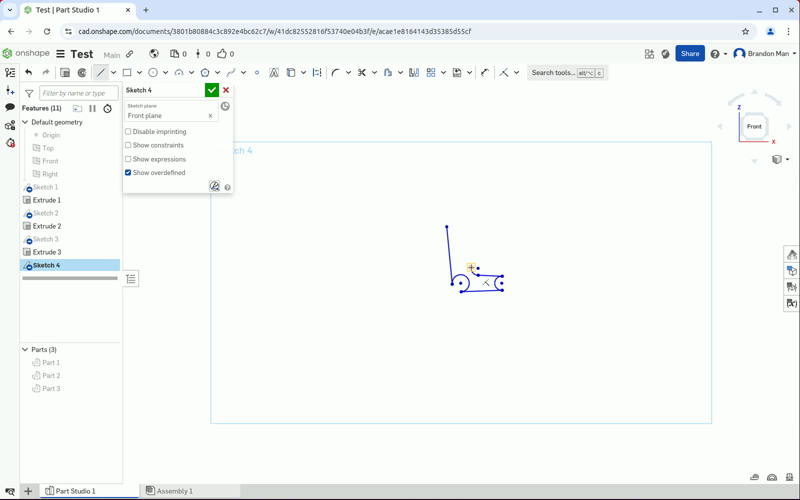
key_down(shift)
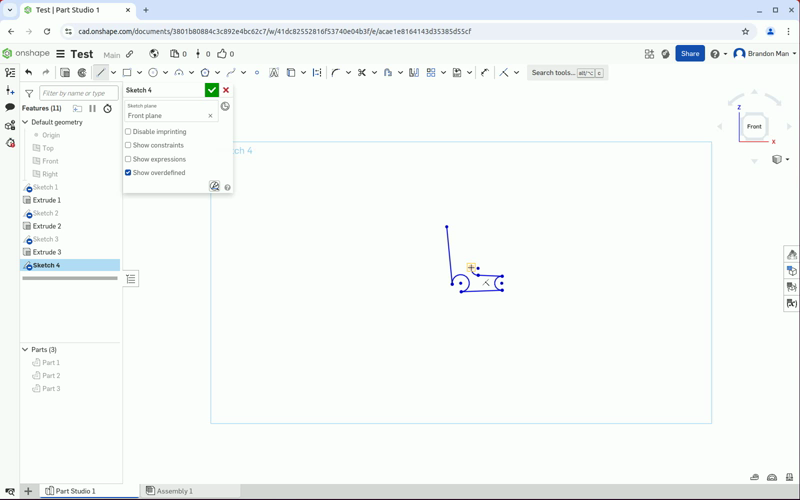
mouse_move(501, 267)
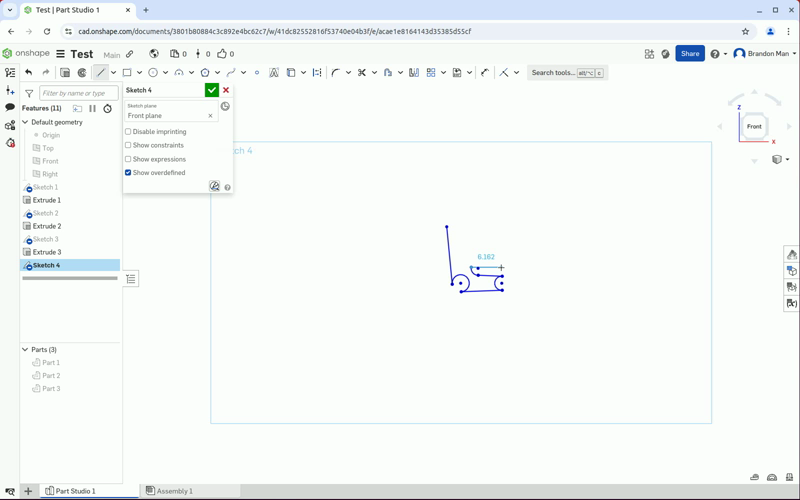
mouse_move(475, 226)
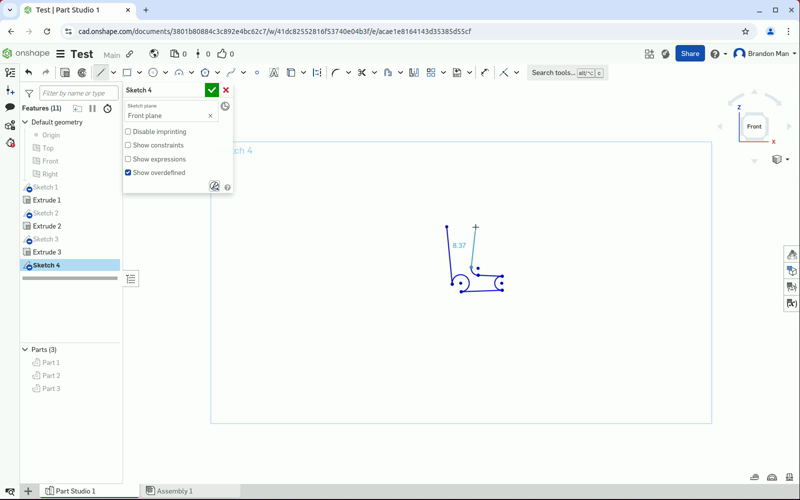
click(475, 226)
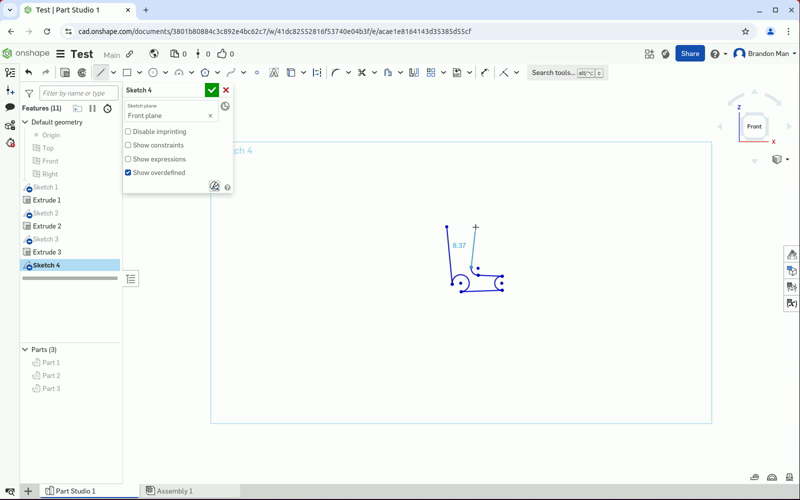
key_up(shift)
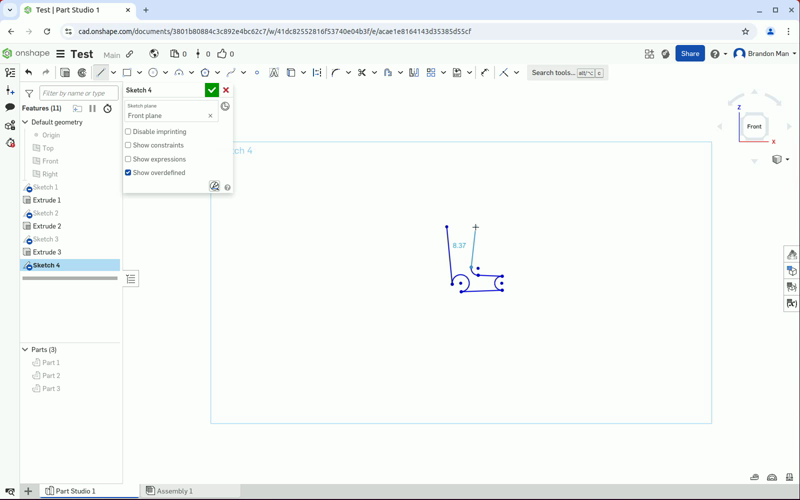
key(esc)
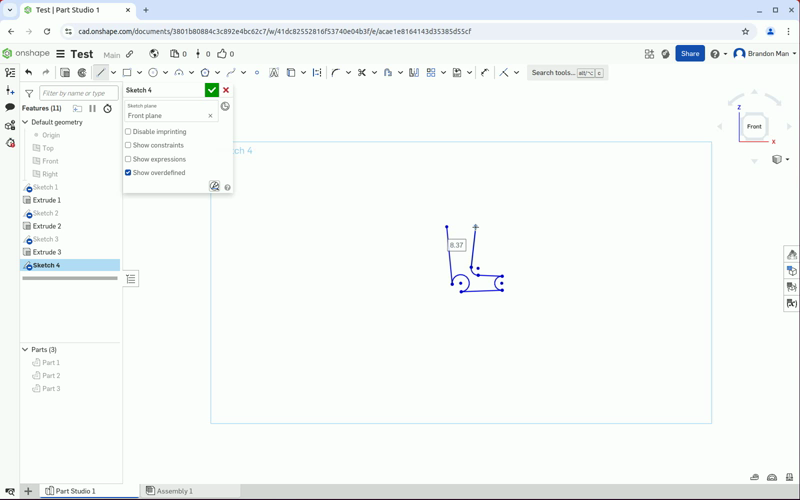
key(a)
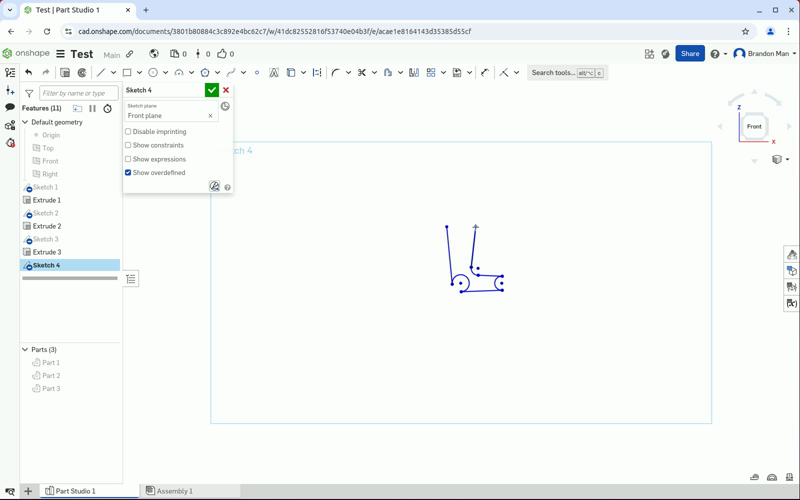
mouse_move(475, 226)
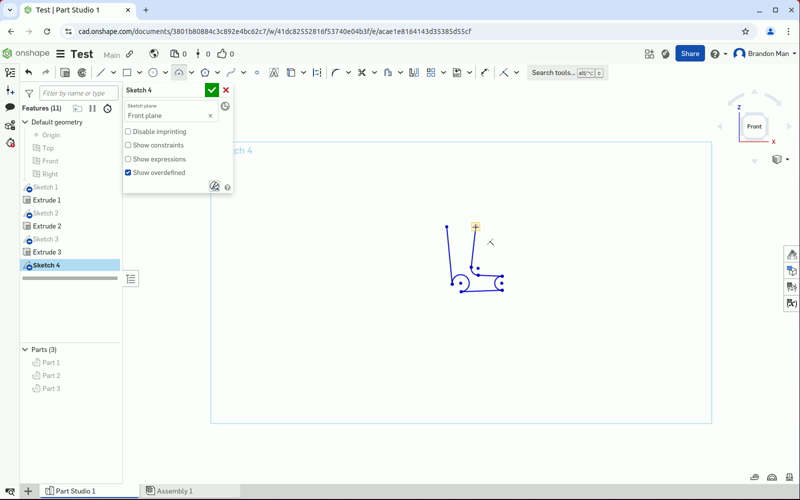
click(475, 226)
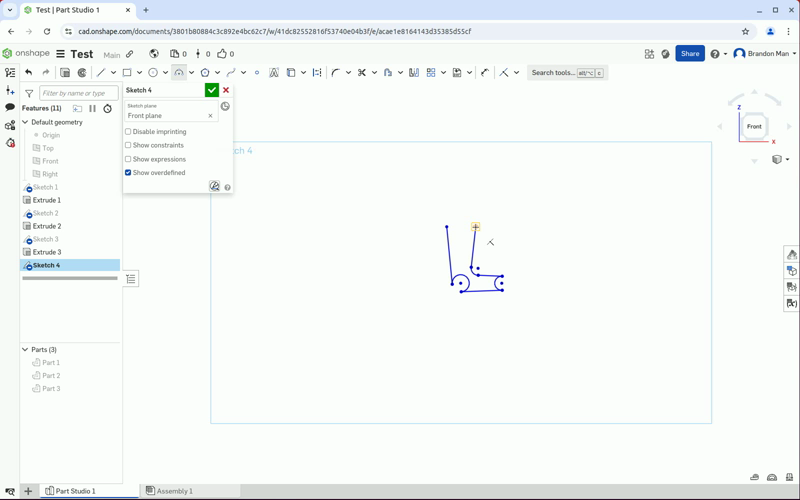
mouse_move(446, 226)
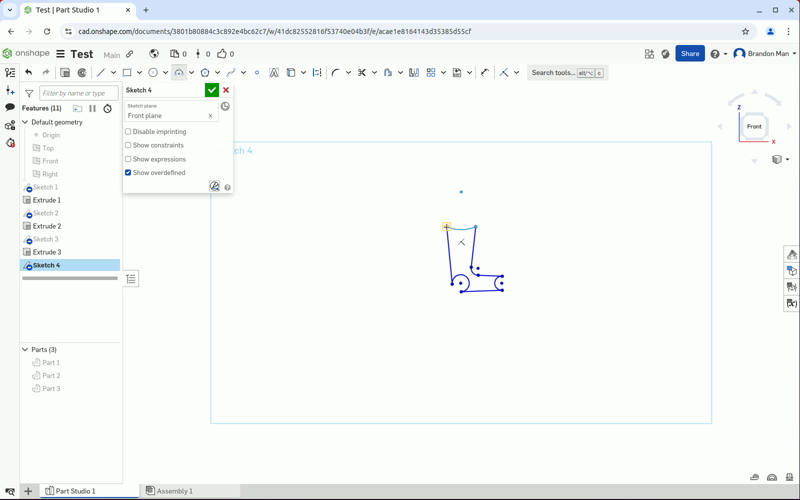
click(446, 226)
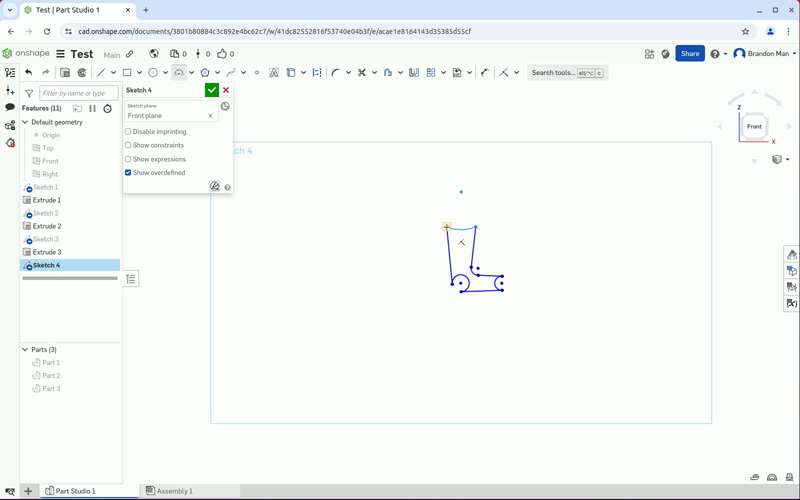
key_down(shift)
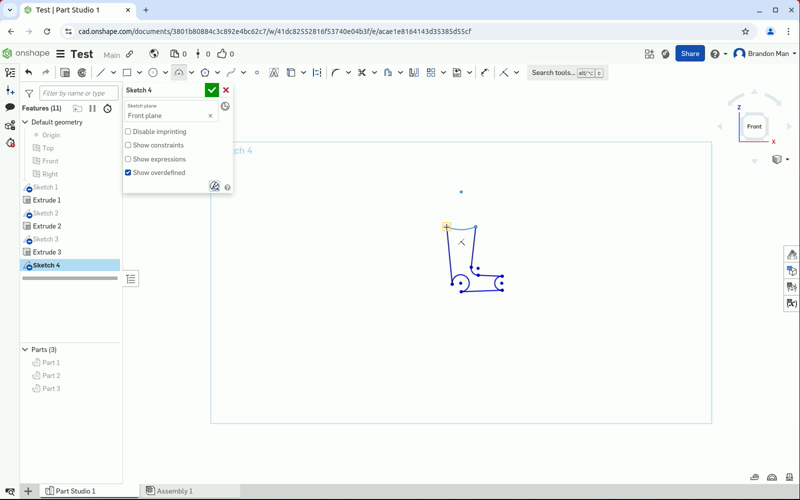
mouse_move(461, 239)
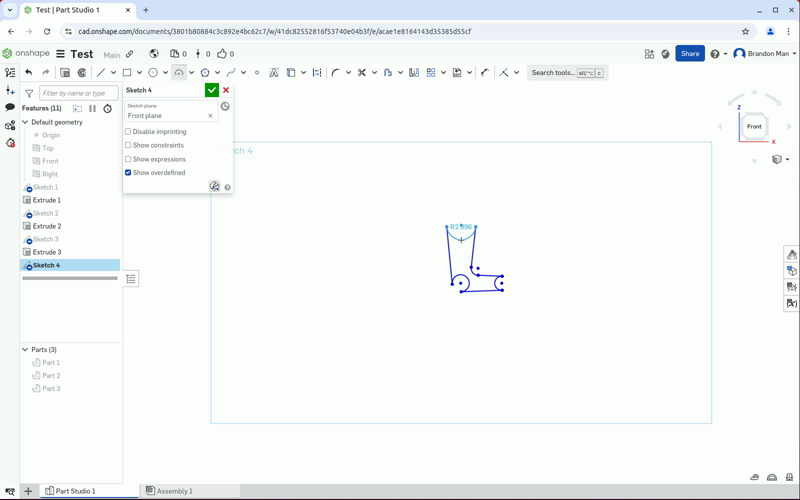
click(461, 239)
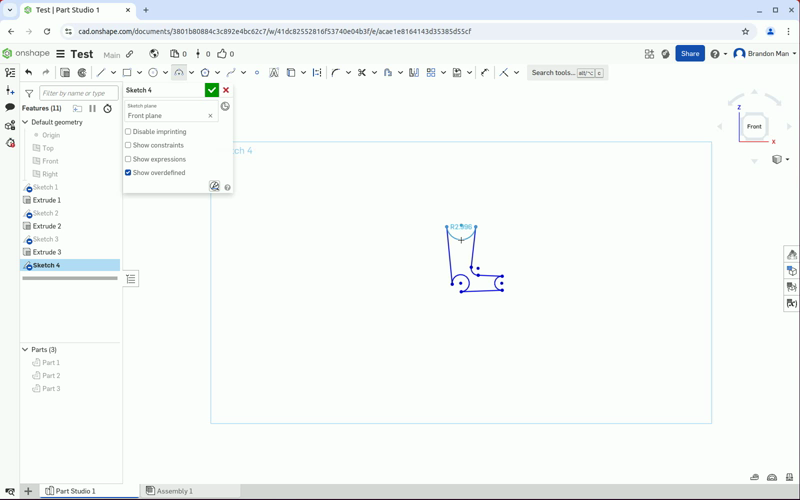
key_up(shift)
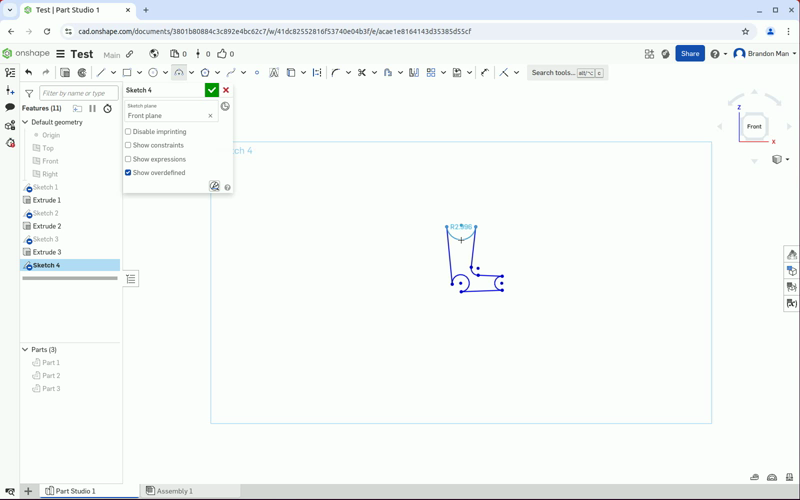
key(esc)
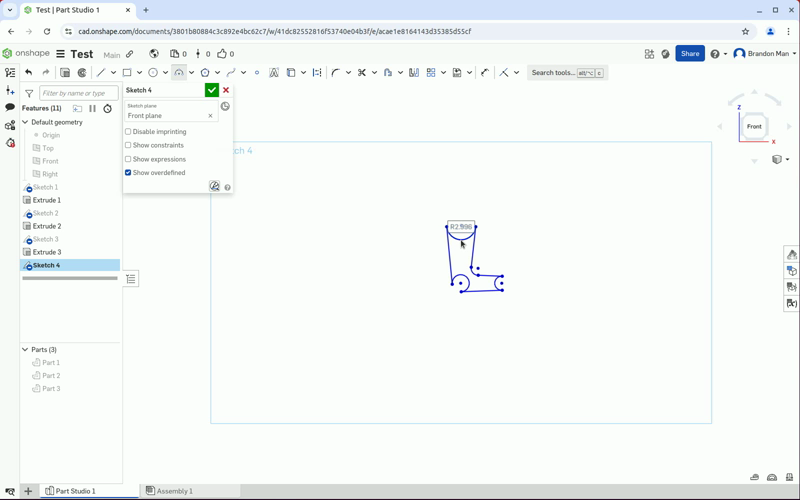
mouse_move(457, 243)
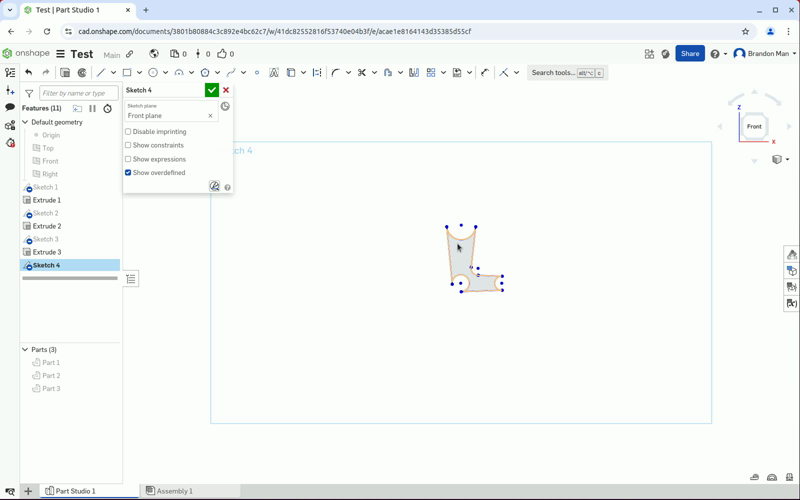
scroll(6)
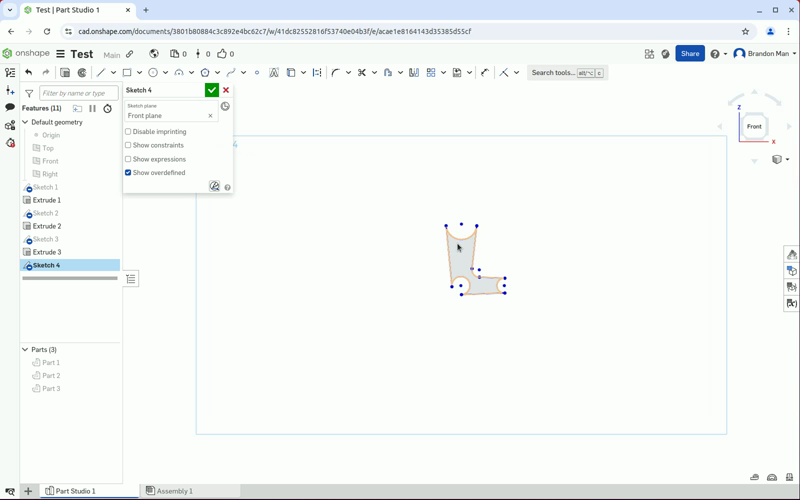
scroll(6)
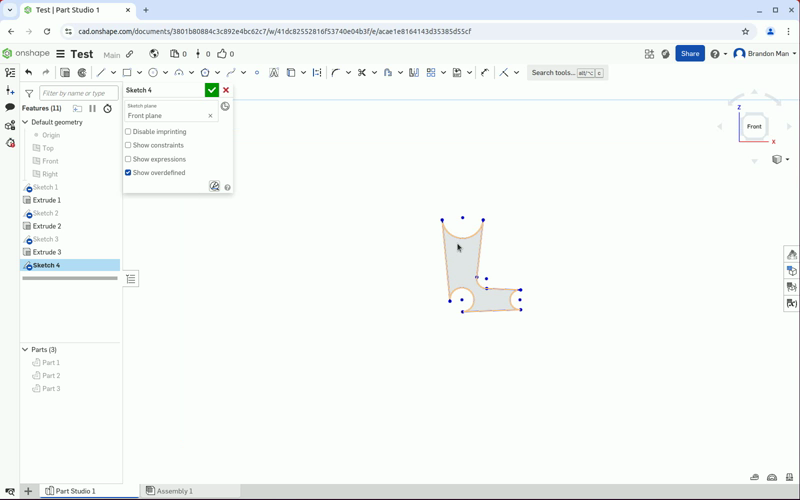
scroll(6)
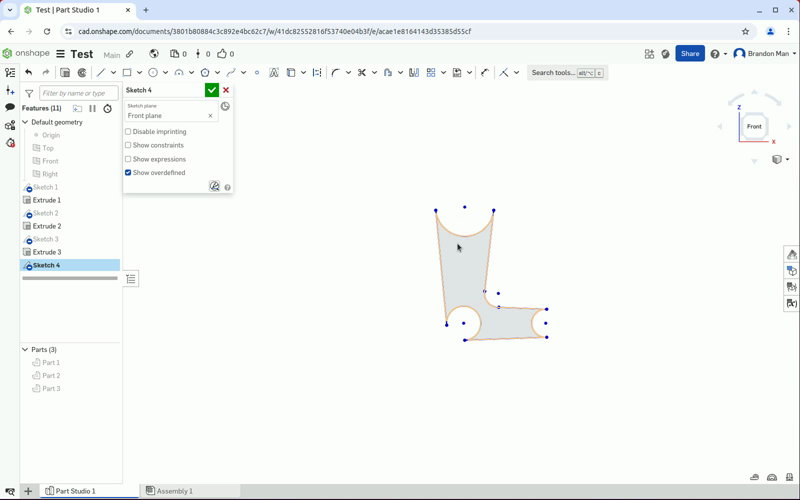
scroll(6)
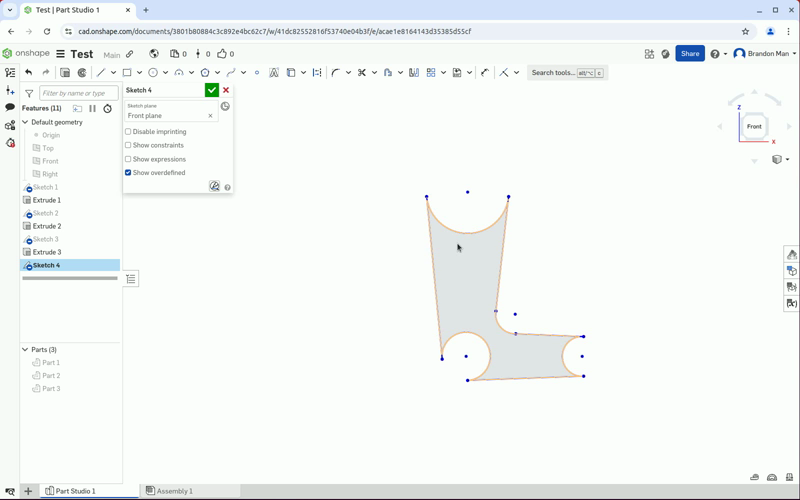
scroll(6)
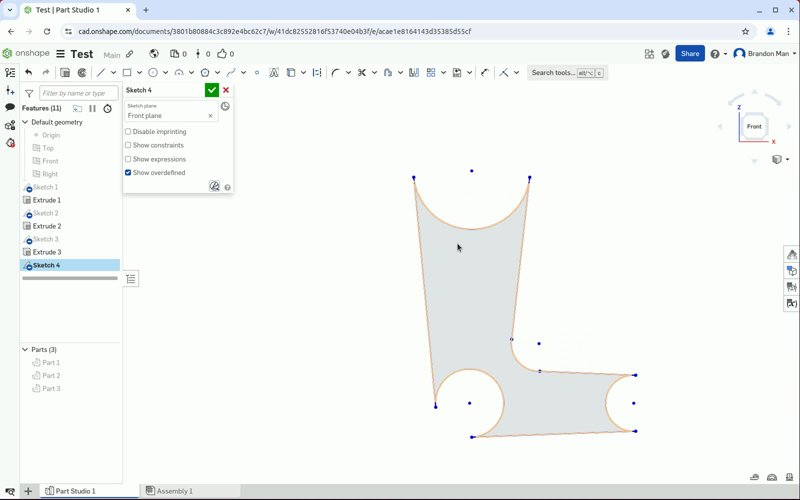
scroll(6)
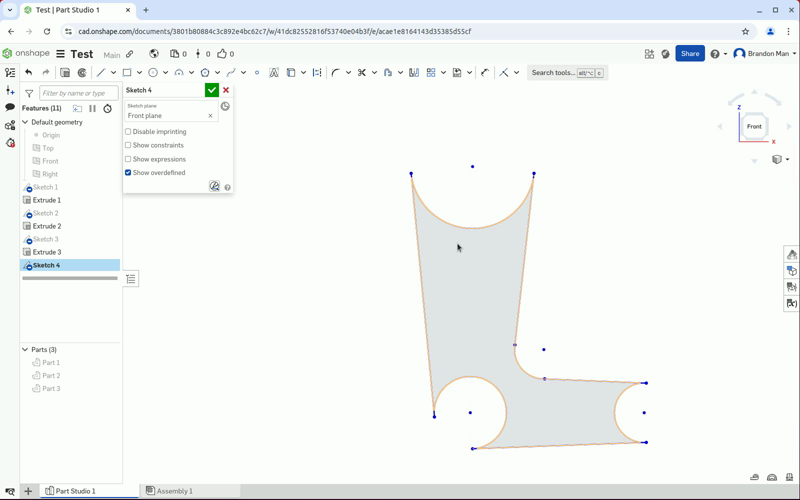
scroll(6)
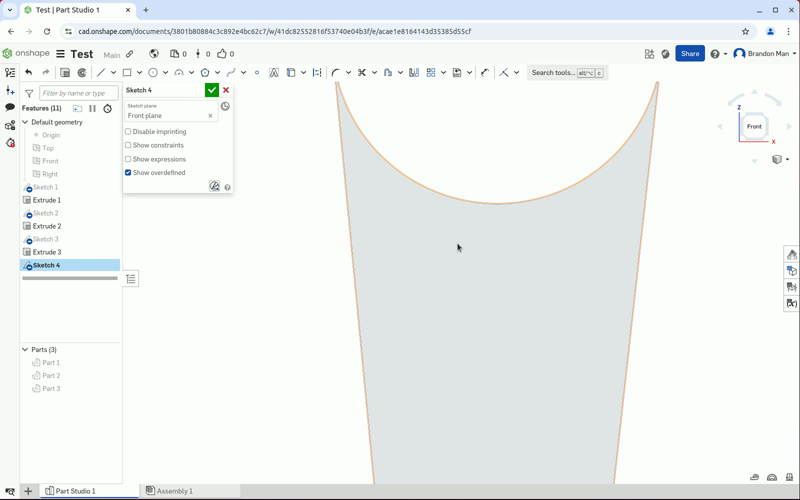
click(457, 243)
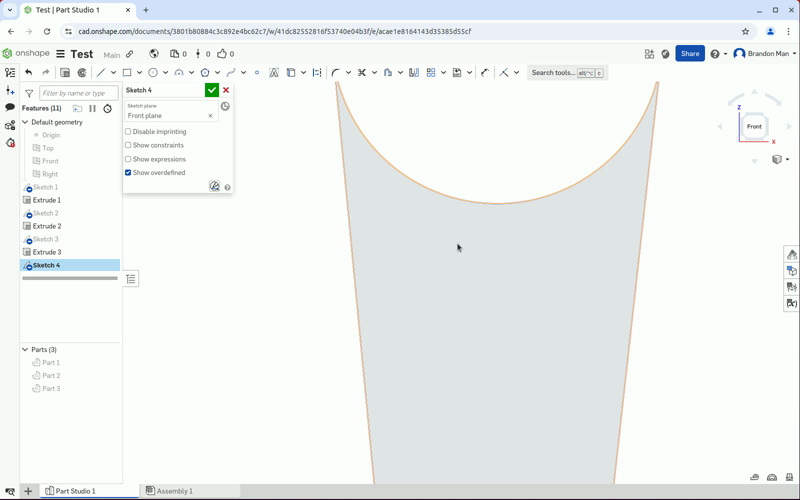
scroll(-6)
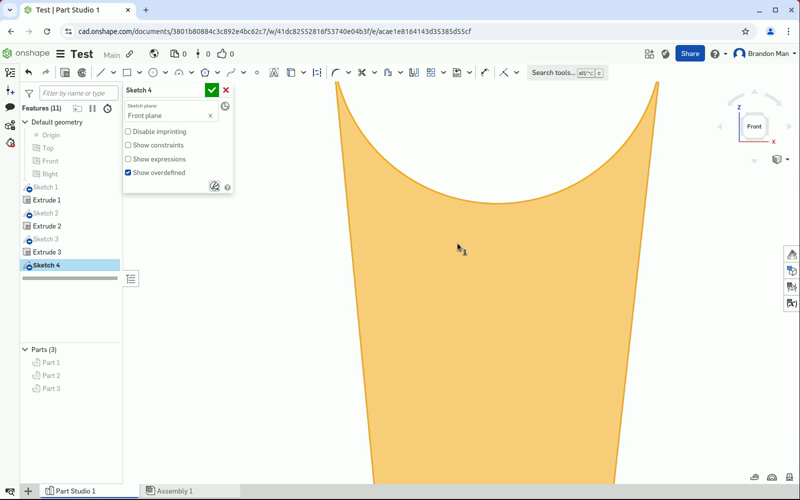
scroll(-6)
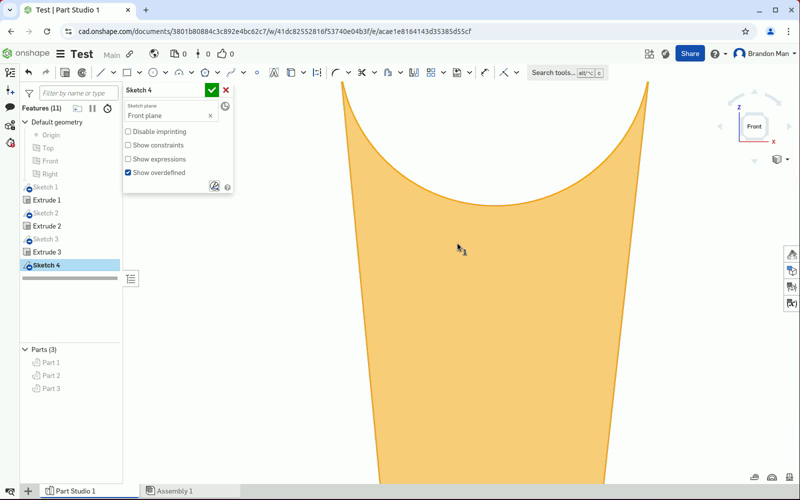
scroll(-6)
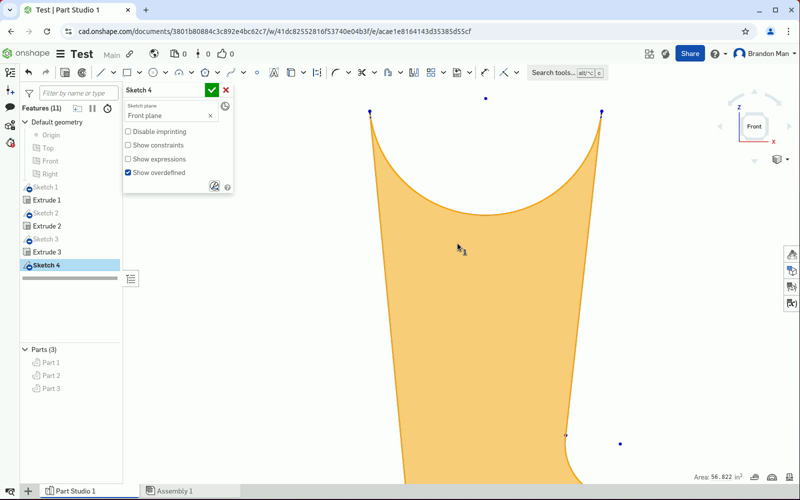
scroll(-6)
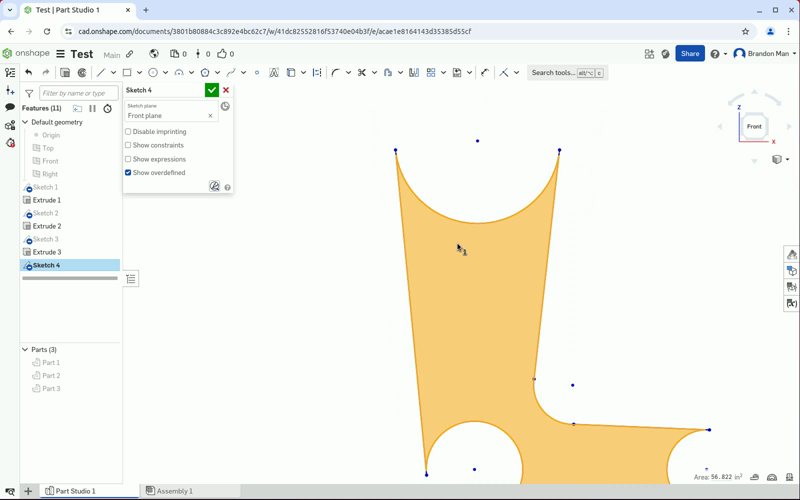
scroll(-6)
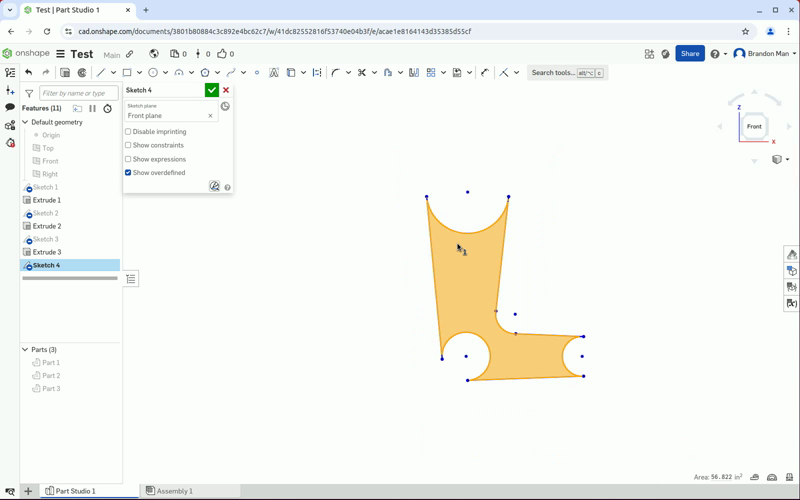
scroll(-6)
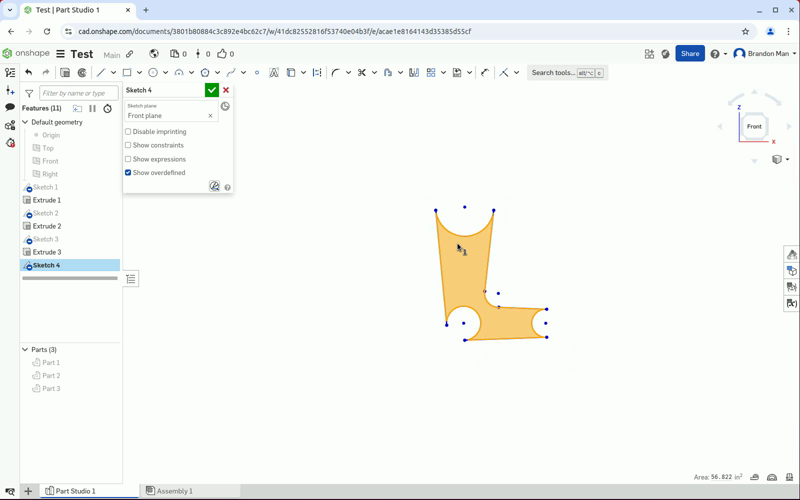
scroll(-6)
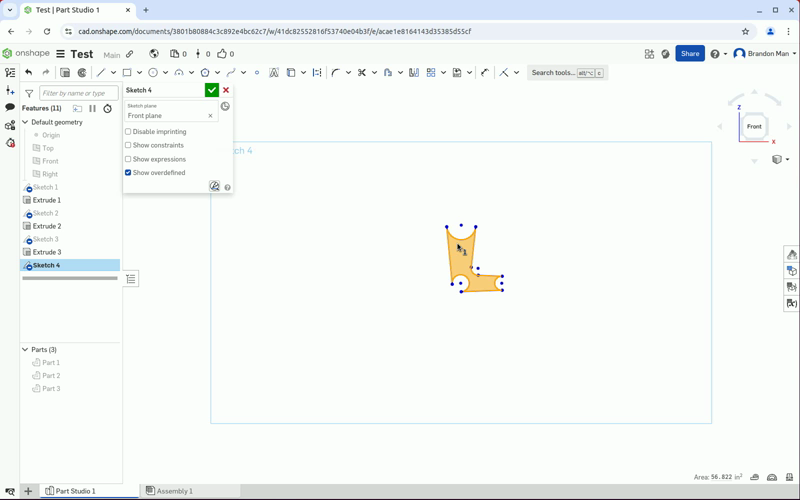
mouse_move(73, 352)
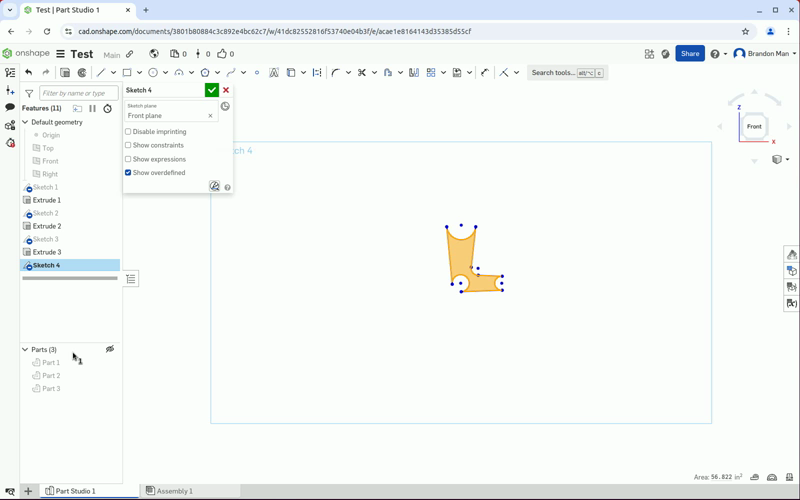
key(shift+y)
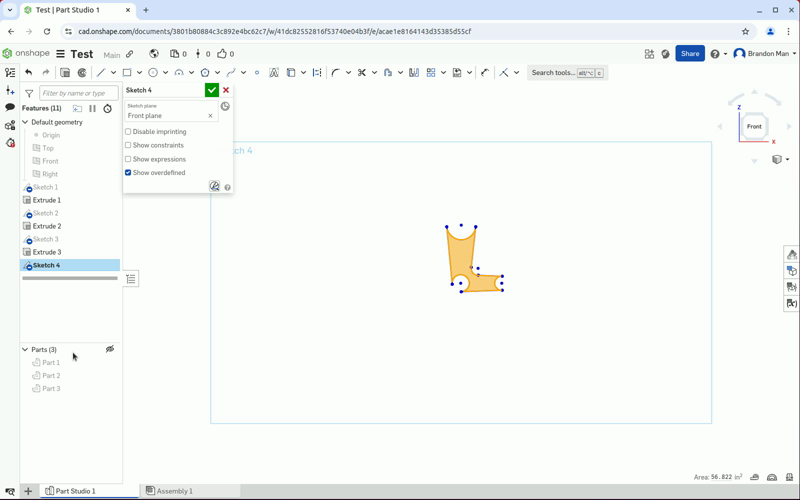
key(shift+e)
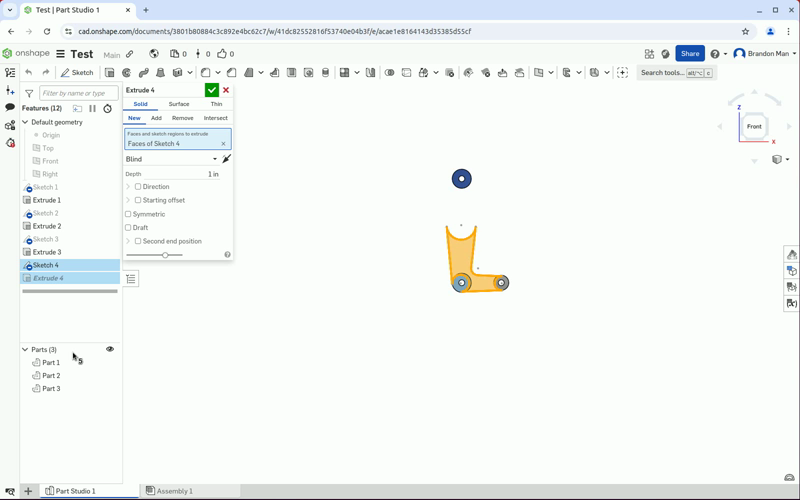
mouse_move(143, 106)
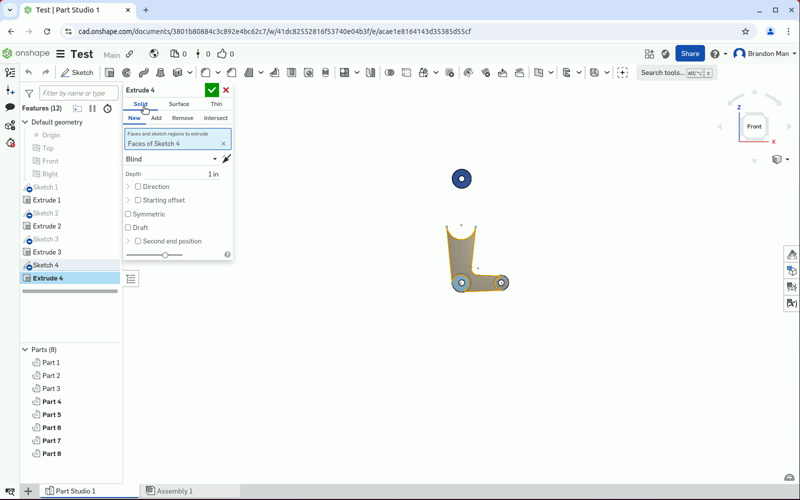
click(143, 106)
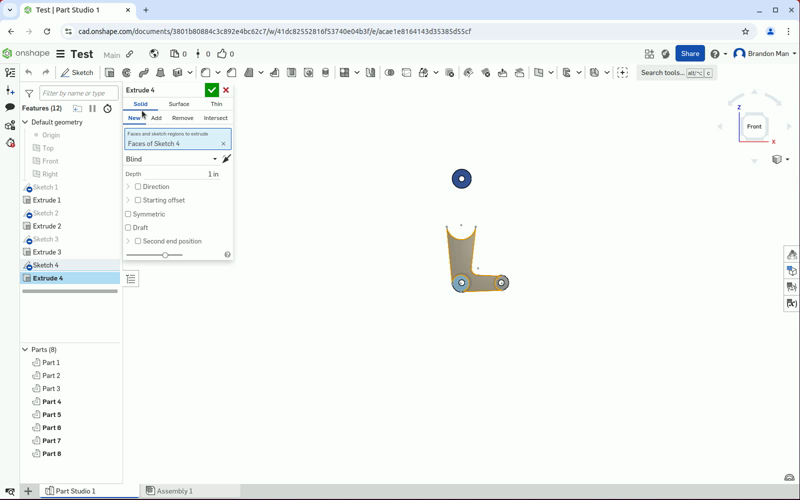
mouse_move(137, 120)
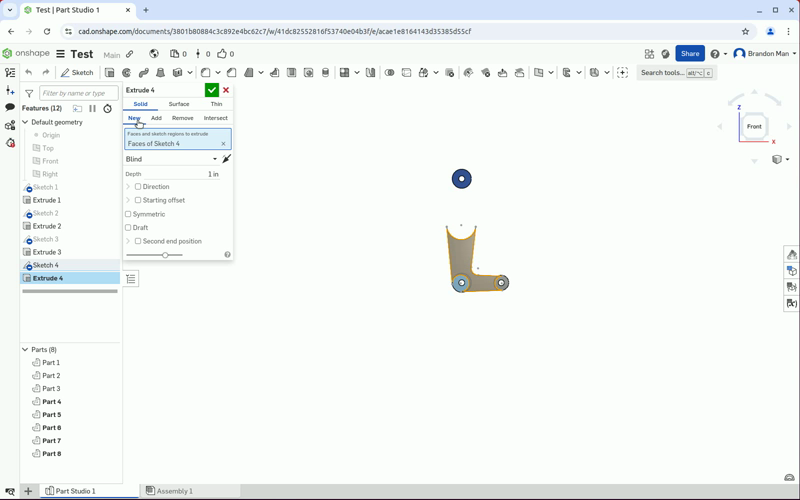
click(137, 120)
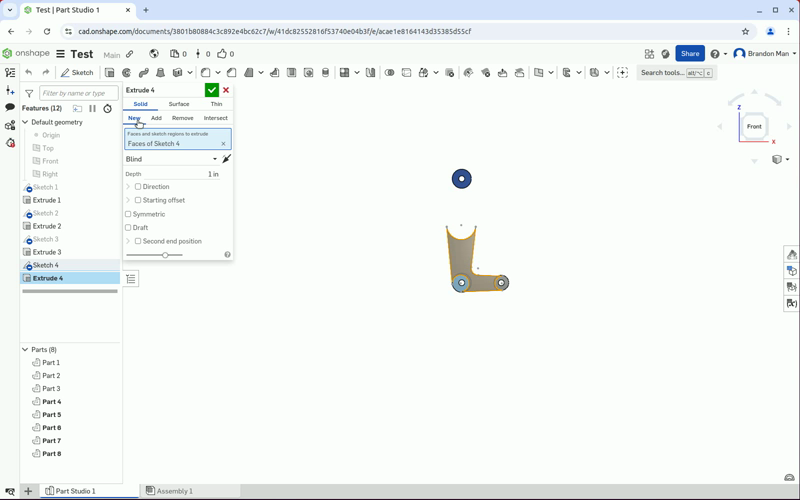
key(tab, 4)
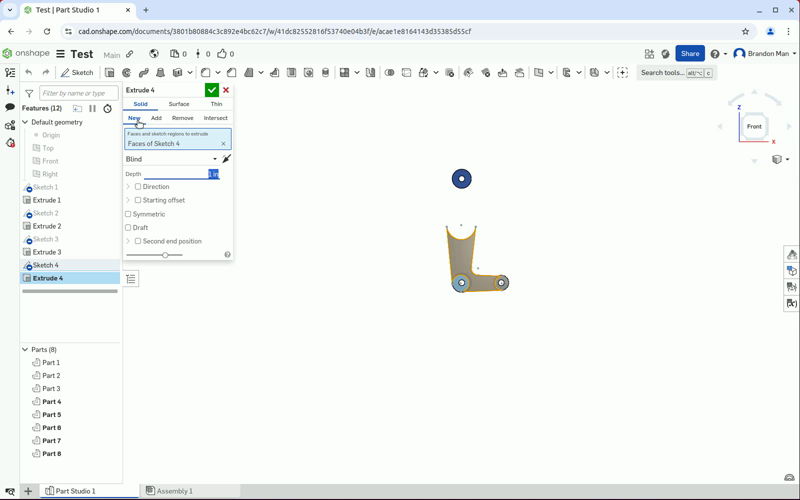
text(0.481)
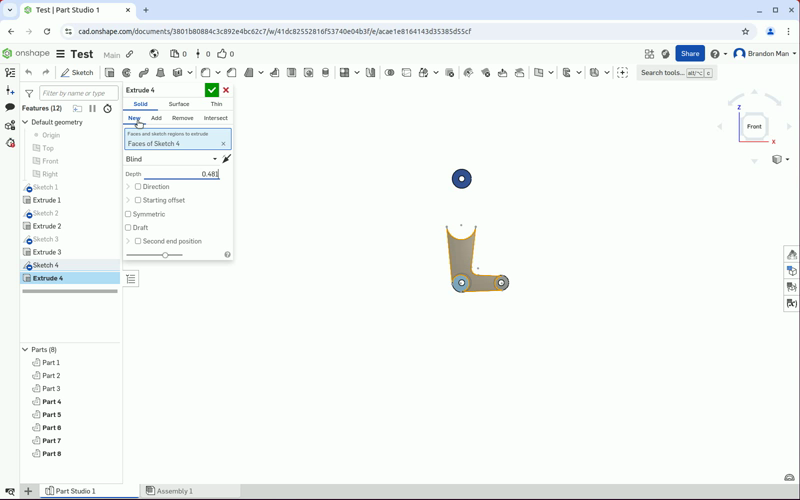
key(enter)
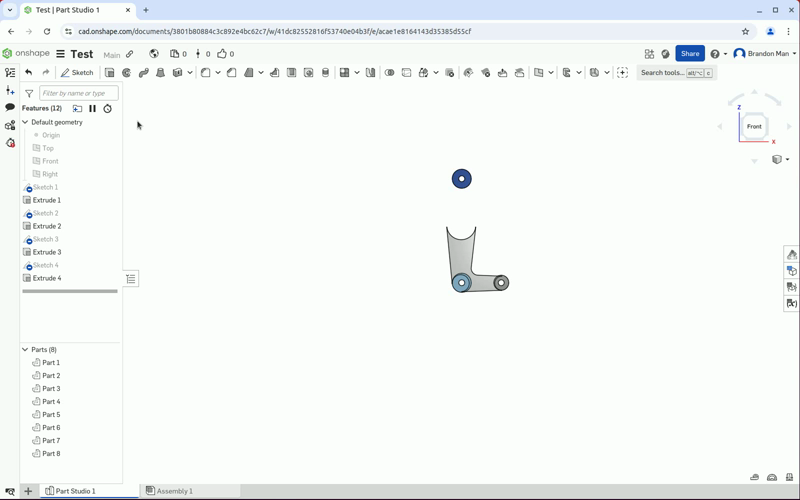
key(shift+h)
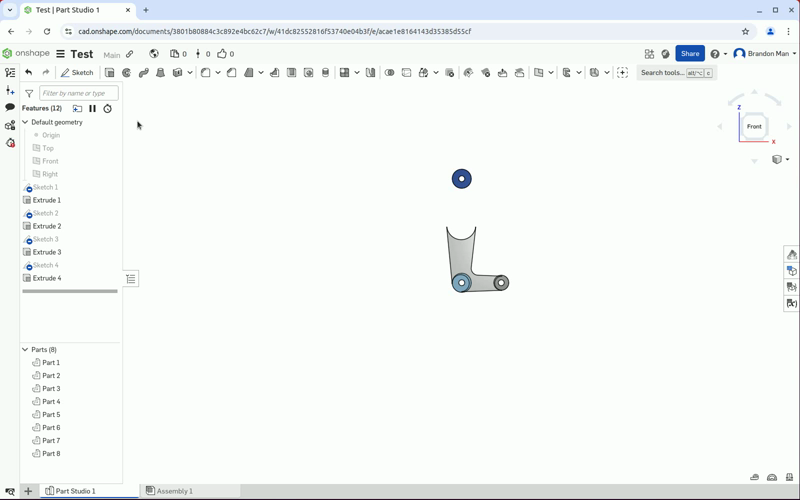
key(shift+h)
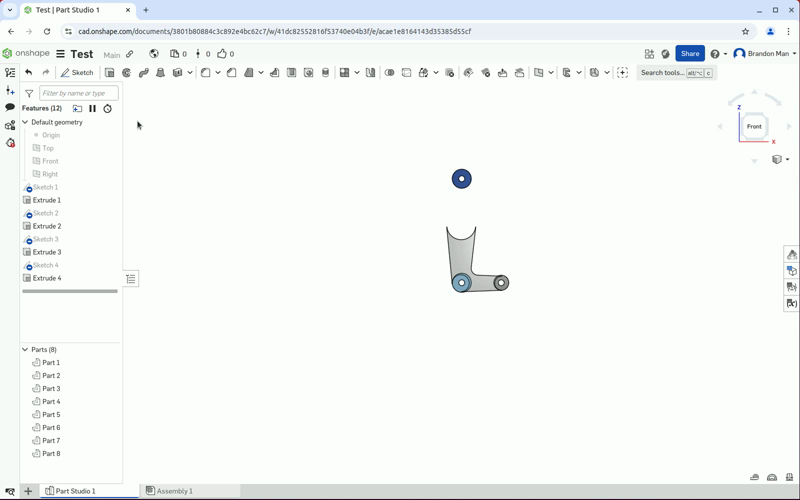
mouse_move(73, 189)
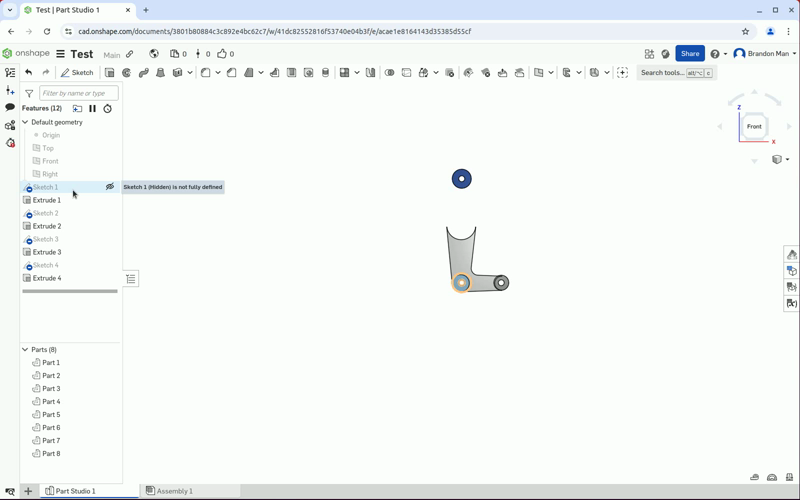
click(73, 189)
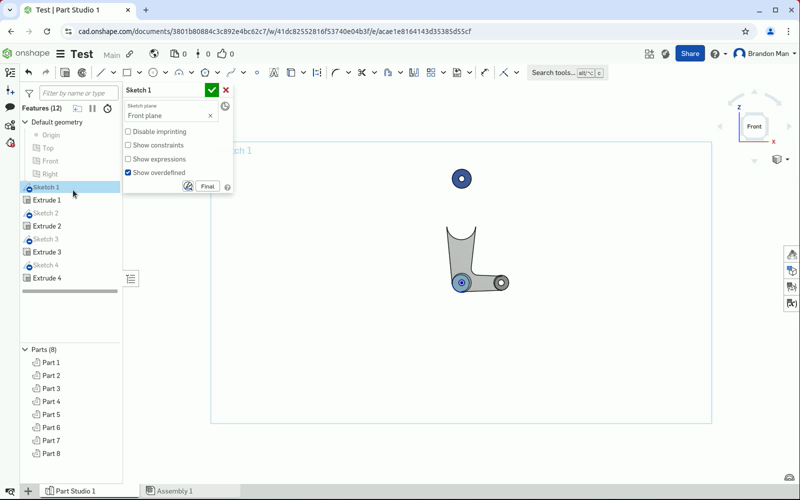
mouse_move(229, 92)
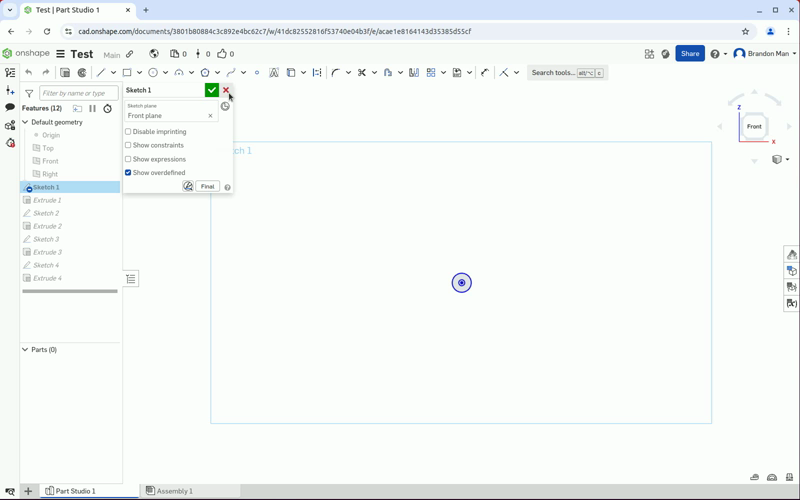
click(229, 92)
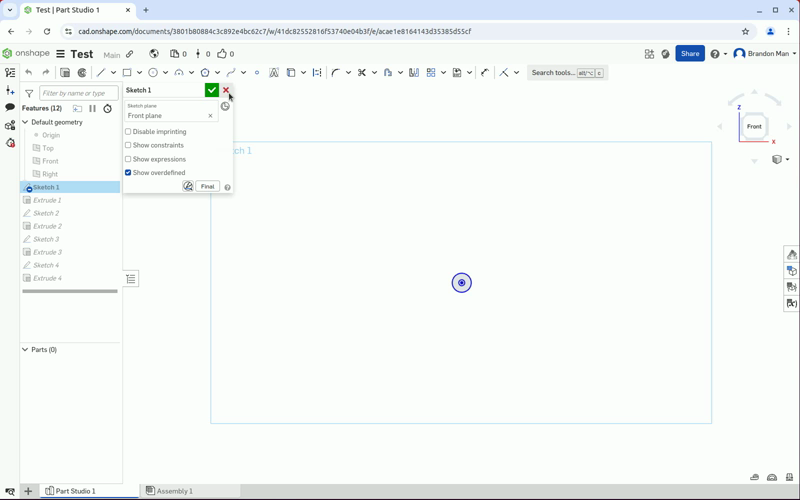
key(shift+s)
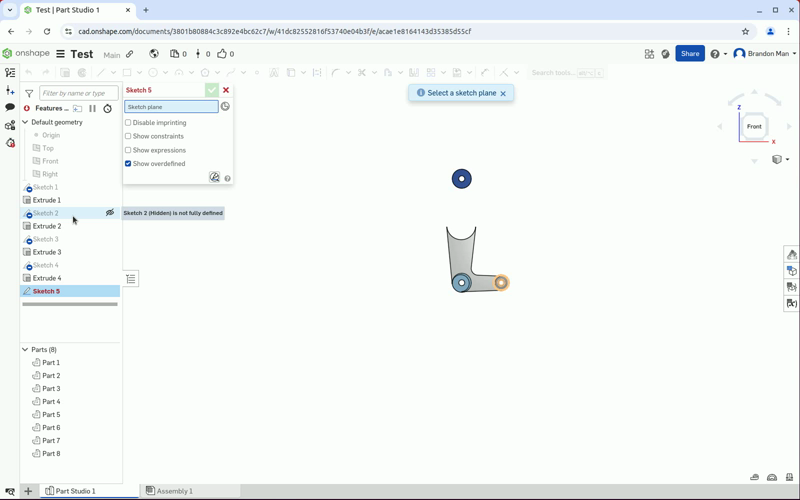
scroll(3)
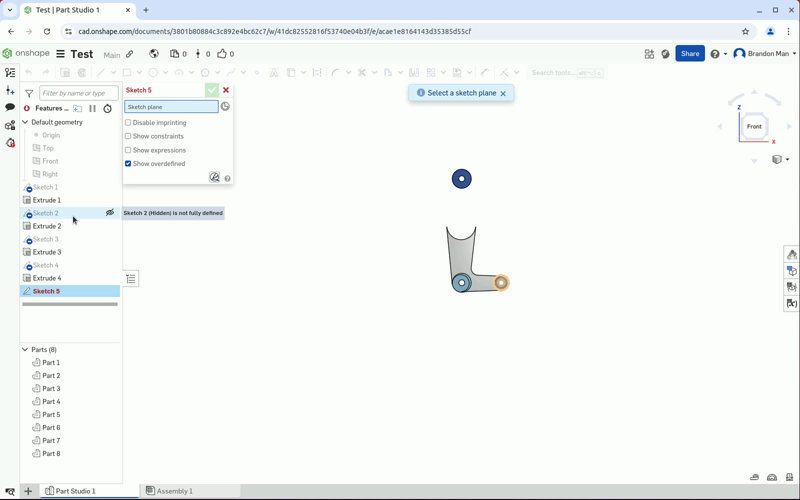
mouse_move(73, 163)
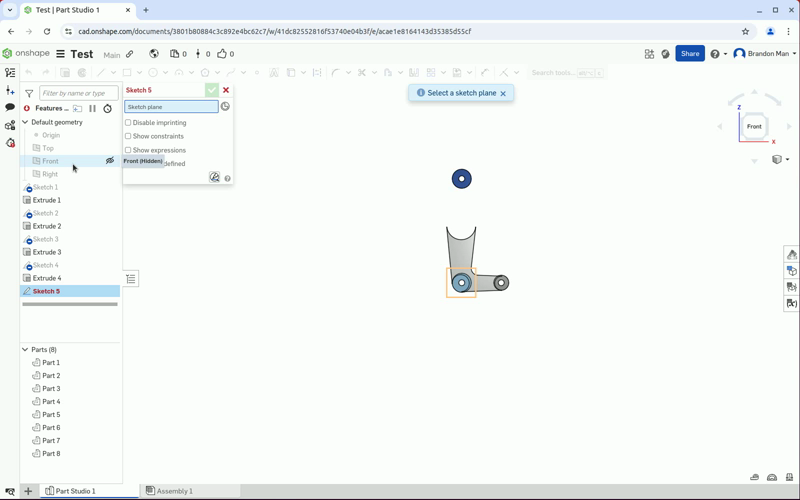
click(73, 163)
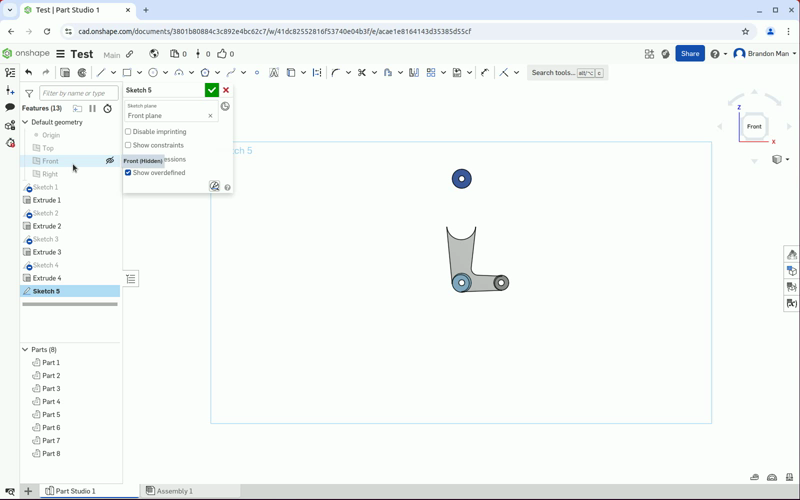
mouse_move(73, 352)
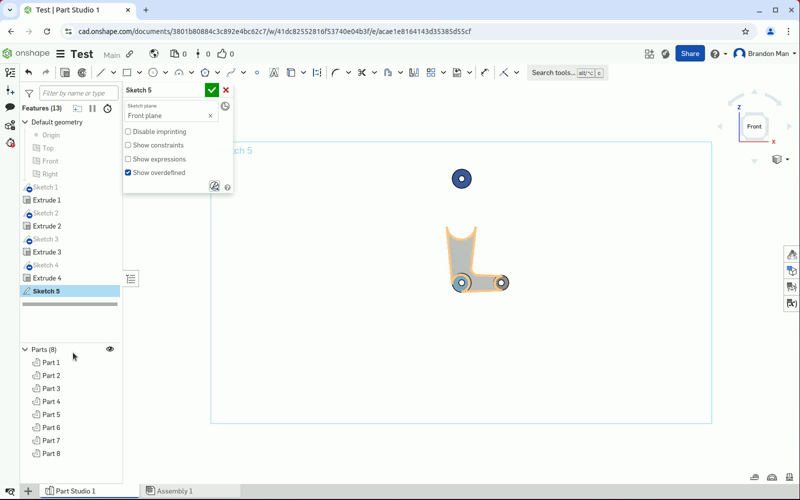
key(y)
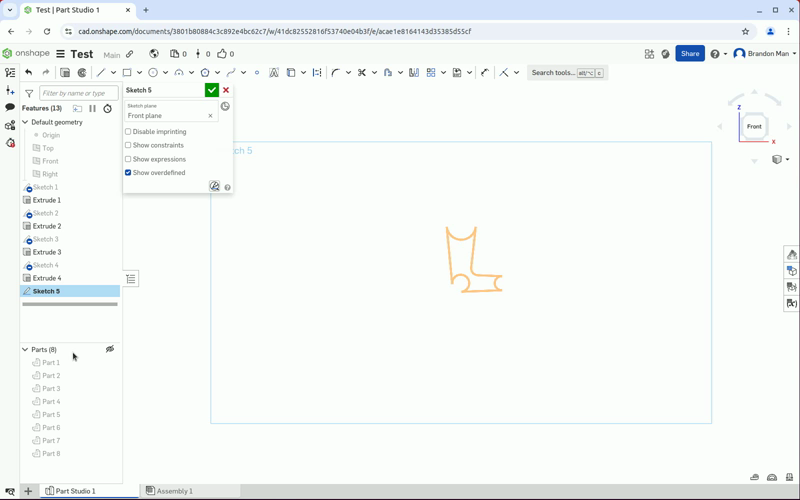
key(a)
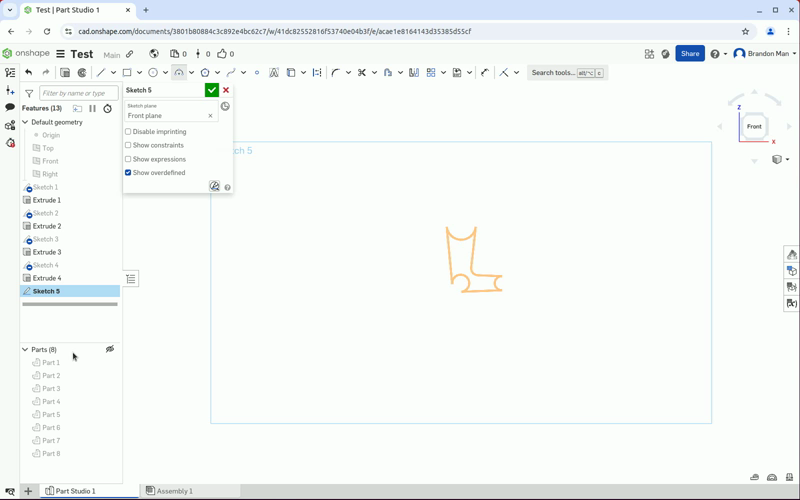
key_down(shift)
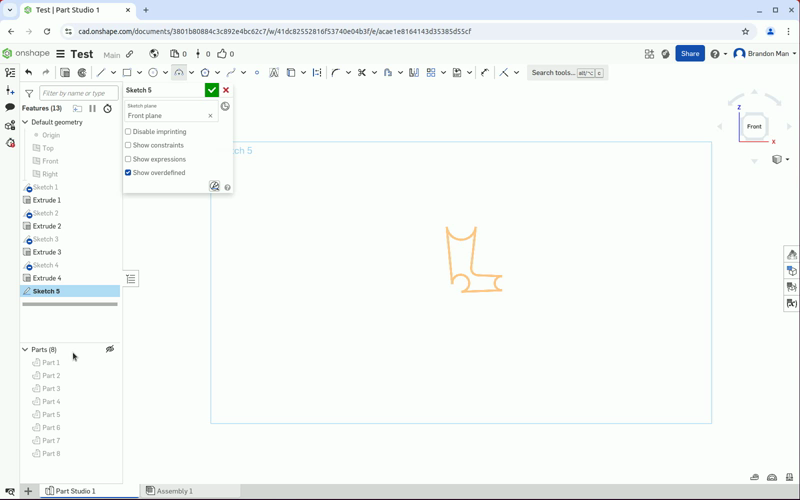
mouse_move(446, 223)
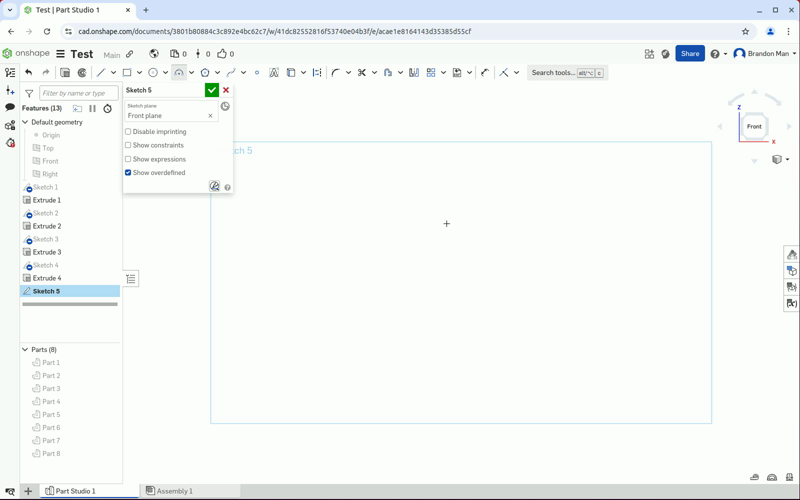
click(446, 223)
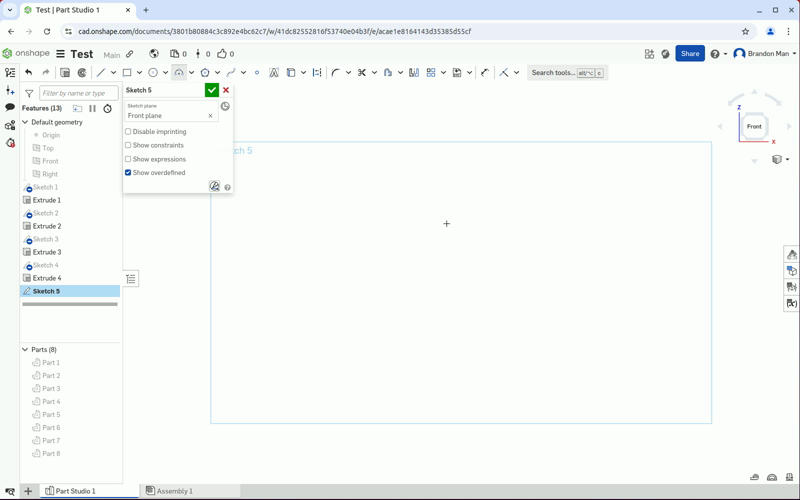
key_up(shift)
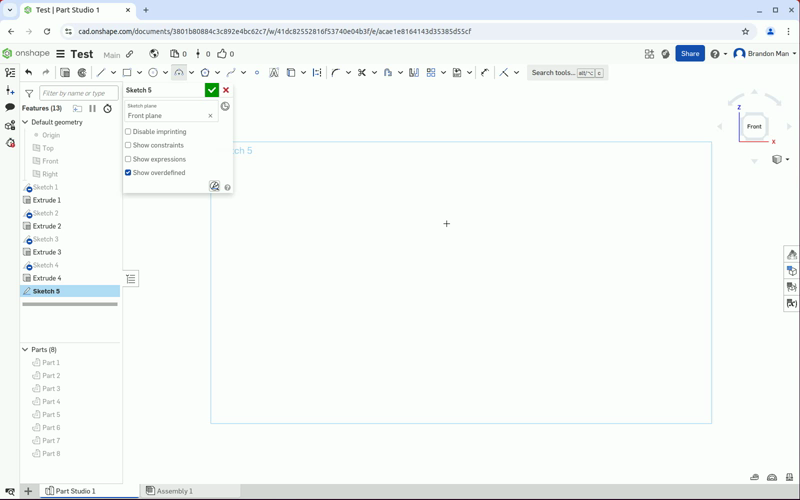
key_down(shift)
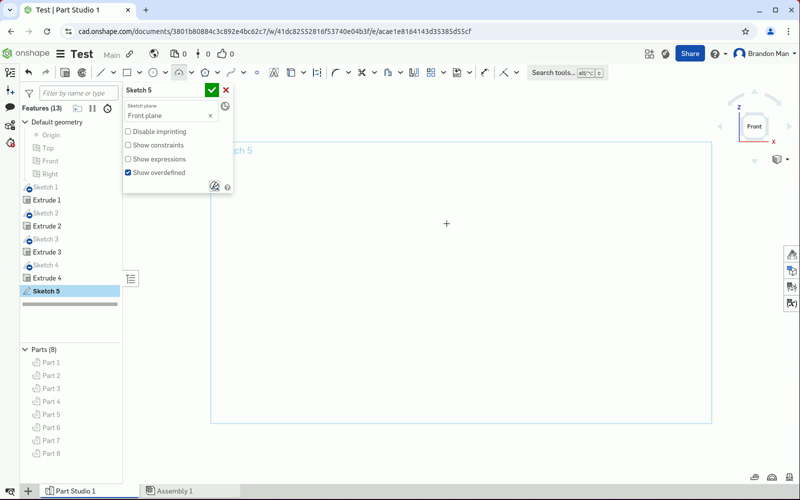
mouse_move(476, 223)
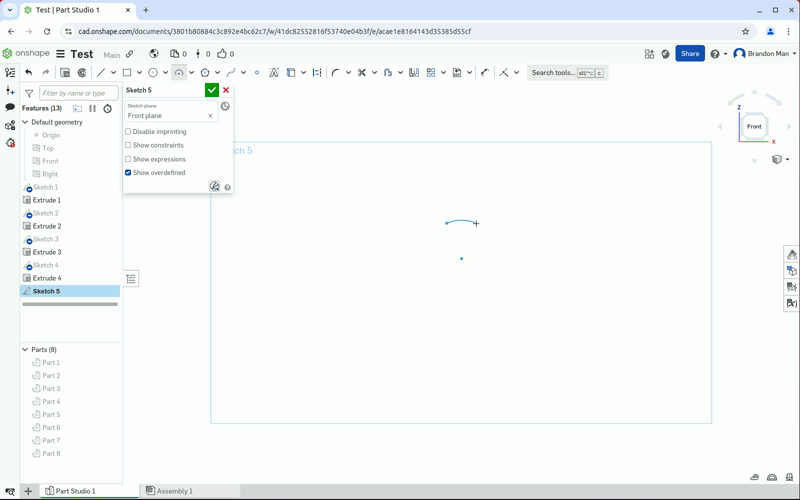
click(476, 223)
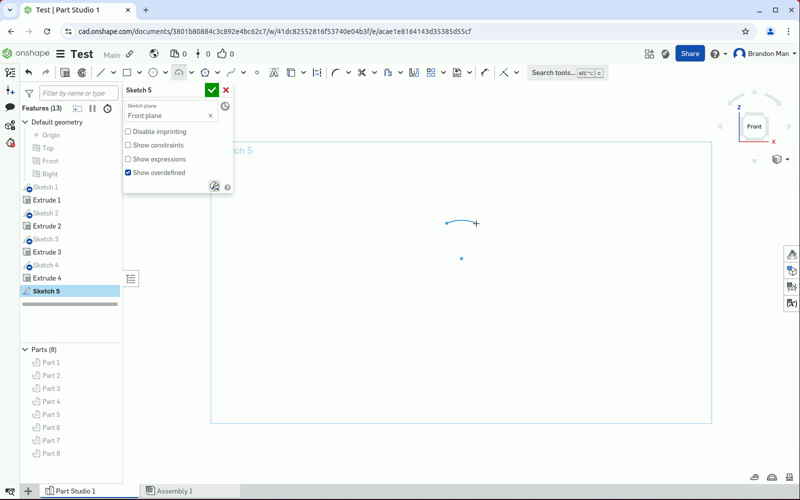
mouse_move(461, 210)
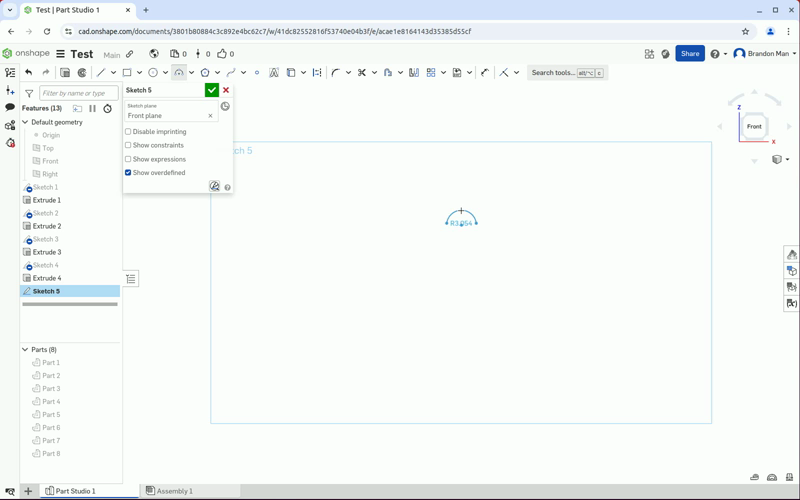
click(461, 210)
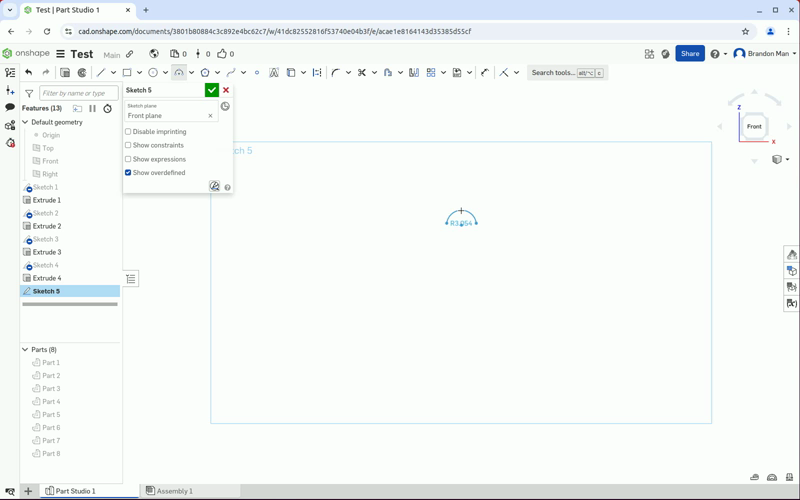
key_up(shift)
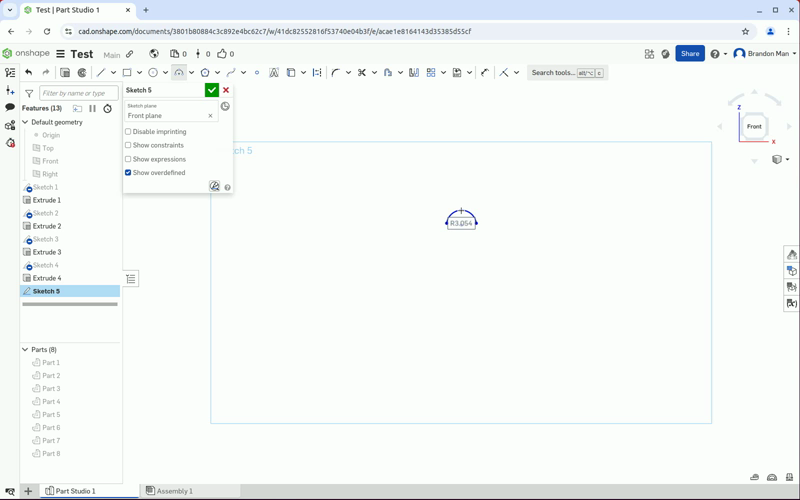
key(esc)
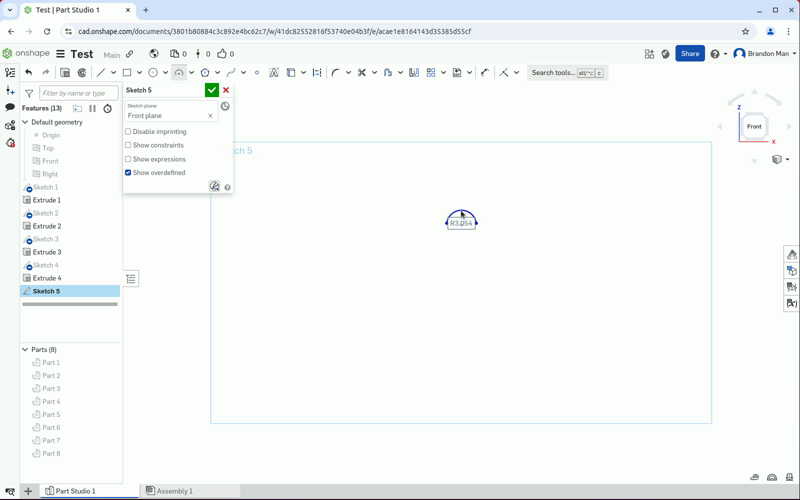
key(l)
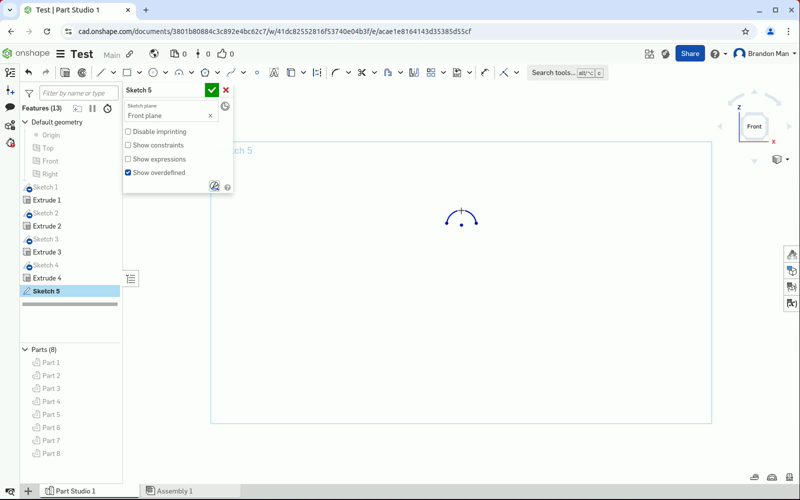
mouse_move(476, 223)
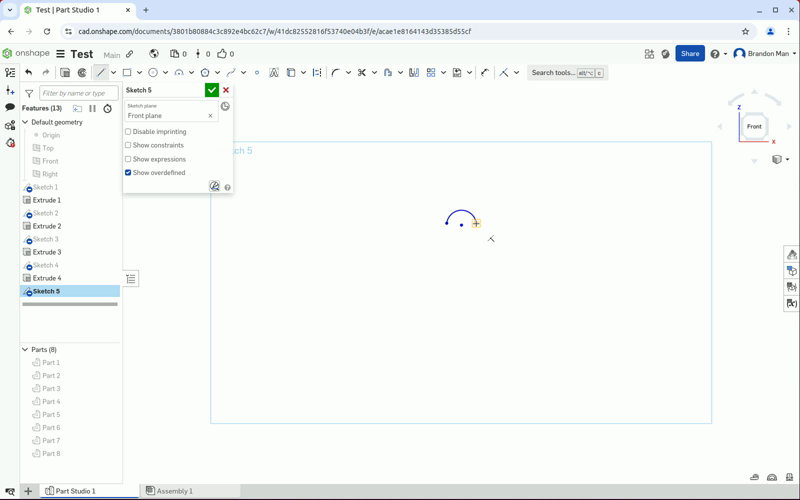
click(476, 223)
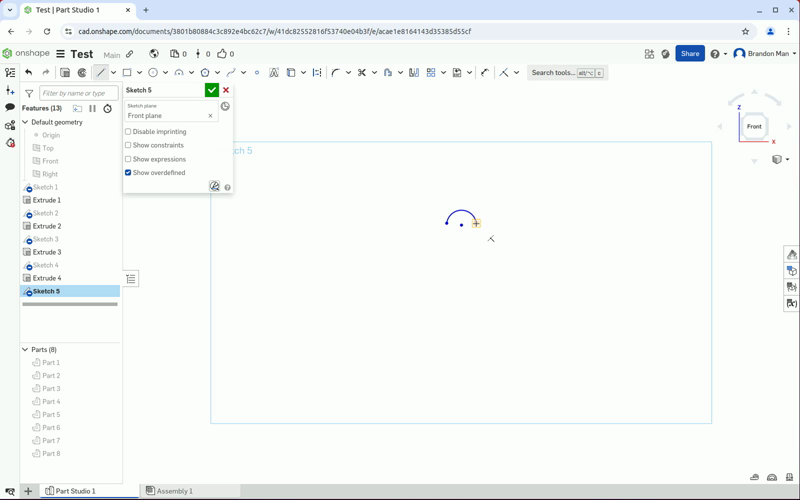
key_down(shift)
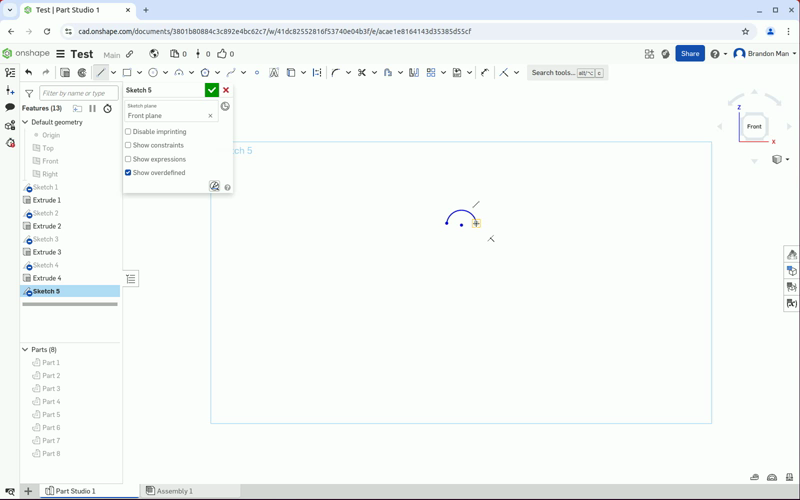
mouse_move(506, 223)
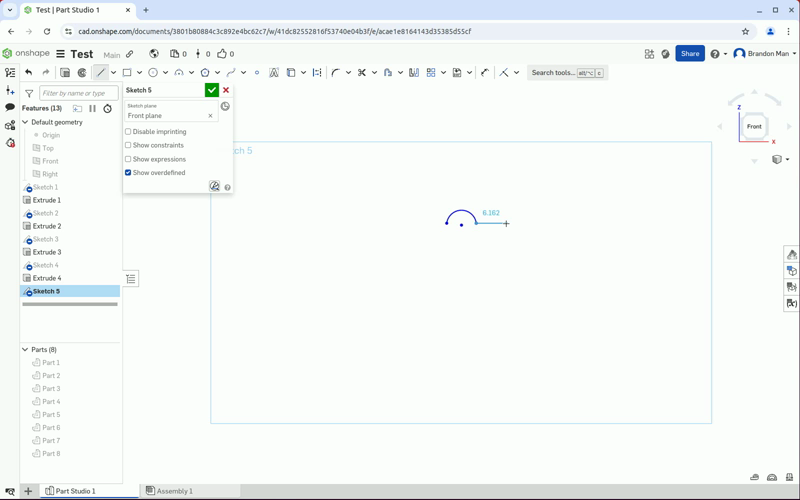
mouse_move(470, 176)
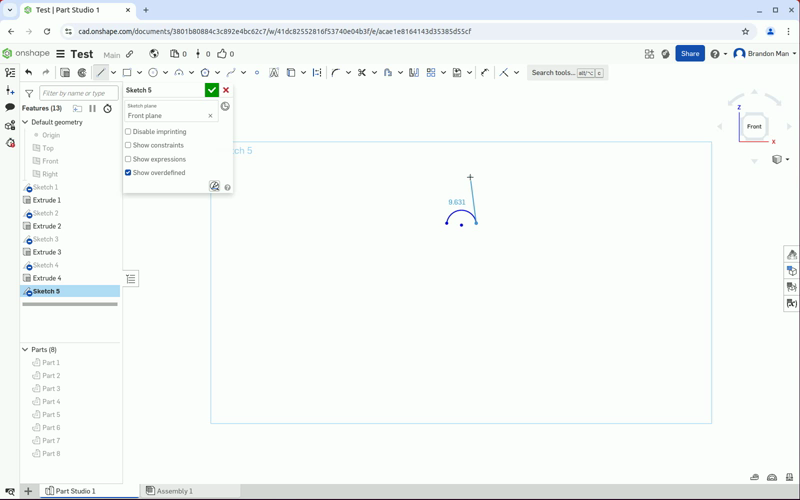
click(470, 176)
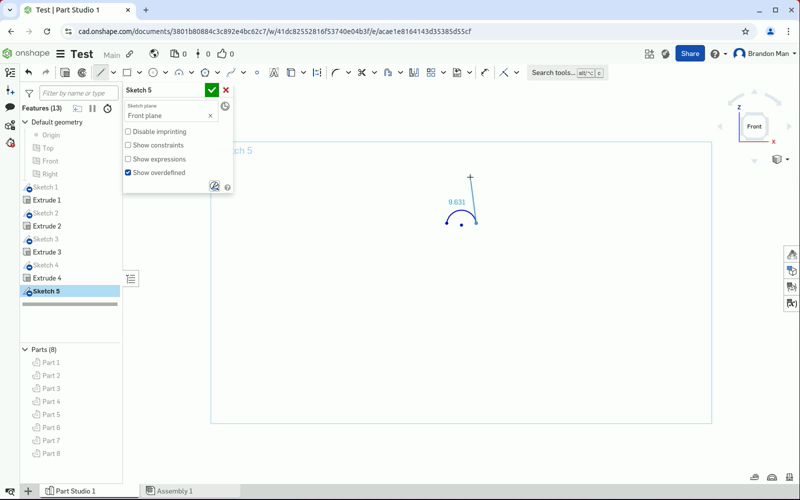
key_up(shift)
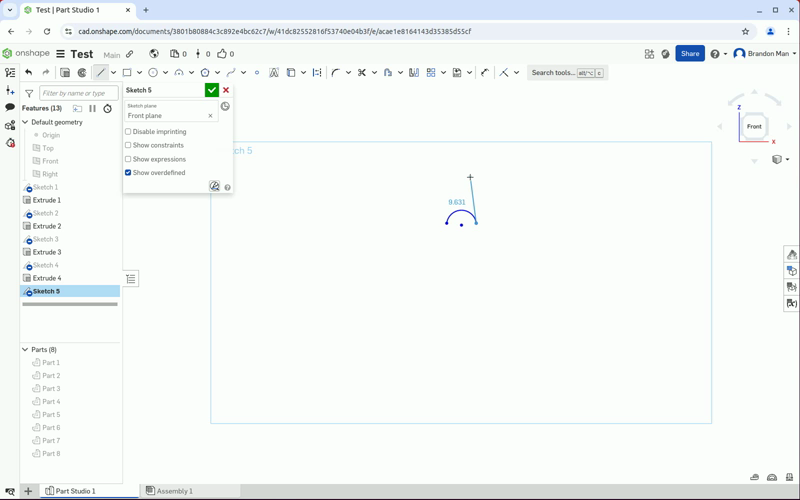
key(esc)
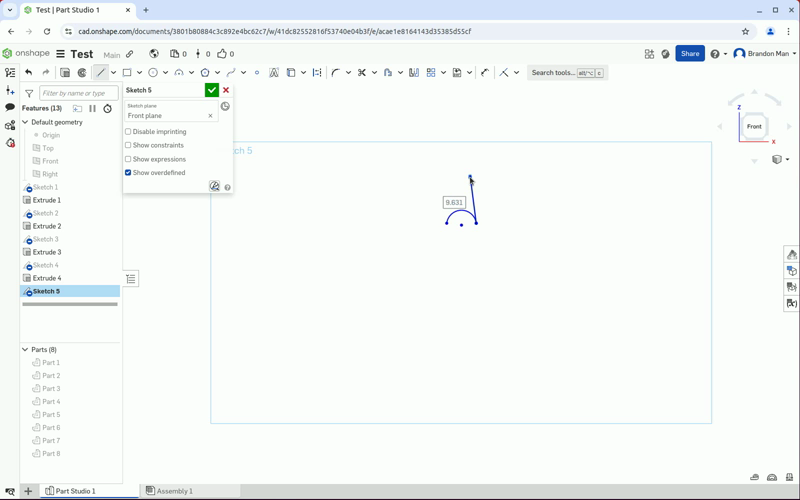
key(a)
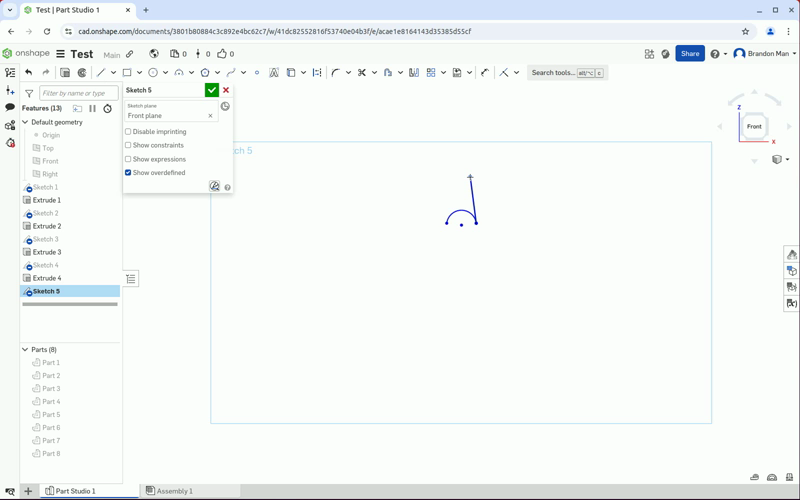
mouse_move(470, 176)
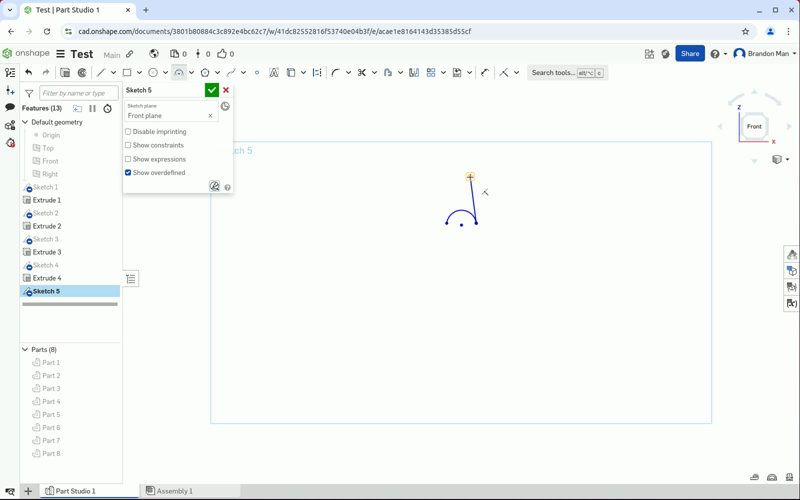
click(470, 176)
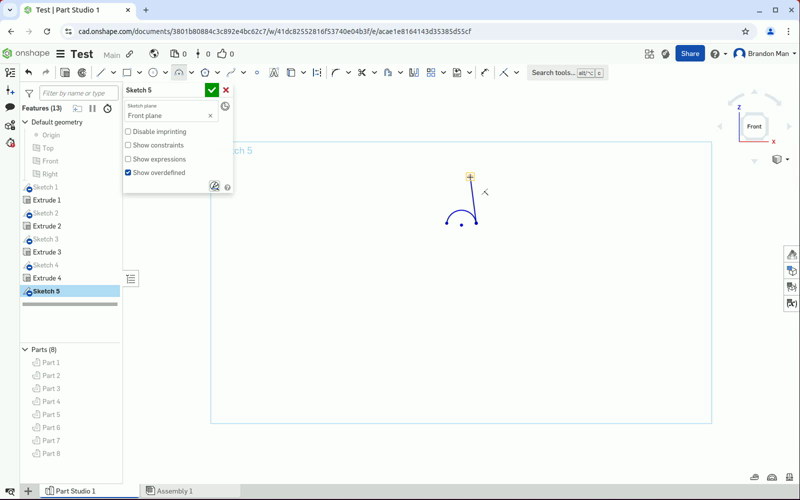
key_down(shift)
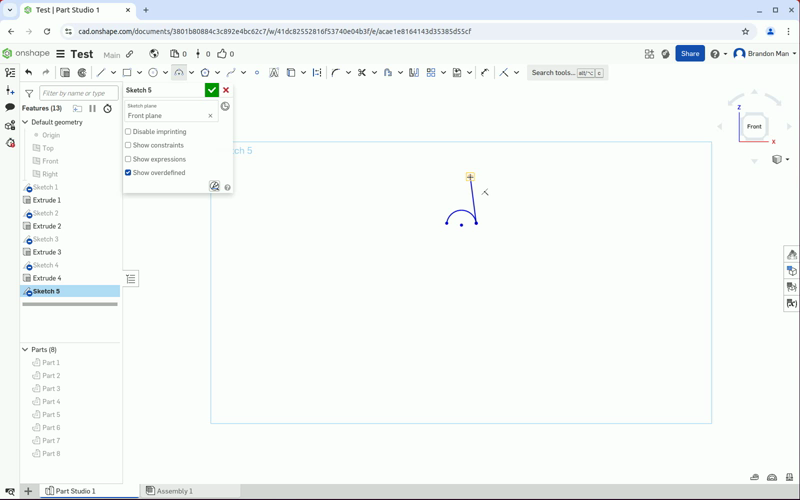
mouse_move(452, 176)
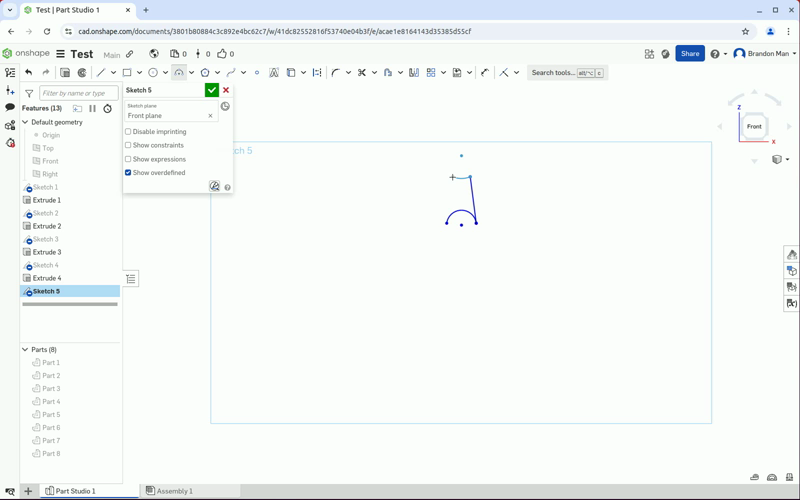
click(452, 176)
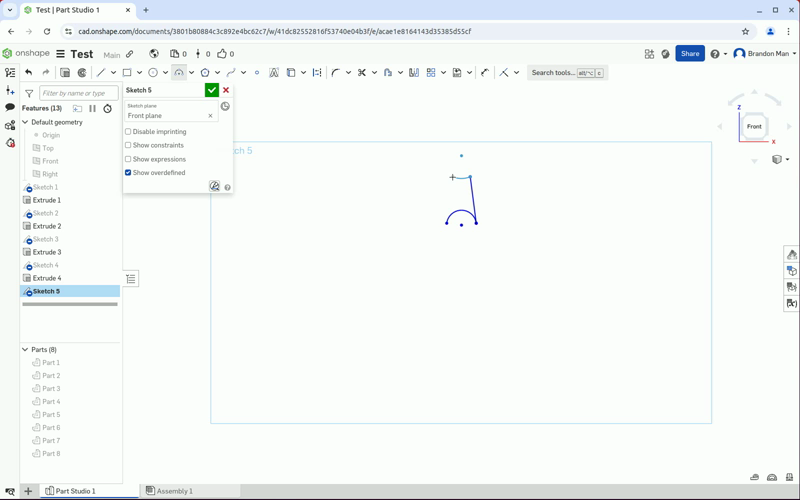
mouse_move(461, 186)
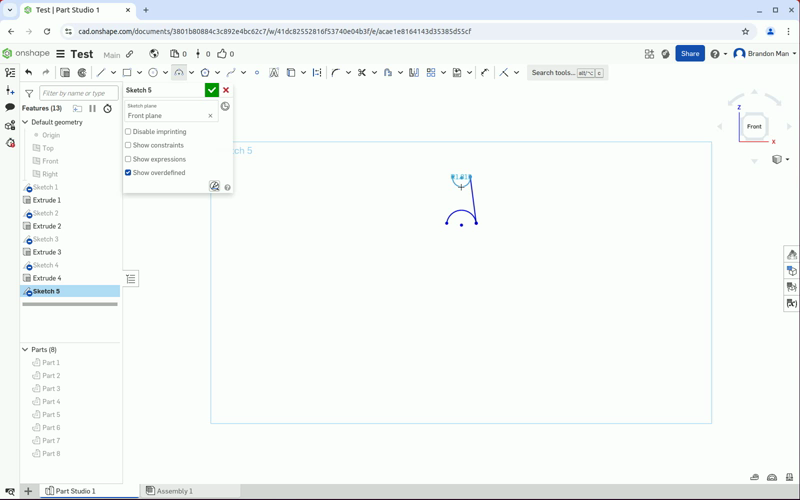
click(461, 186)
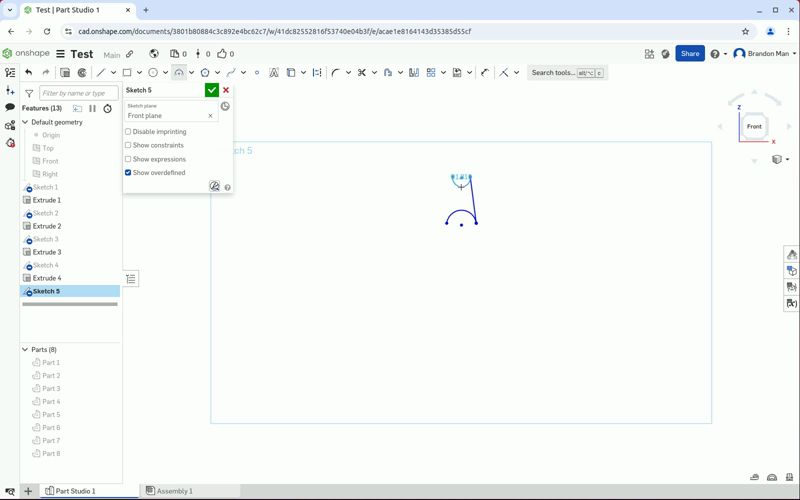
key_up(shift)
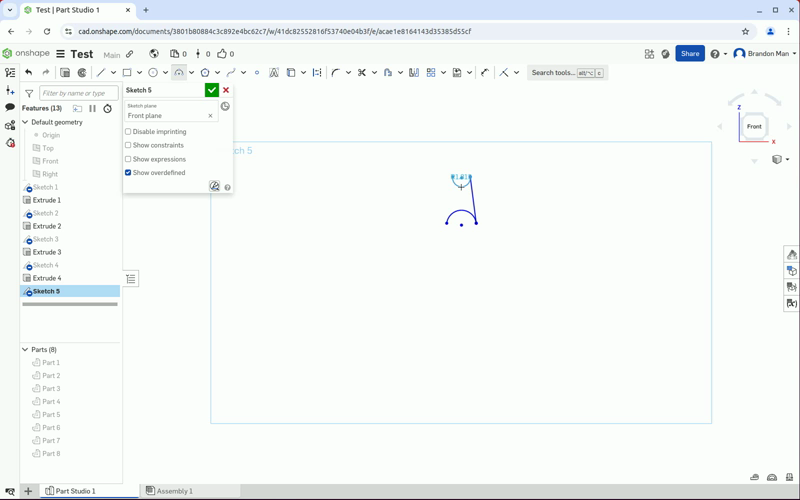
key(esc)
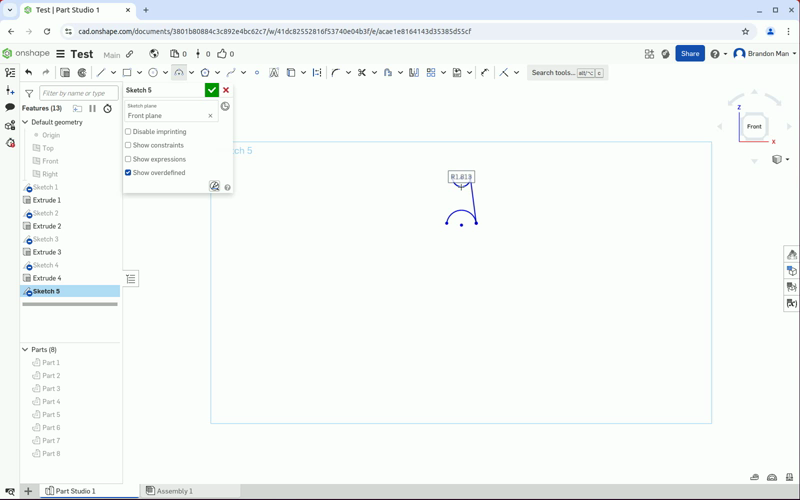
key(l)
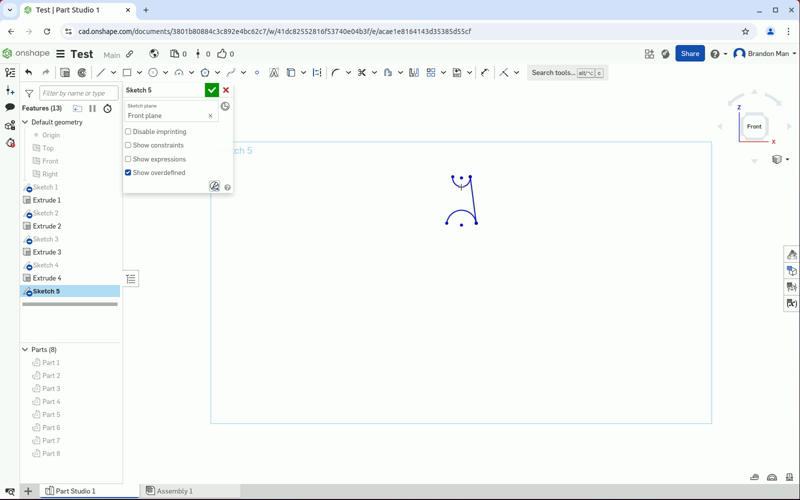
mouse_move(452, 176)
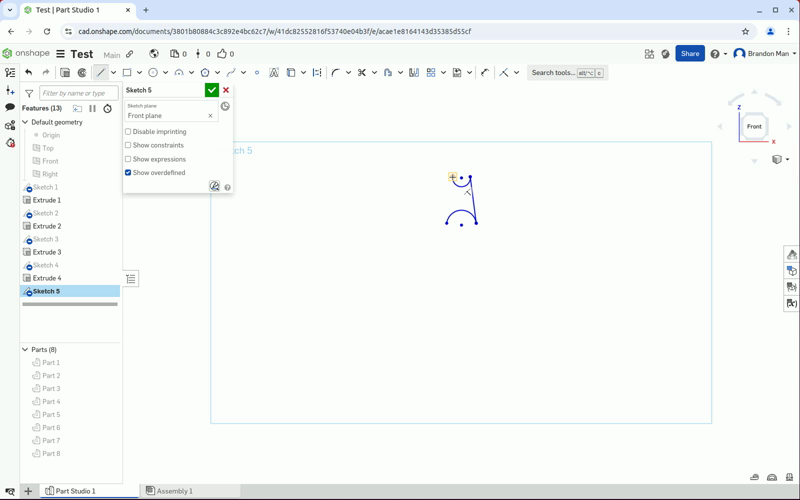
click(452, 176)
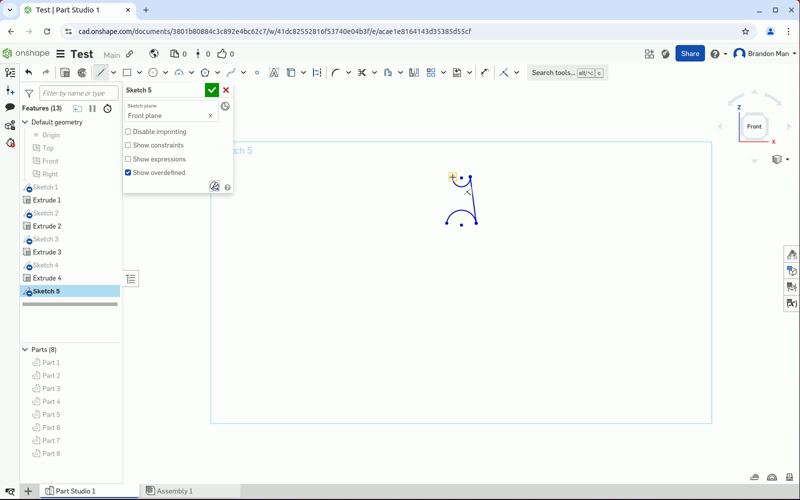
mouse_move(482, 176)
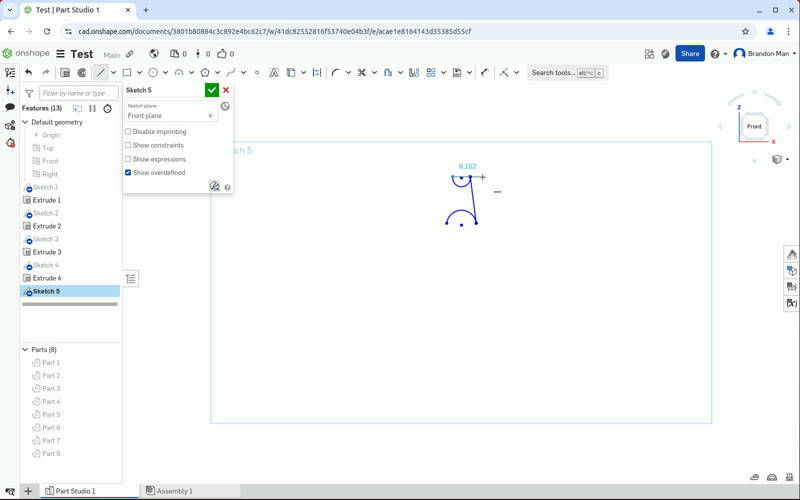
key_down(shift)
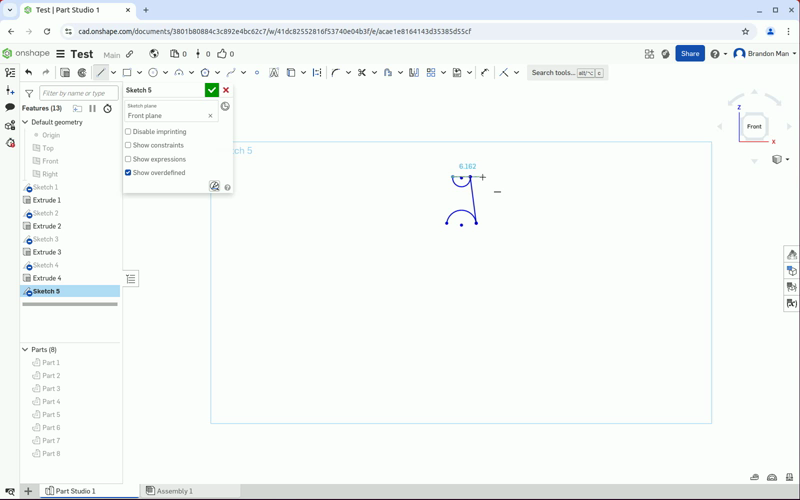
mouse_move(446, 223)
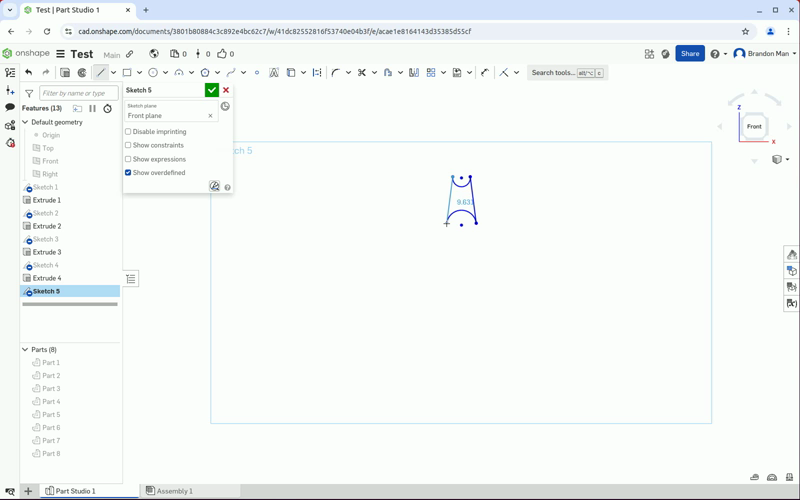
key_up(shift)
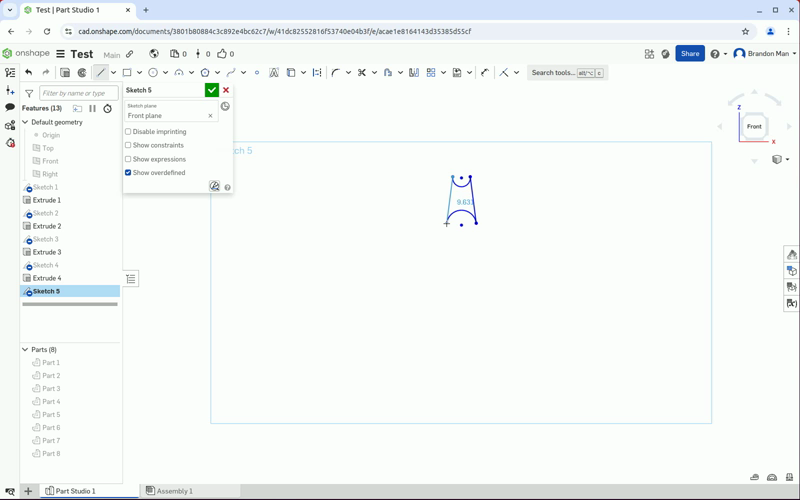
click(446, 223)
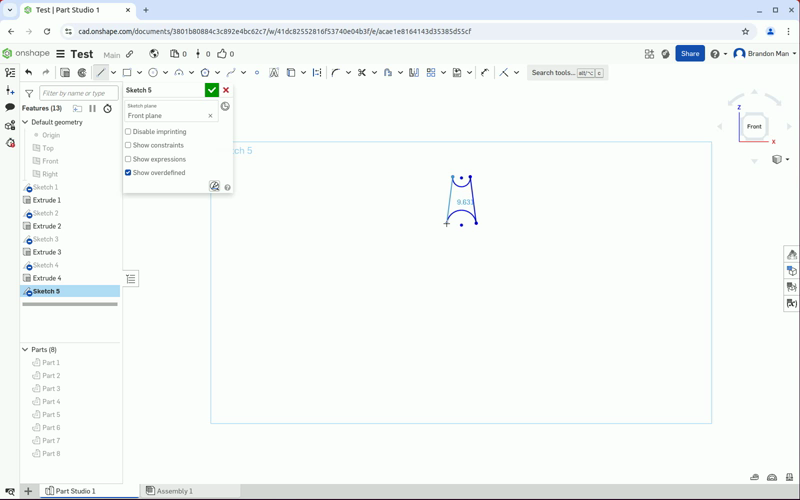
key(esc)
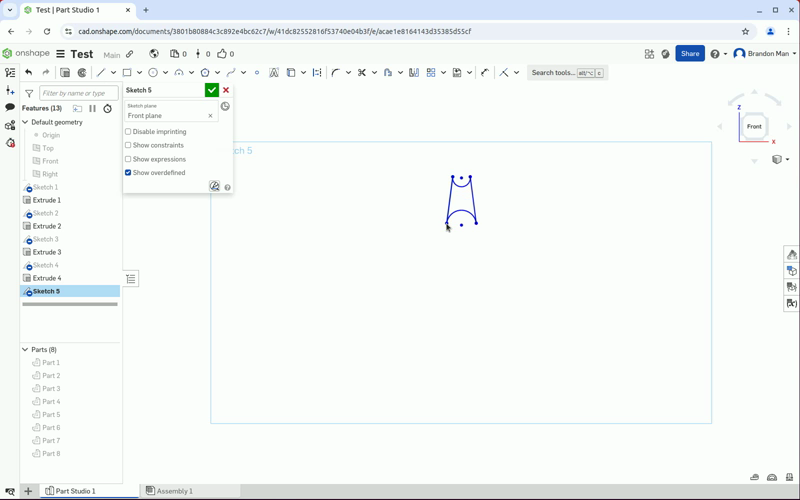
key(c)
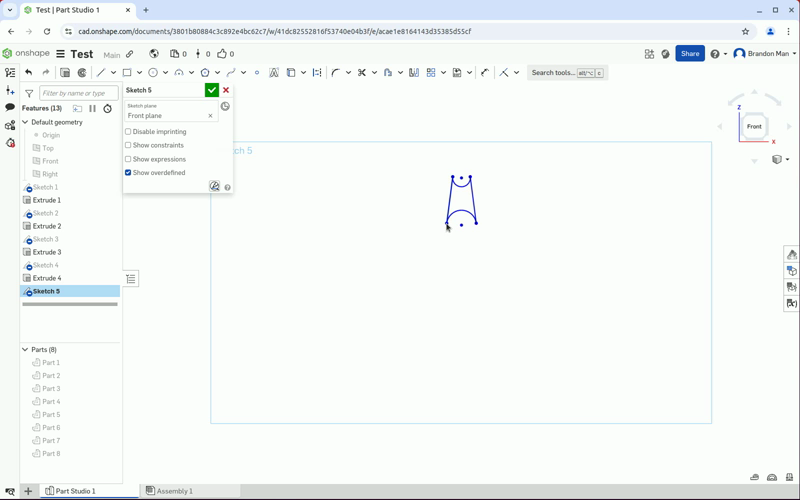
key_down(shift)
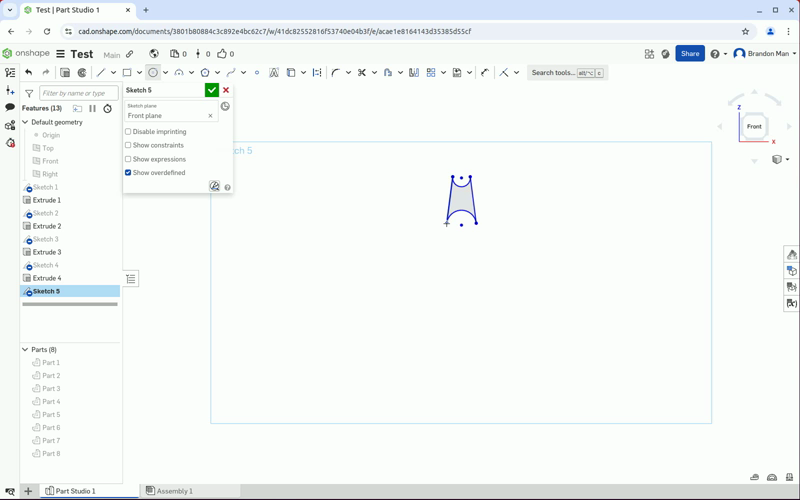
mouse_move(459, 191)
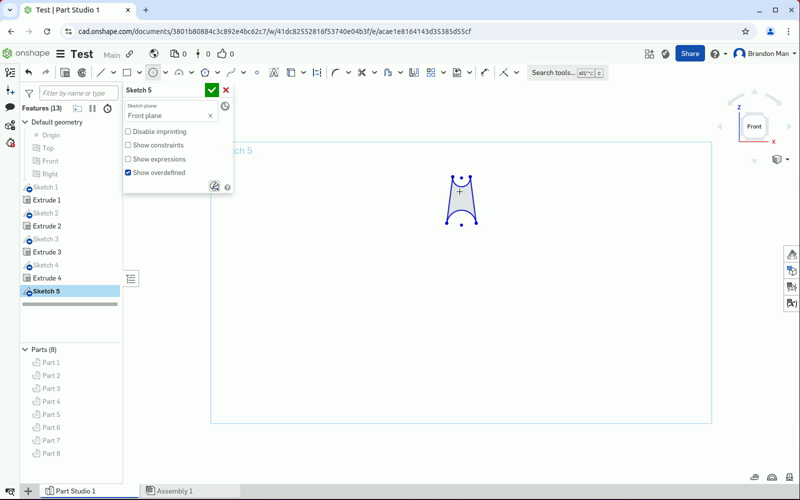
scroll(6)
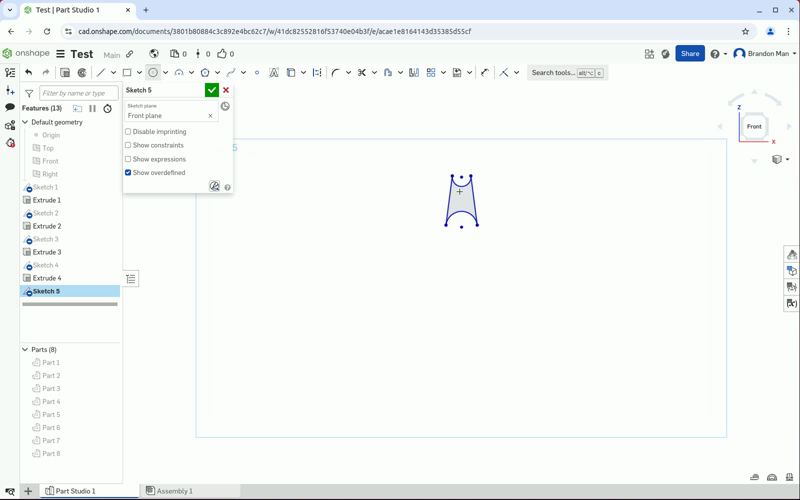
scroll(6)
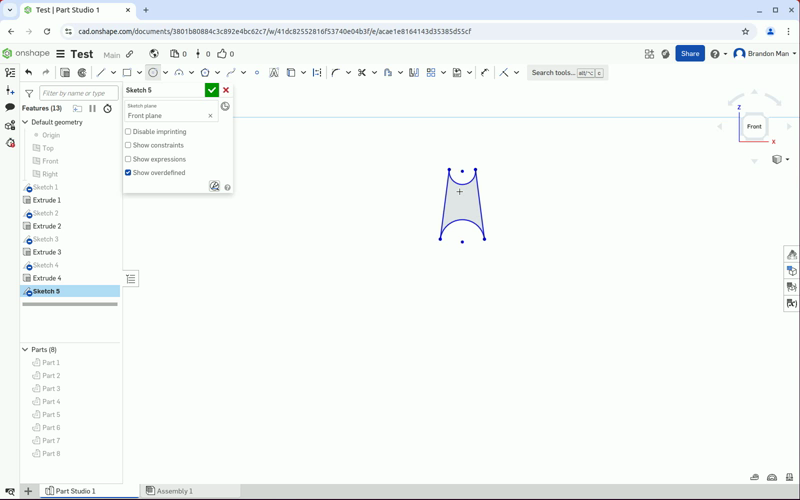
scroll(6)
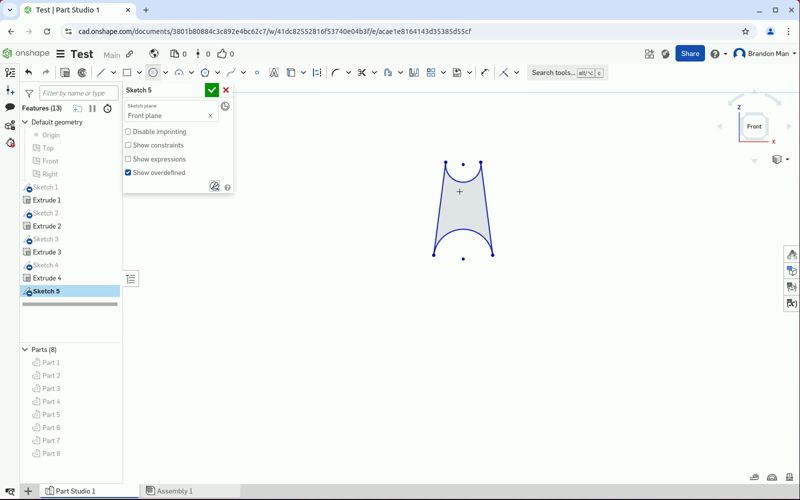
scroll(6)
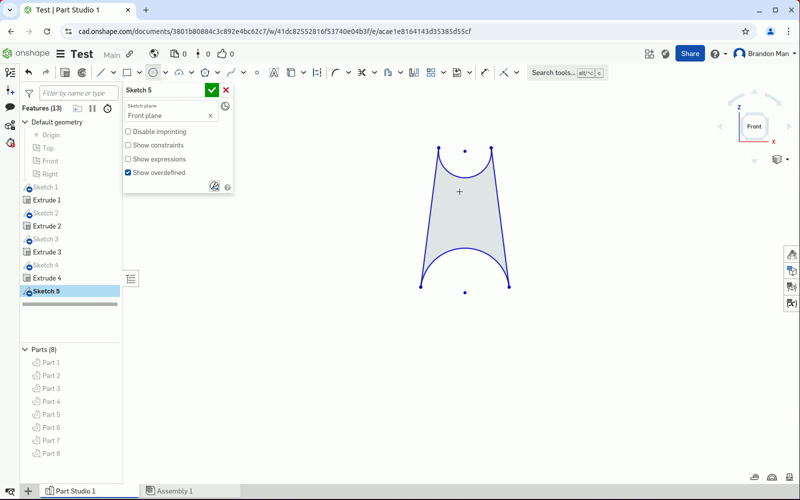
scroll(6)
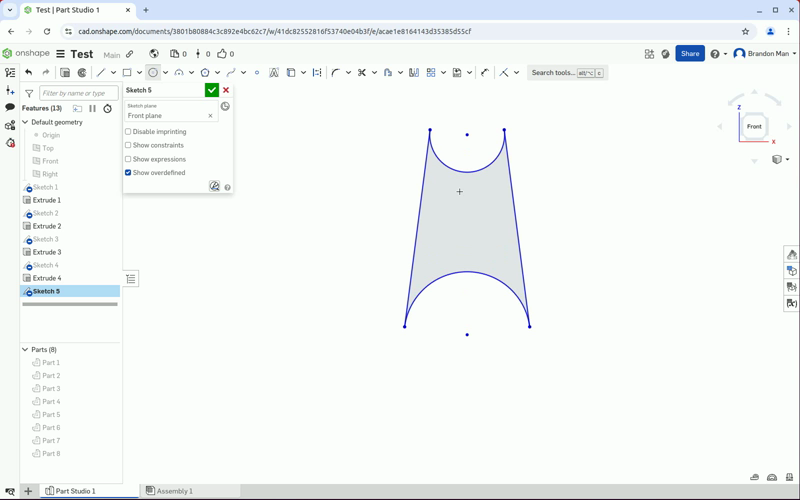
scroll(6)
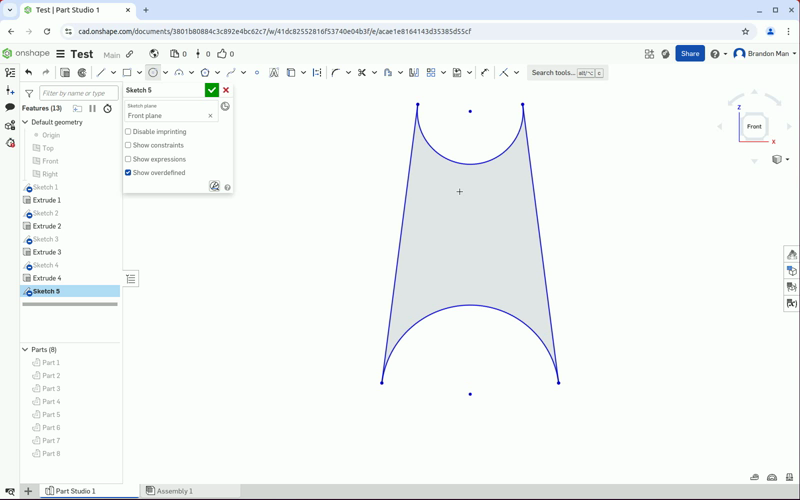
scroll(6)
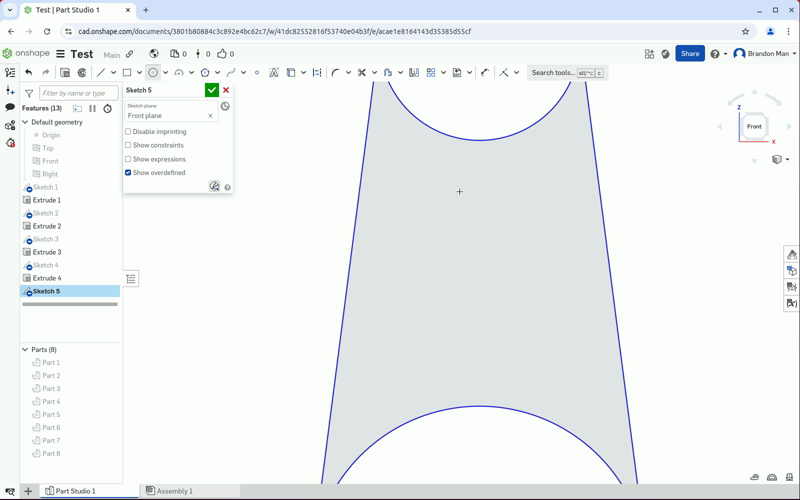
click(459, 191)
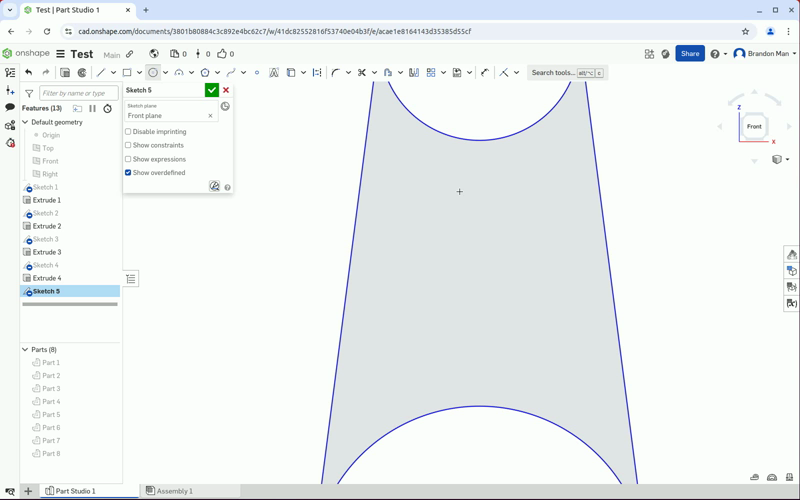
scroll(-6)
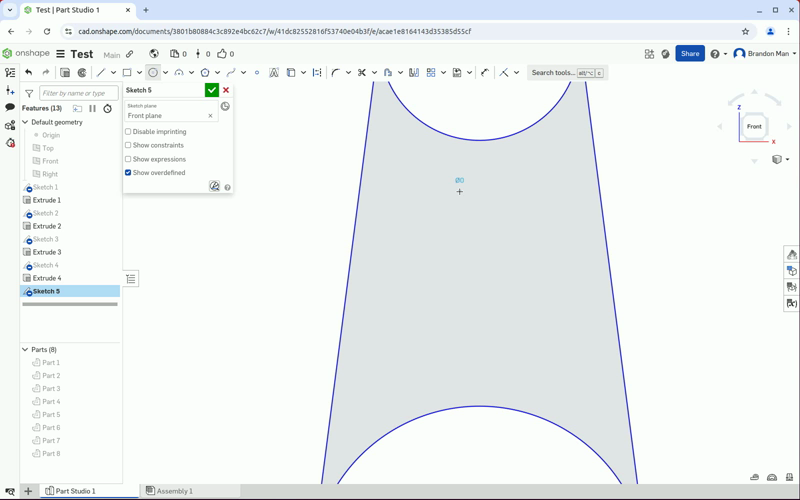
scroll(-6)
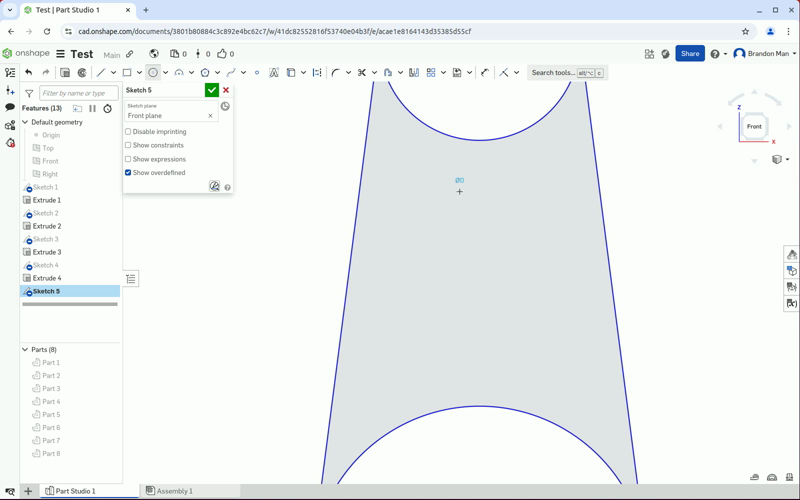
scroll(-6)
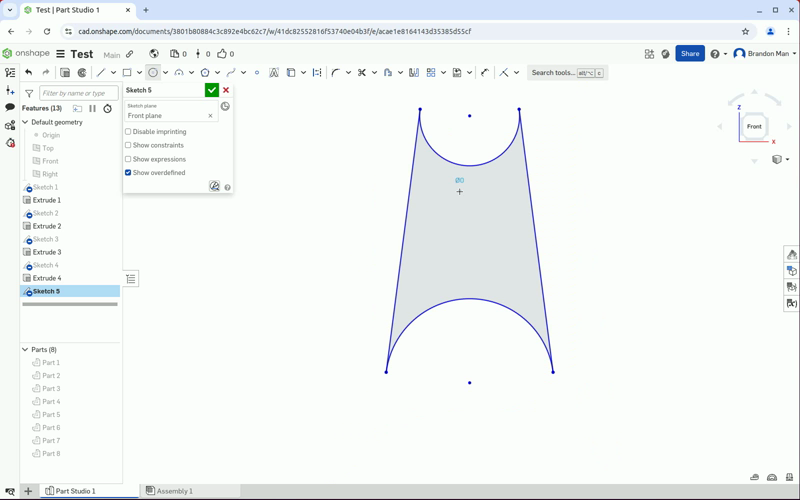
scroll(-6)
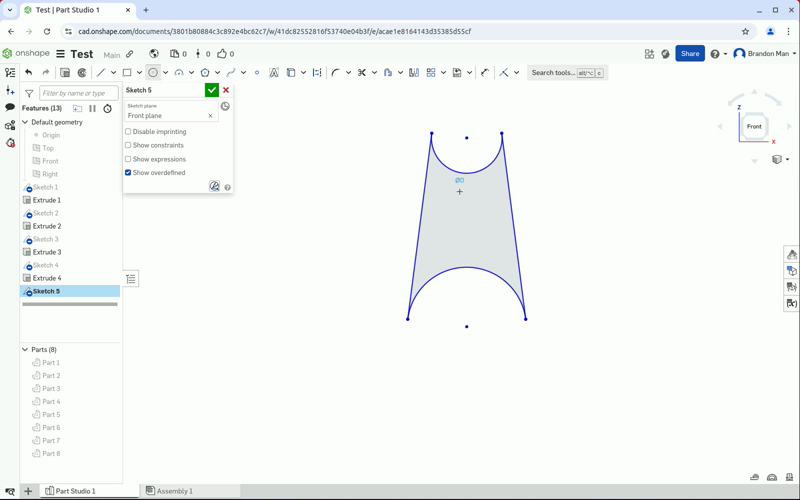
scroll(-6)
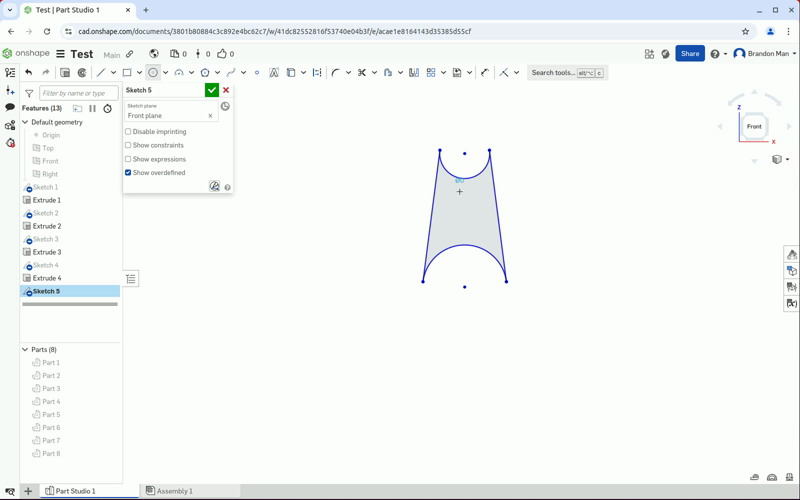
scroll(-6)
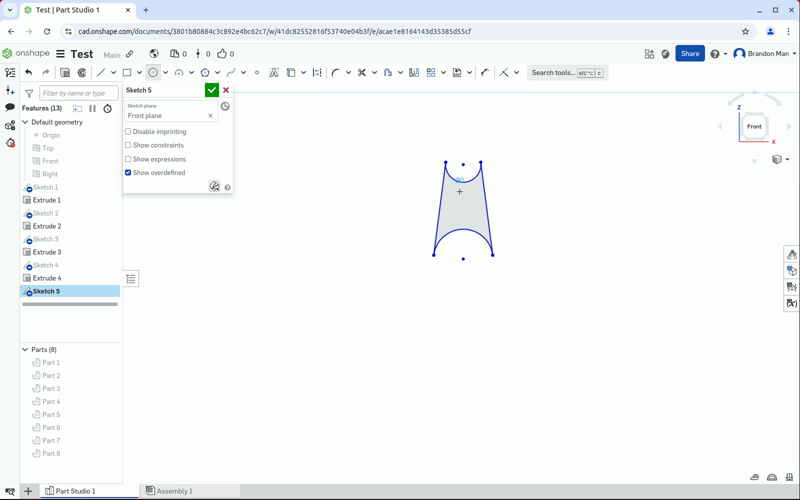
scroll(-6)
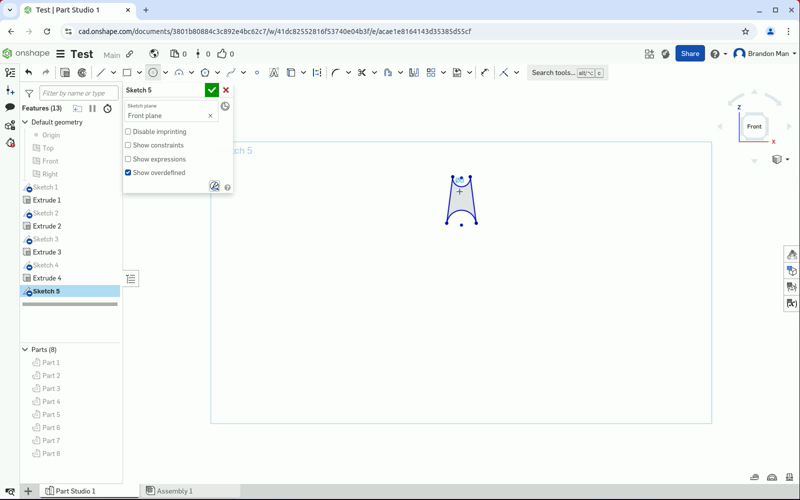
key_up(shift)
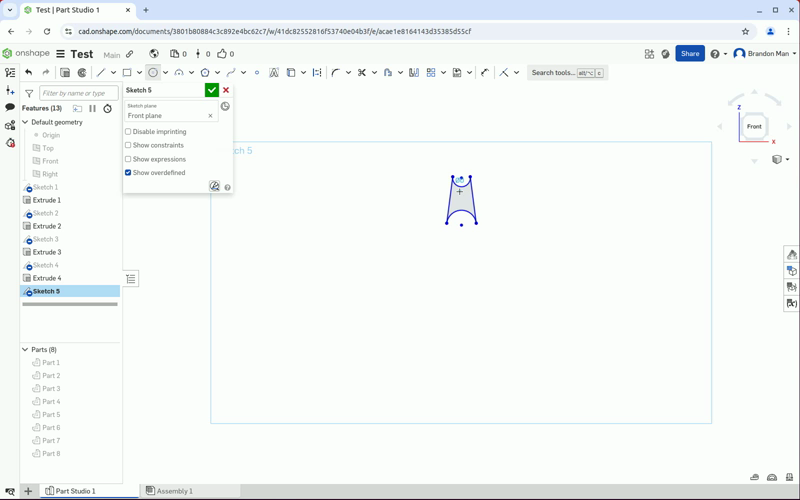
mouse_move(462, 191)
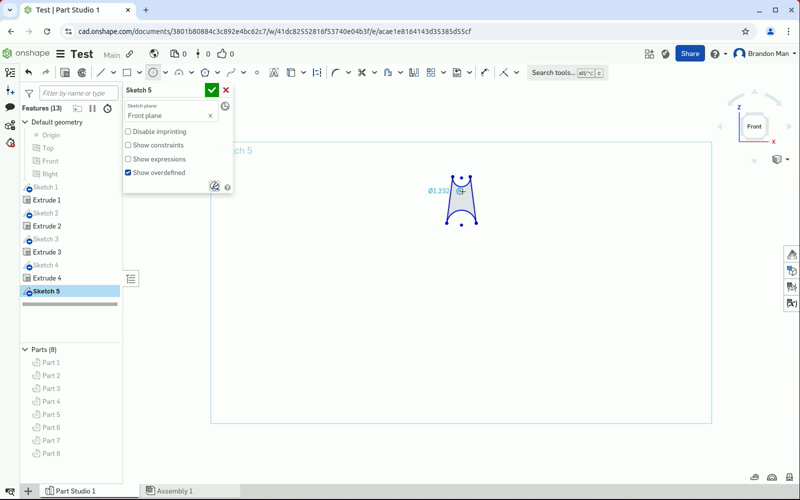
scroll(6)
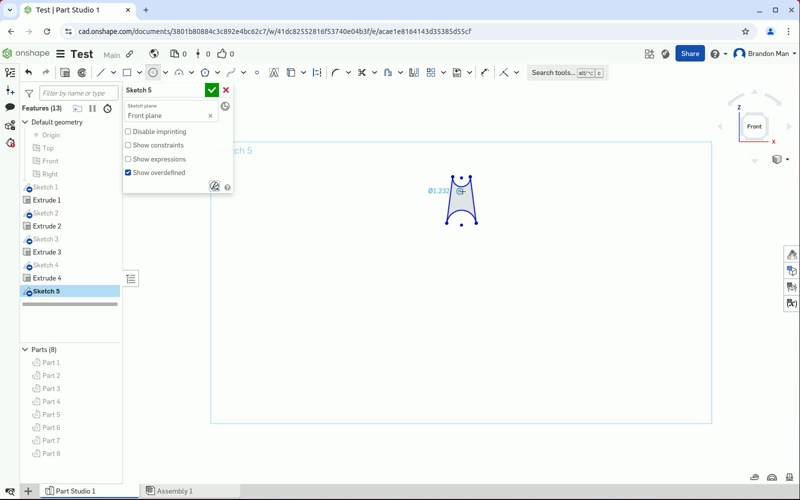
scroll(6)
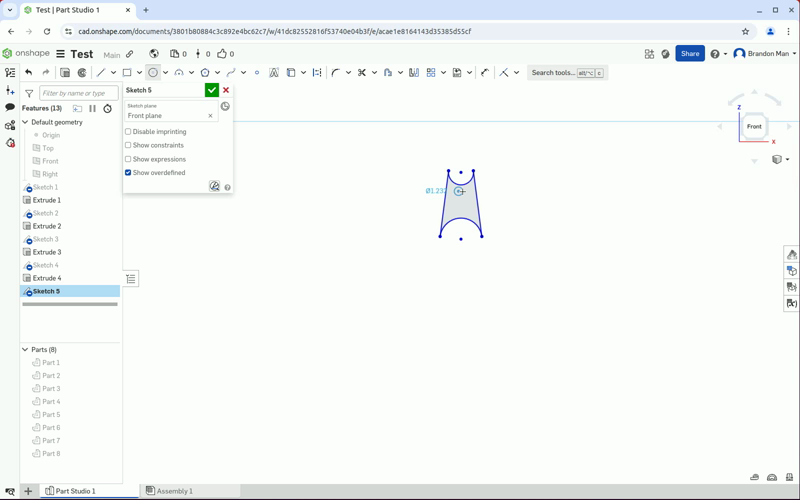
scroll(6)
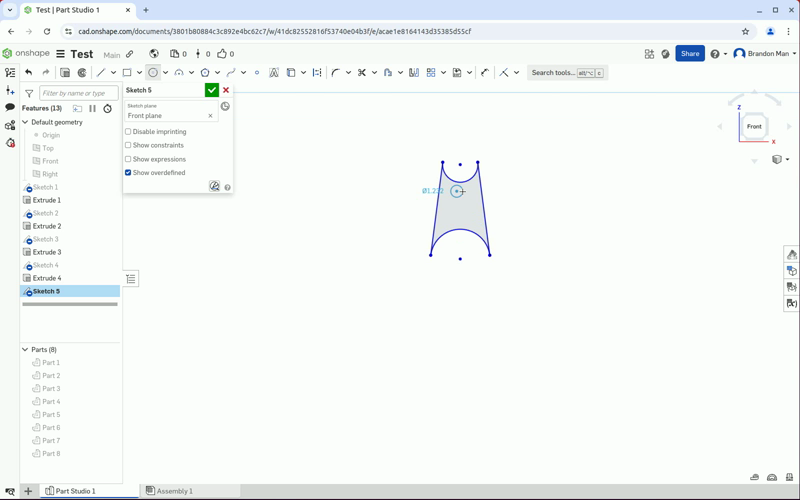
scroll(6)
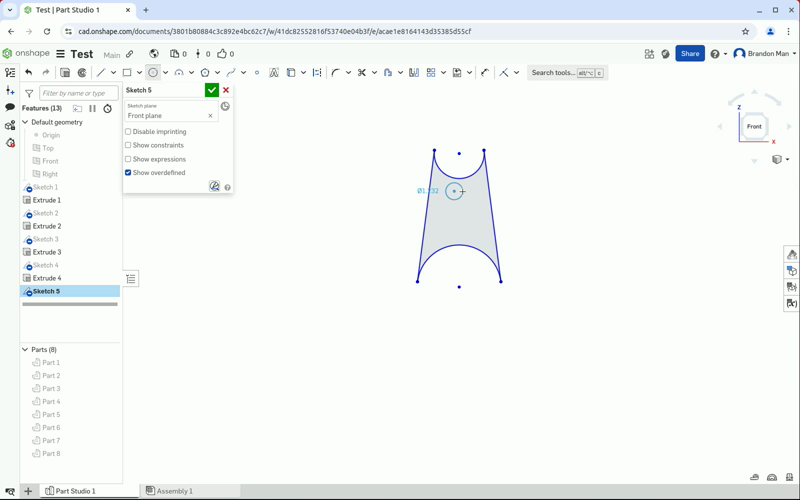
scroll(6)
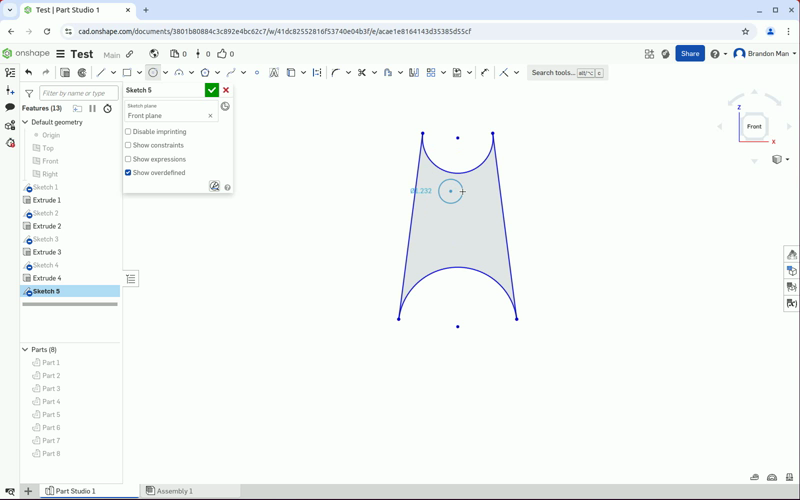
scroll(6)
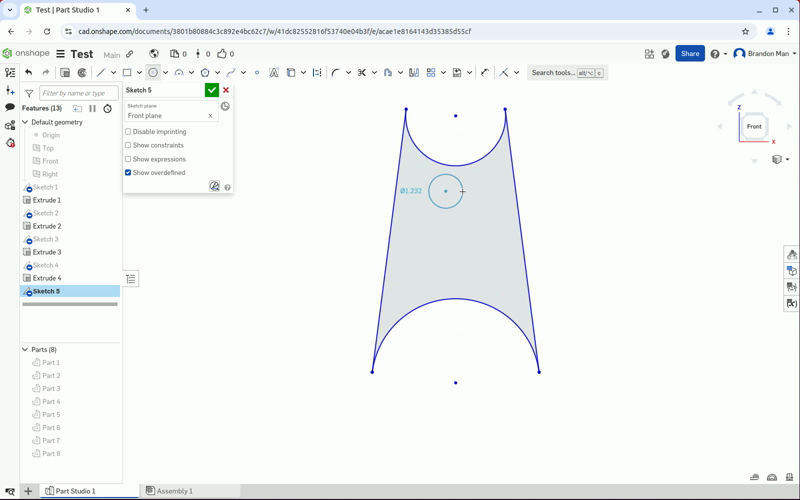
scroll(6)
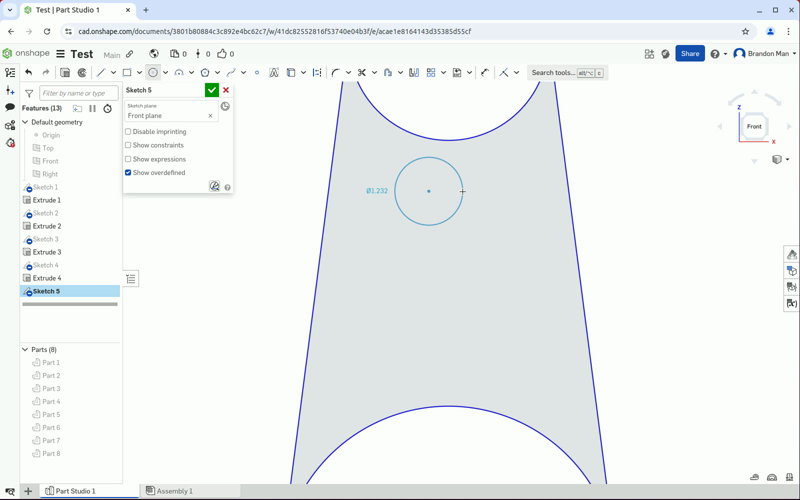
click(462, 191)
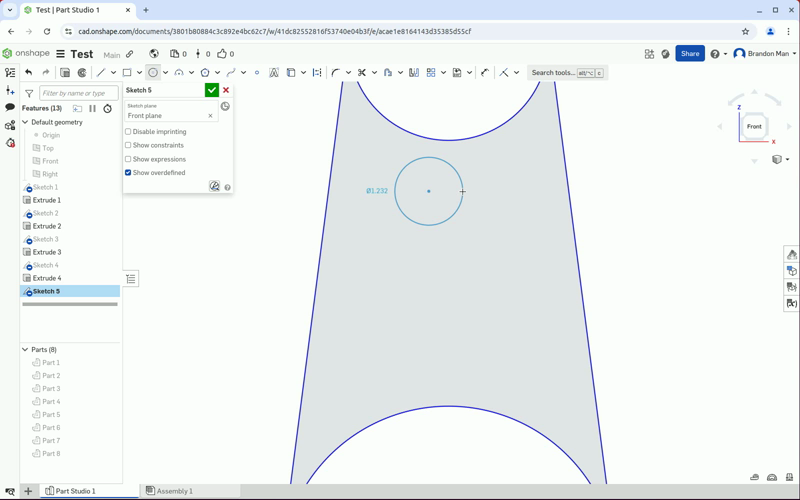
scroll(-6)
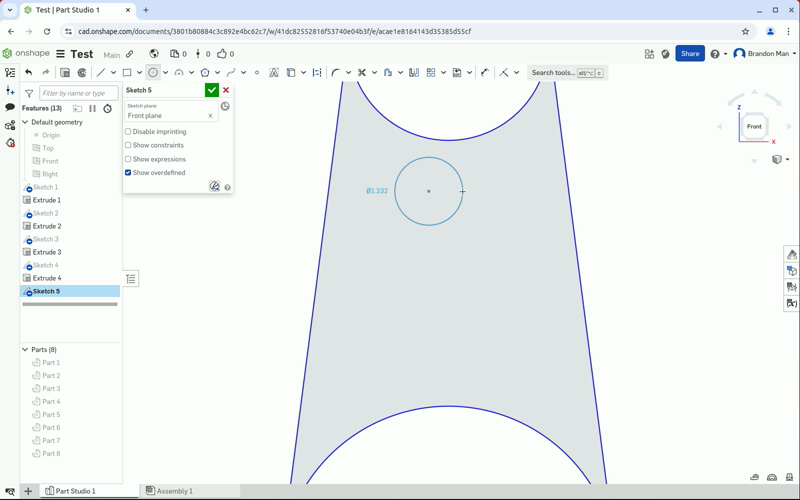
scroll(-6)
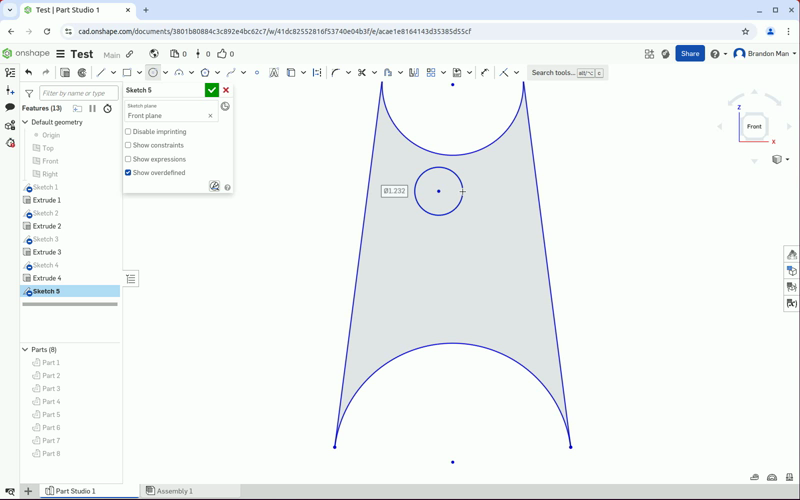
scroll(-6)
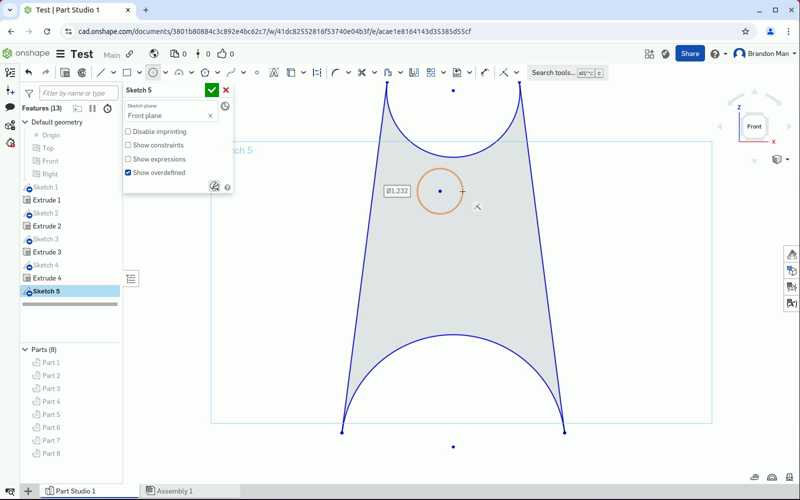
scroll(-6)
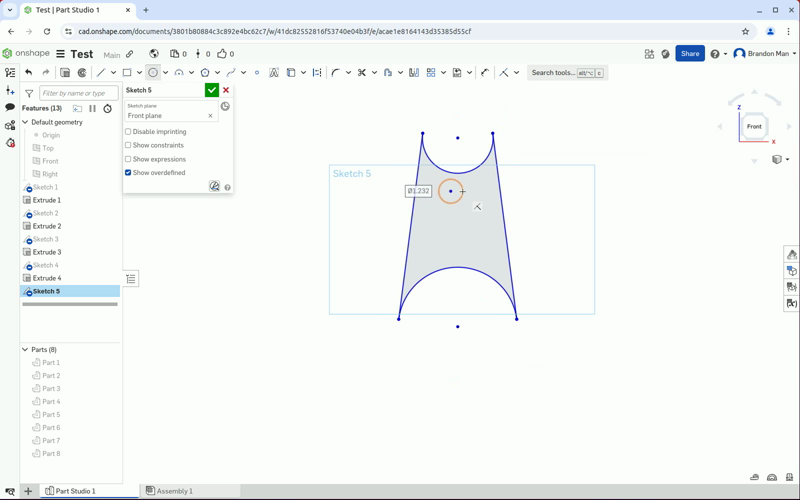
scroll(-6)
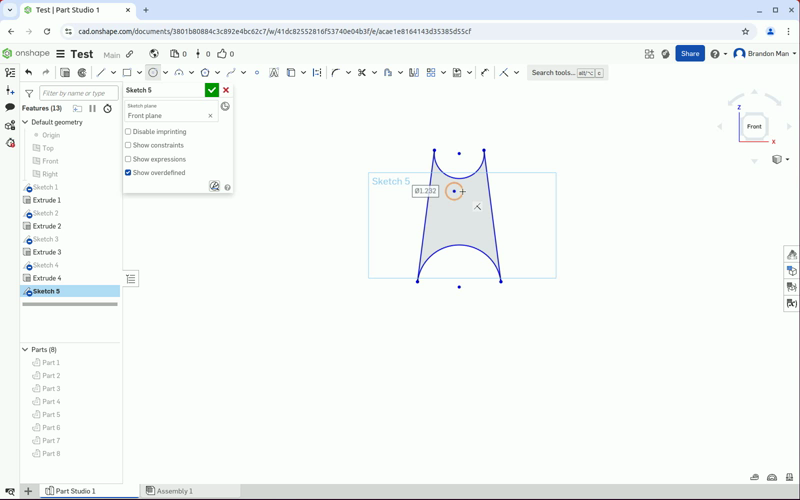
scroll(-6)
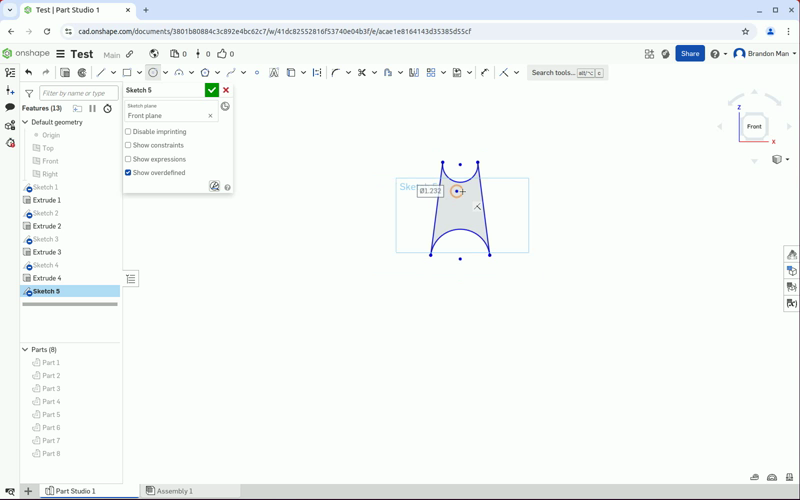
scroll(-6)
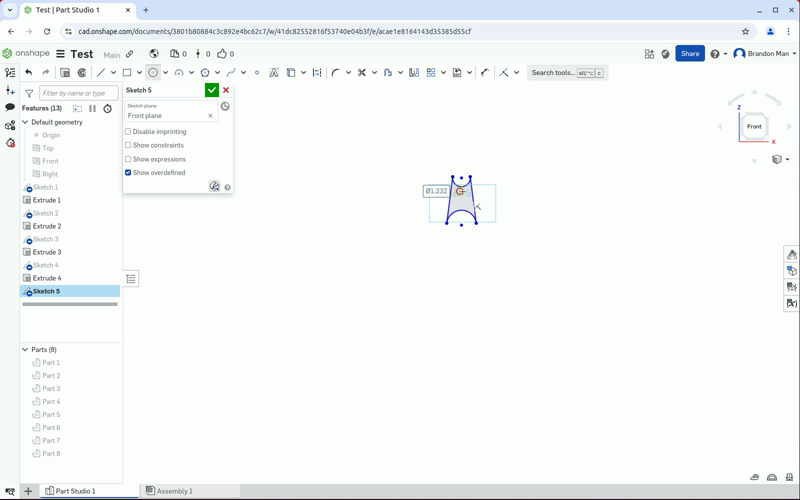
key(esc)
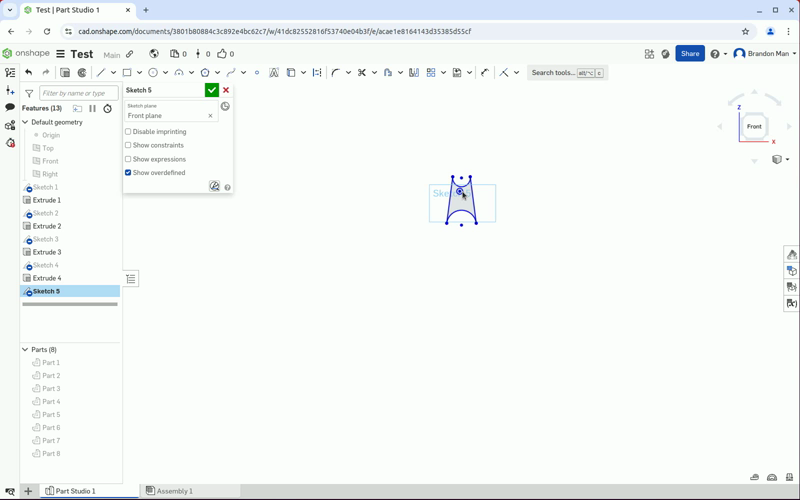
mouse_move(458, 196)
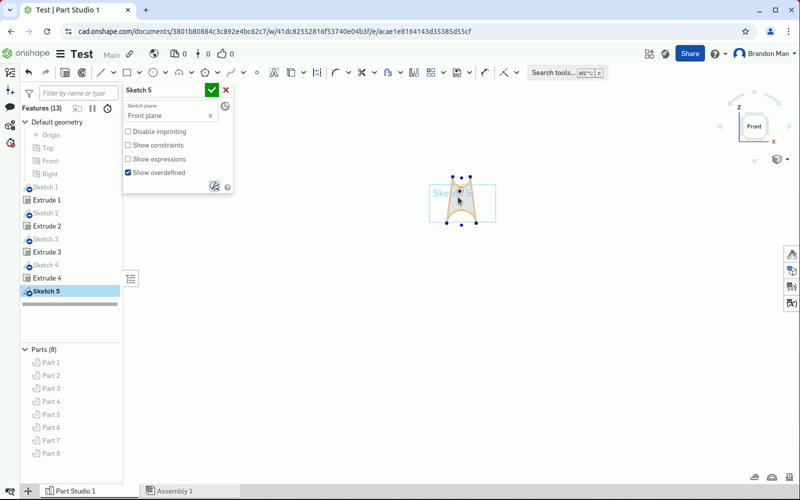
scroll(6)
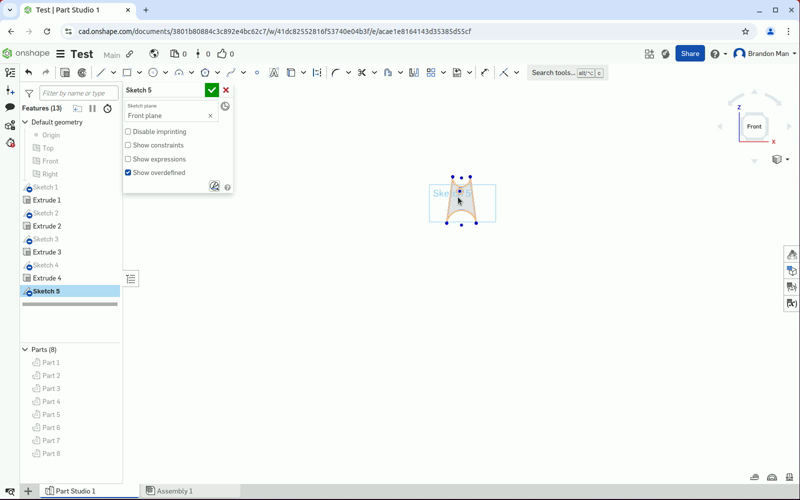
scroll(6)
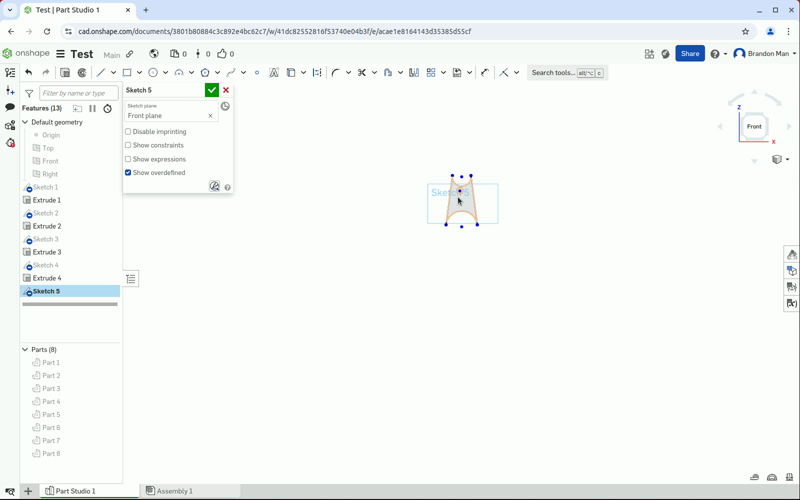
scroll(6)
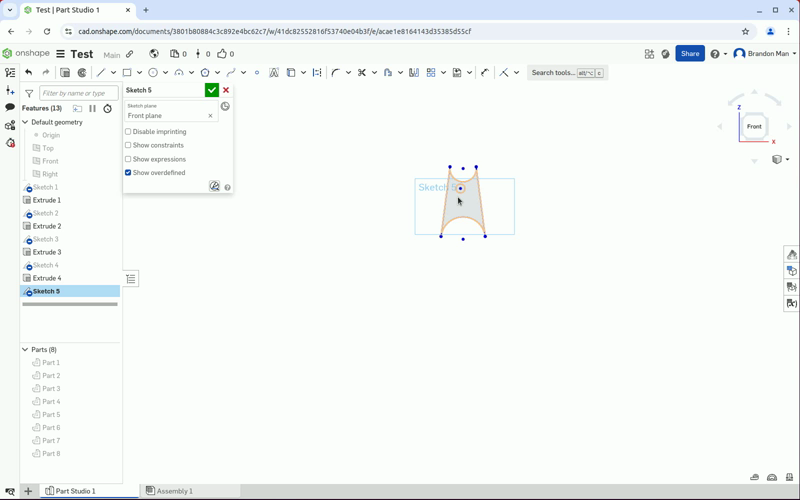
scroll(6)
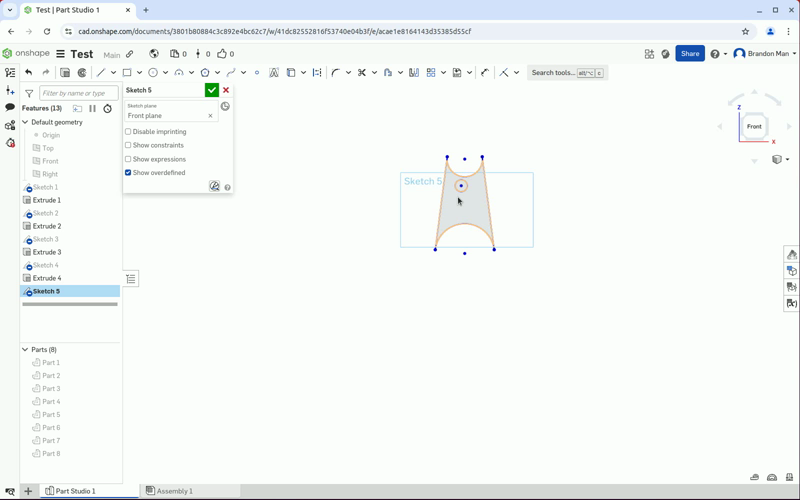
scroll(6)
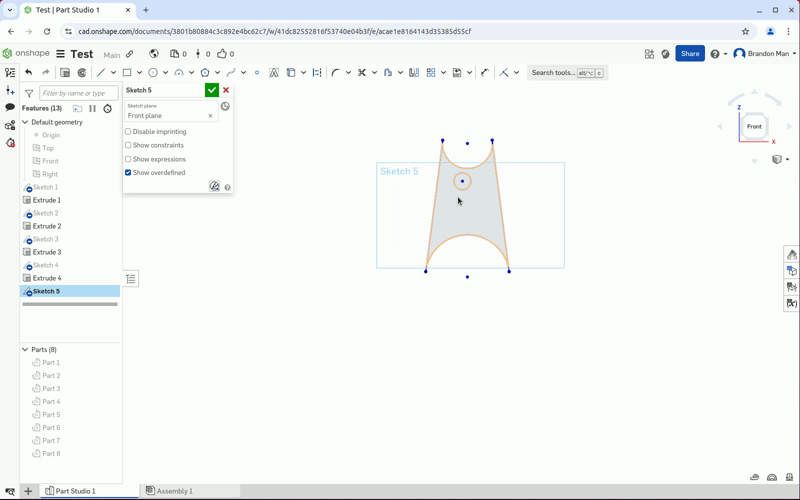
scroll(6)
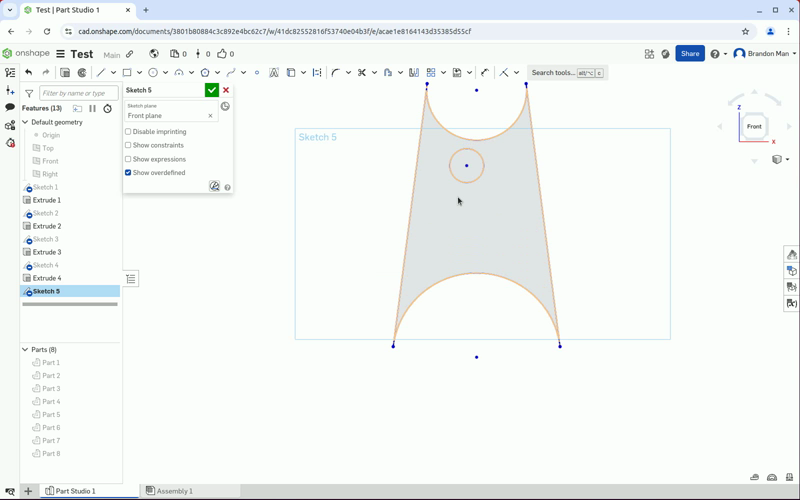
scroll(6)
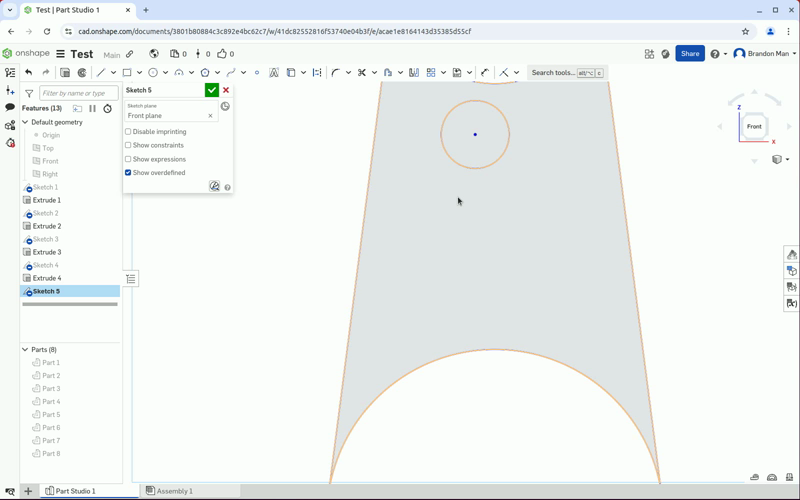
click(458, 196)
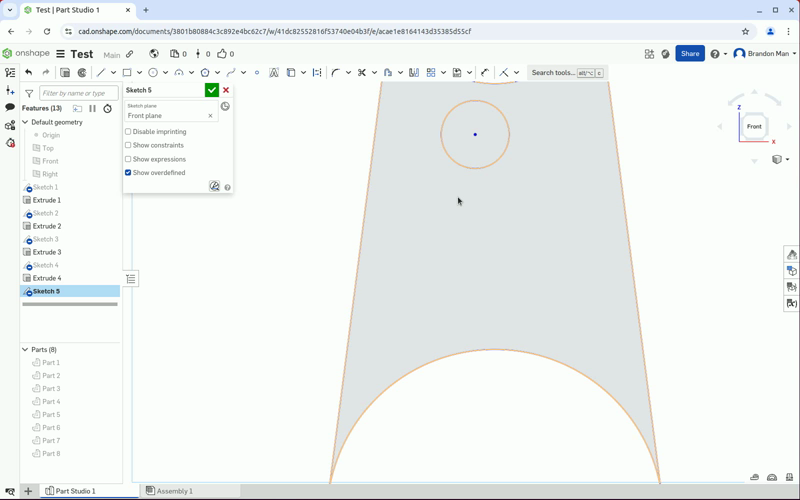
scroll(-6)
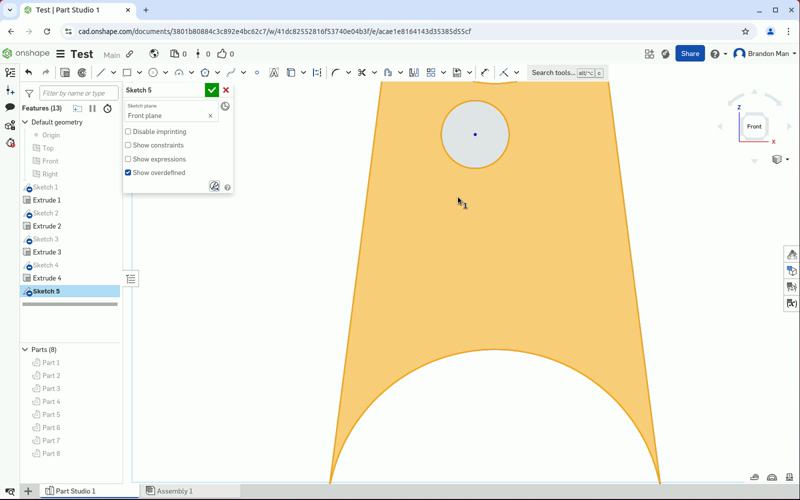
scroll(-6)
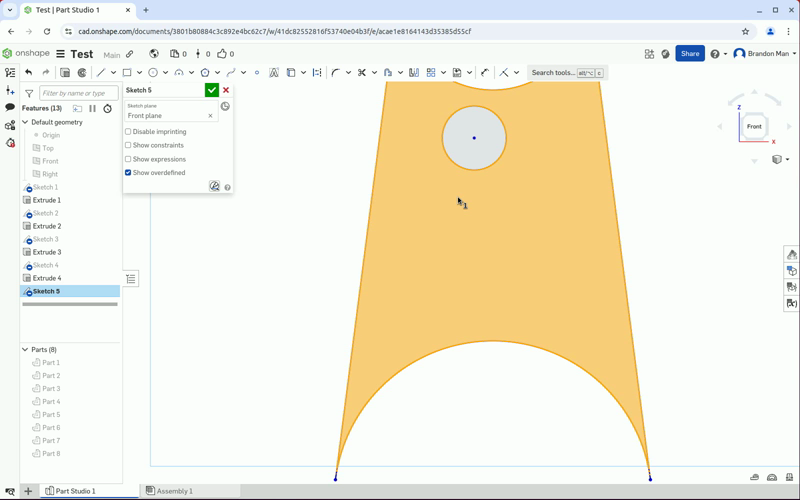
scroll(-6)
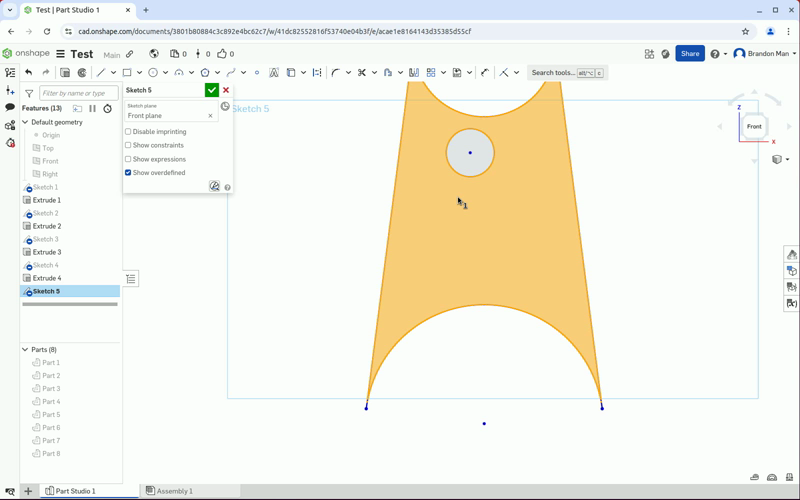
scroll(-6)
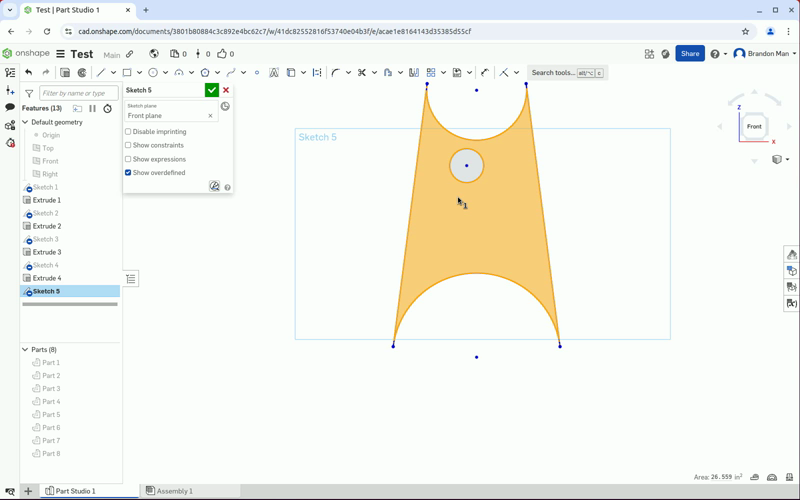
scroll(-6)
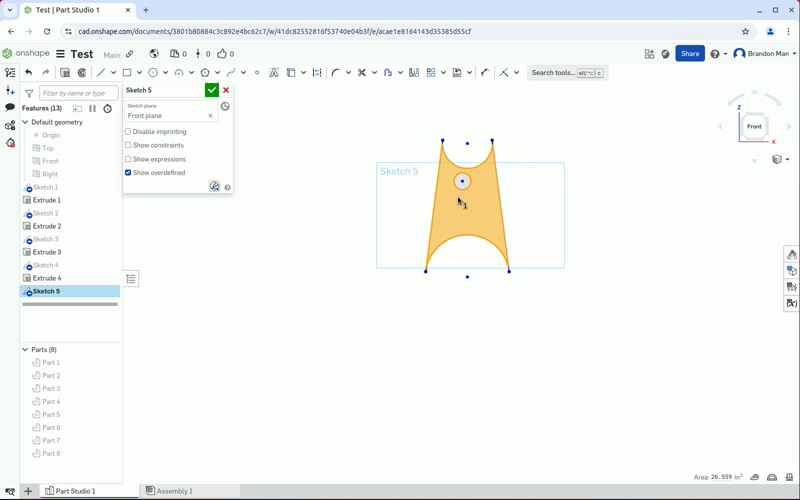
scroll(-6)
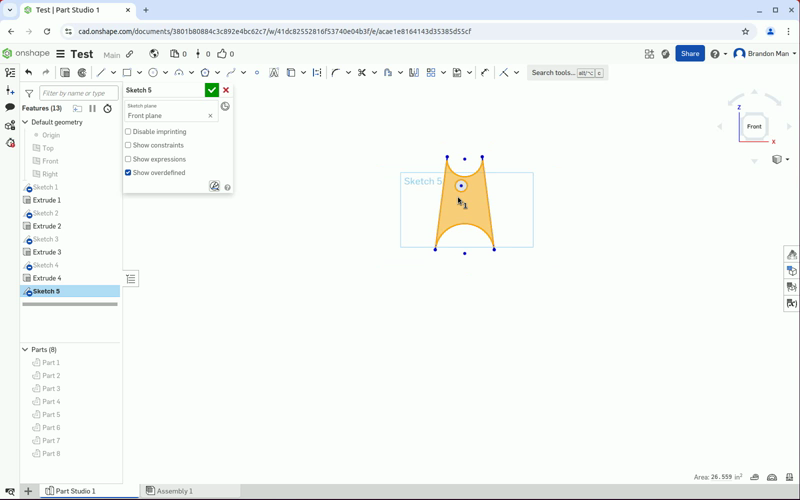
scroll(-6)
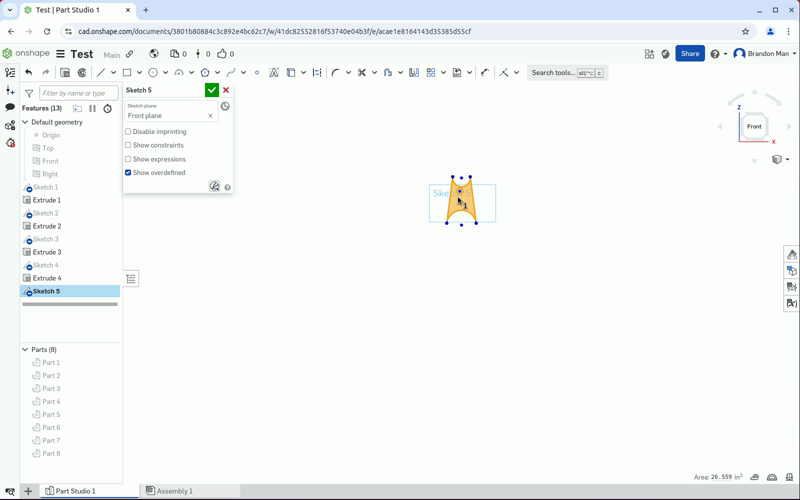
mouse_move(73, 352)
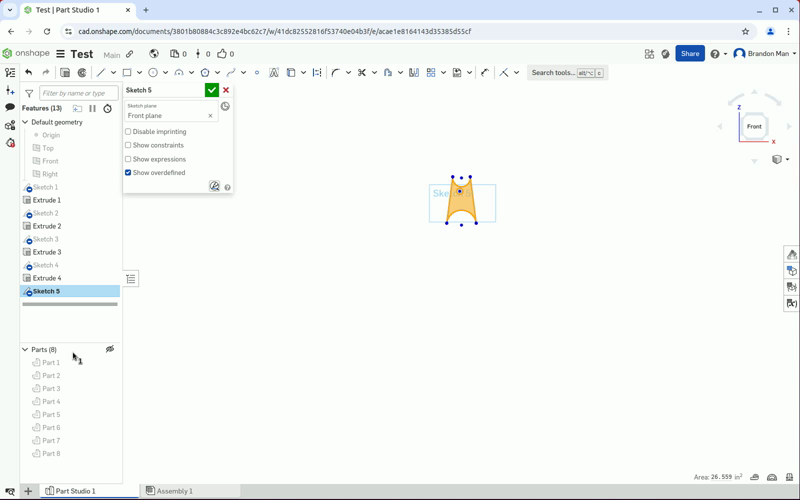
key(shift+y)
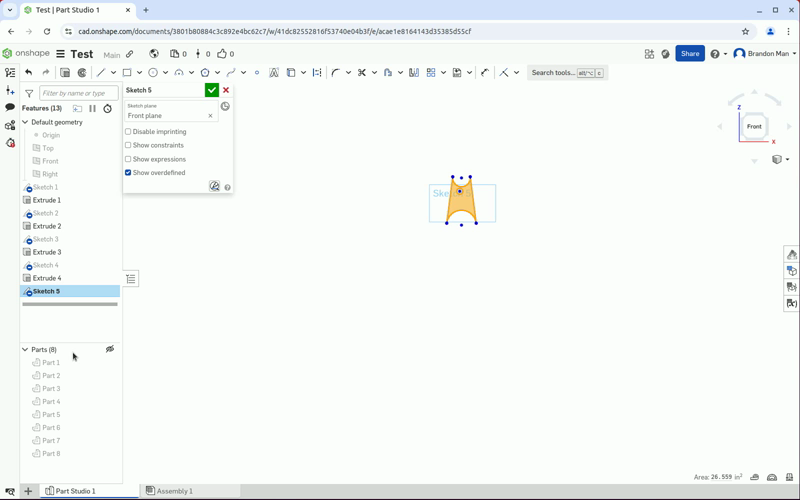
key(shift+e)
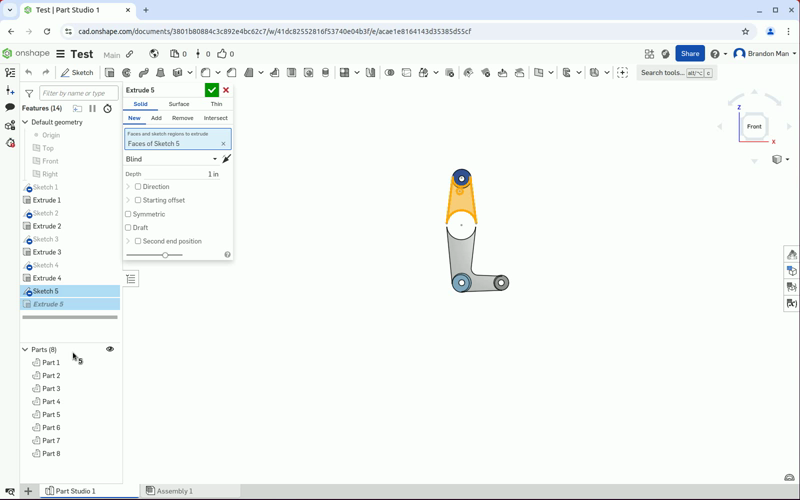
mouse_move(143, 106)
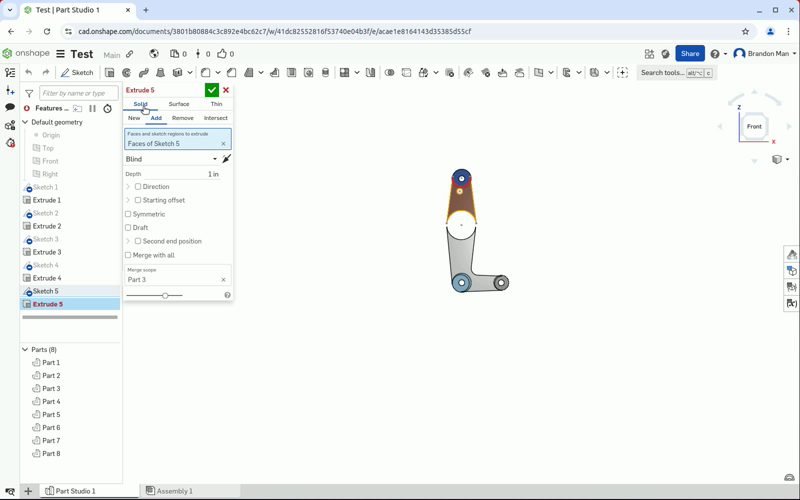
click(143, 106)
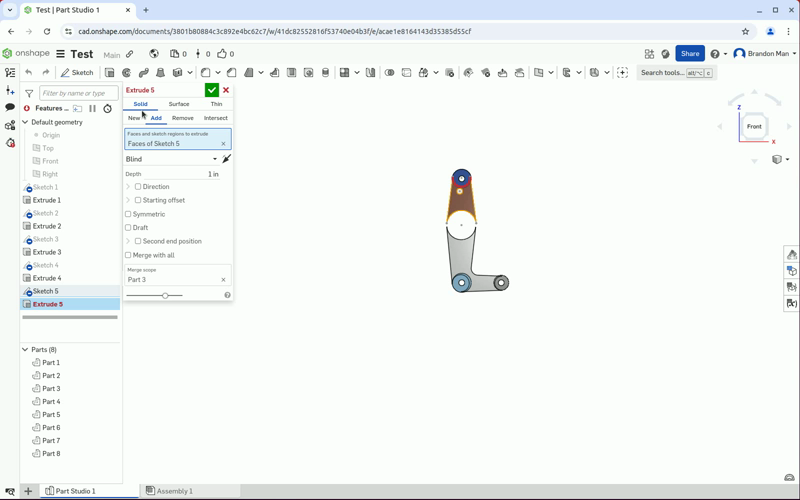
mouse_move(137, 120)
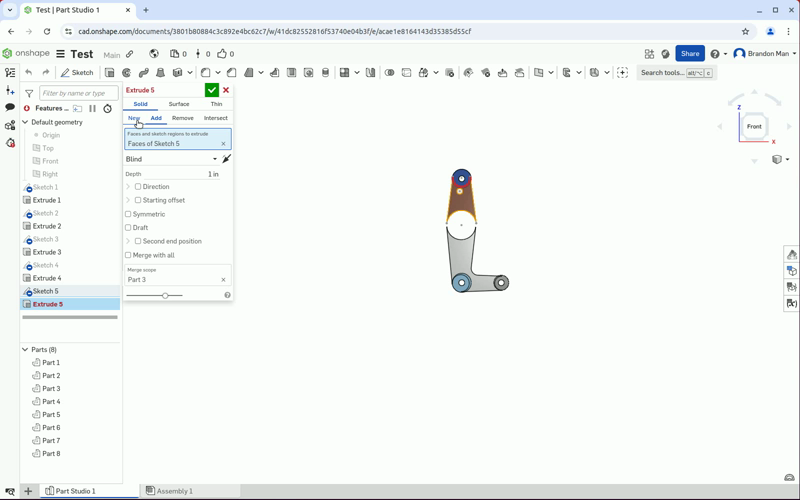
click(137, 120)
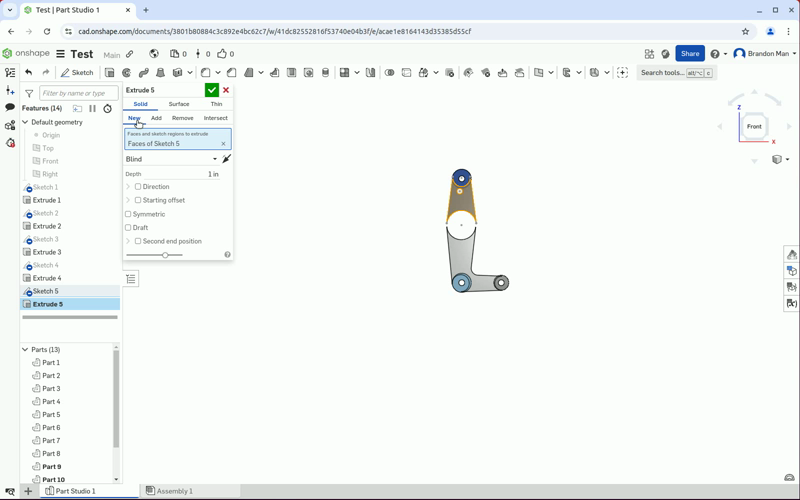
key(tab, 4)
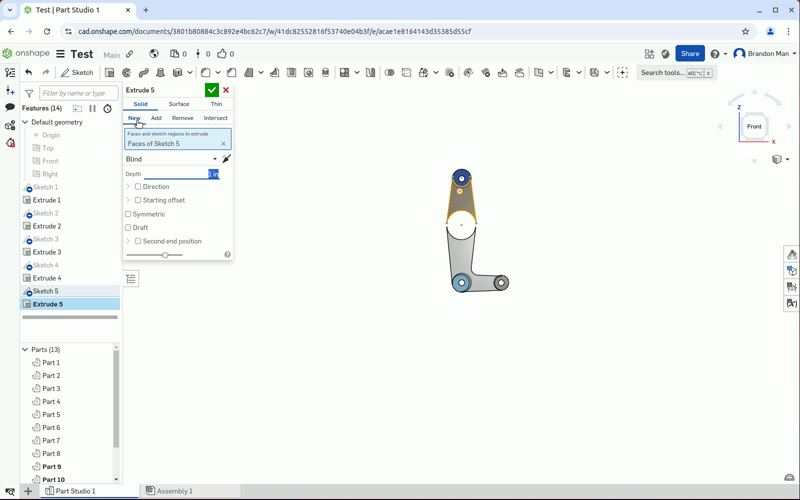
text(0.481)
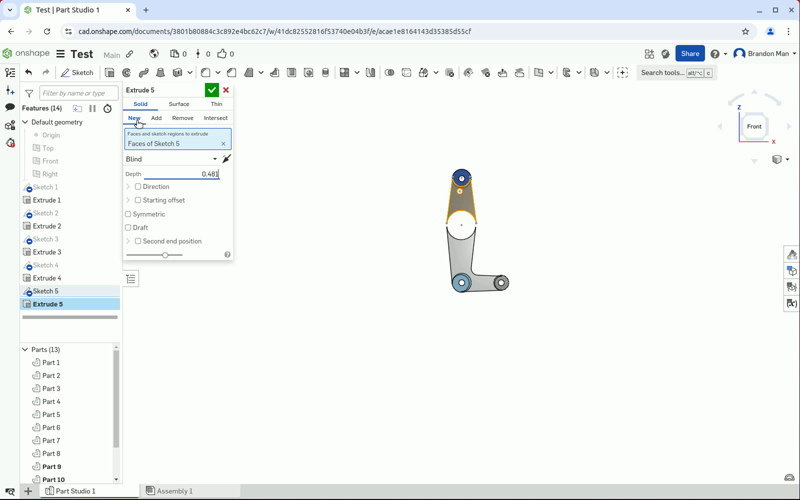
key(enter)
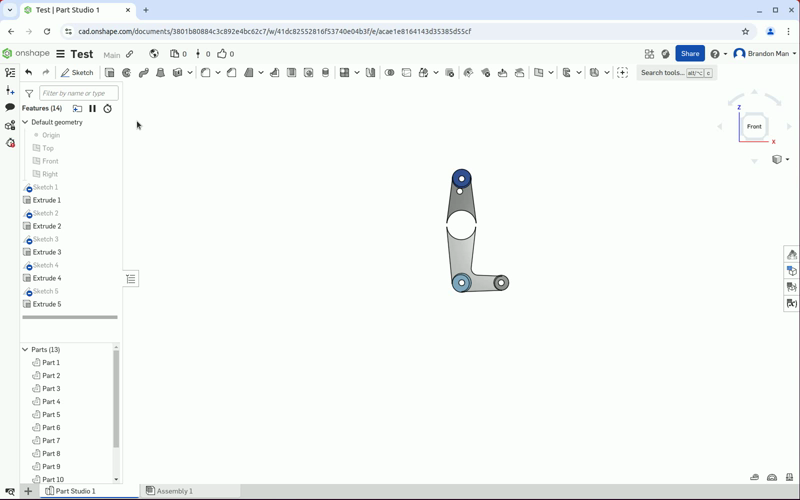
key(shift+h)
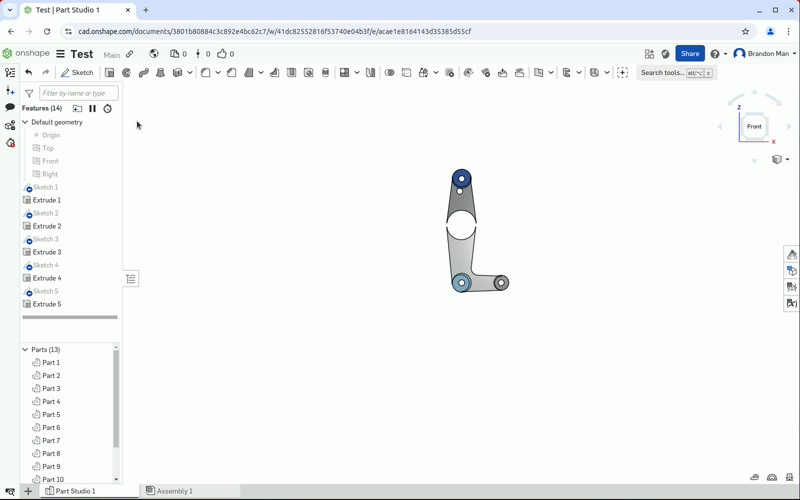
key(shift+h)
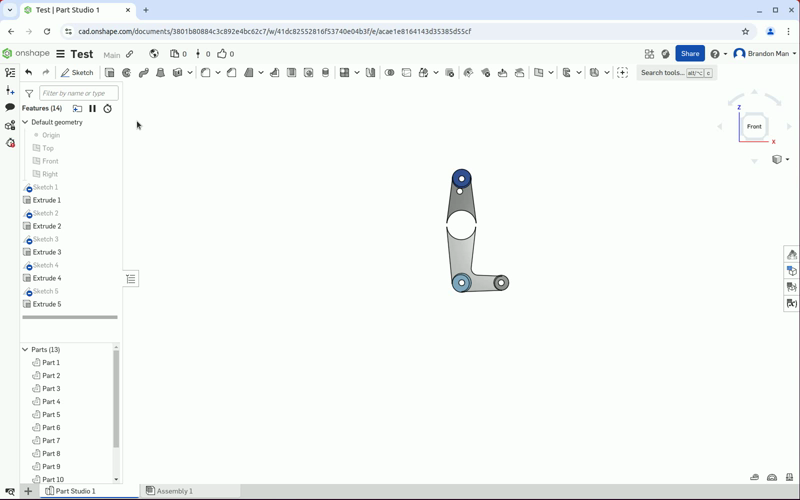
mouse_move(73, 189)
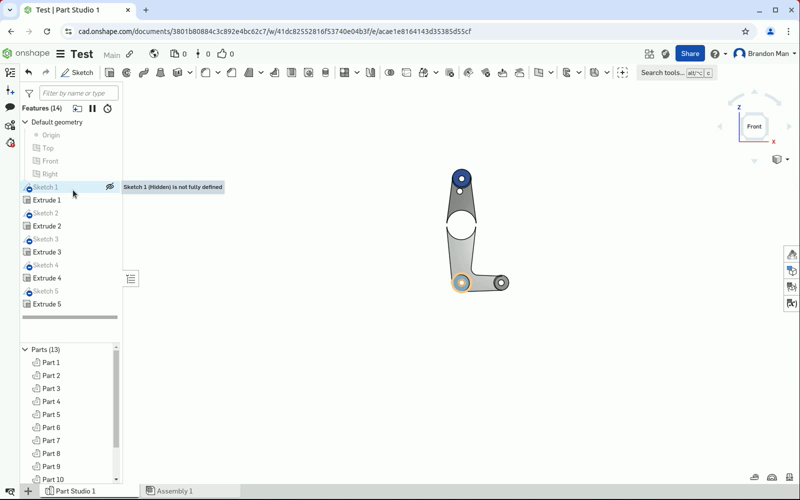
click(73, 189)
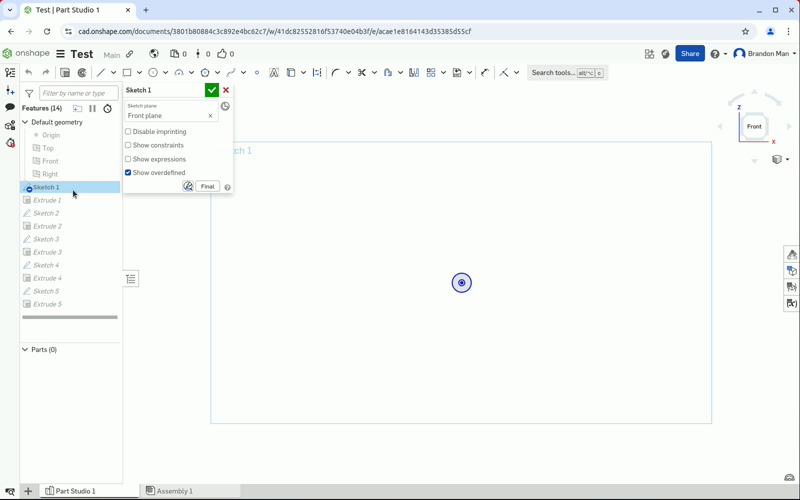
mouse_move(229, 92)
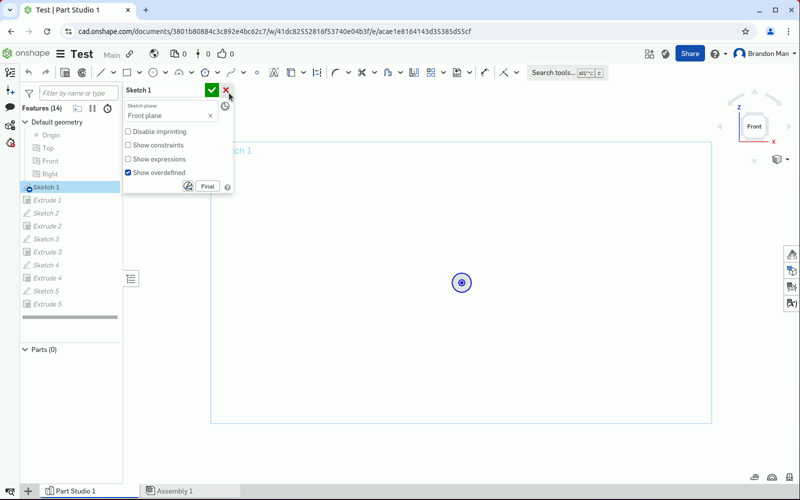
click(229, 92)
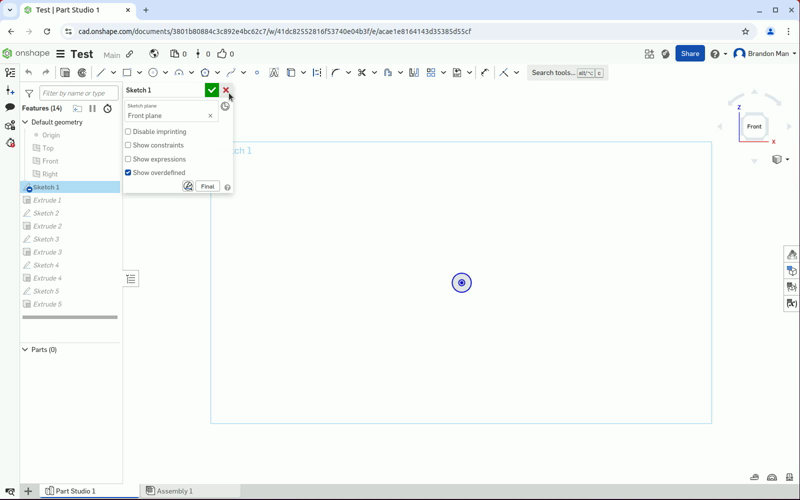
key(shift+s)
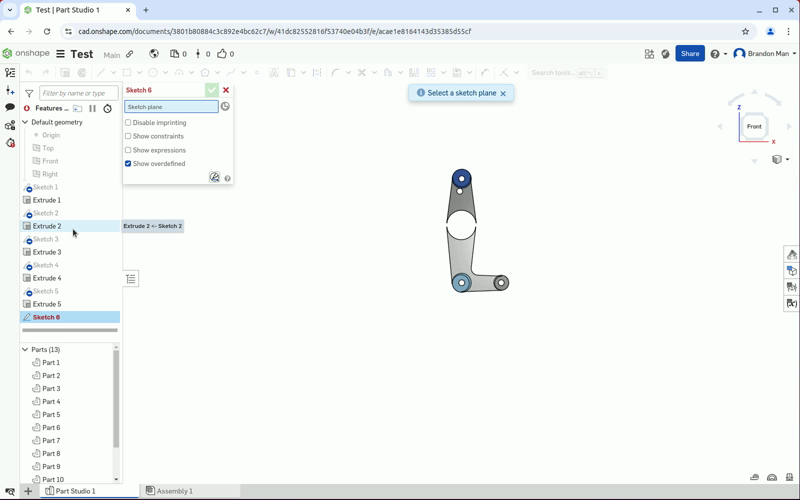
scroll(3)
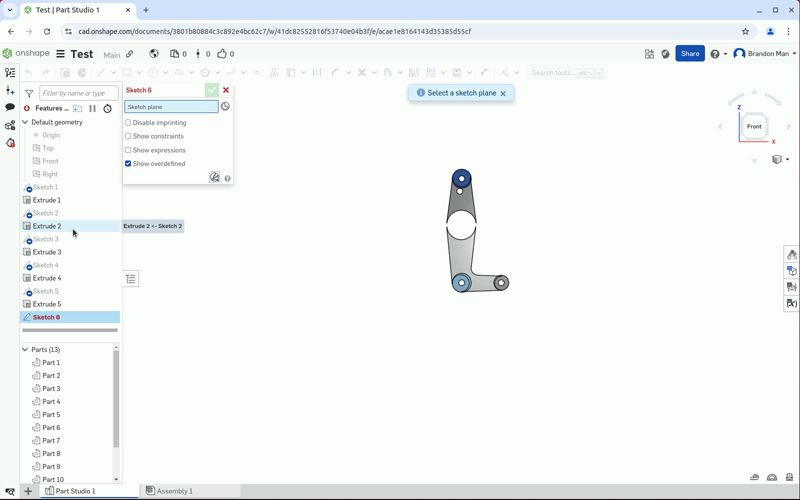
mouse_move(73, 163)
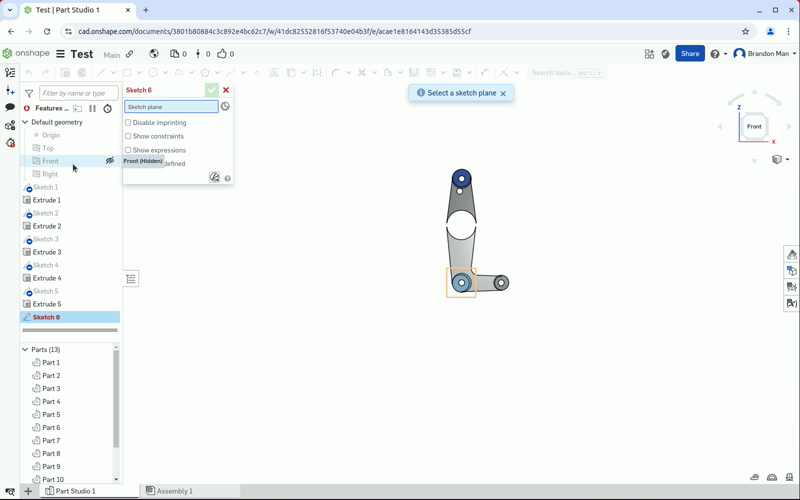
click(73, 163)
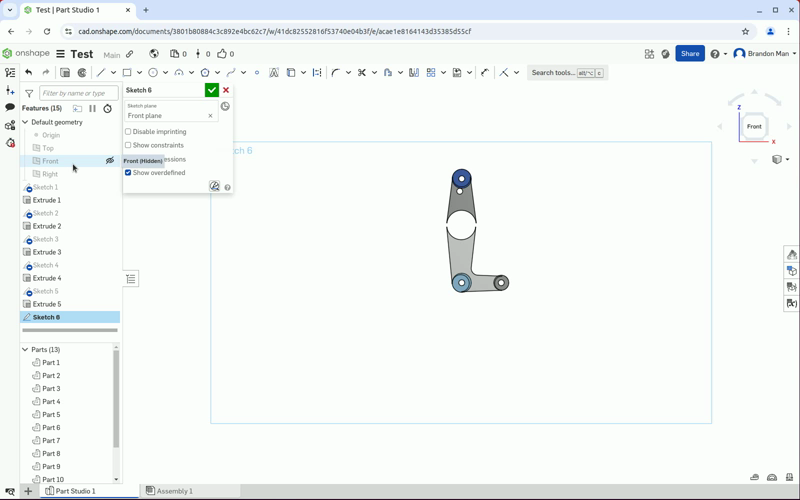
mouse_move(69, 352)
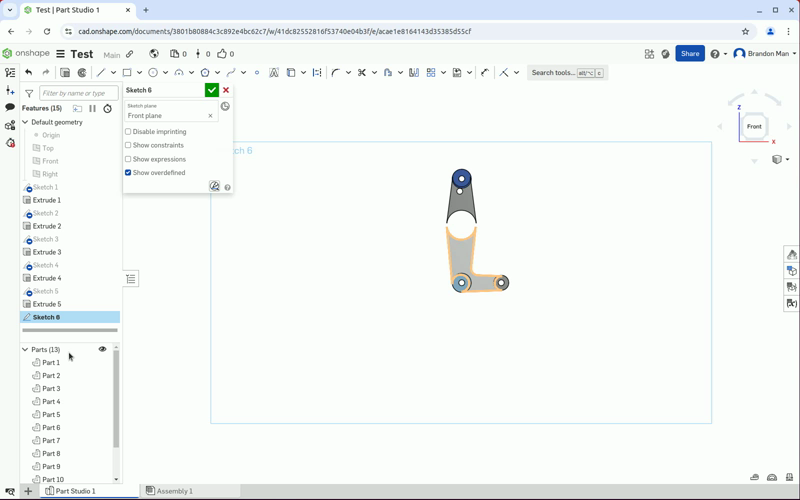
key(y)
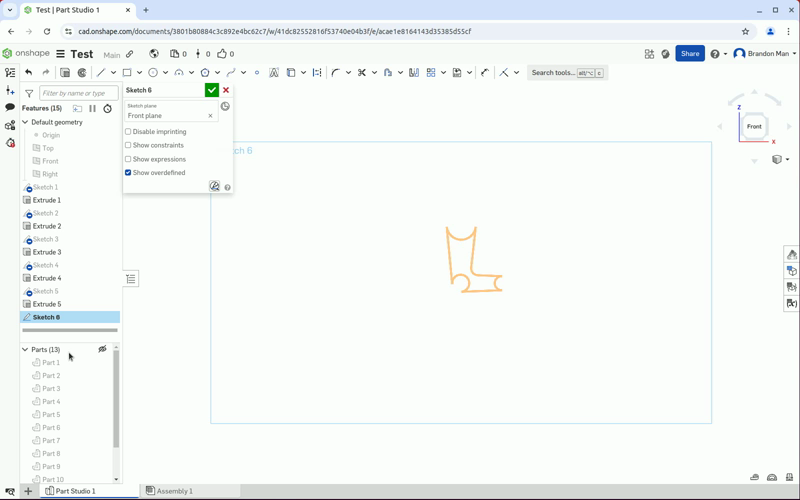
key(c)
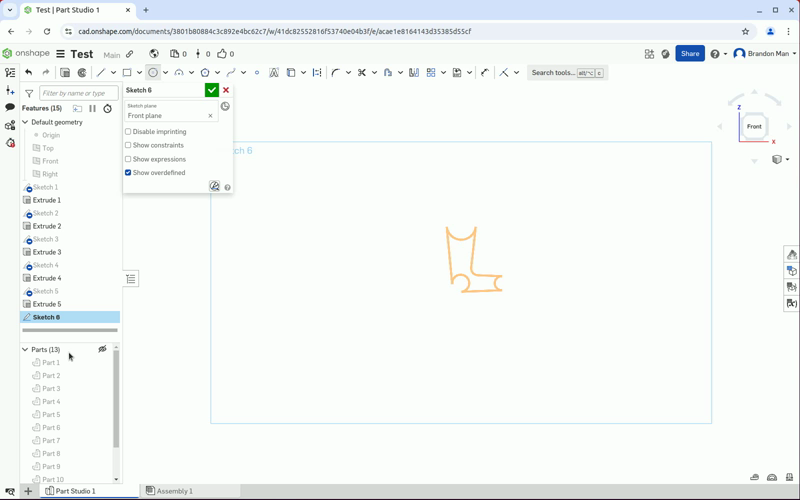
key_down(shift)
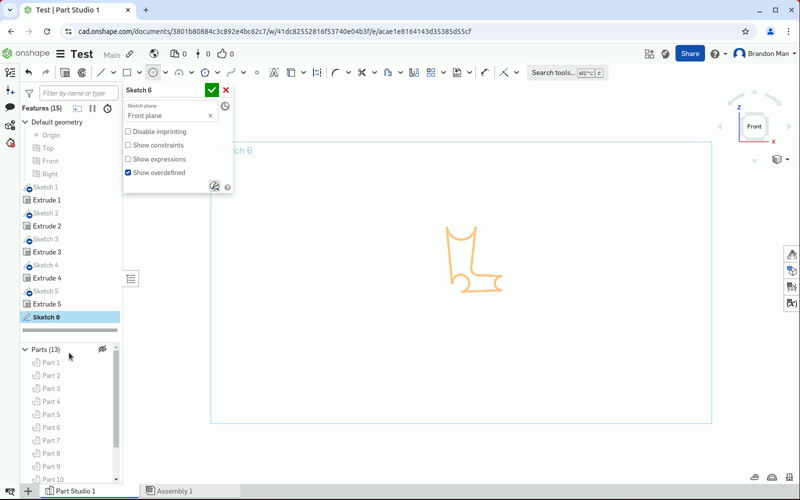
mouse_move(461, 225)
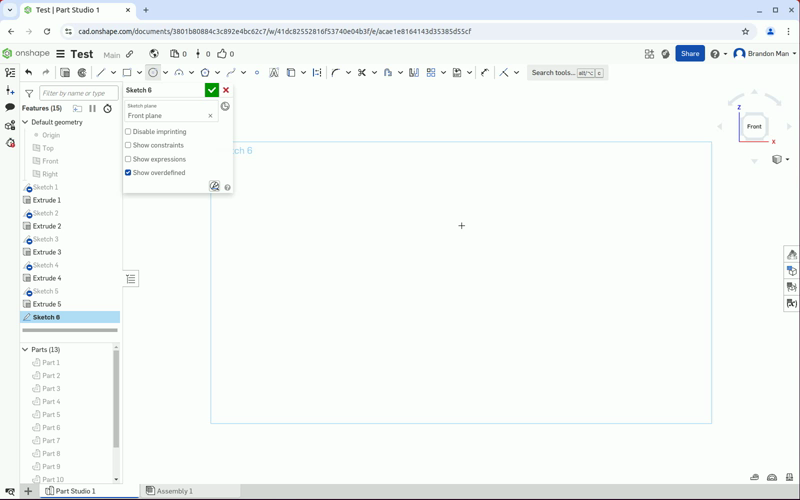
click(461, 225)
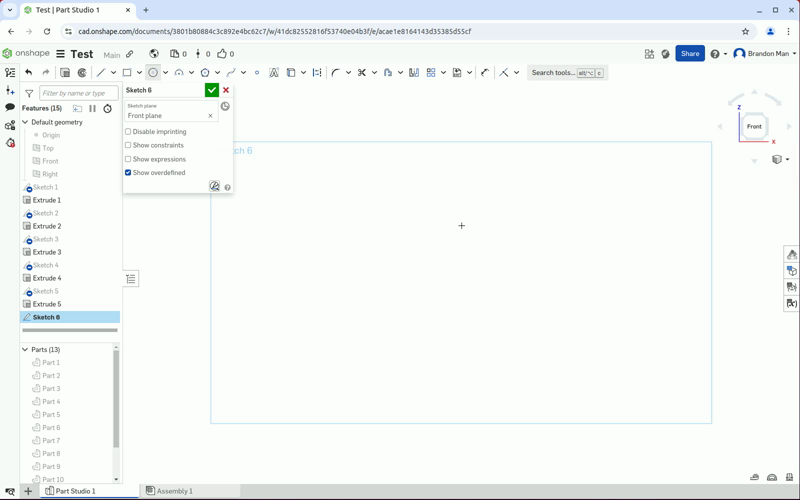
key_up(shift)
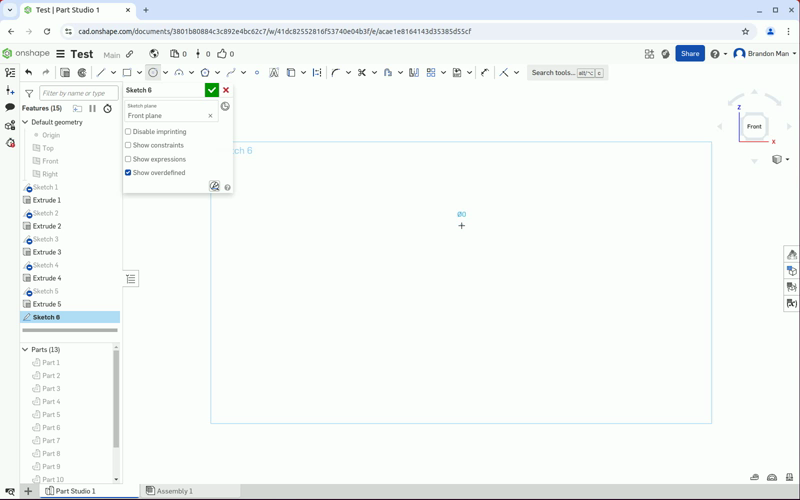
mouse_move(477, 225)
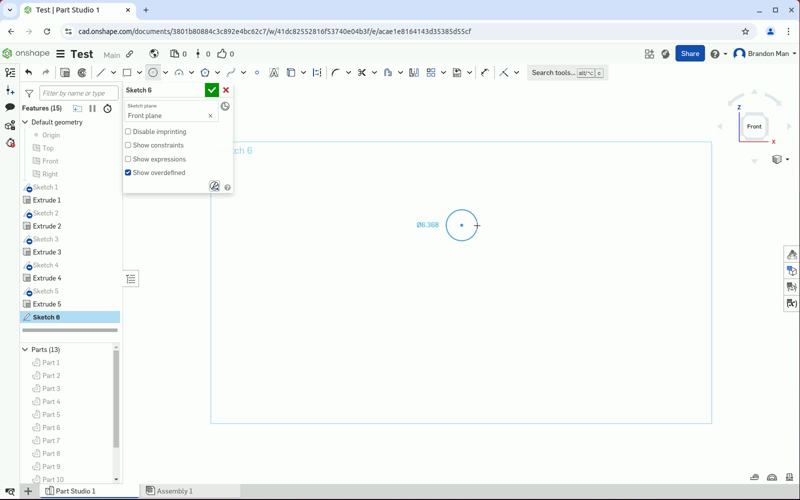
click(477, 225)
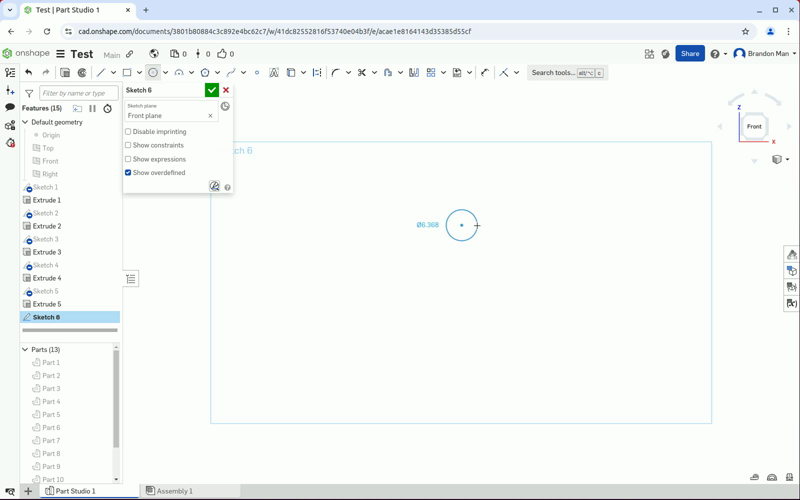
key(esc)
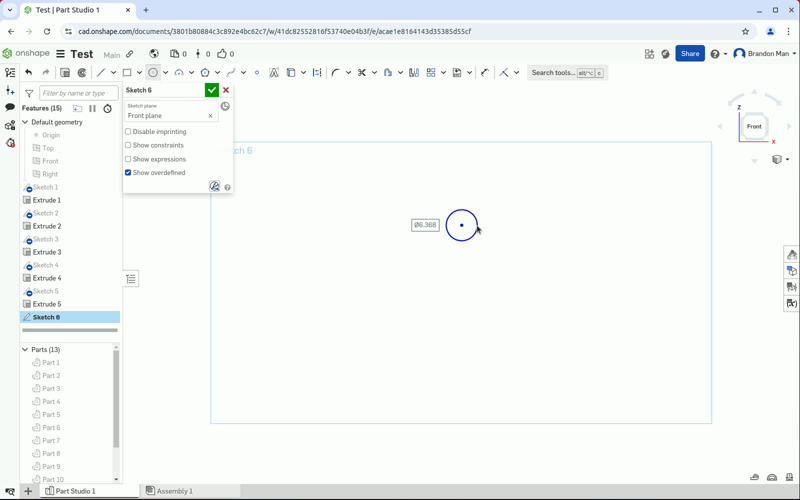
key(c)
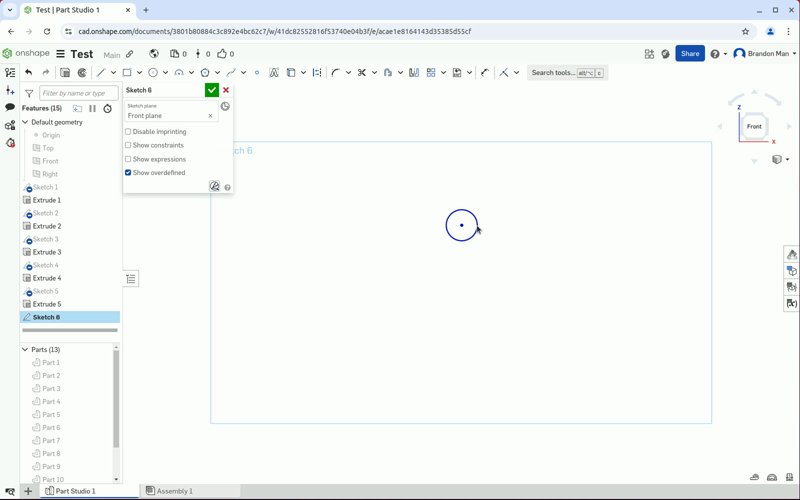
key_down(shift)
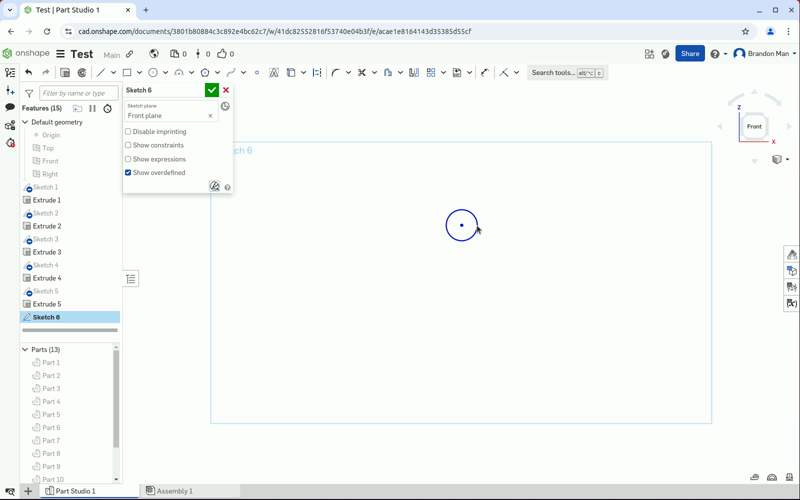
mouse_move(461, 225)
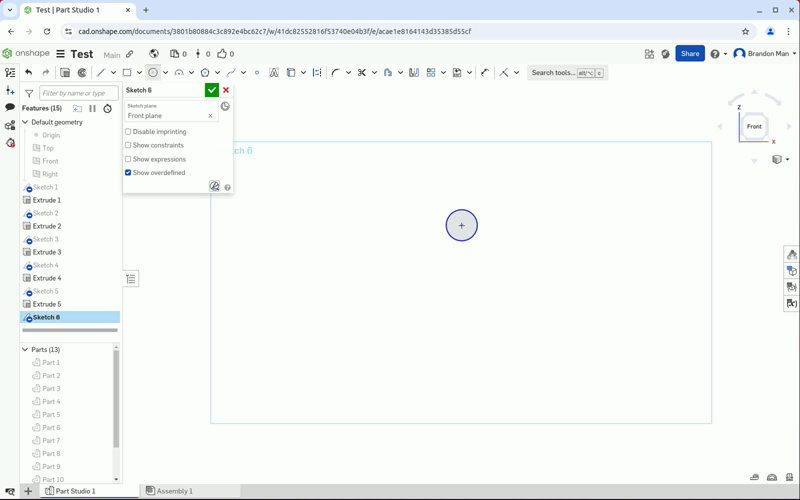
click(461, 225)
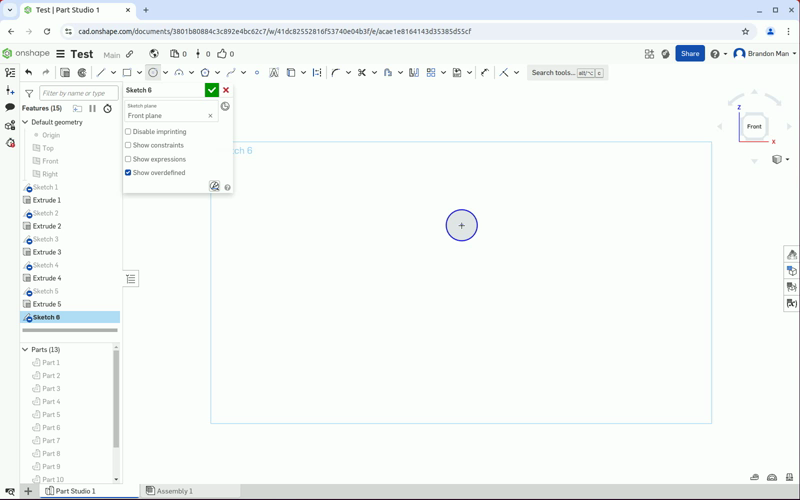
key_up(shift)
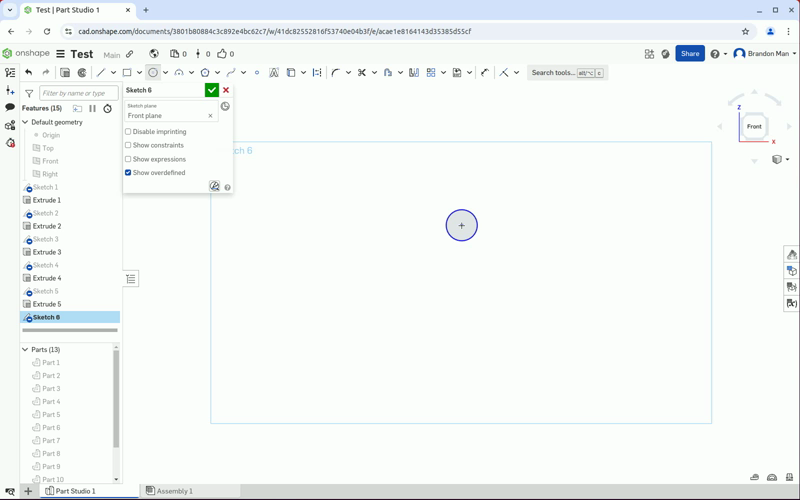
mouse_move(465, 225)
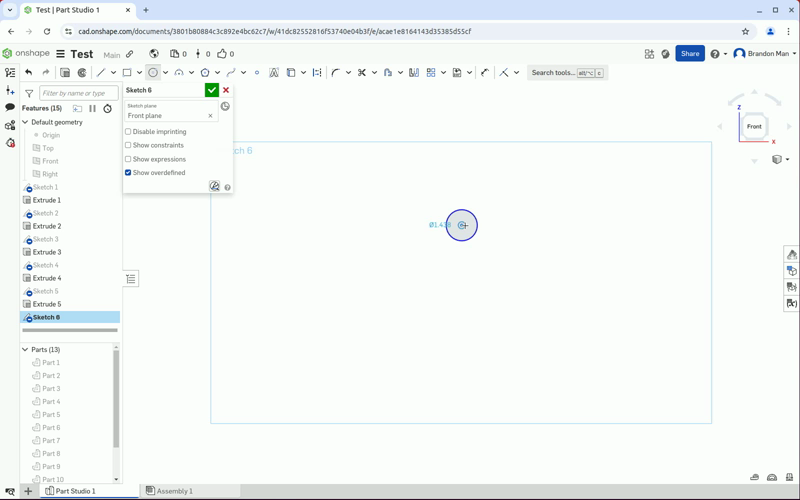
scroll(6)
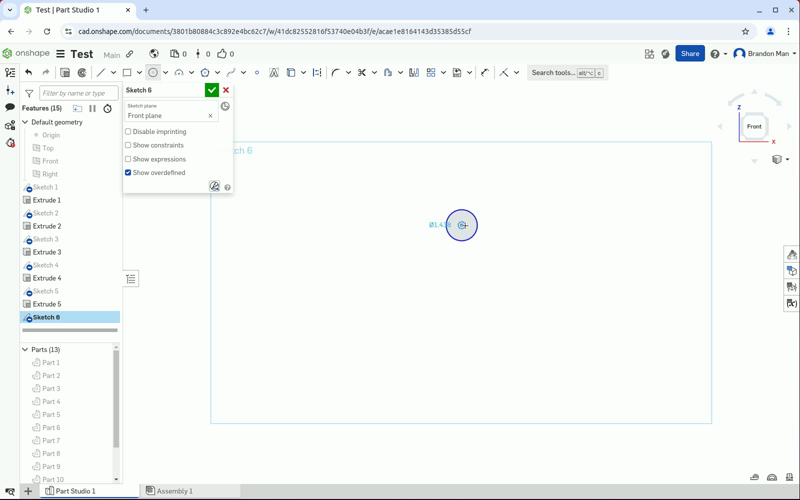
scroll(6)
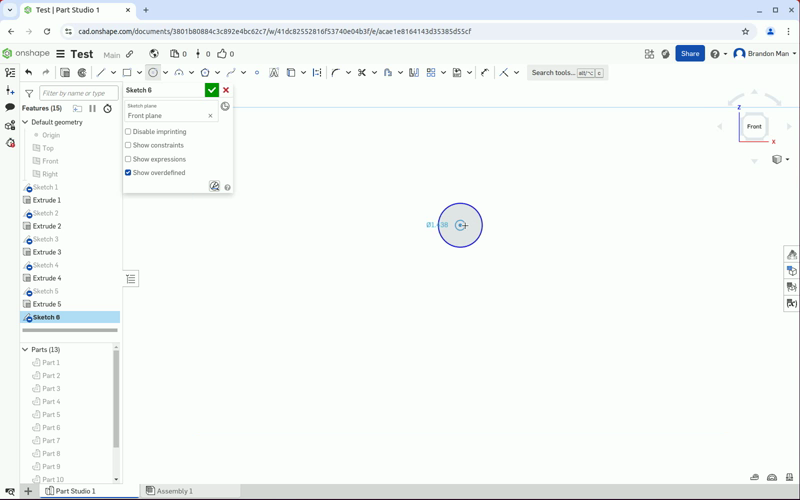
scroll(6)
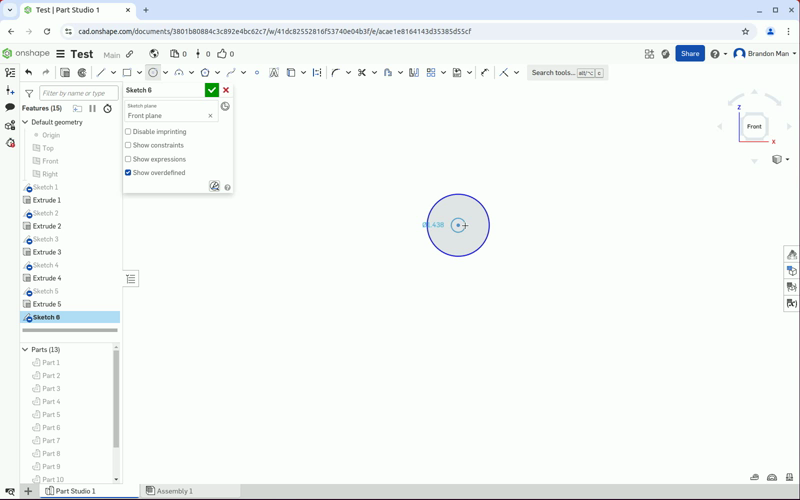
scroll(6)
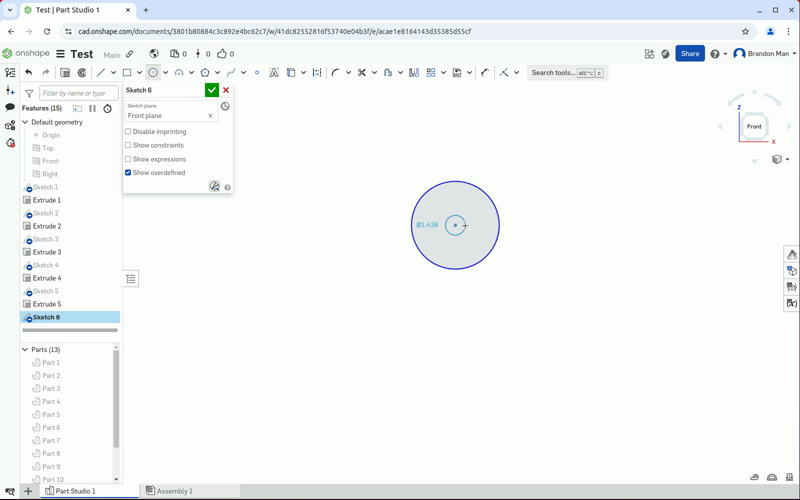
scroll(6)
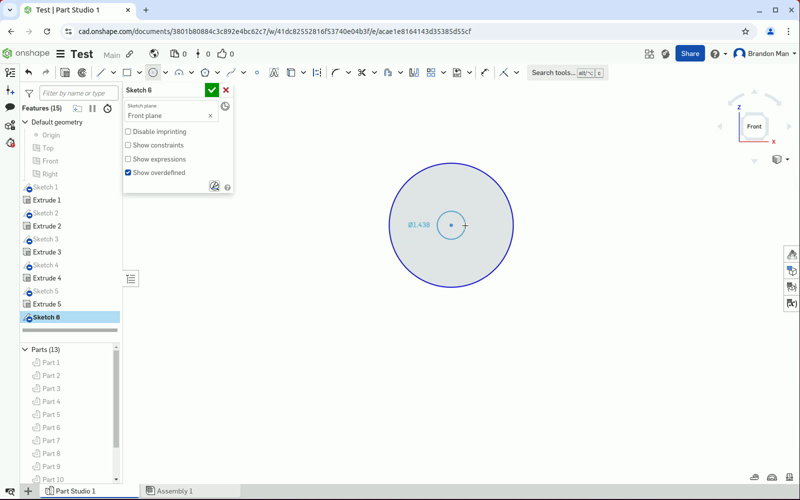
scroll(6)
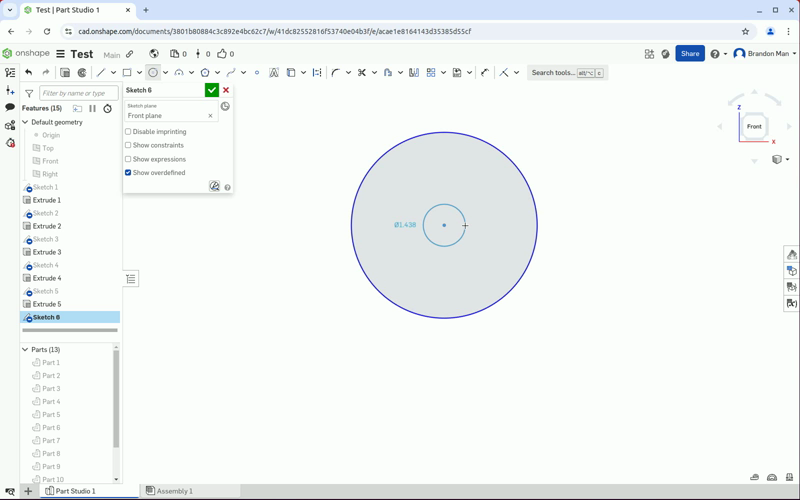
scroll(6)
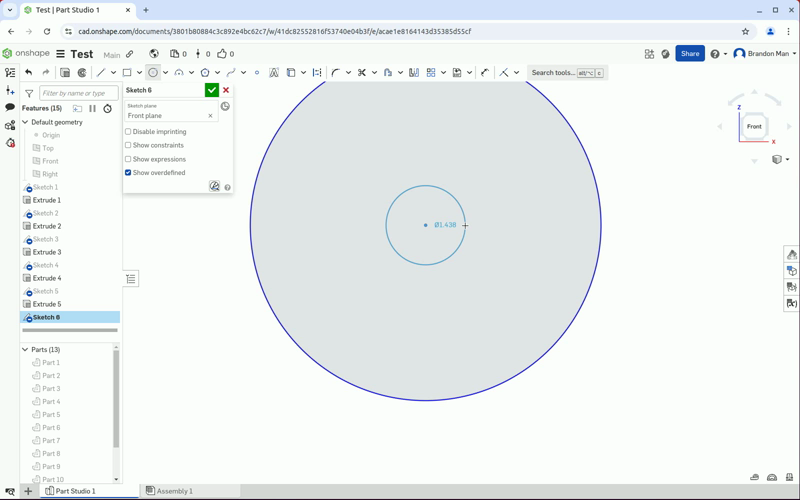
click(465, 225)
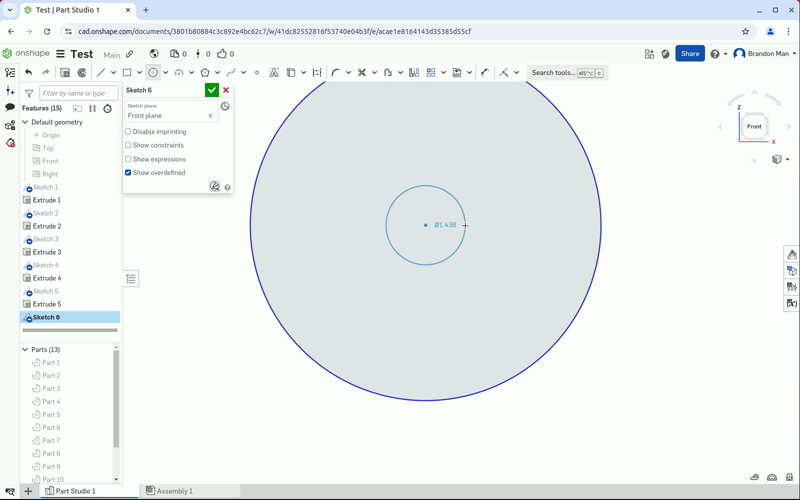
scroll(-6)
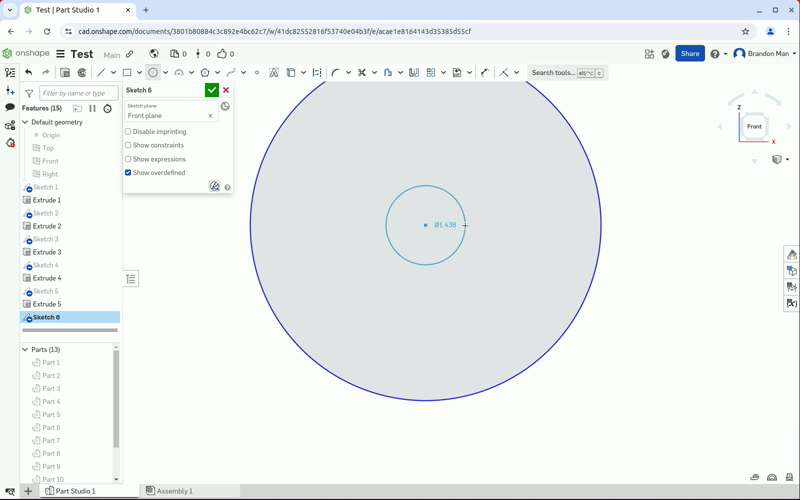
scroll(-6)
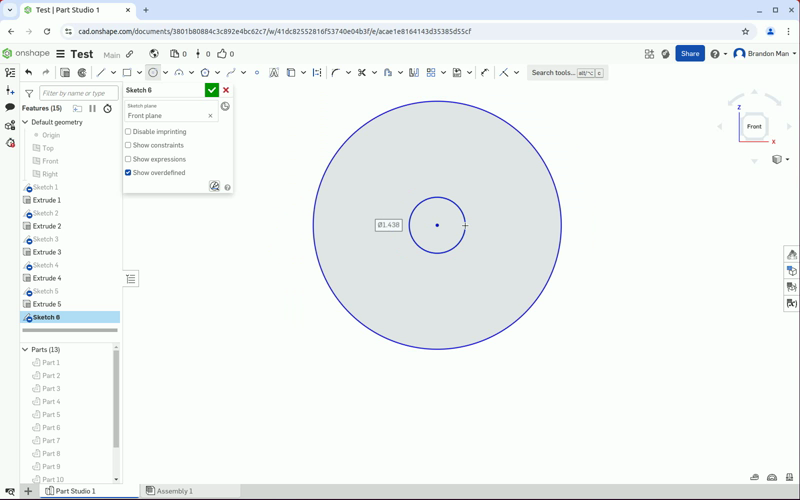
scroll(-6)
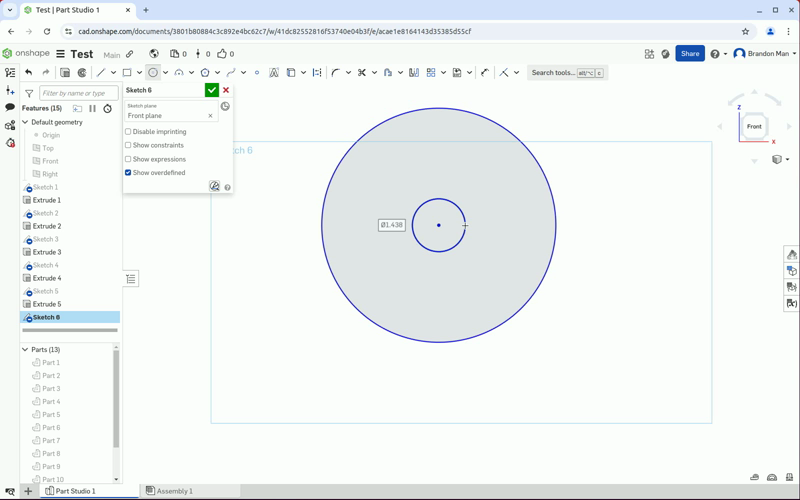
scroll(-6)
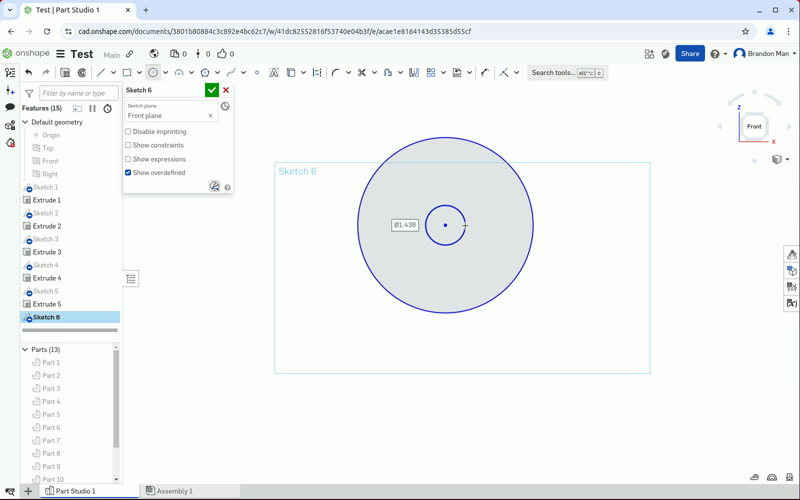
scroll(-6)
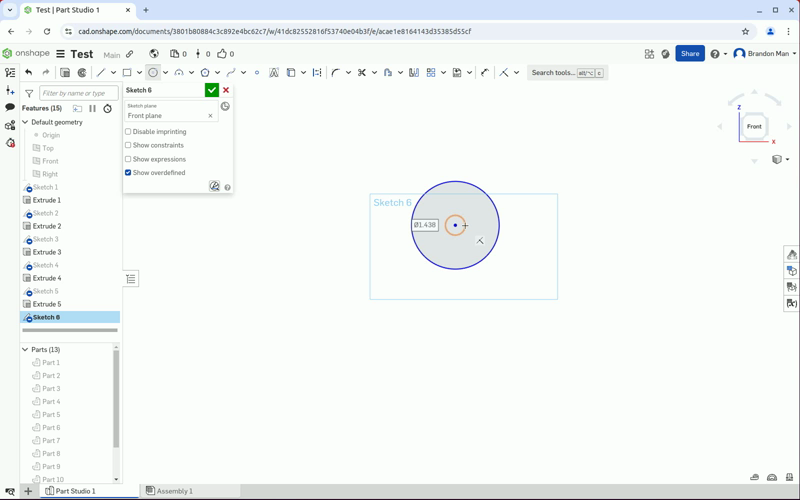
scroll(-6)
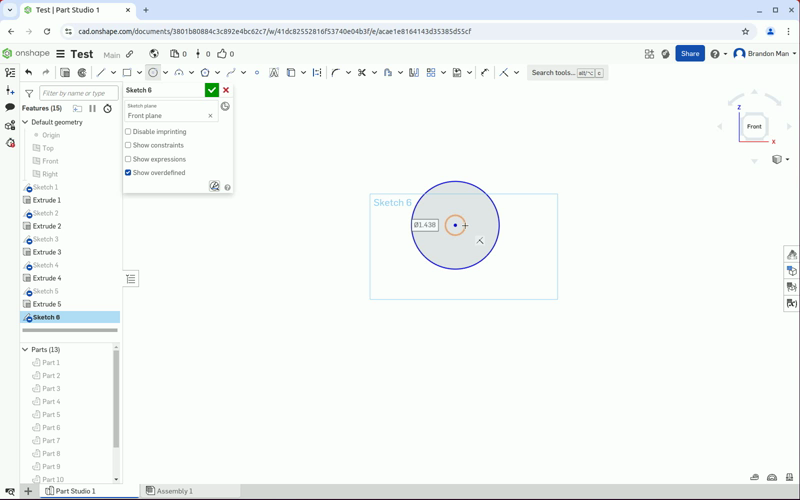
scroll(-6)
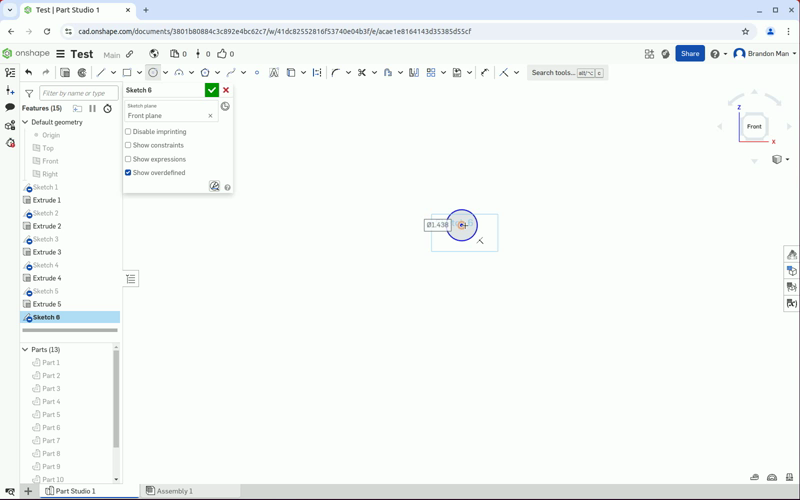
key(esc)
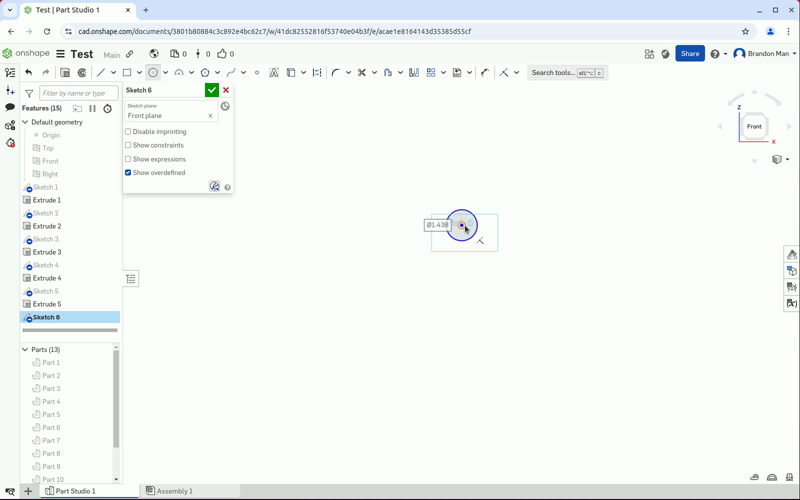
mouse_move(452, 235)
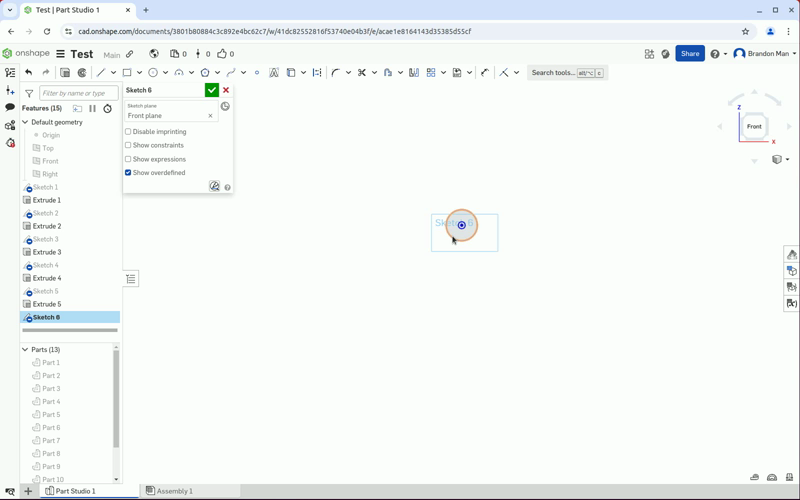
scroll(6)
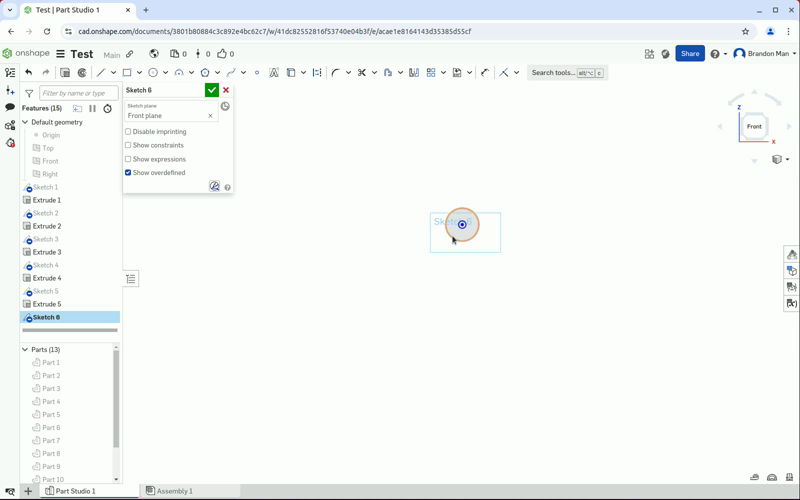
scroll(6)
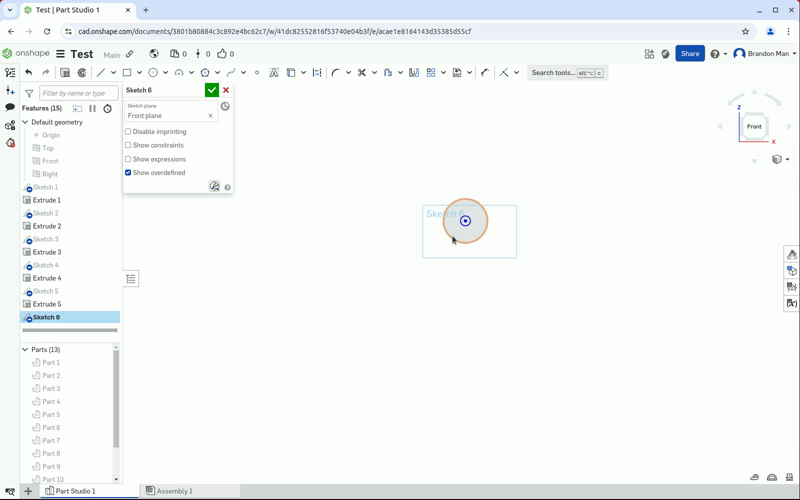
scroll(6)
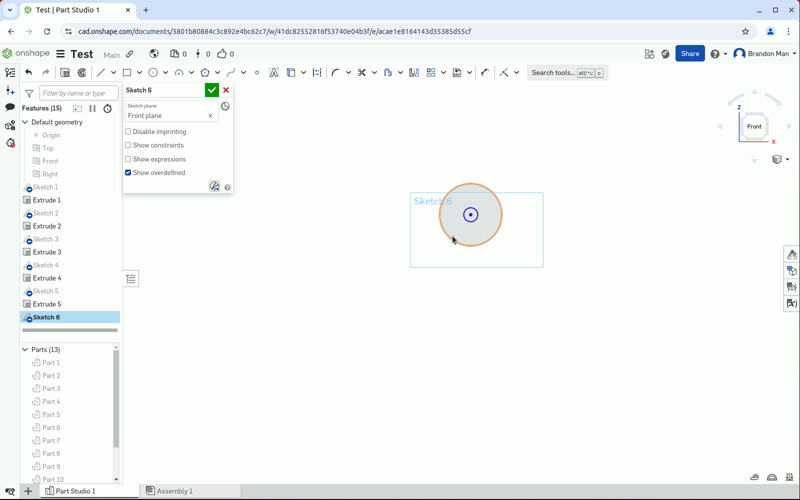
scroll(6)
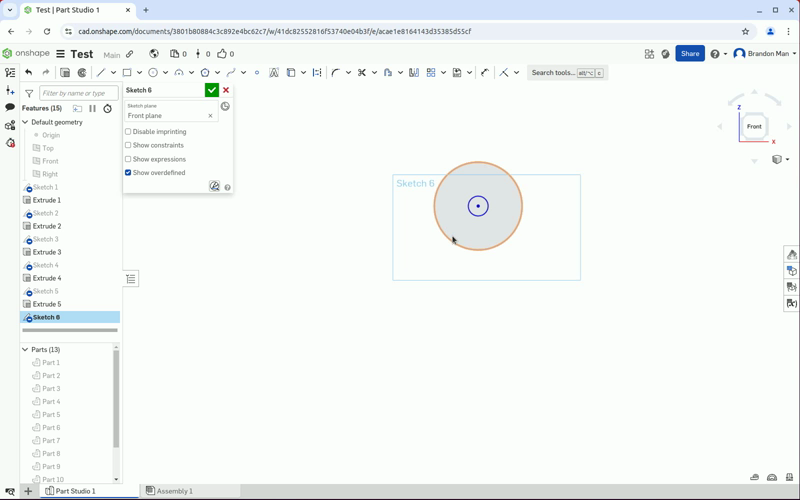
scroll(6)
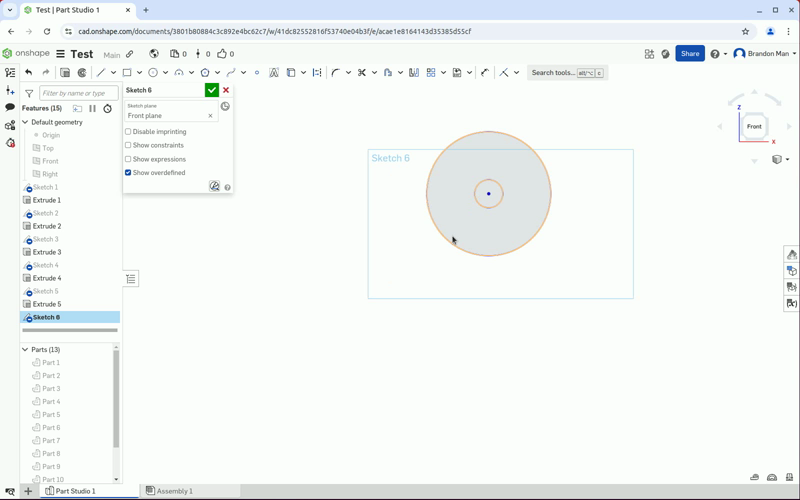
scroll(6)
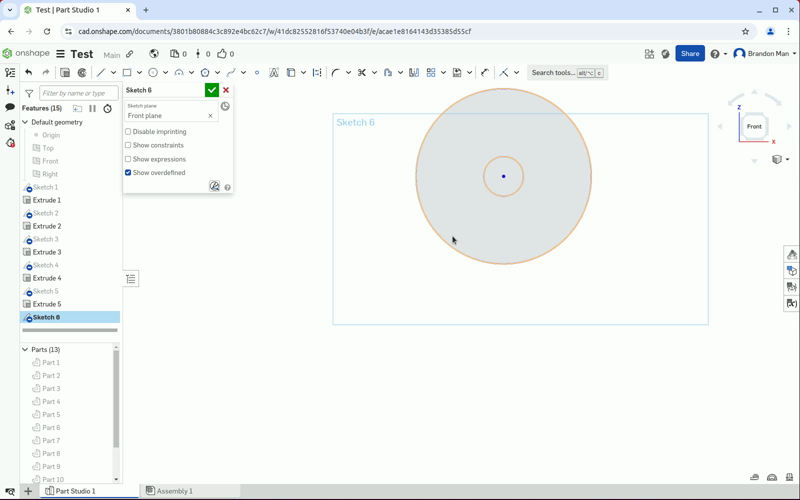
scroll(6)
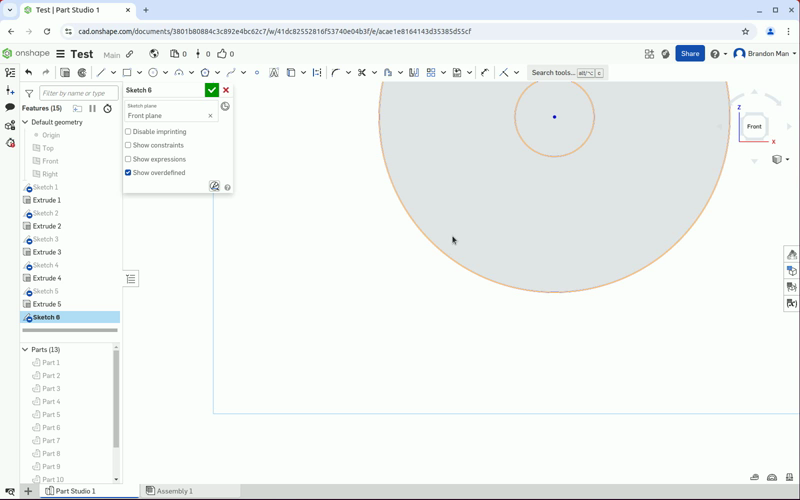
click(452, 235)
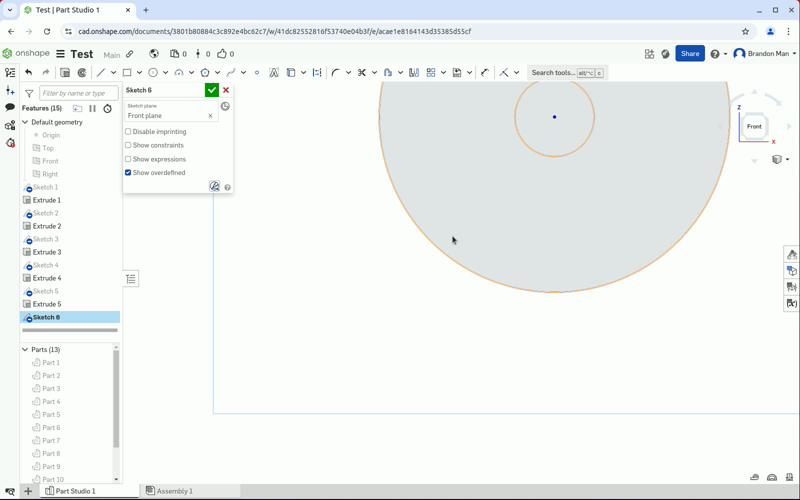
scroll(-6)
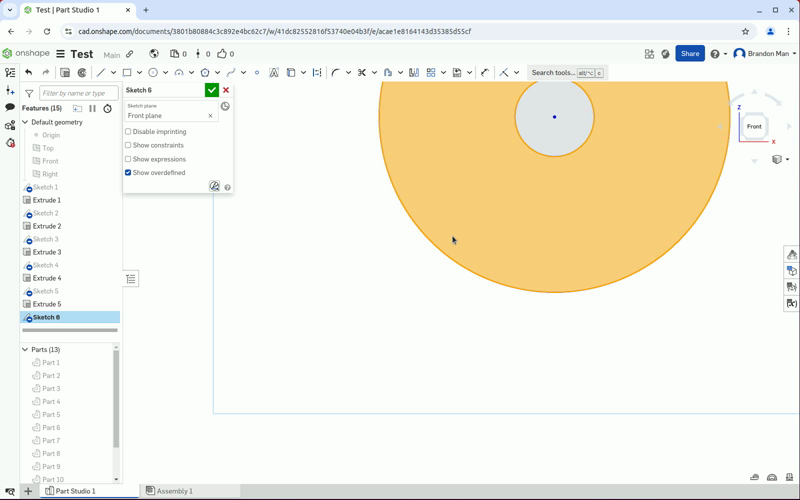
scroll(-6)
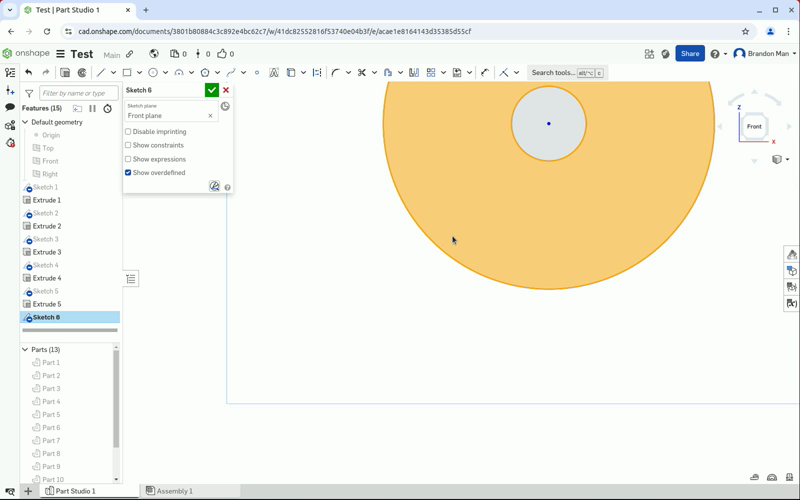
scroll(-6)
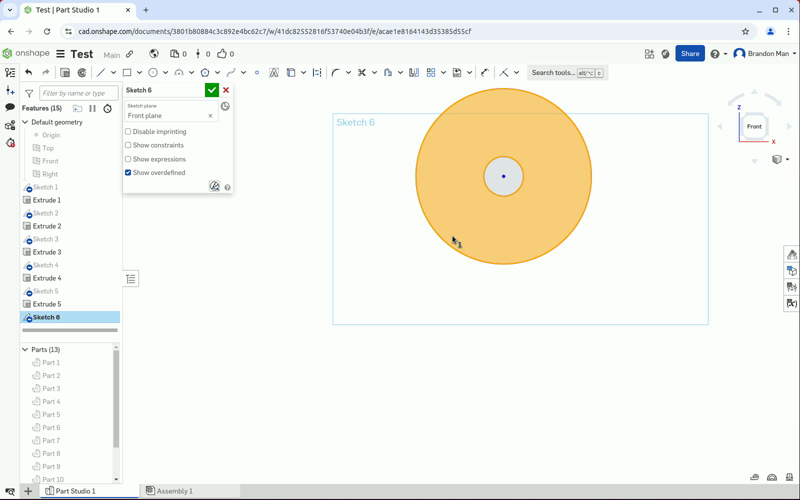
scroll(-6)
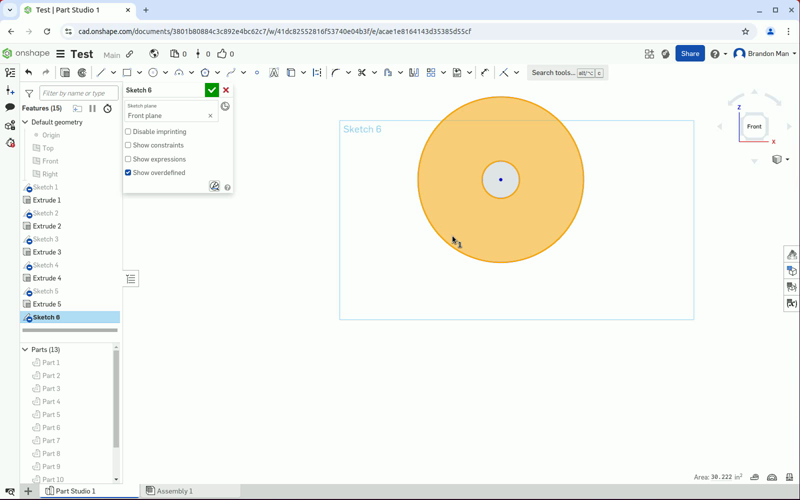
scroll(-6)
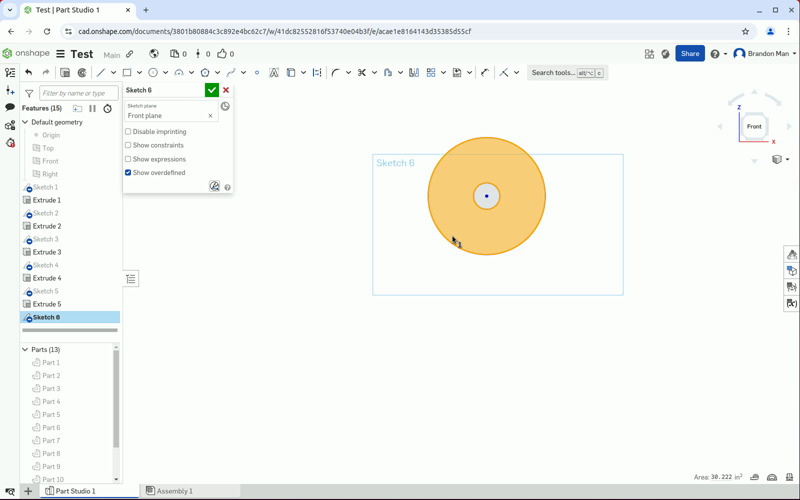
scroll(-6)
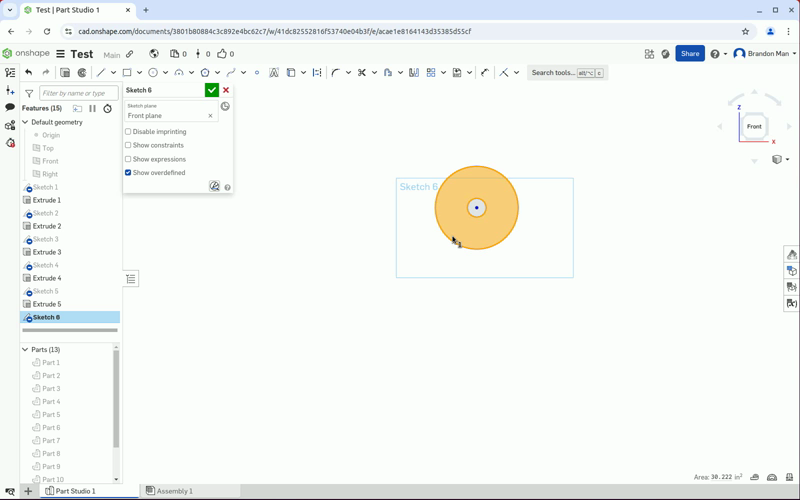
scroll(-6)
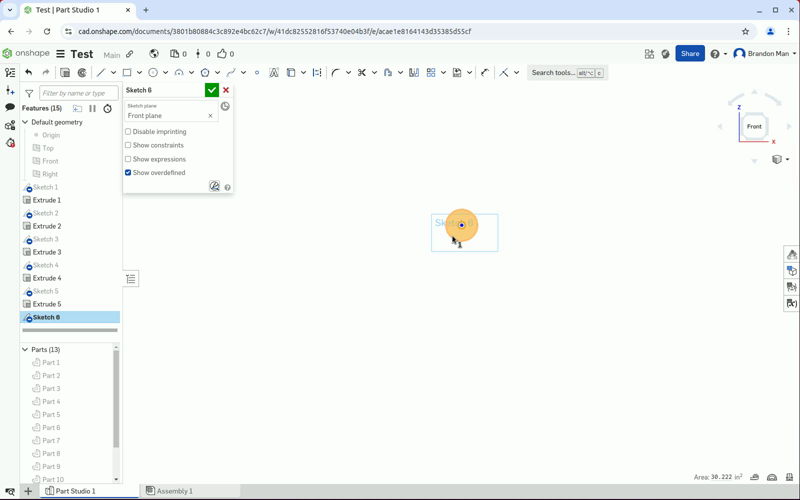
mouse_move(69, 352)
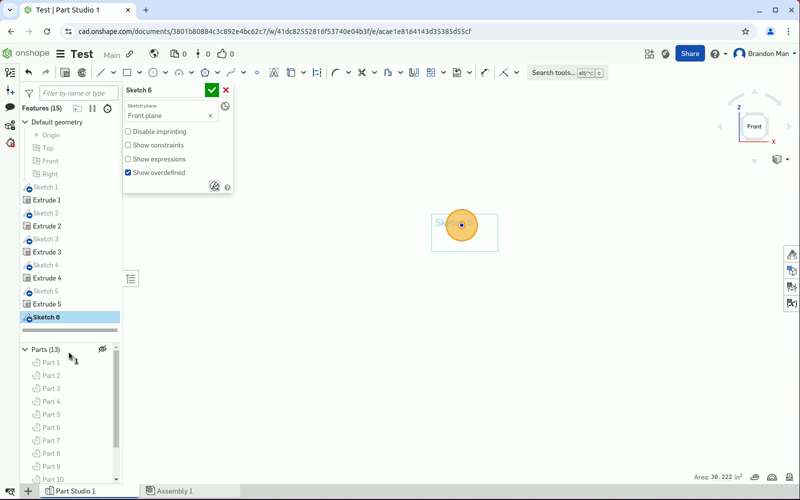
key(shift+y)
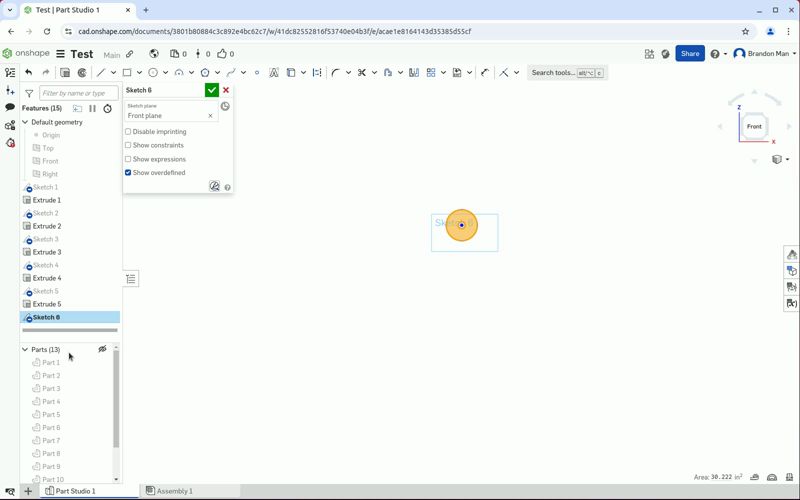
key(shift+e)
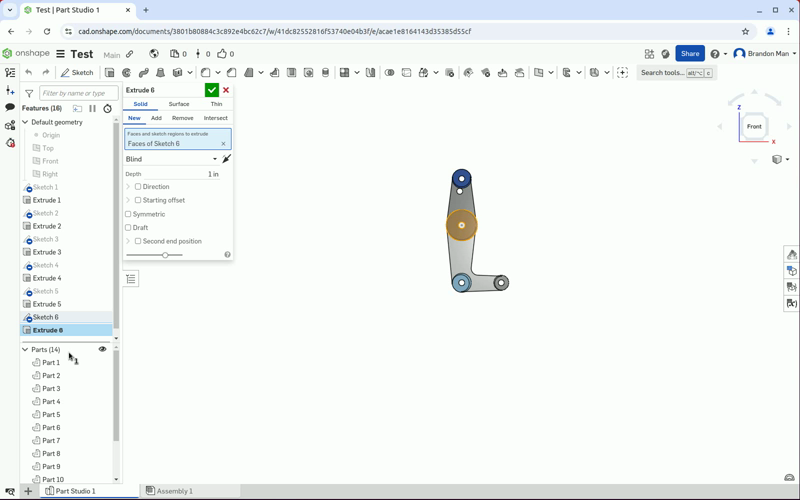
mouse_move(143, 106)
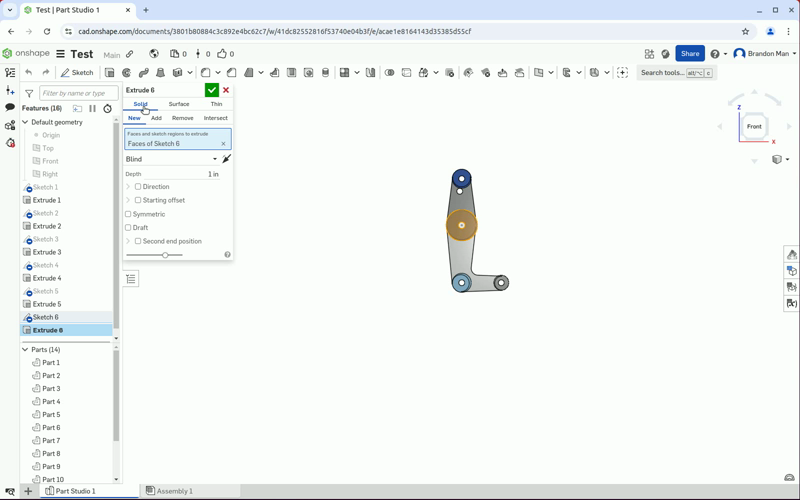
click(143, 106)
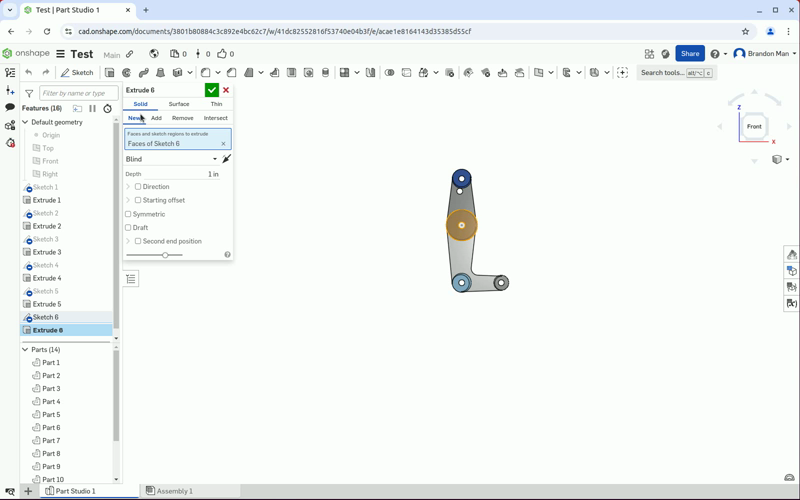
mouse_move(137, 120)
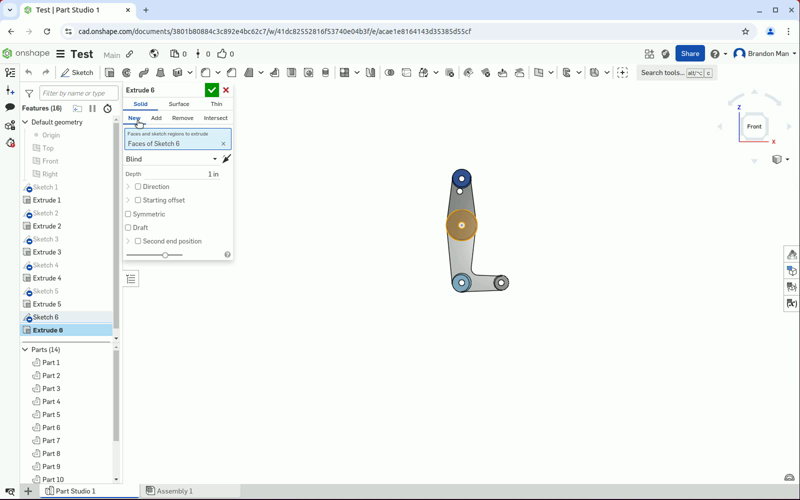
click(137, 120)
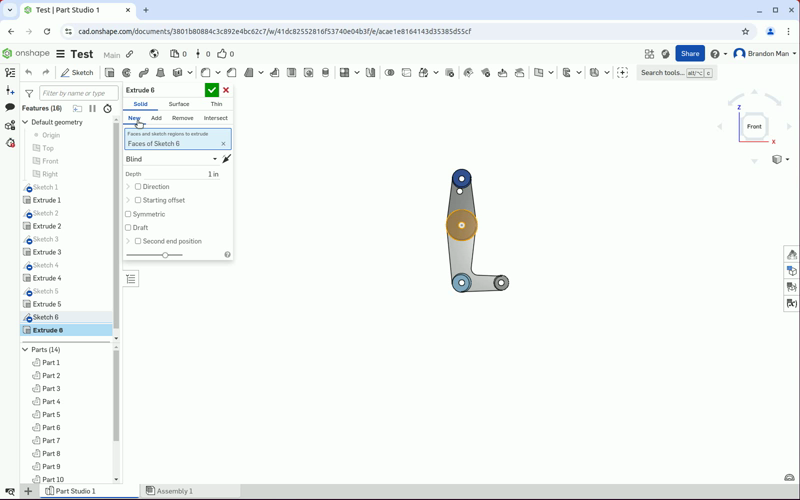
key(tab, 4)
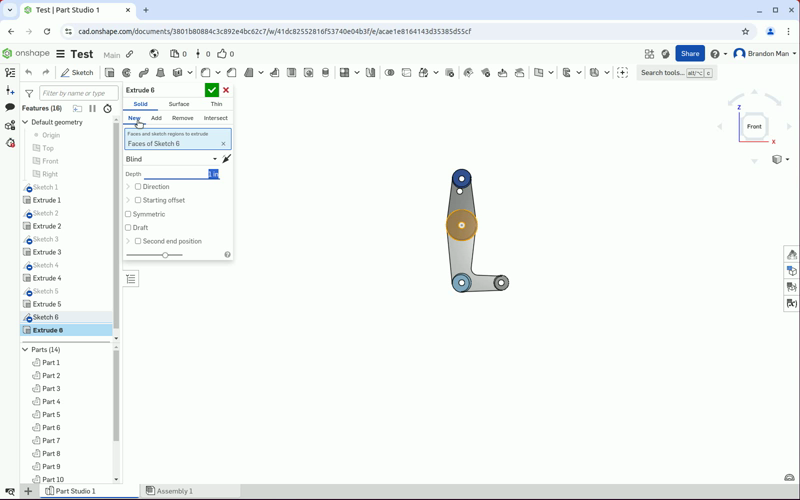
text(0.481)
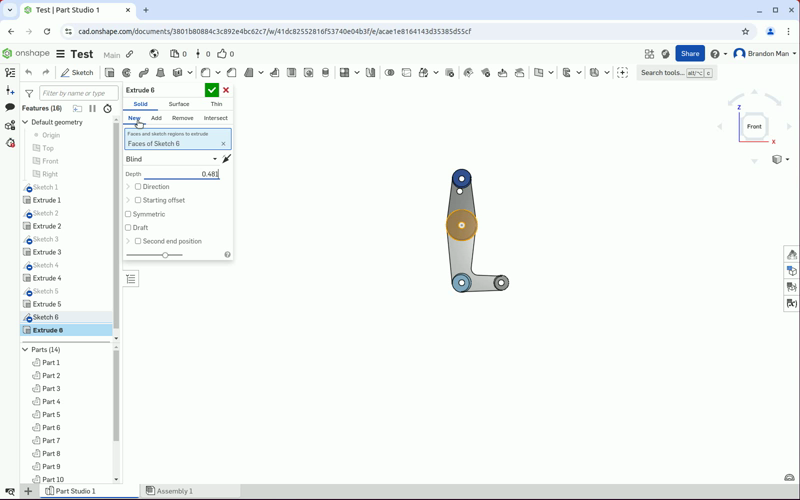
key(enter)
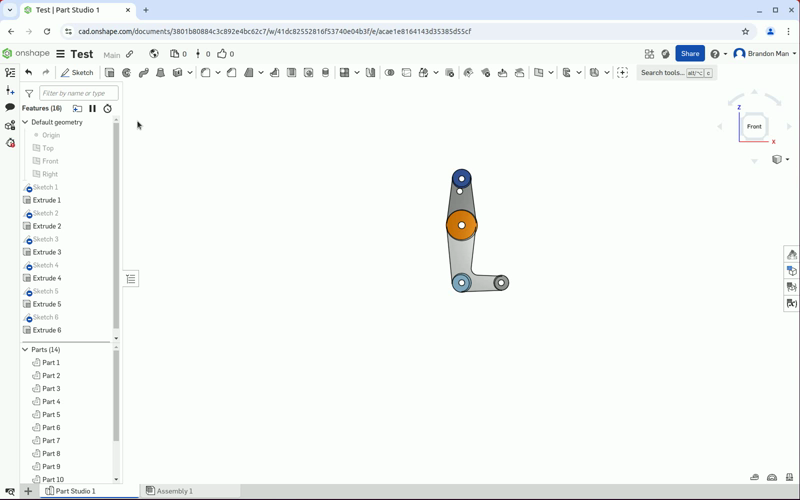
key(shift+h)
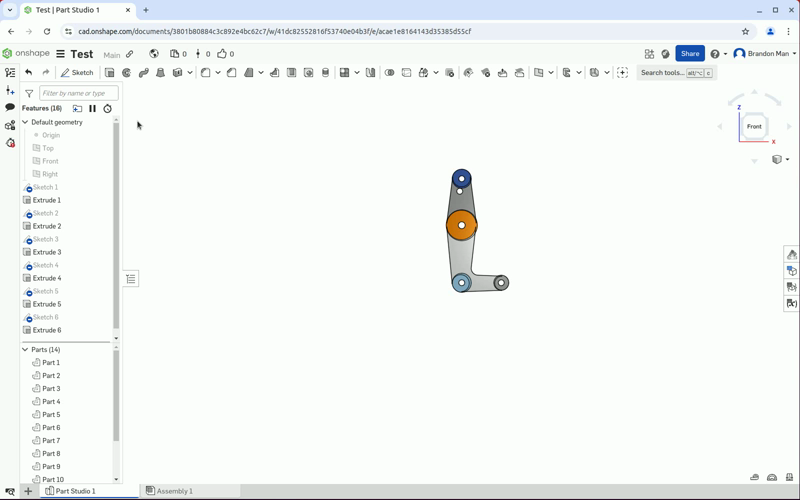
key(shift+h)
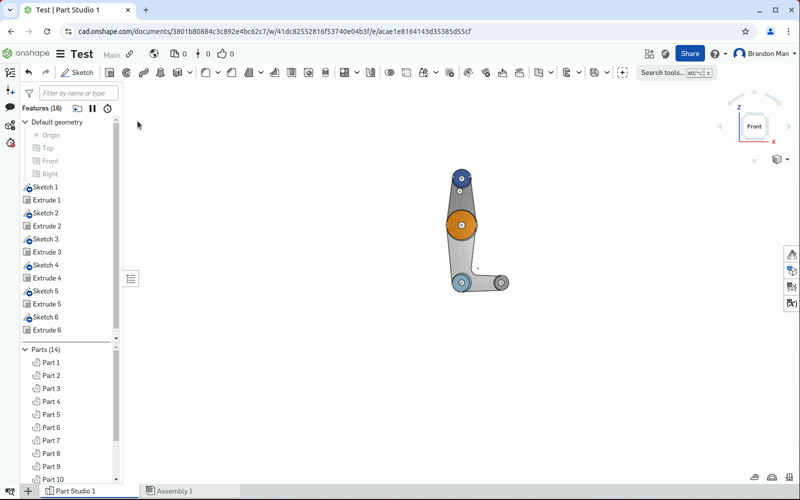
key(shift+7)
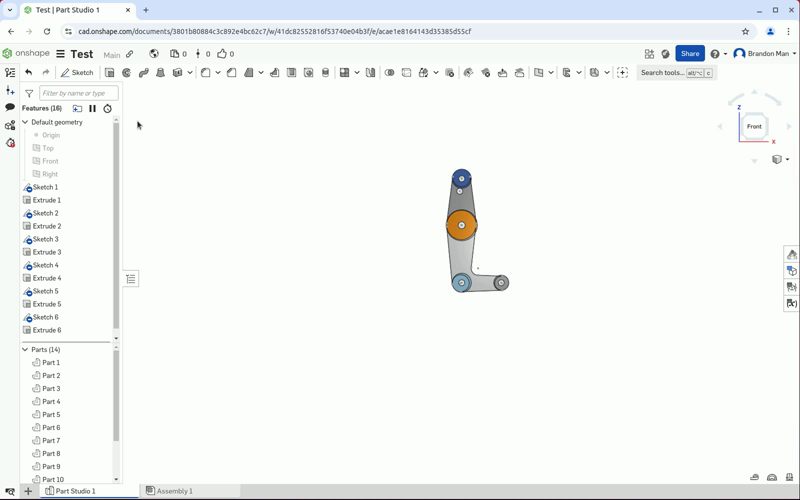
key(left, 2)
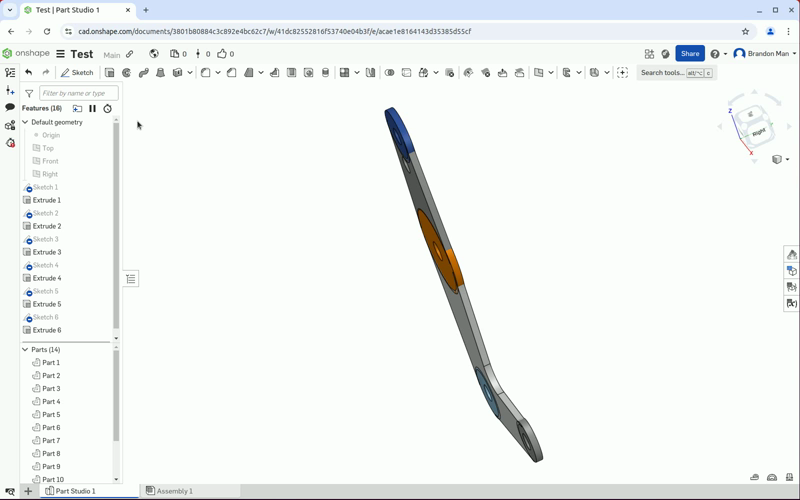
key(down, 2)
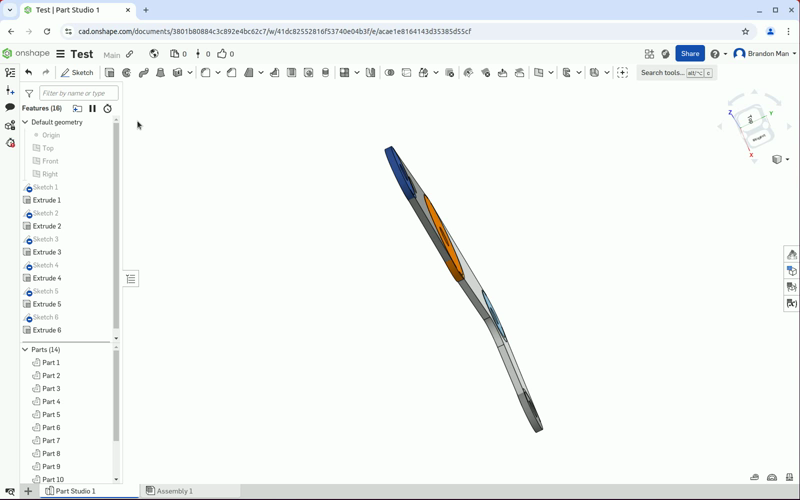
key(up, 2)
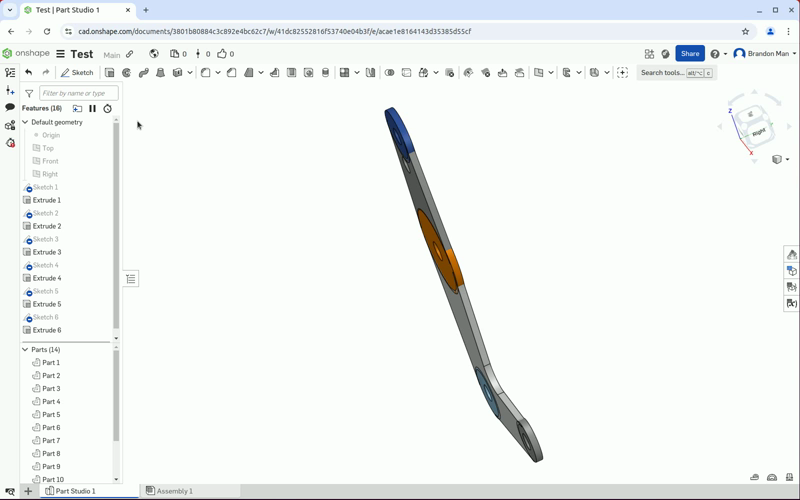
key(right, 2)
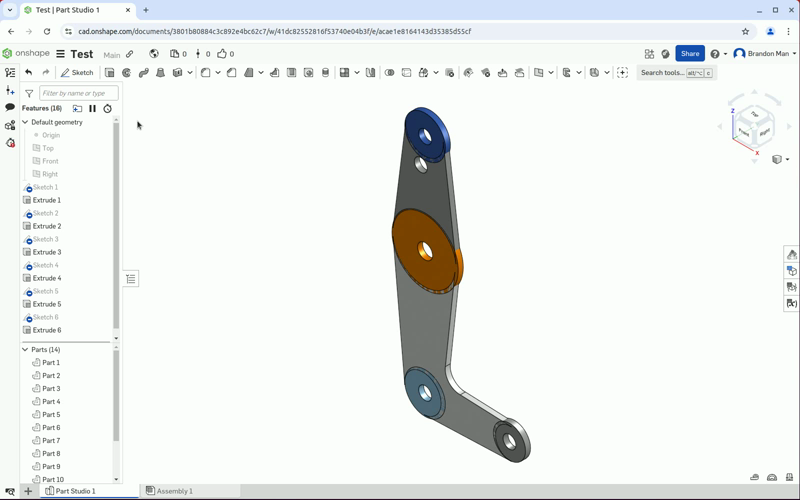
mouse_move(69, 189)
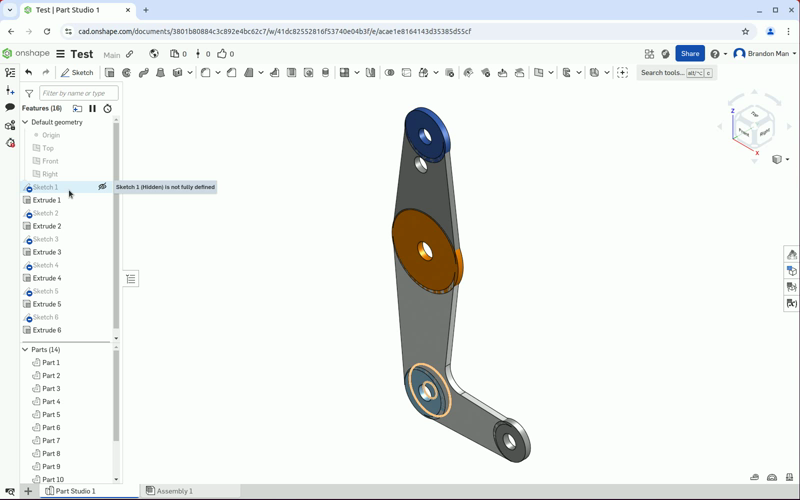
click(69, 189)